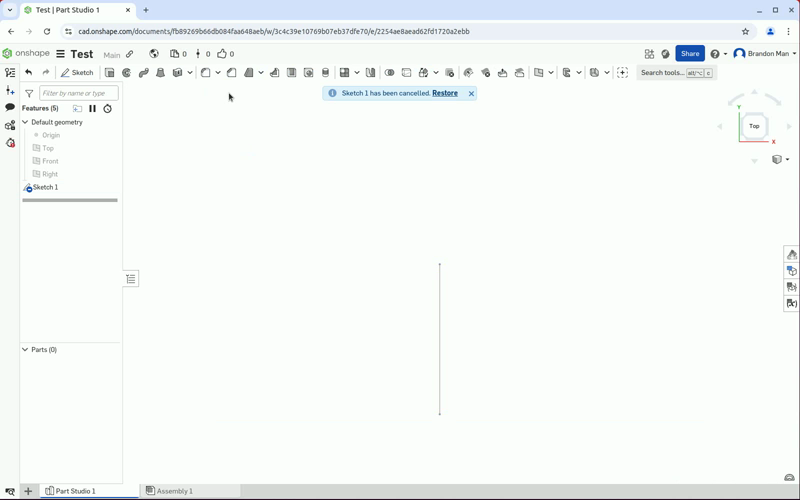
key(shift+h)
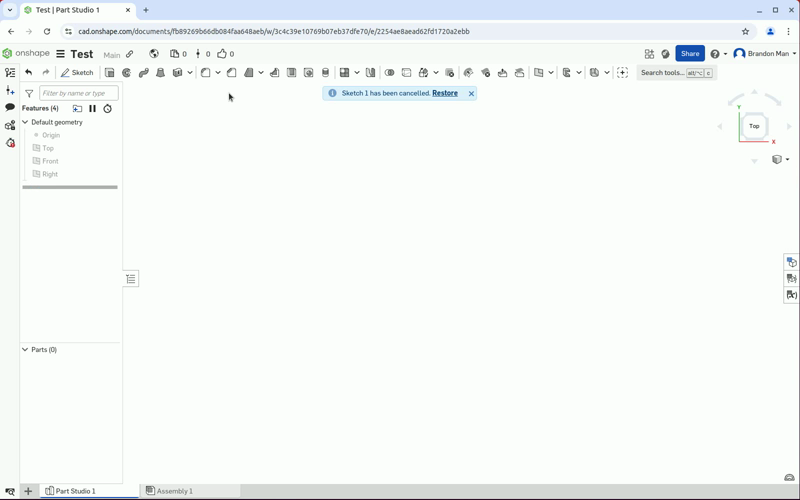
mouse_move(73, 352)
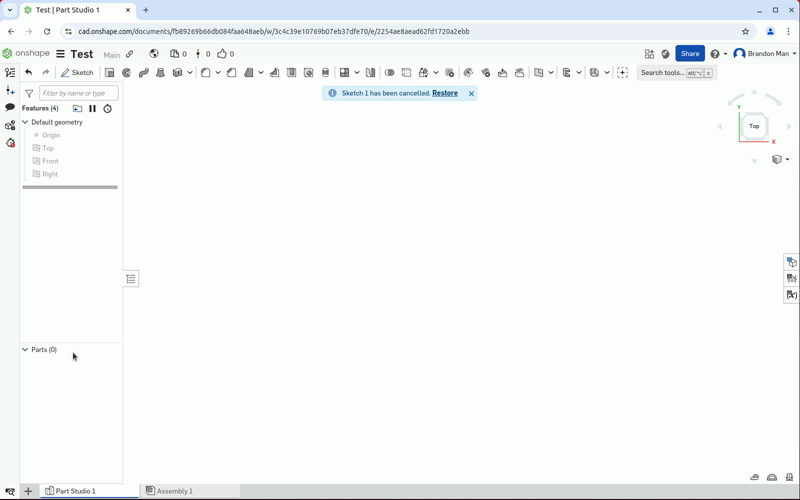
key(y)
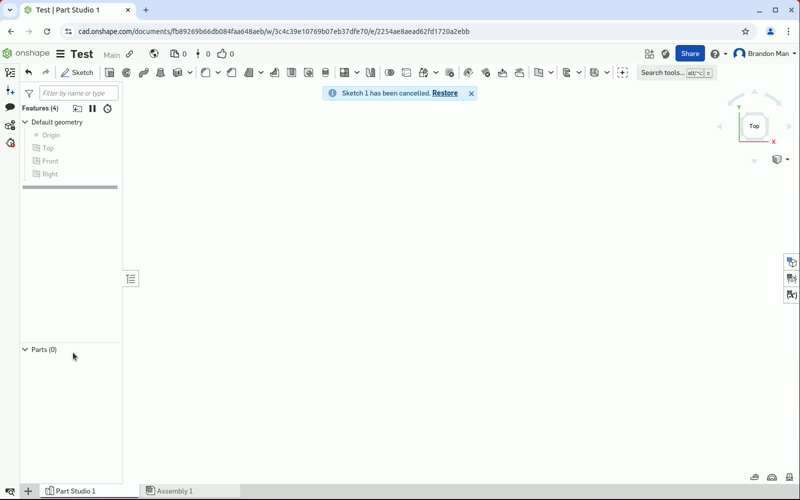
key(shift+p)
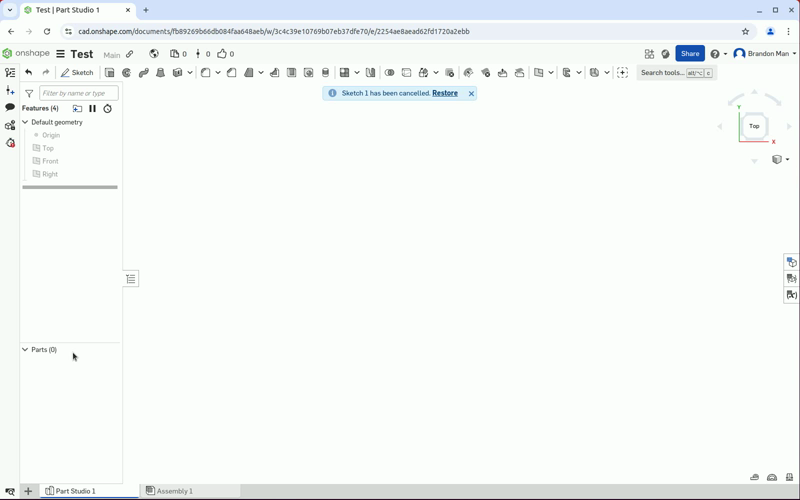
key(space)
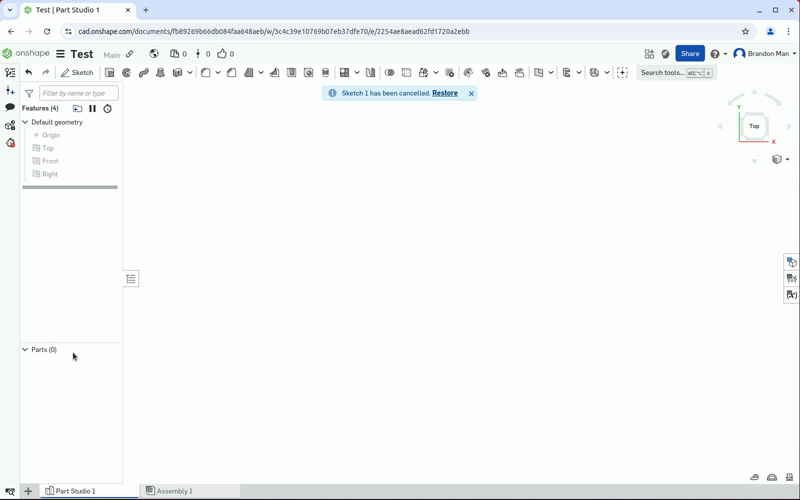
key_down(shift)
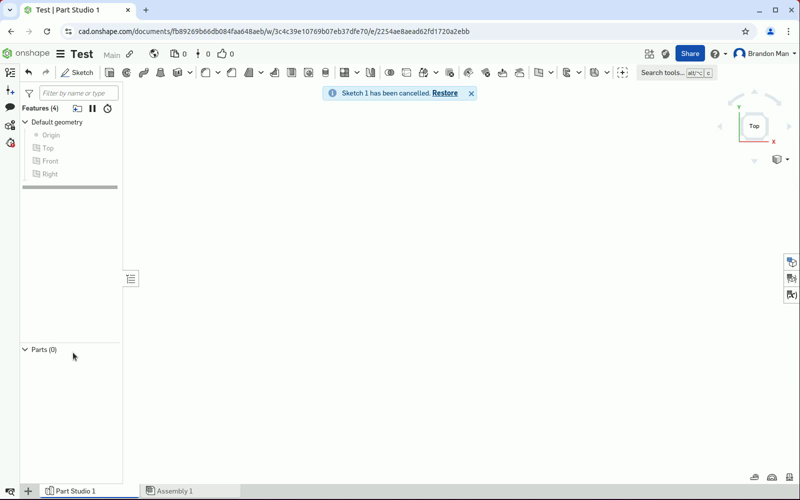
key(up)
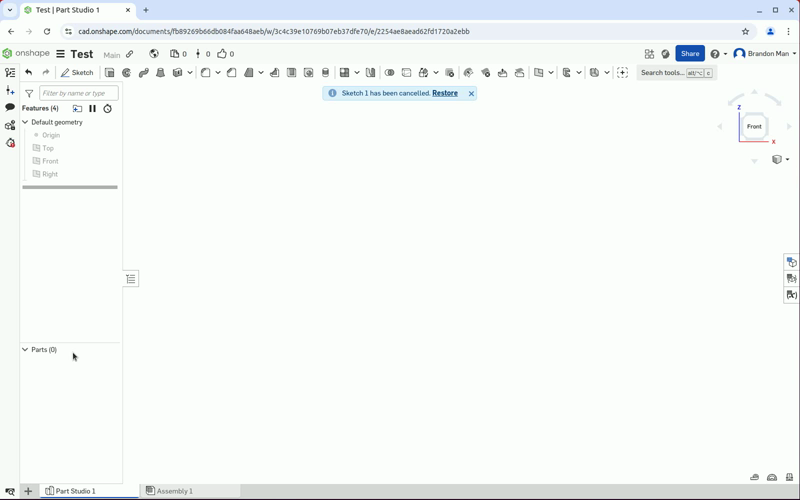
key_up(shift)
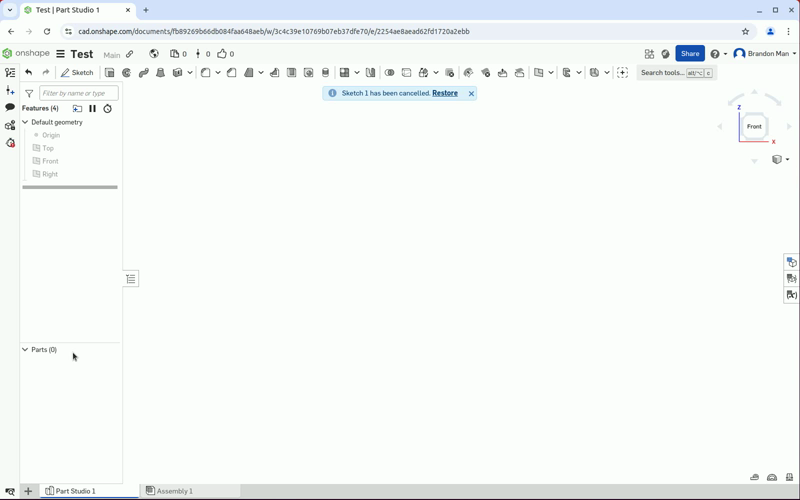
mouse_move(73, 352)
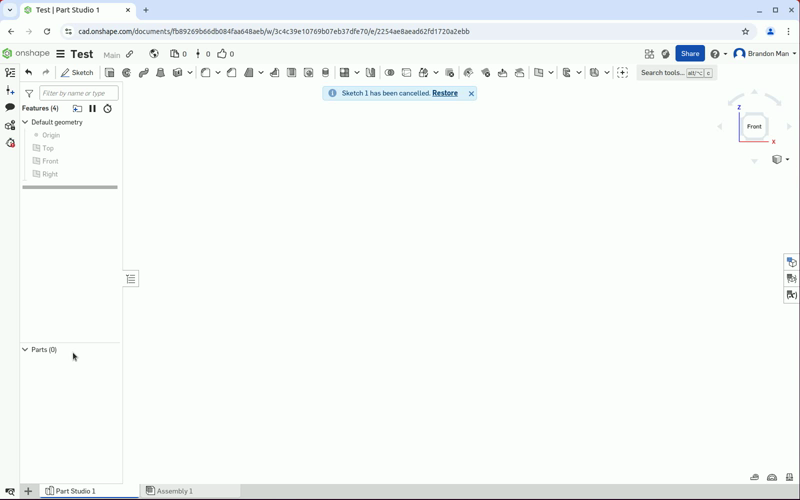
key(shift+y)
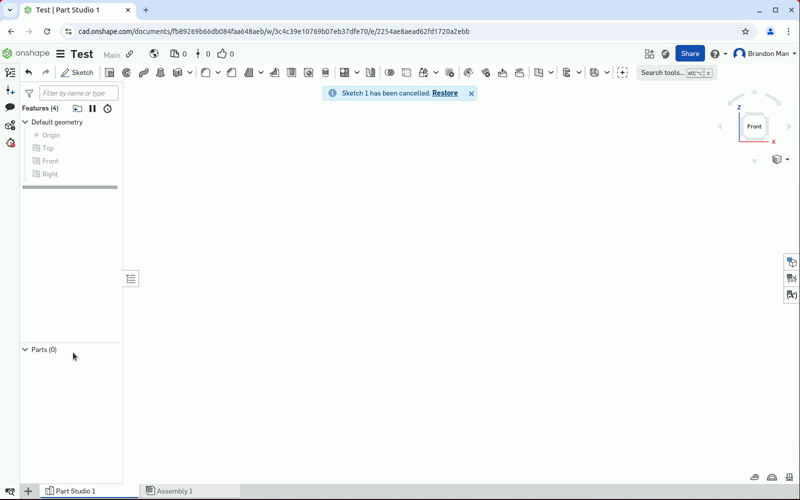
key(shift+s)
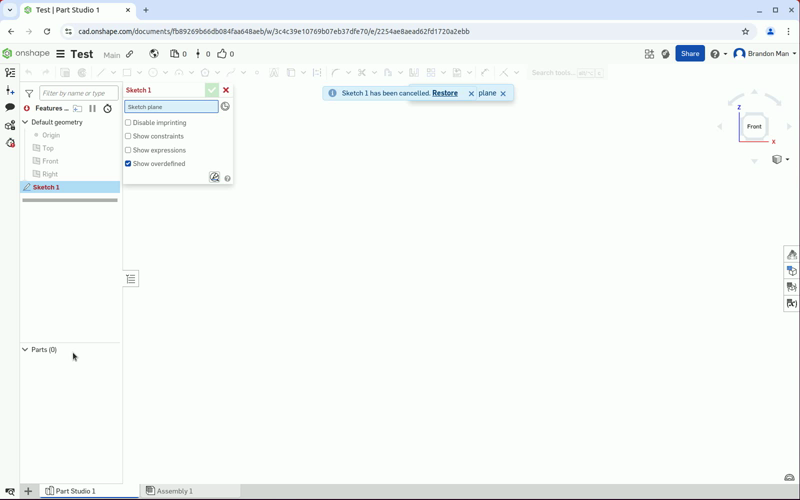
mouse_move(73, 163)
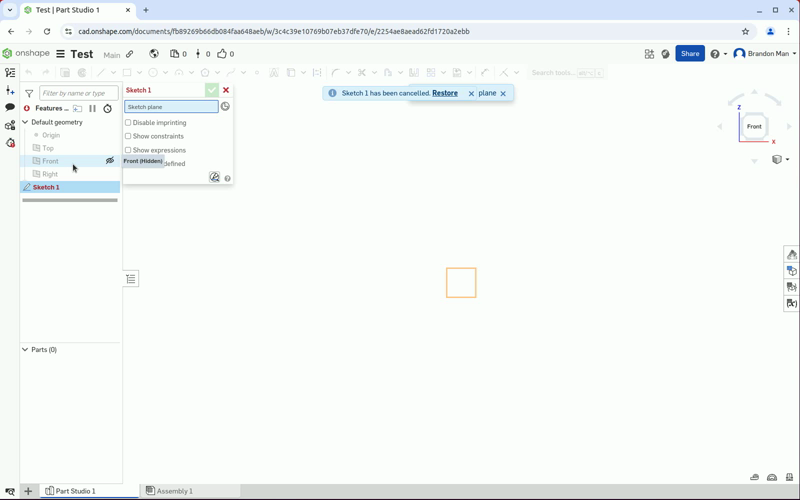
click(73, 163)
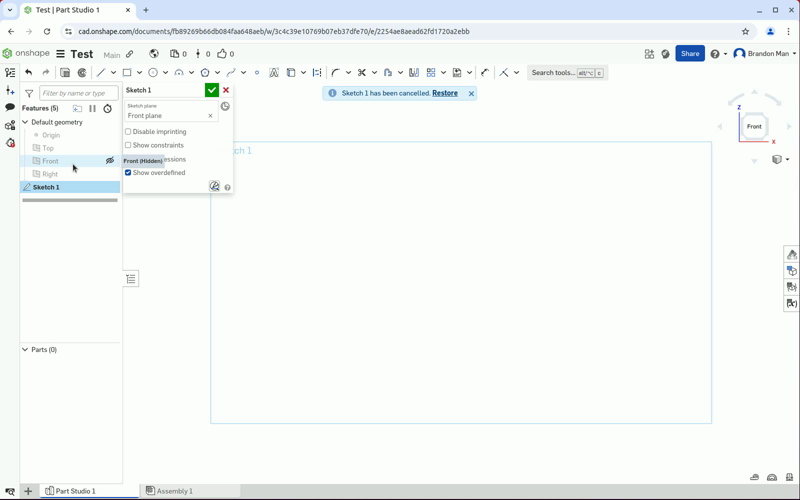
mouse_move(73, 352)
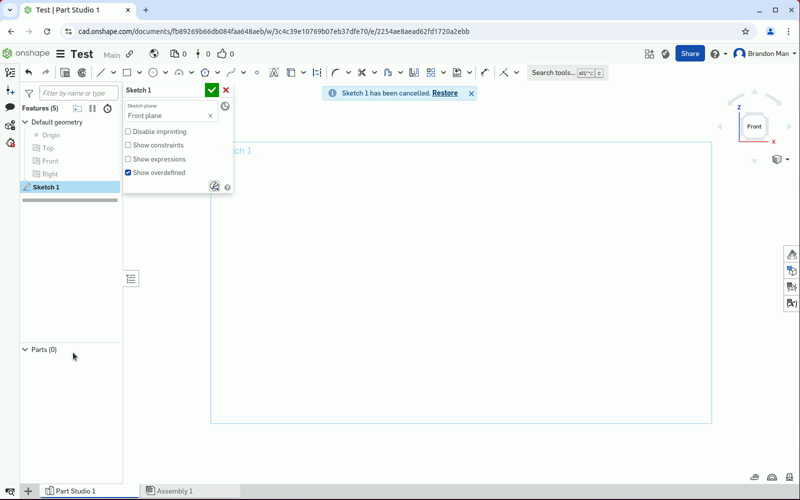
key(y)
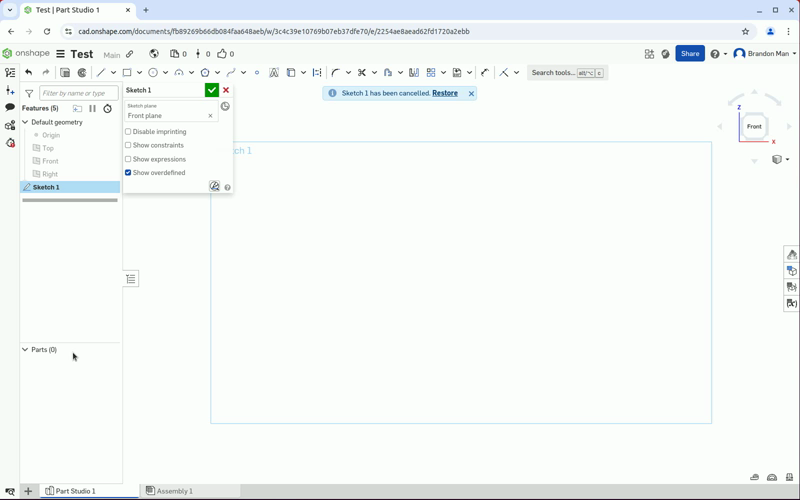
key(a)
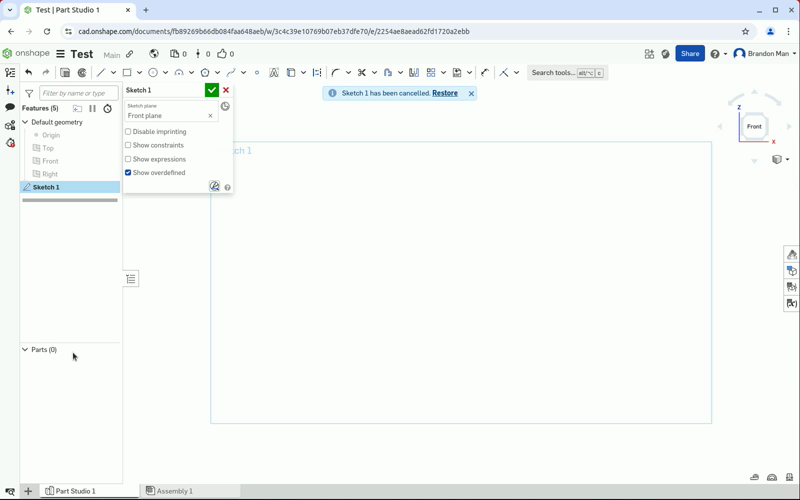
key_down(shift)
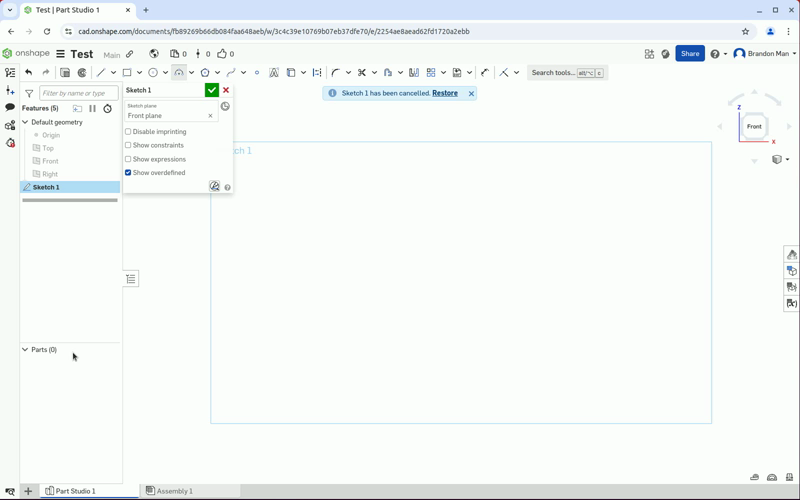
mouse_move(467, 257)
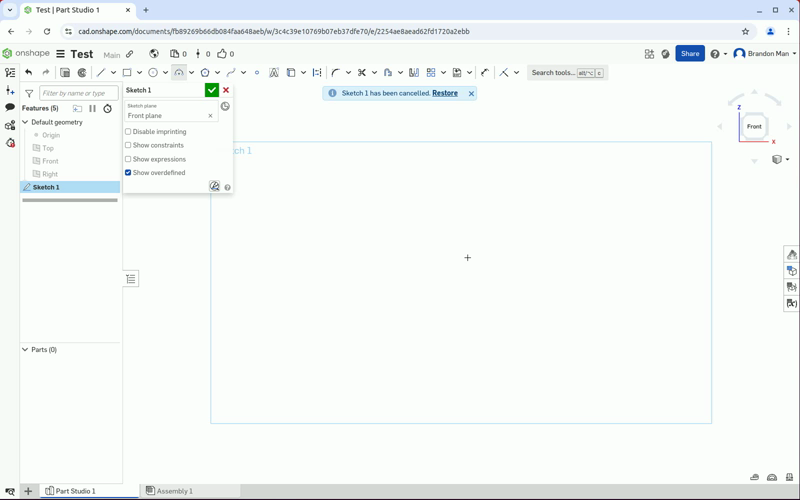
click(467, 257)
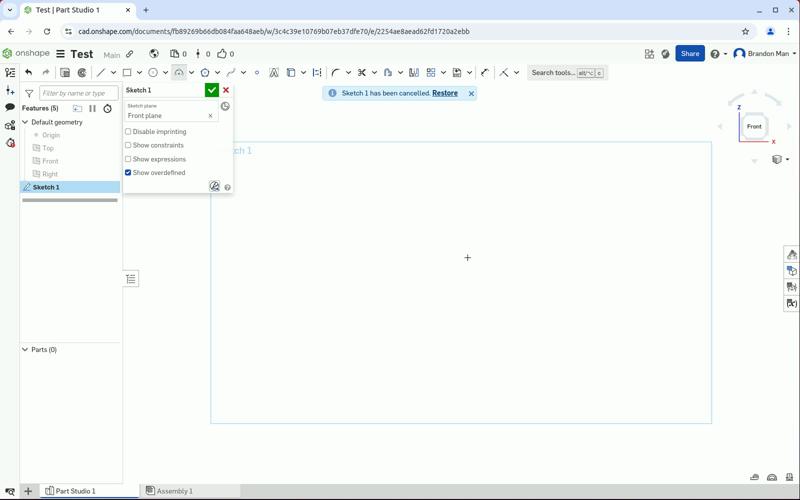
key_up(shift)
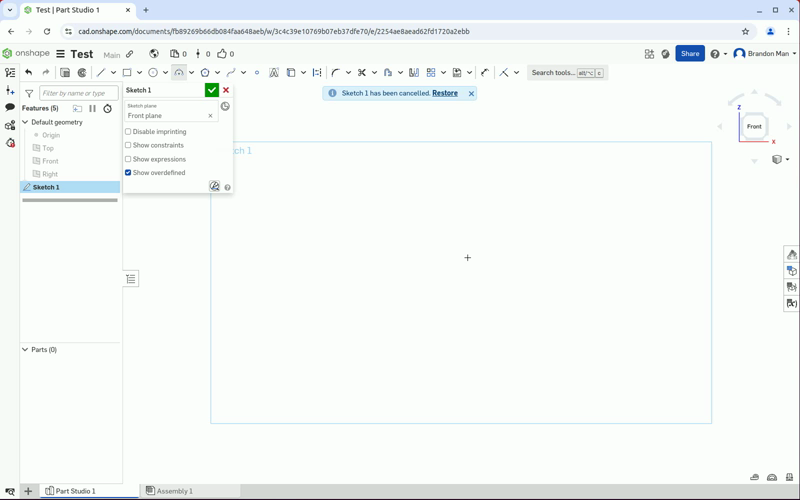
key_down(shift)
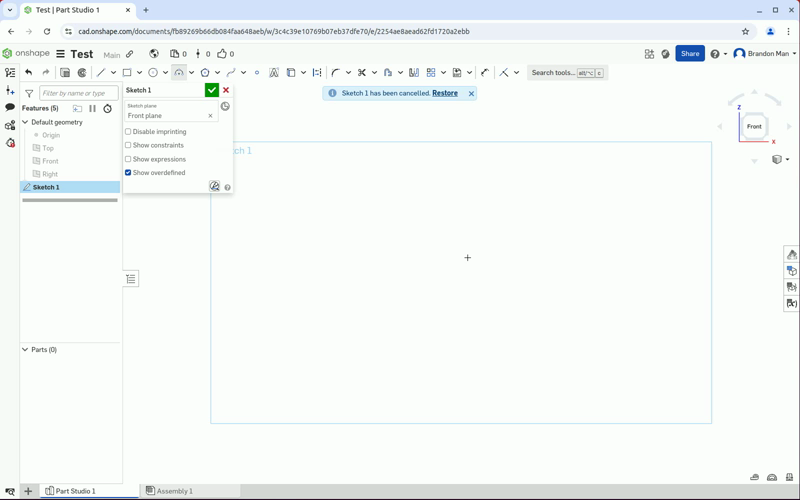
mouse_move(514, 257)
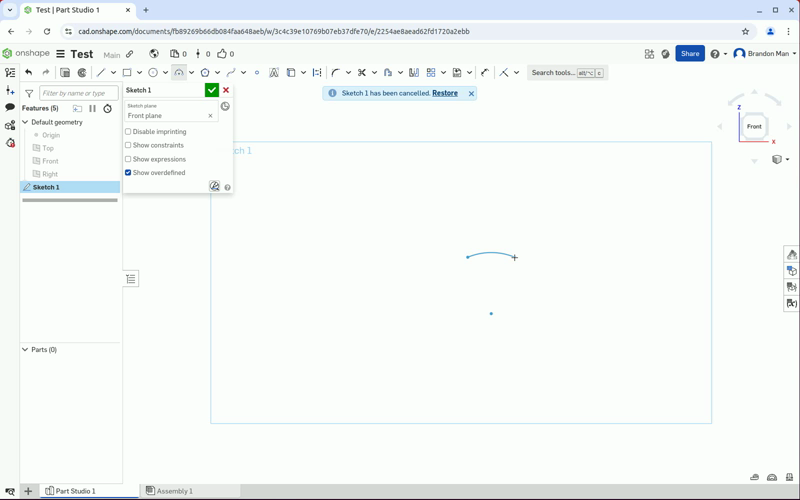
click(514, 257)
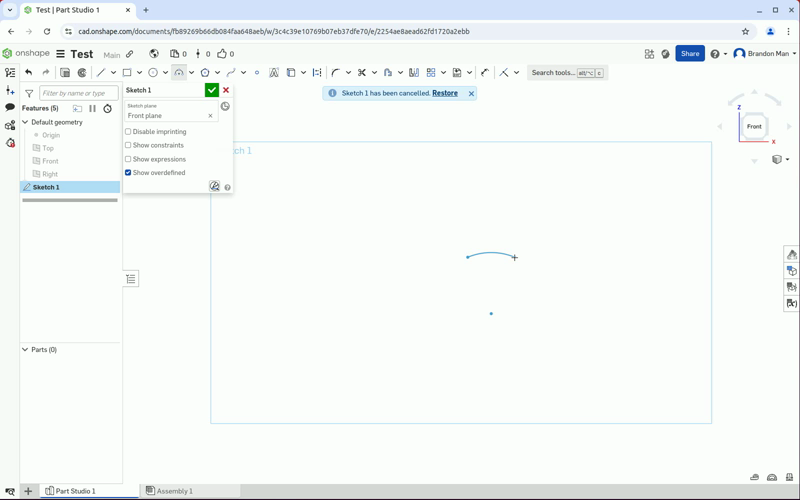
mouse_move(491, 238)
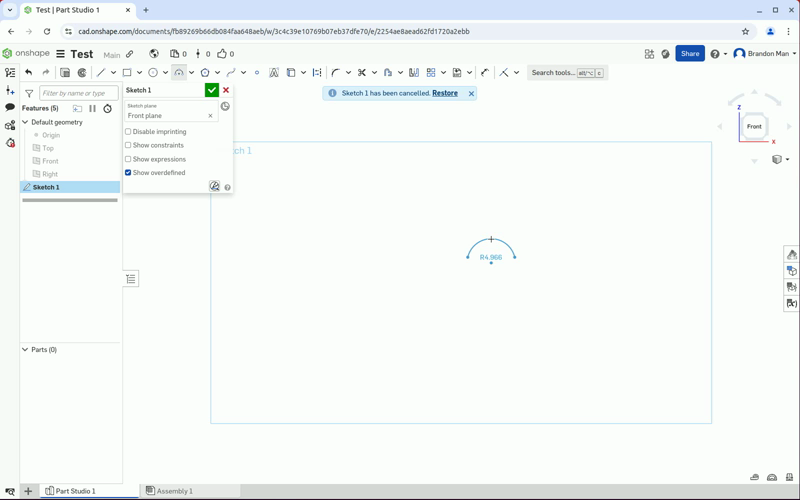
click(491, 238)
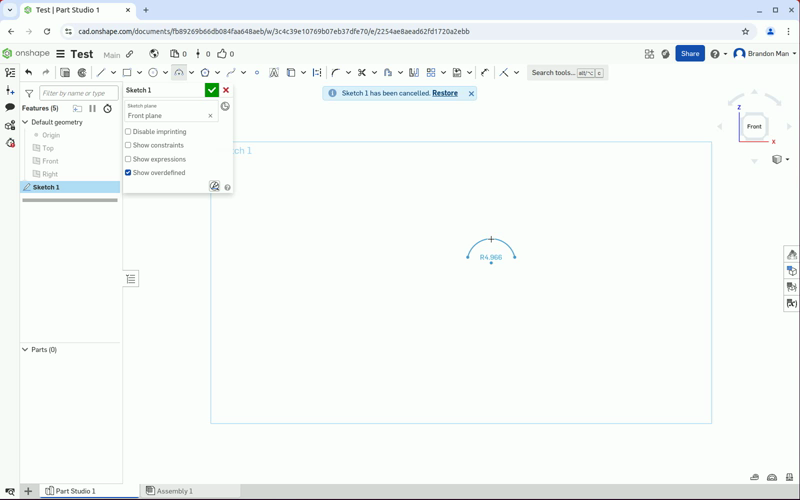
key_up(shift)
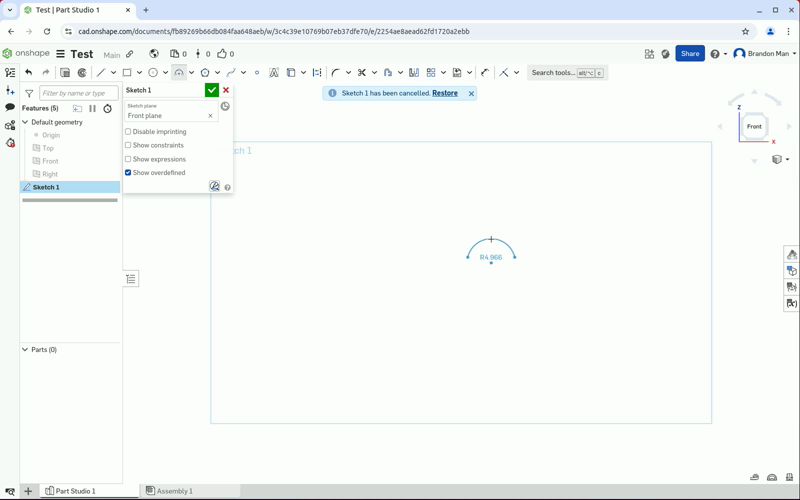
key(esc)
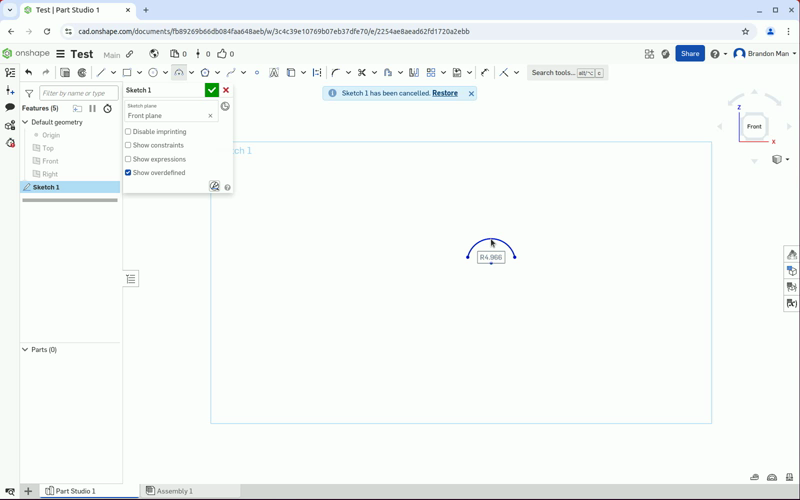
key(l)
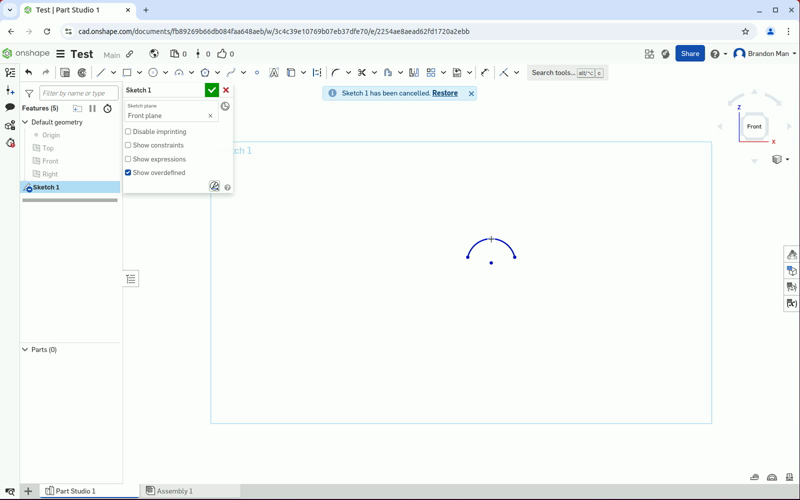
mouse_move(514, 257)
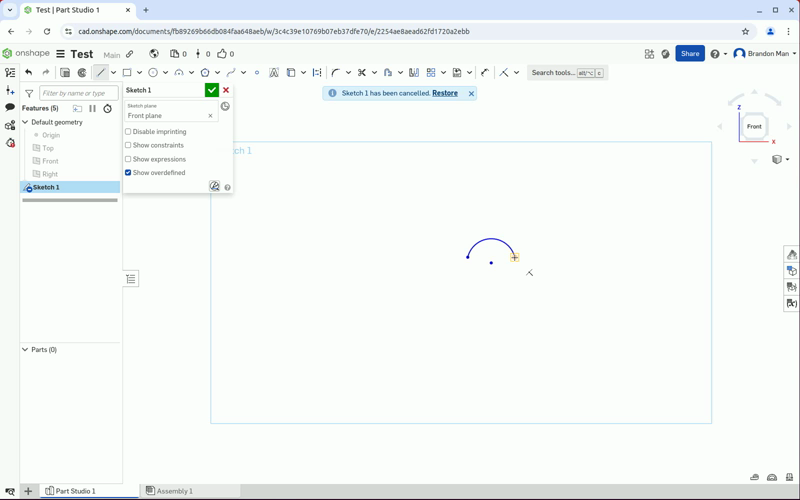
click(514, 257)
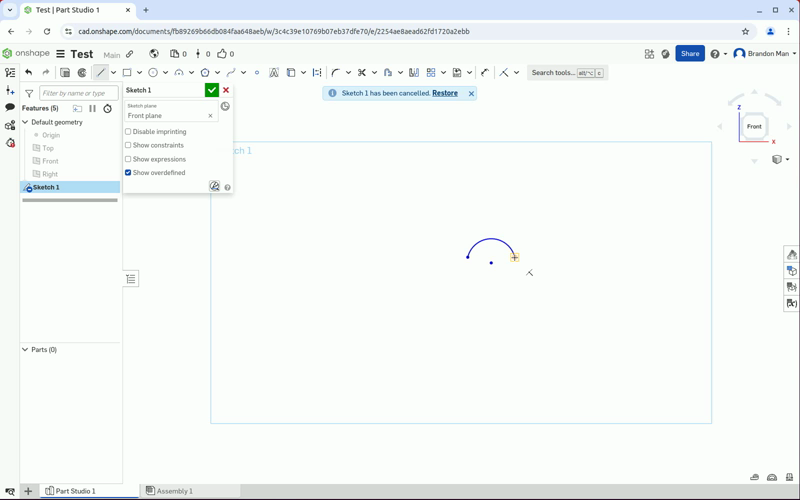
key_down(shift)
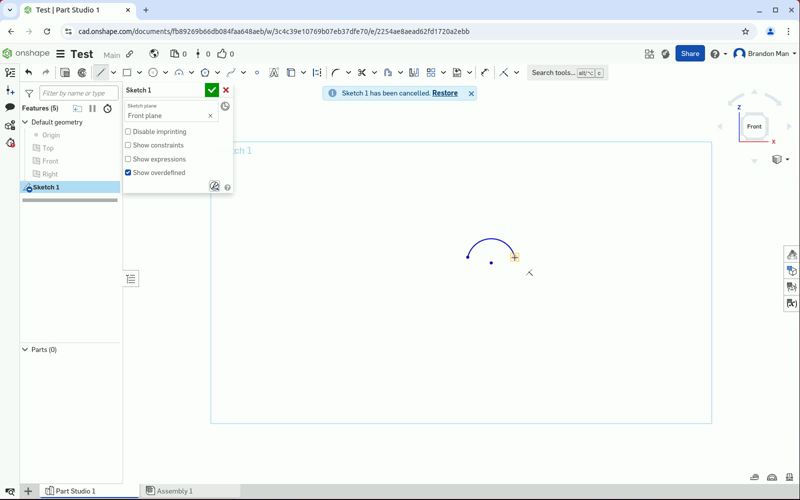
mouse_move(505, 185)
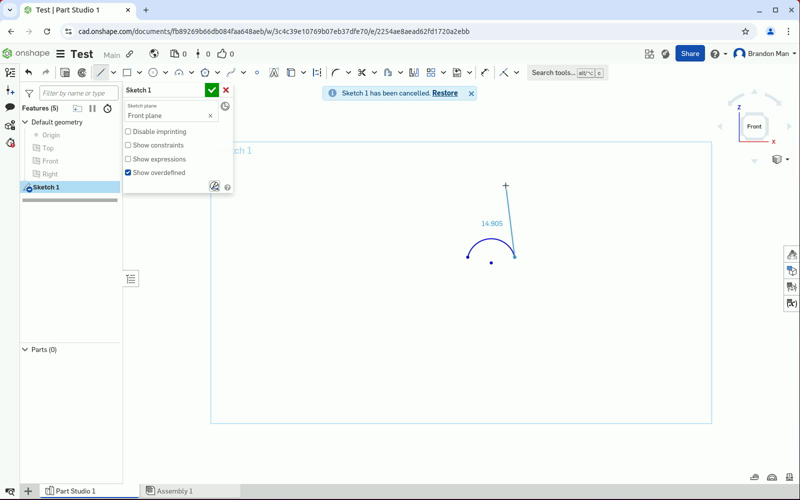
click(505, 185)
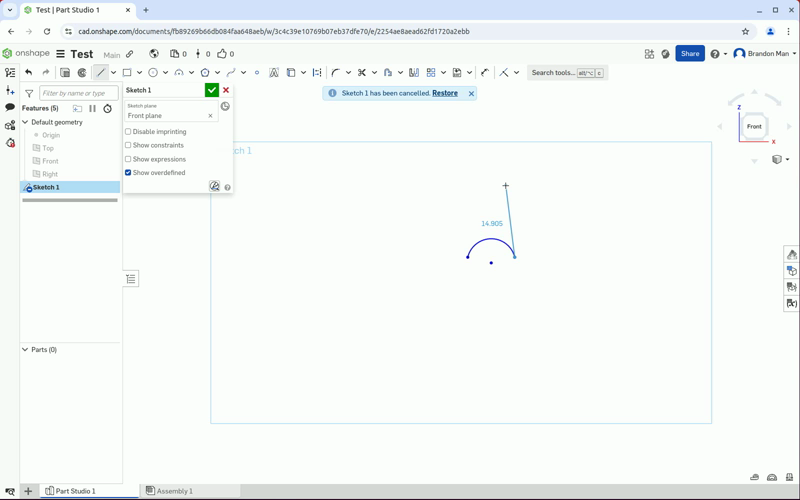
key_up(shift)
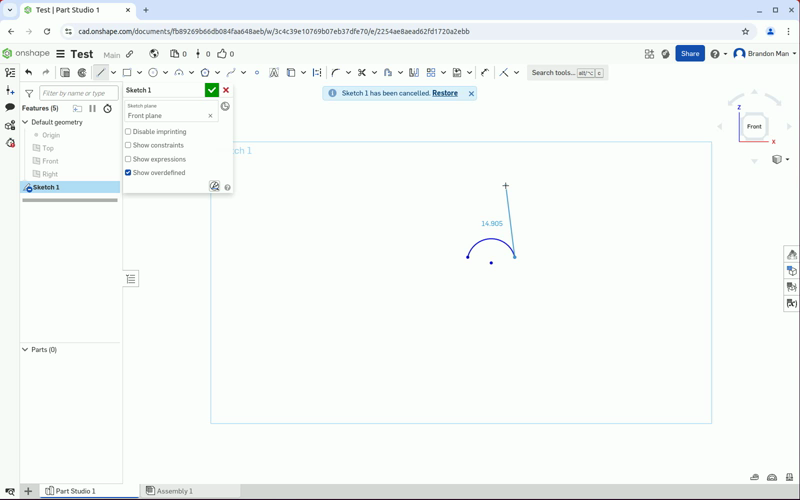
key(esc)
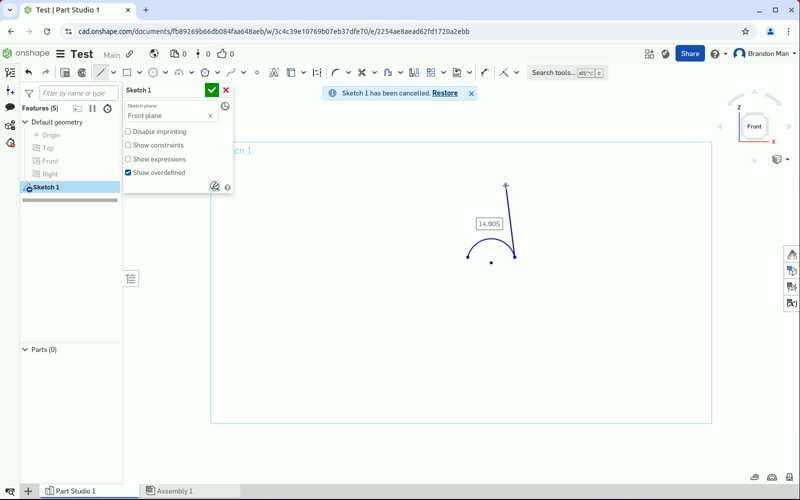
key(a)
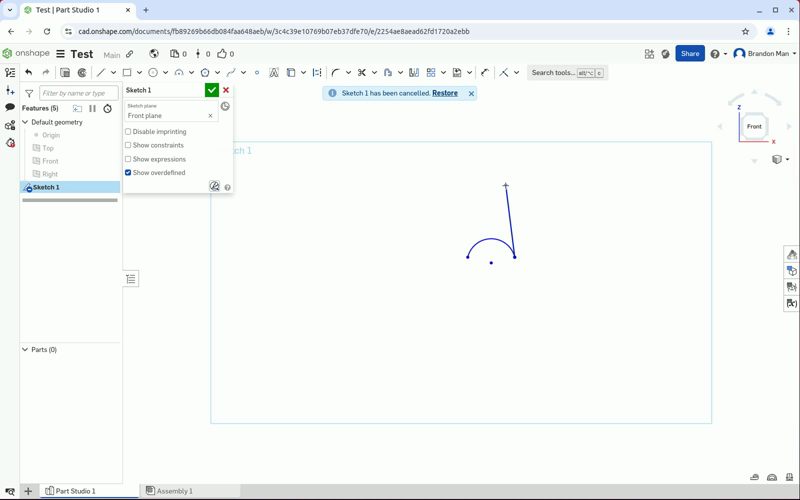
mouse_move(505, 185)
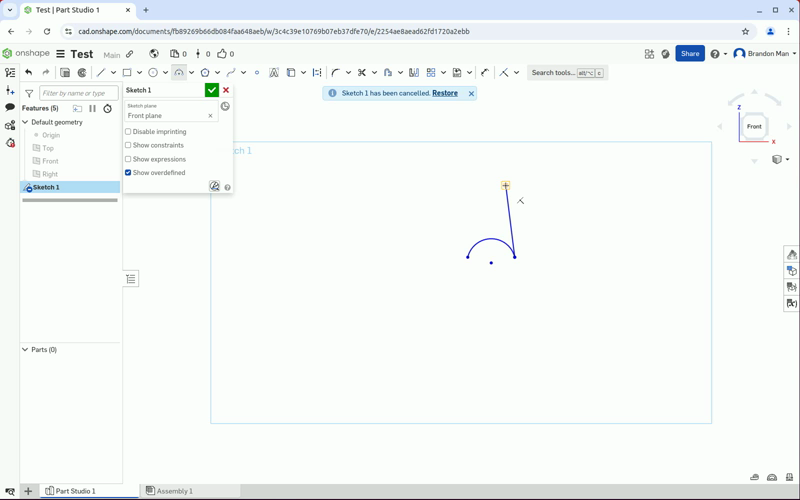
click(505, 185)
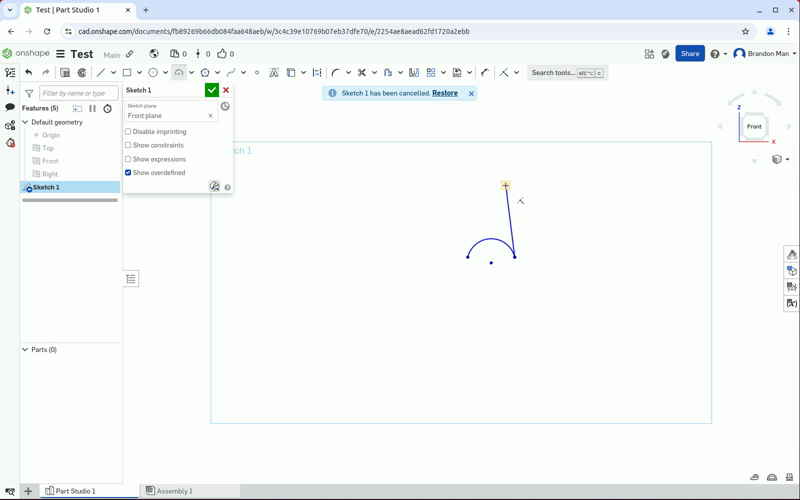
key_down(shift)
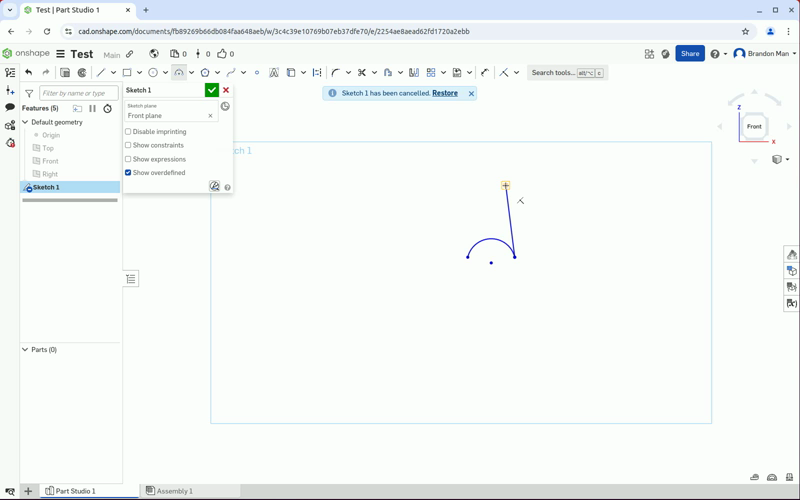
mouse_move(477, 185)
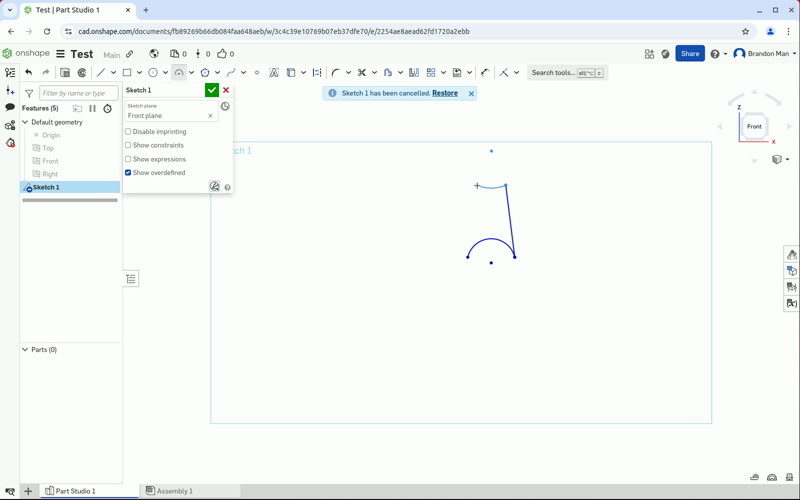
click(477, 185)
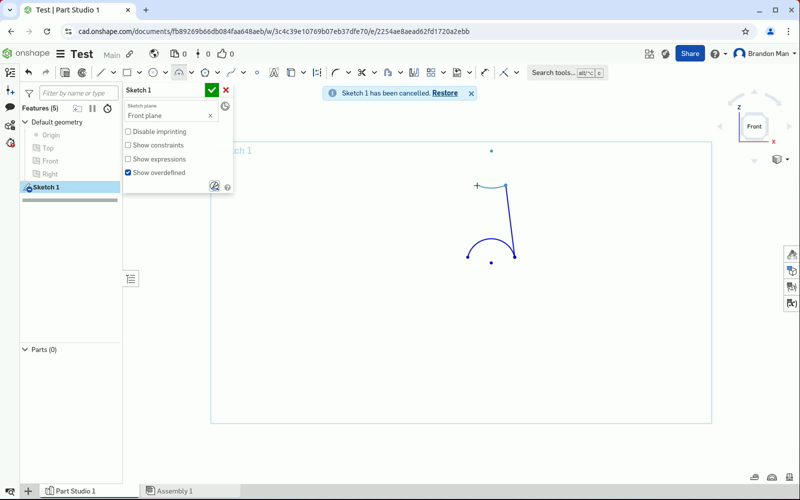
mouse_move(491, 199)
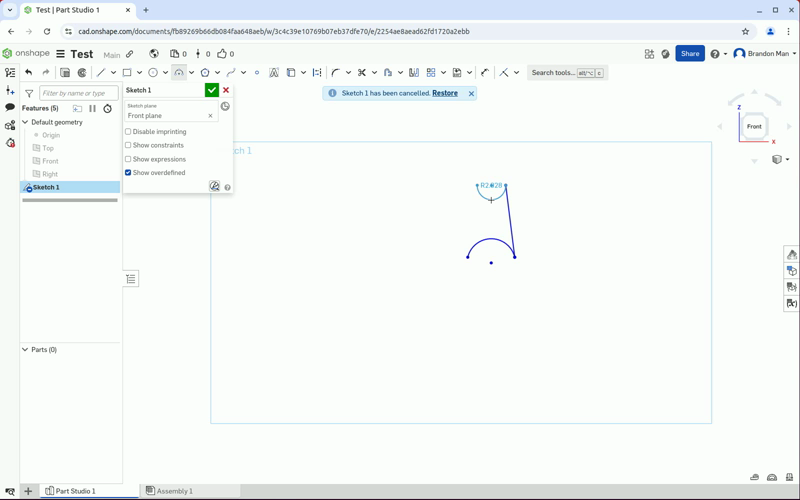
click(491, 199)
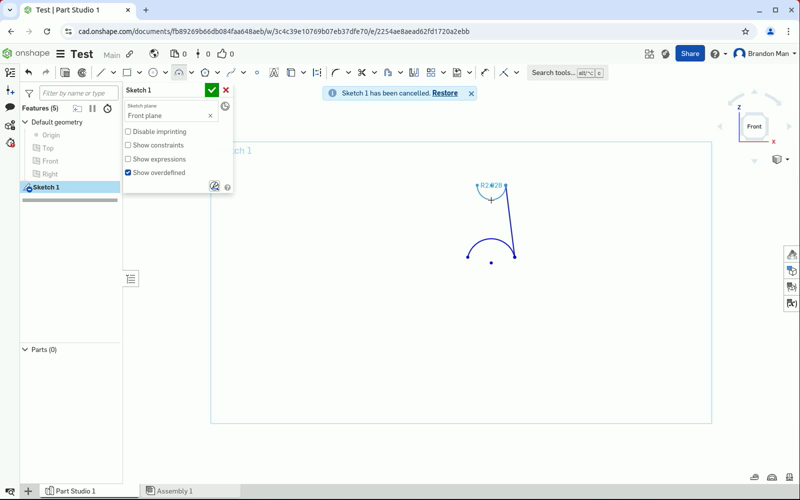
key_up(shift)
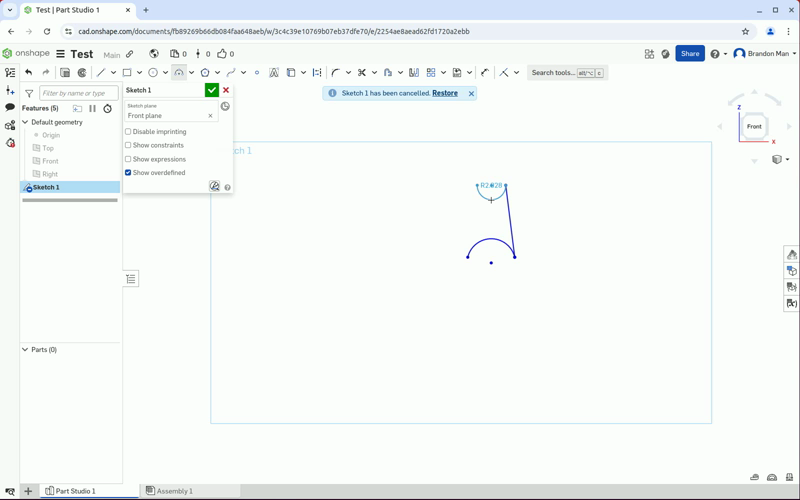
key(esc)
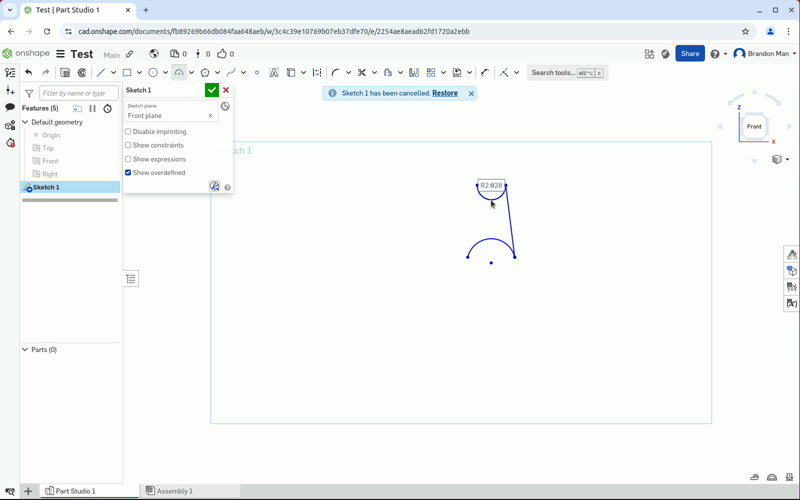
key(l)
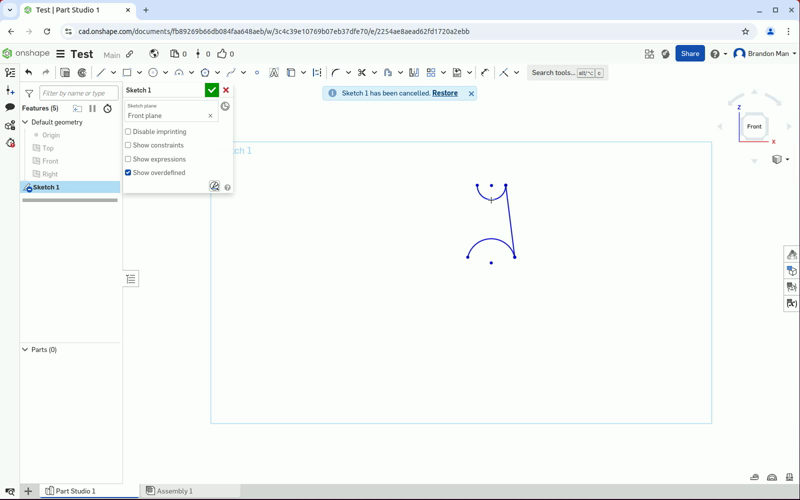
mouse_move(477, 185)
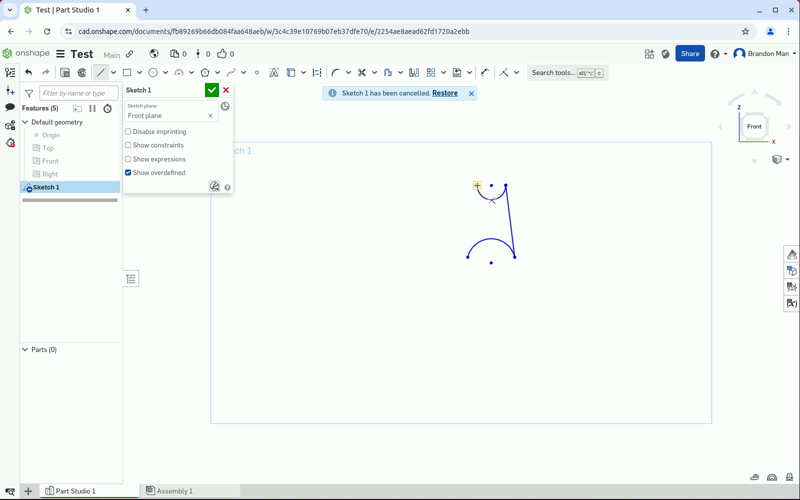
click(477, 185)
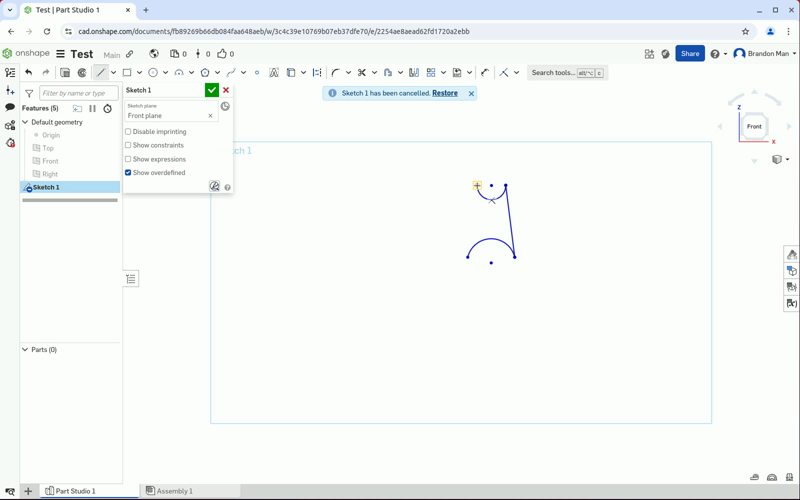
key_down(shift)
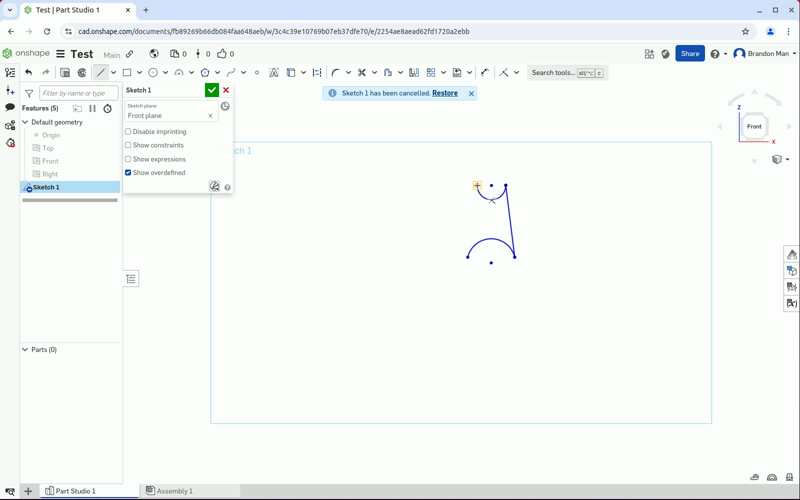
mouse_move(467, 257)
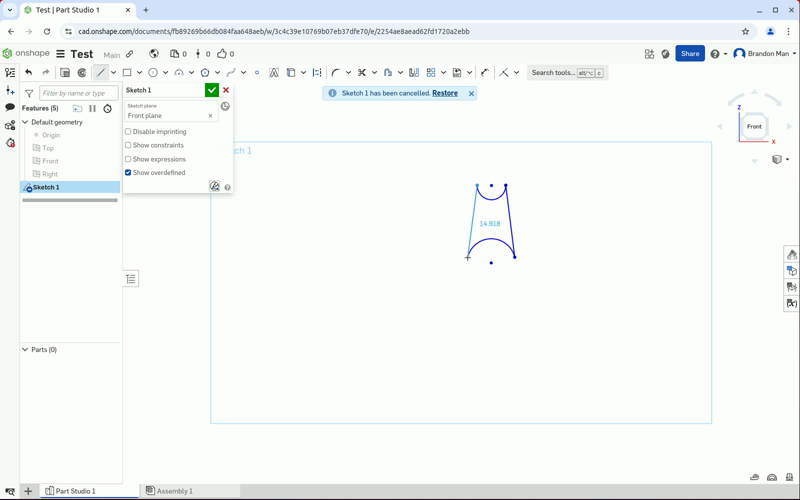
key_up(shift)
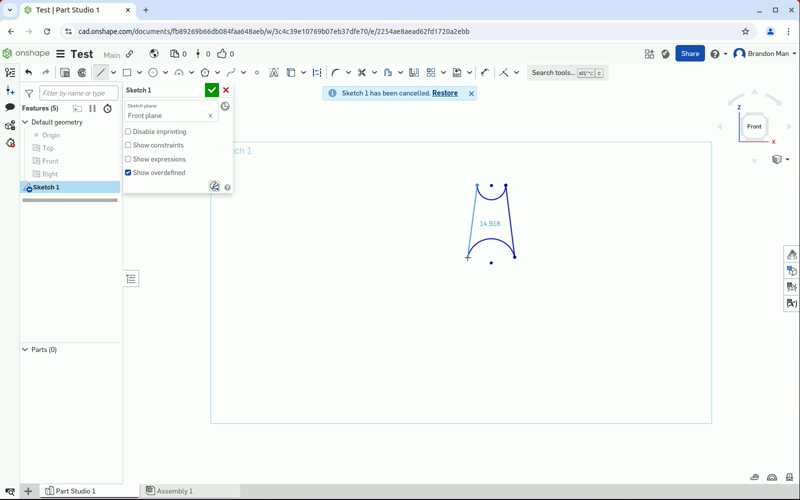
click(467, 257)
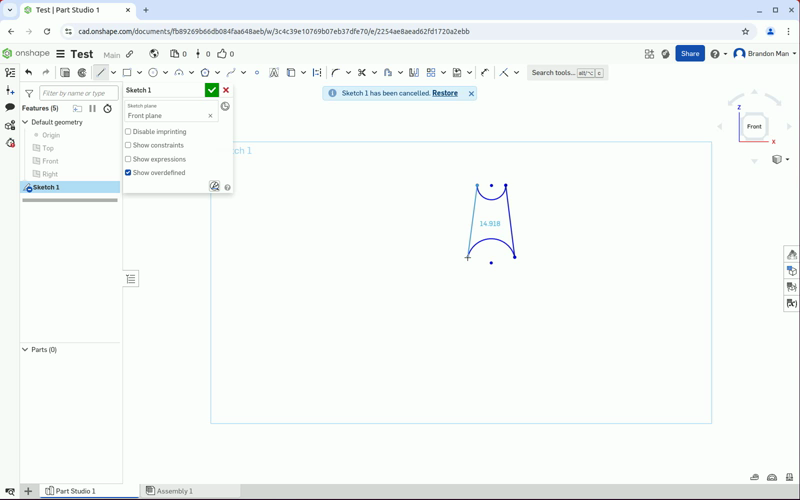
key(esc)
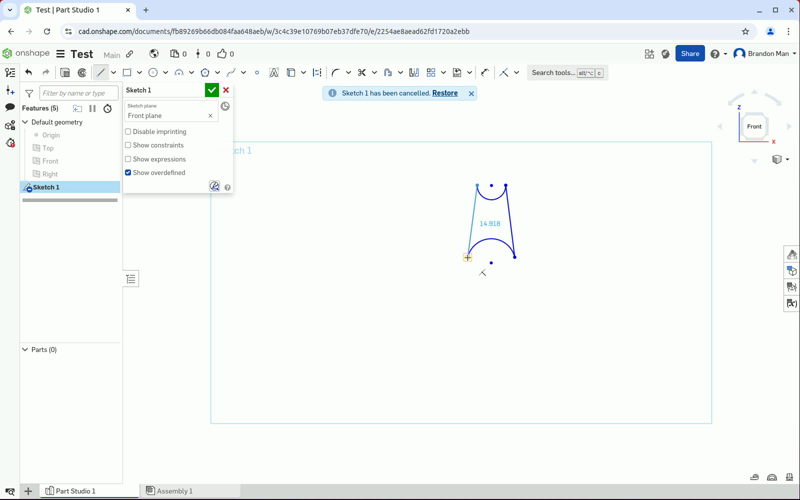
key(c)
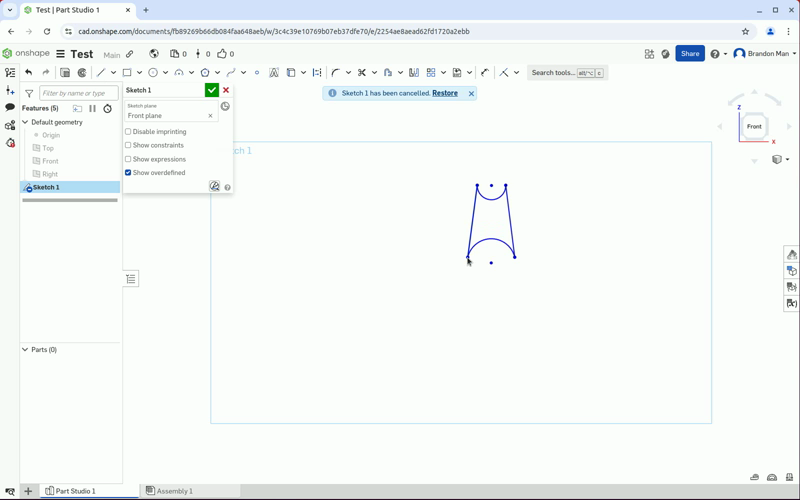
key_down(shift)
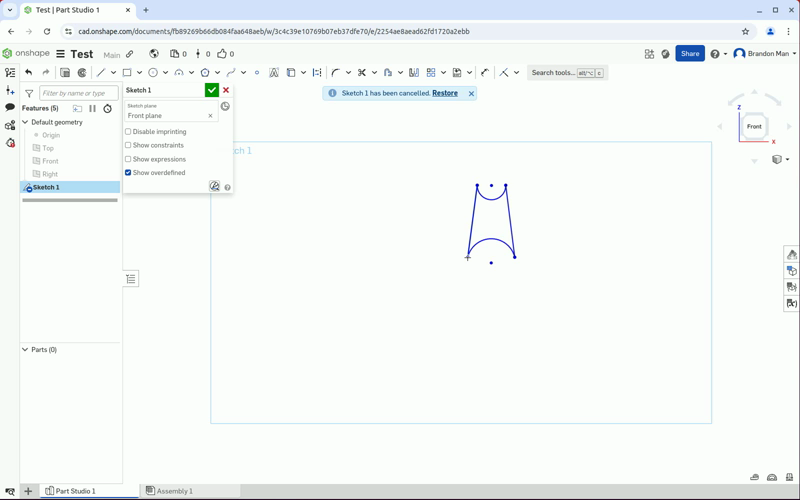
mouse_move(486, 207)
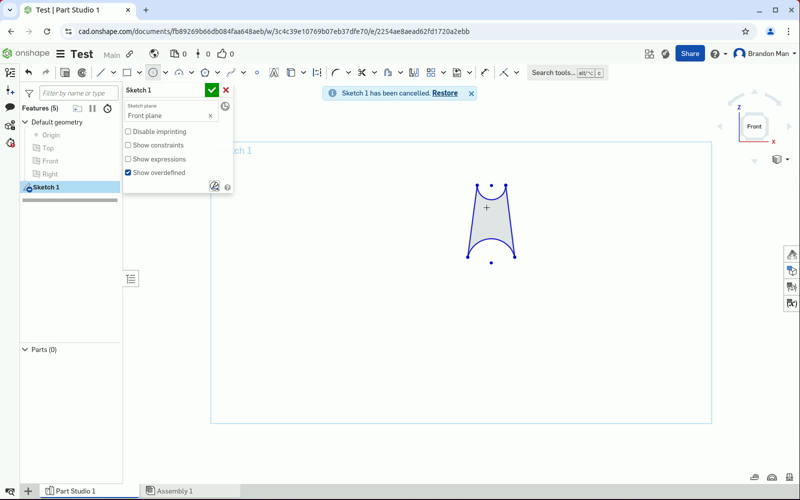
click(486, 207)
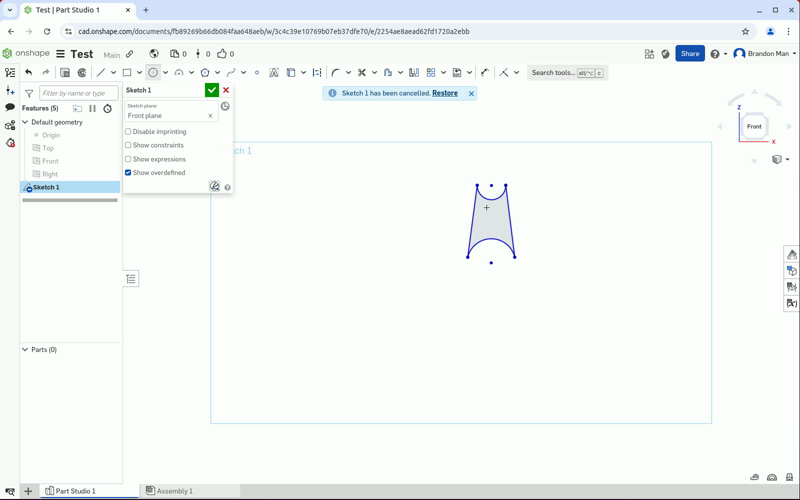
key_up(shift)
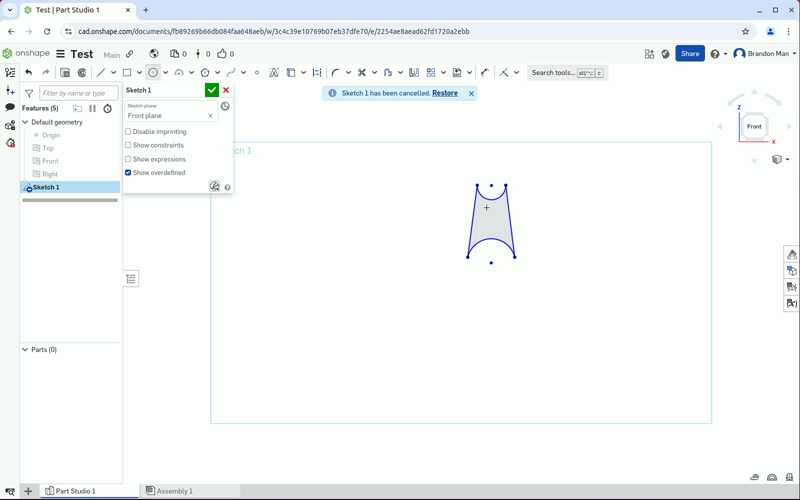
mouse_move(491, 207)
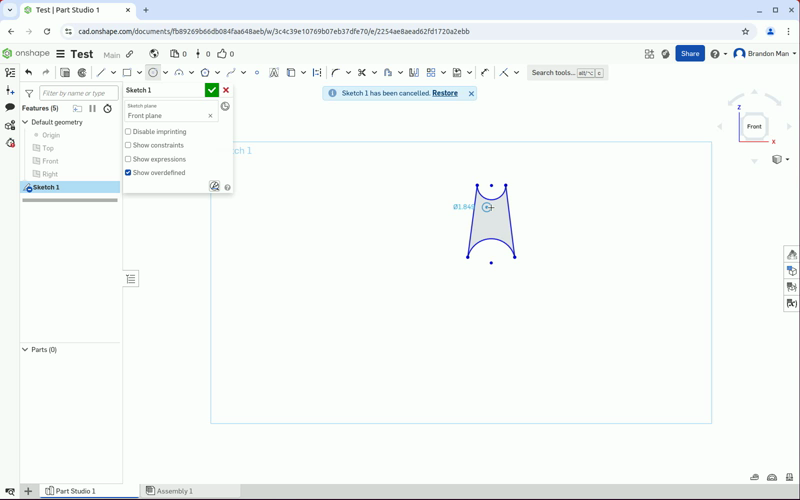
click(491, 207)
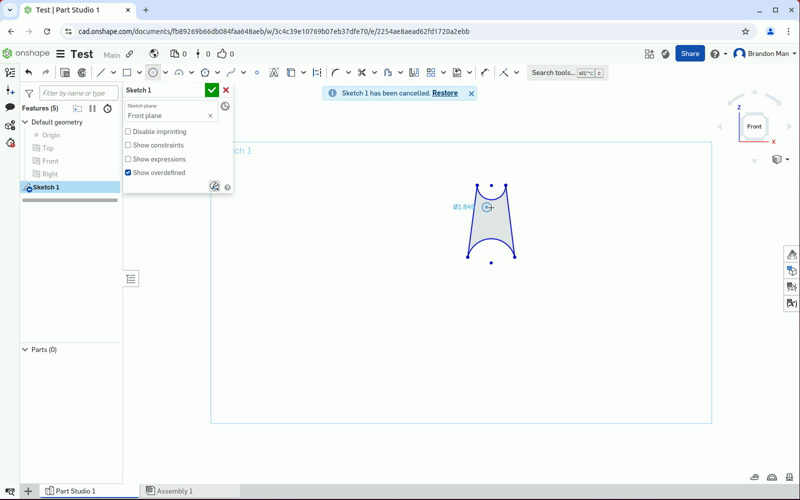
key(esc)
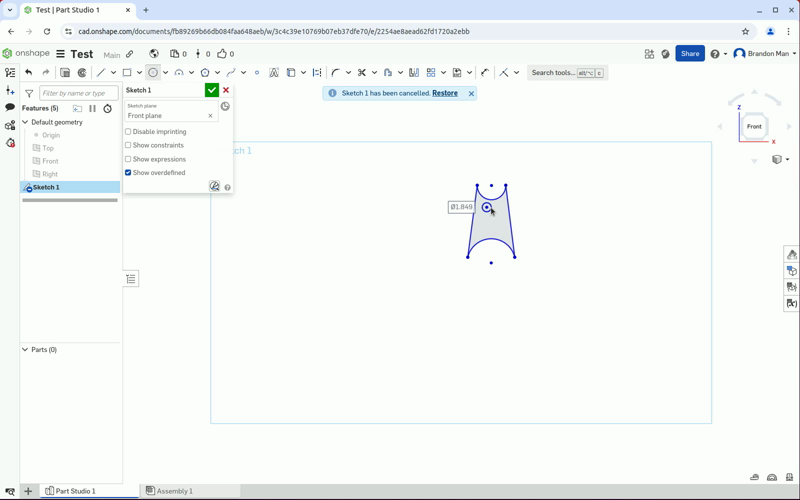
mouse_move(494, 215)
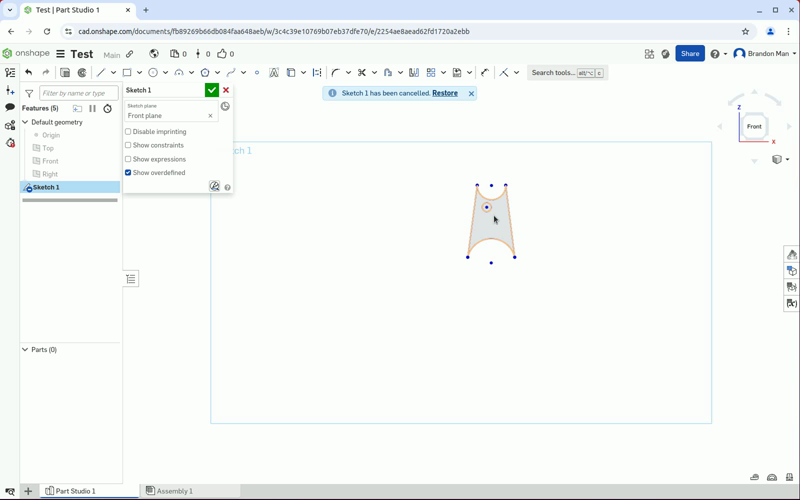
click(494, 215)
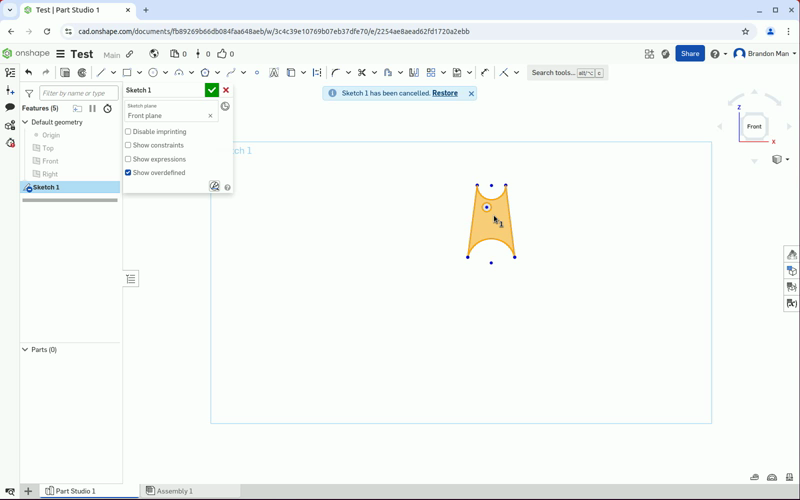
mouse_move(73, 352)
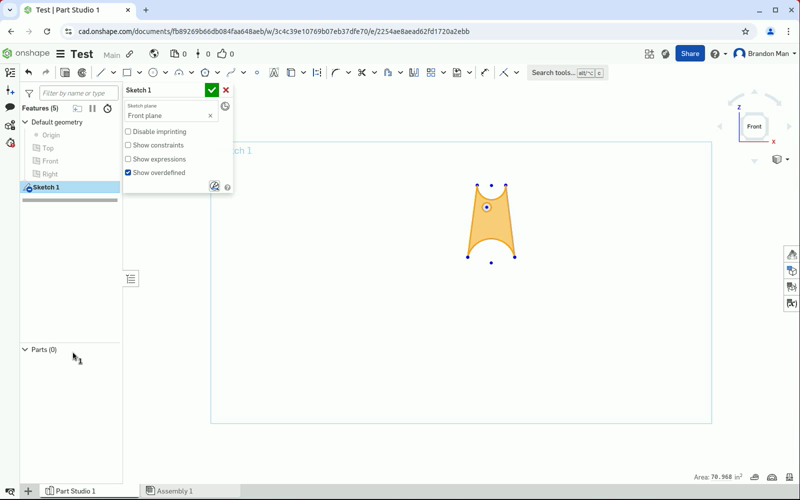
key(shift+y)
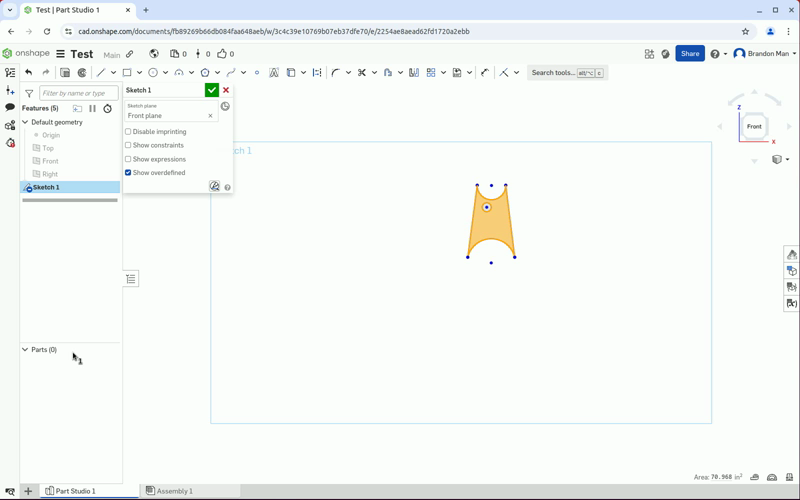
key(shift+e)
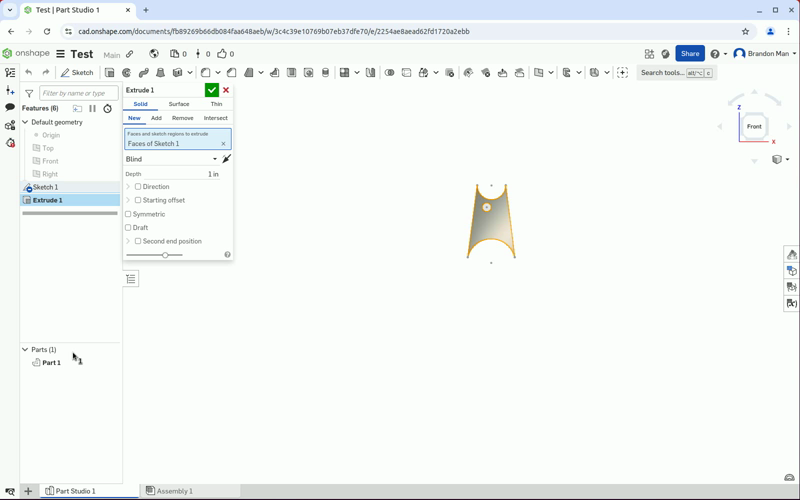
mouse_move(143, 106)
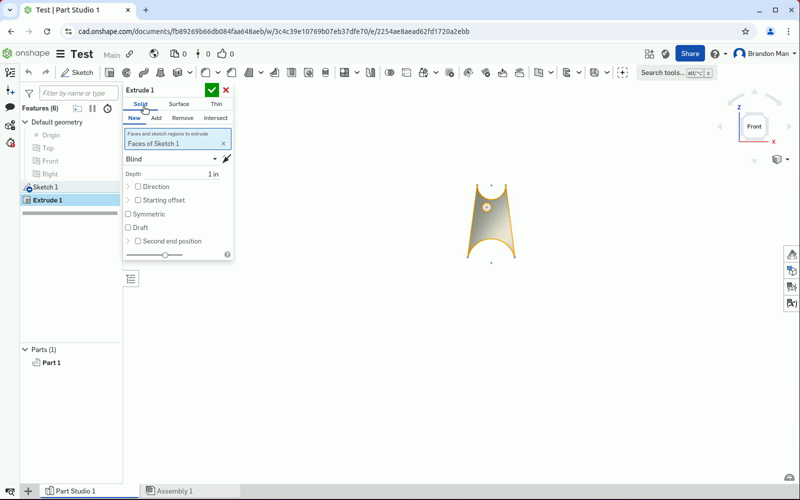
click(143, 106)
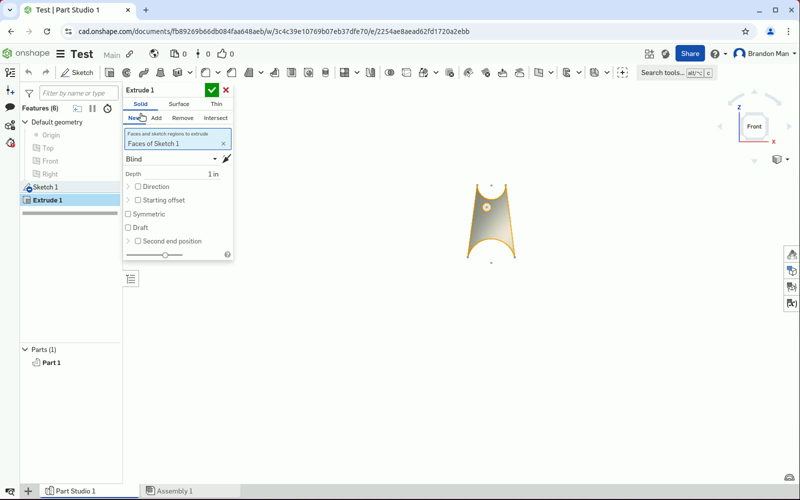
mouse_move(137, 120)
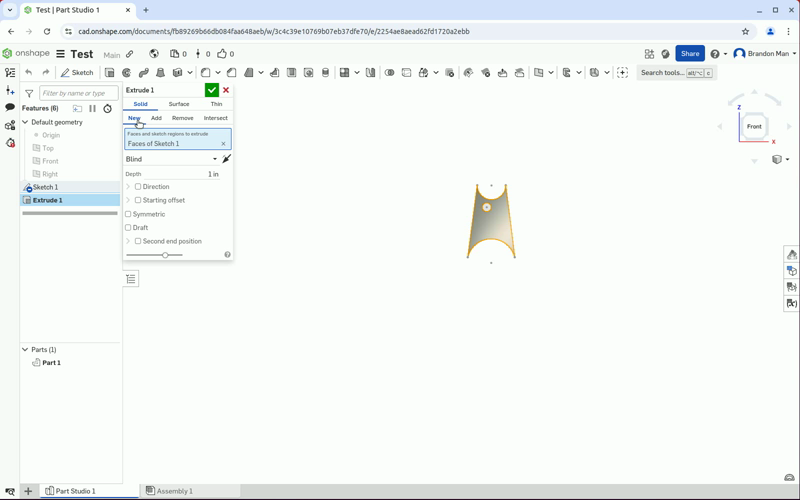
click(137, 120)
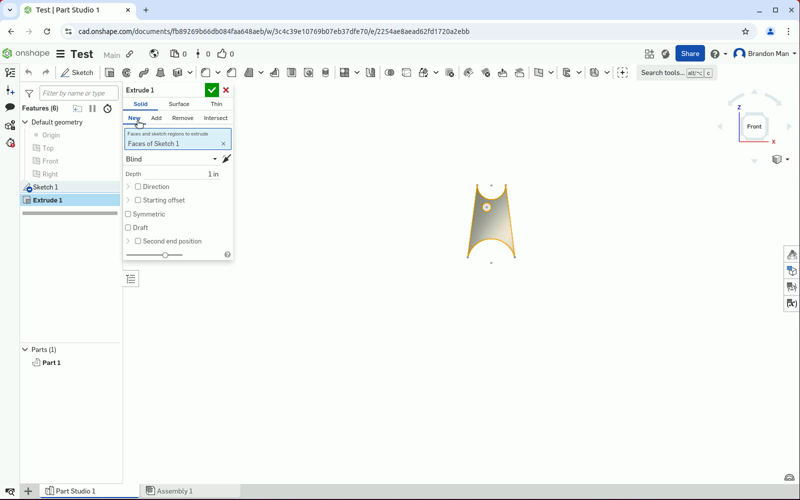
key(tab, 4)
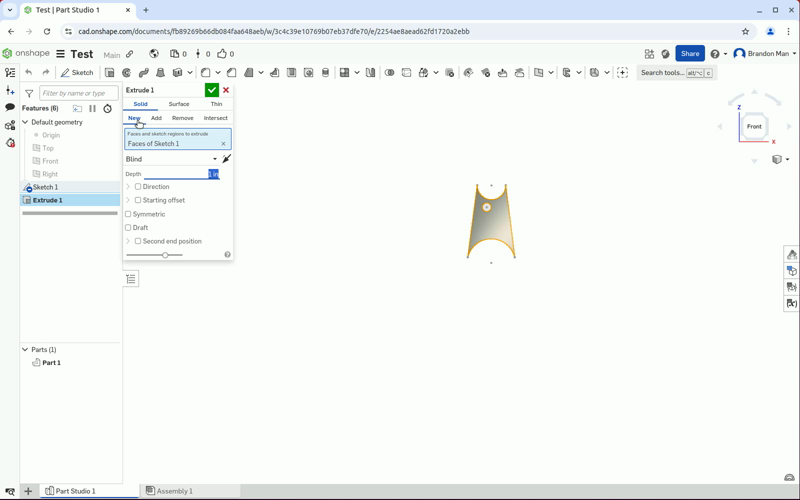
text(0.963)
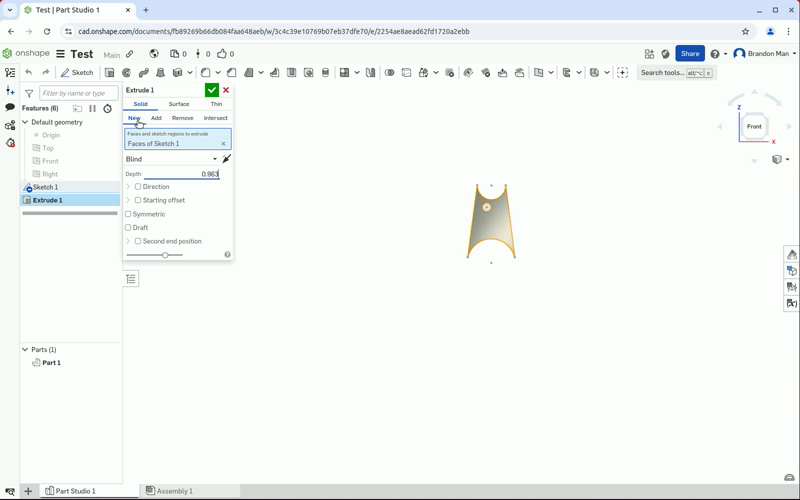
key(enter)
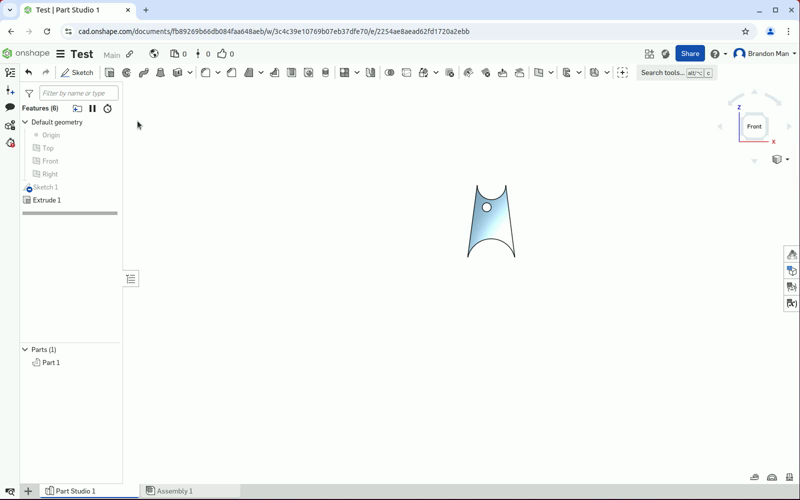
key(shift+h)
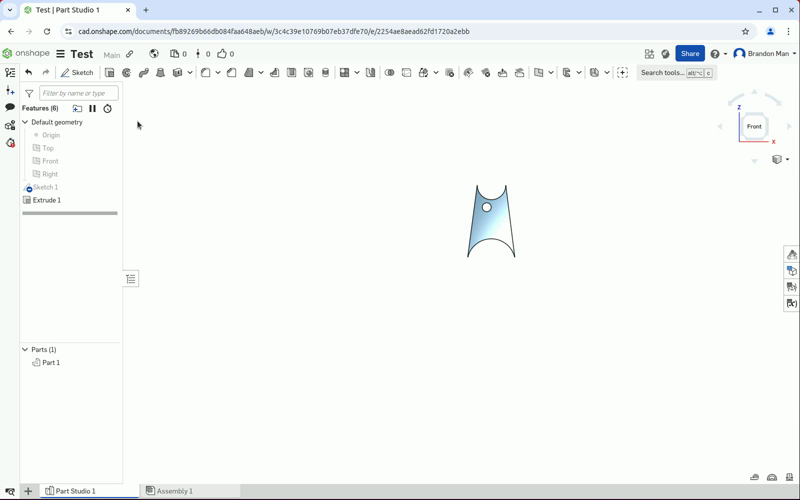
key(shift+h)
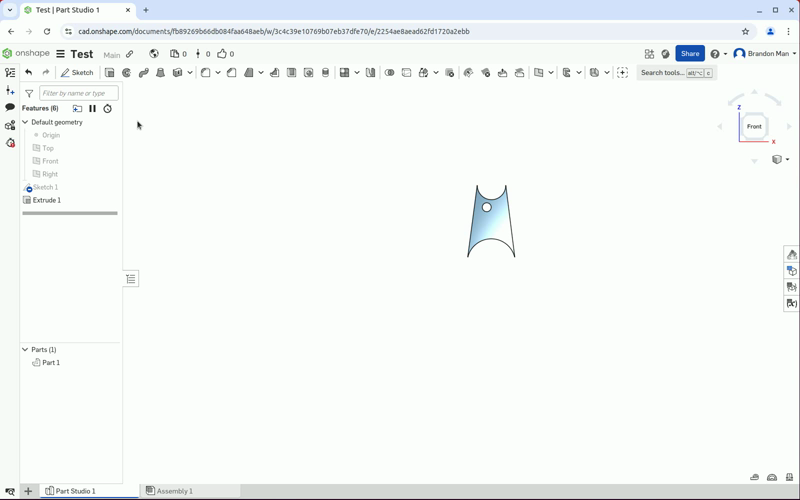
mouse_move(73, 189)
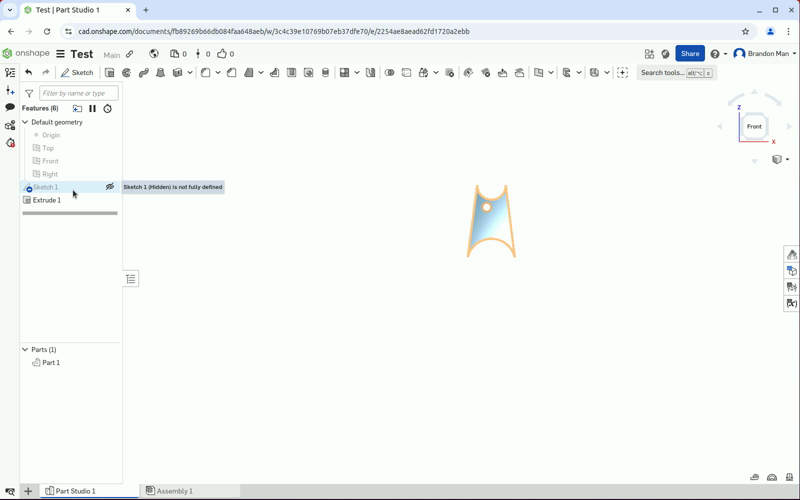
click(73, 189)
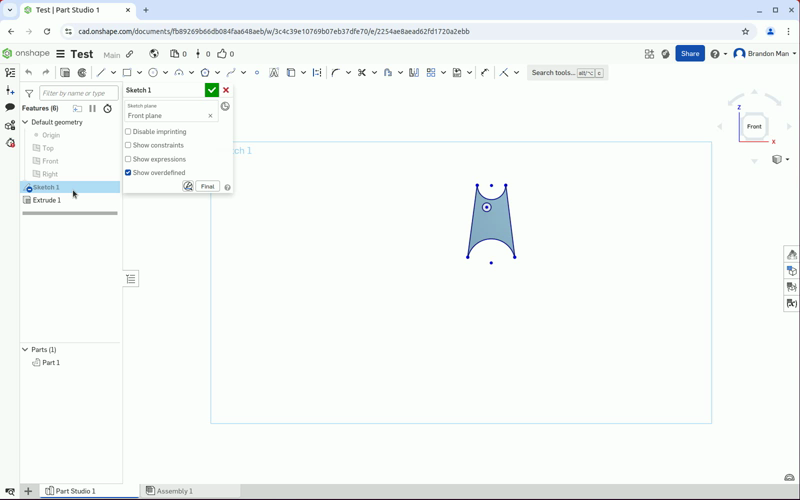
mouse_move(229, 92)
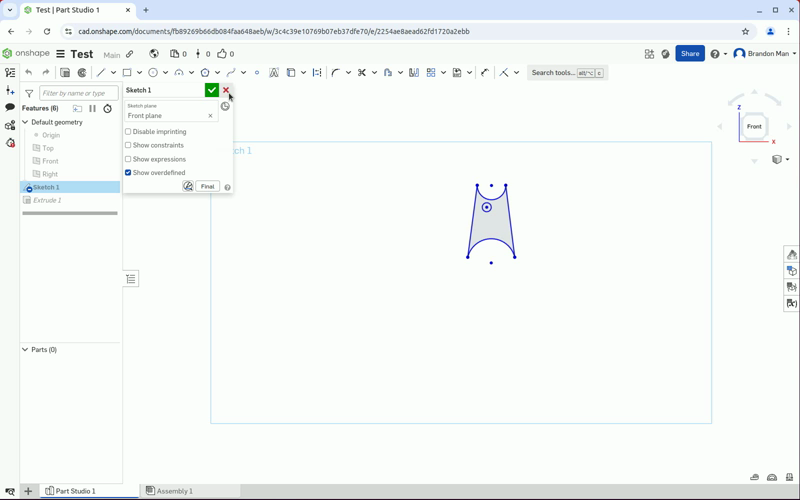
click(229, 92)
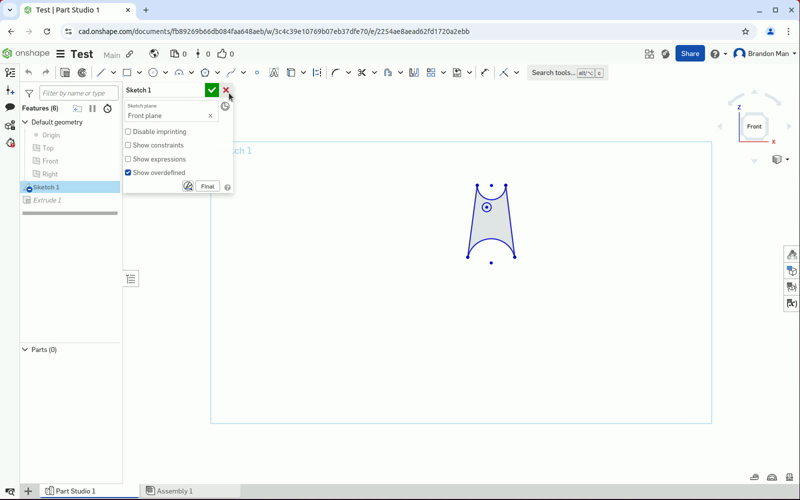
key(shift+s)
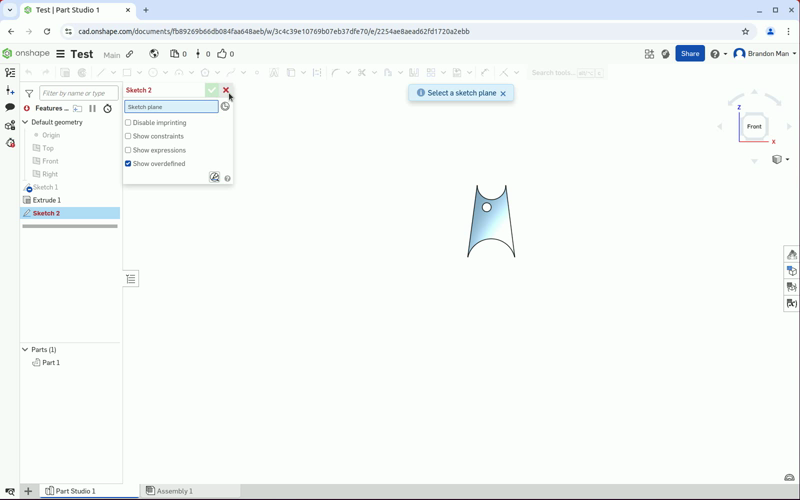
mouse_move(73, 163)
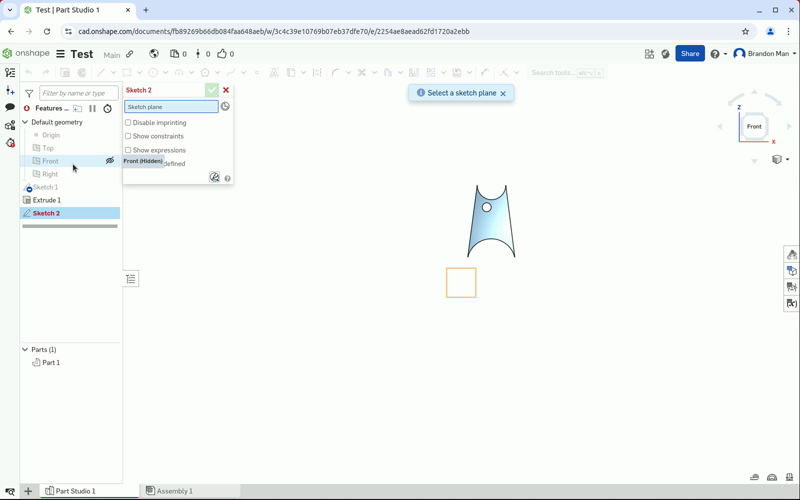
click(73, 163)
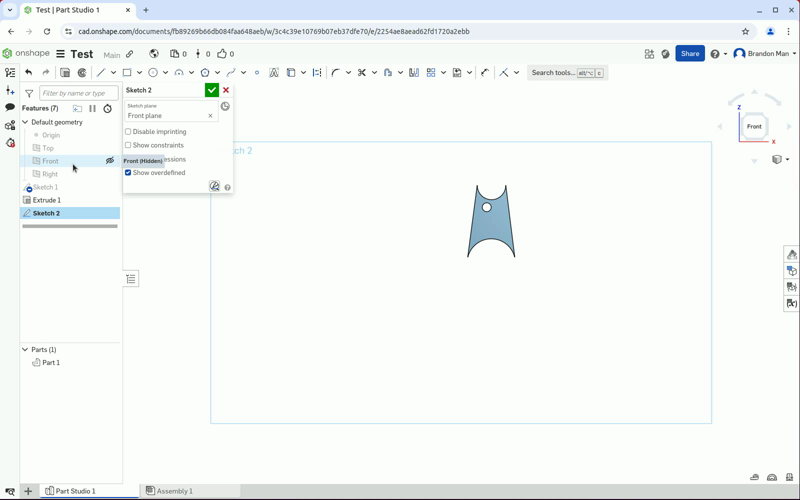
mouse_move(73, 352)
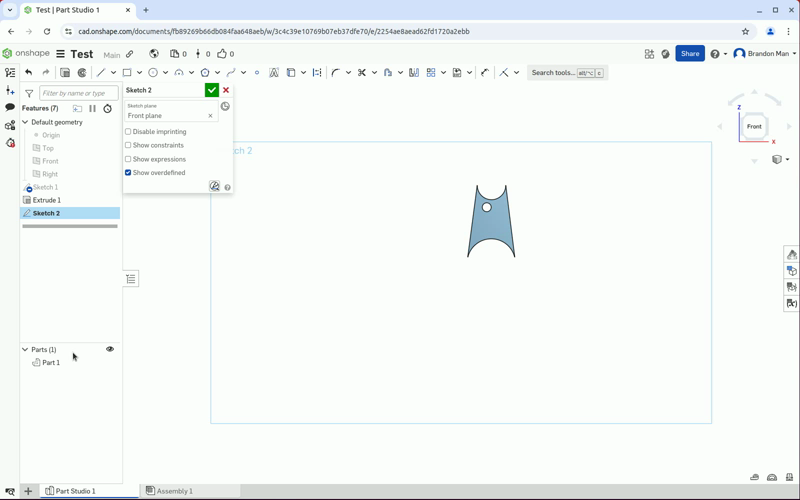
key(y)
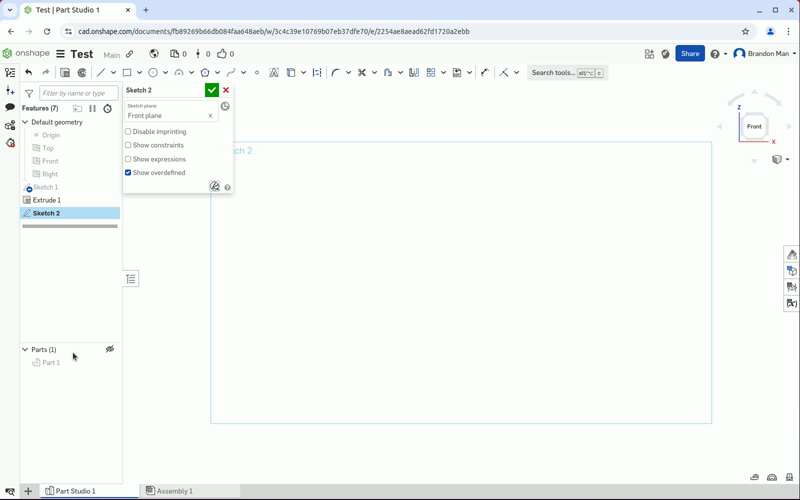
key(c)
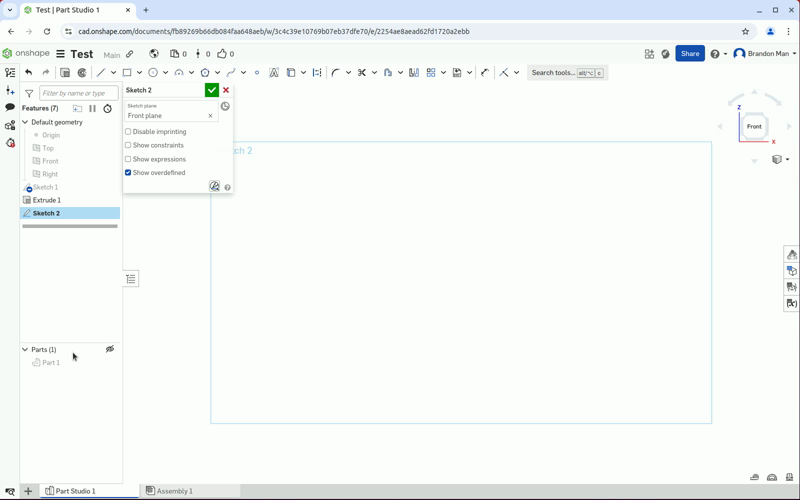
key_down(shift)
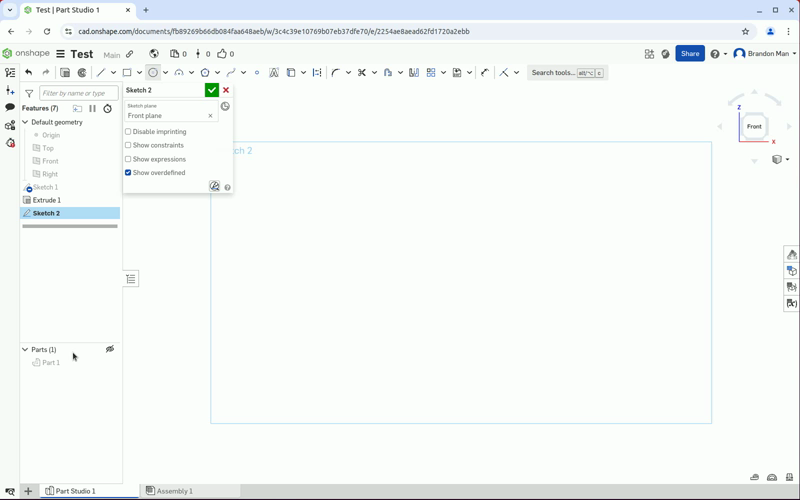
mouse_move(492, 184)
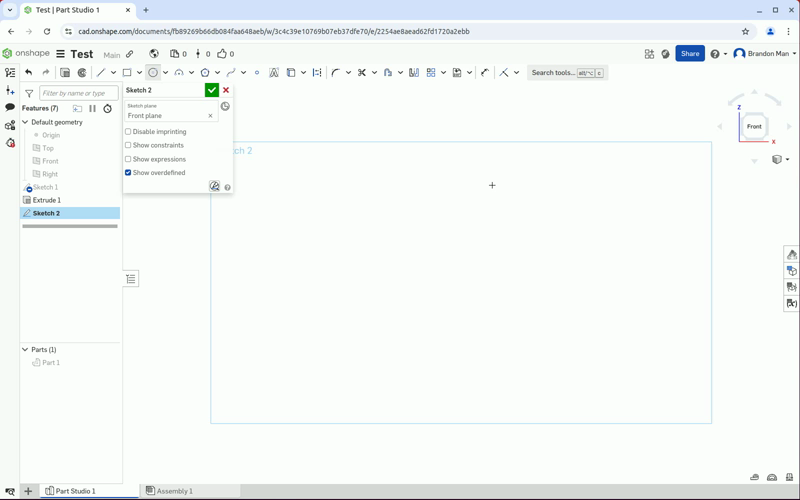
click(492, 184)
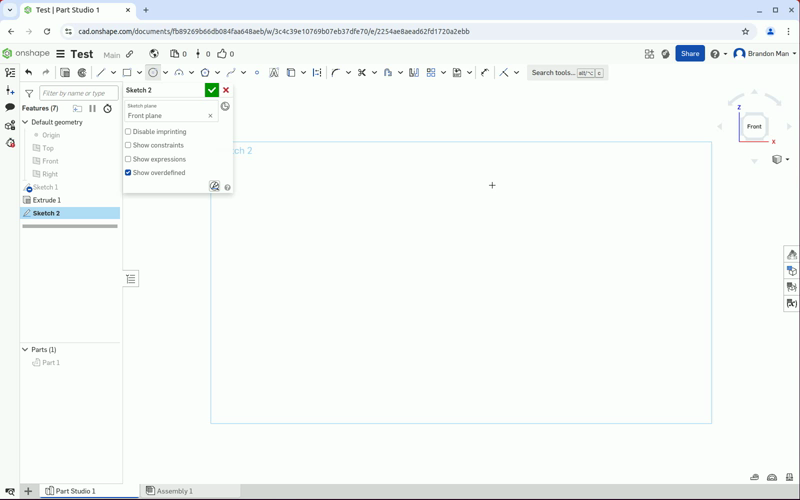
key_up(shift)
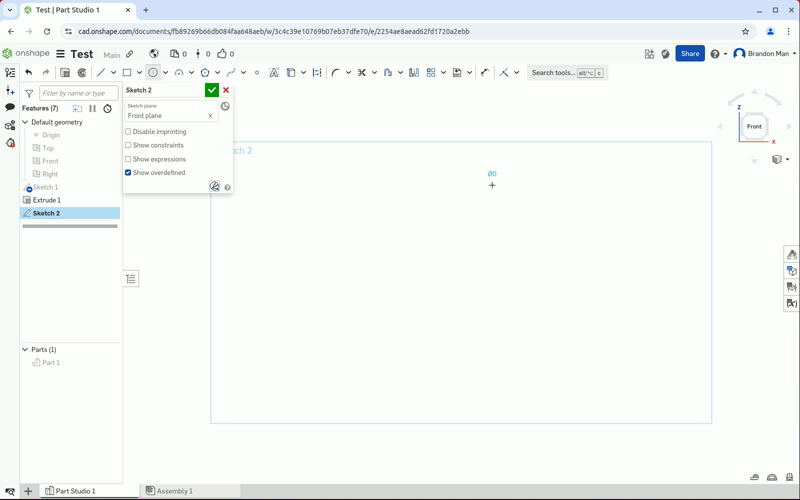
mouse_move(507, 184)
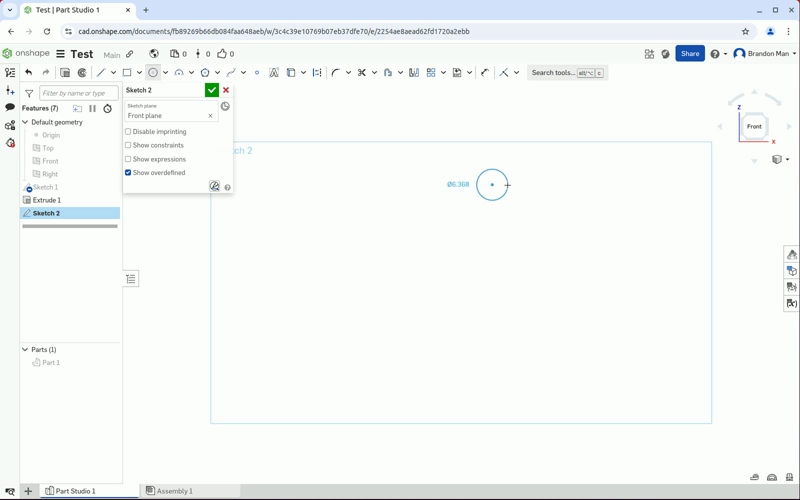
click(507, 184)
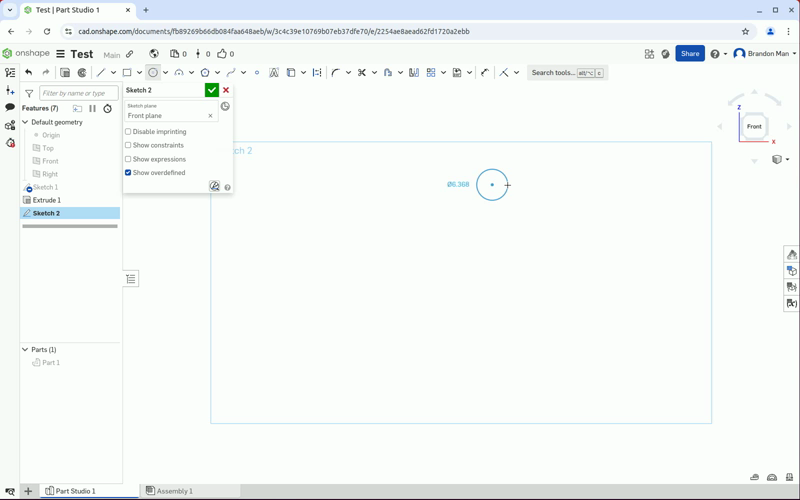
key(esc)
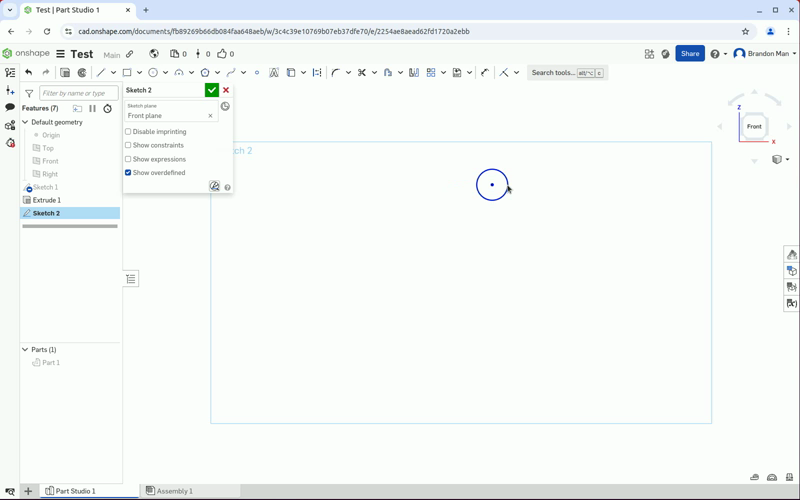
key(c)
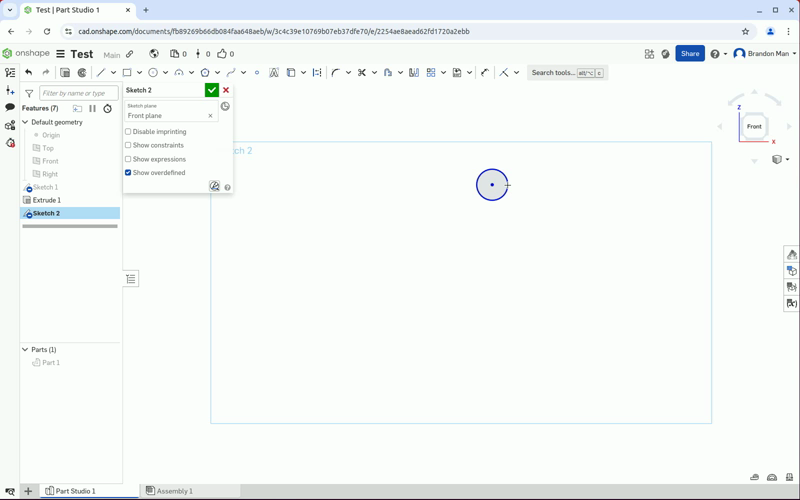
key_down(shift)
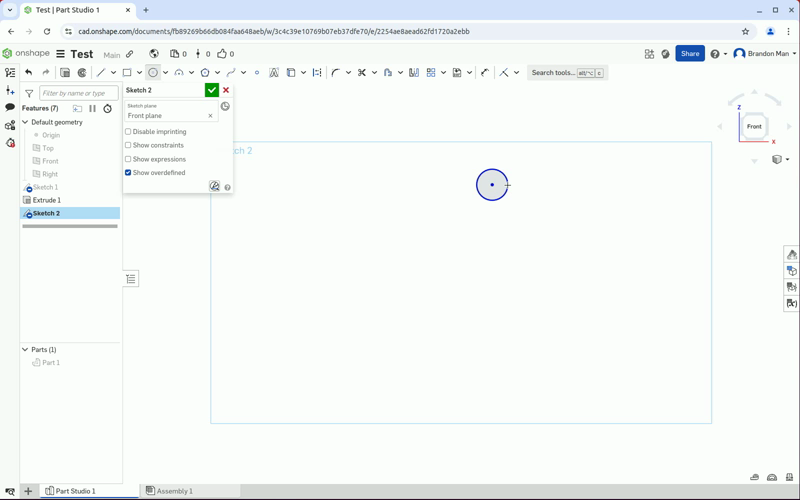
mouse_move(492, 184)
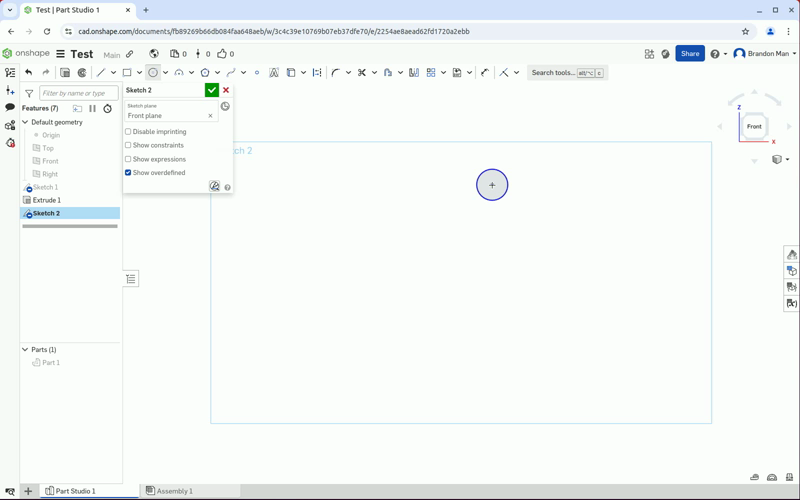
click(492, 184)
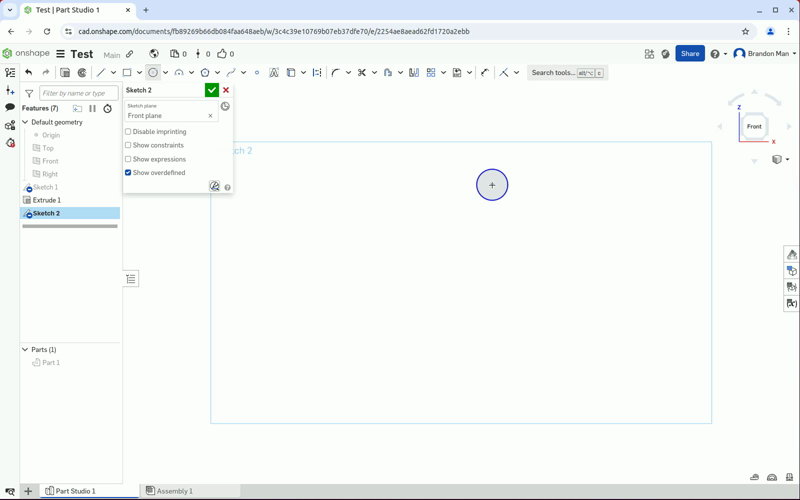
key_up(shift)
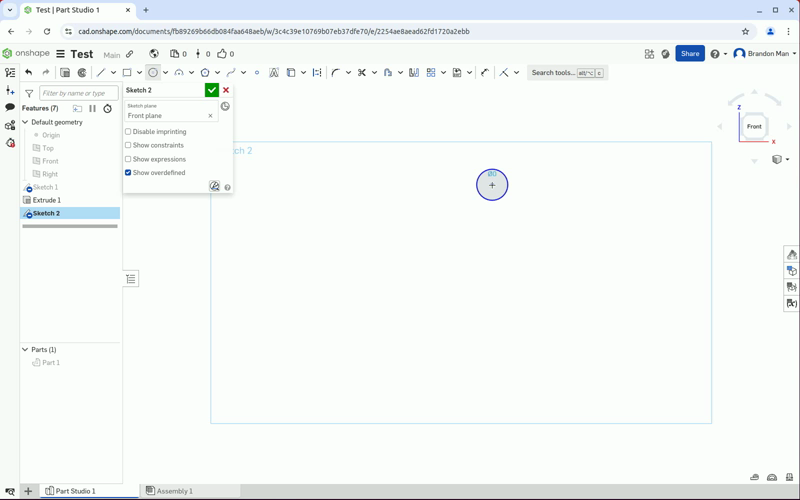
mouse_move(497, 184)
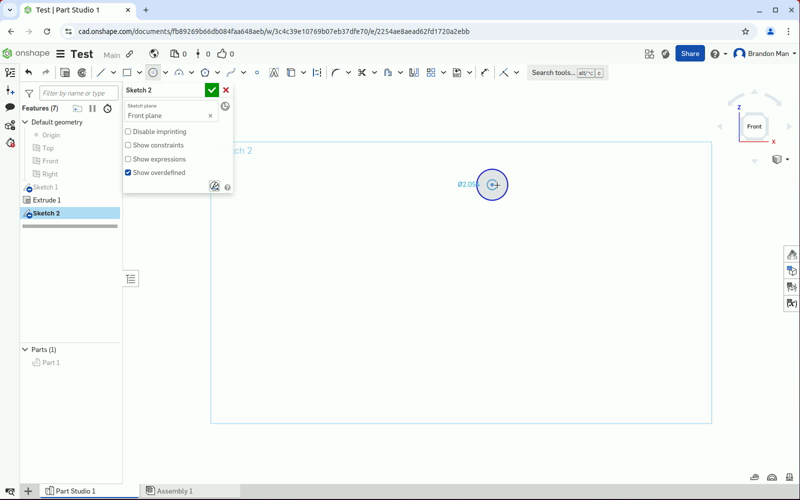
click(497, 184)
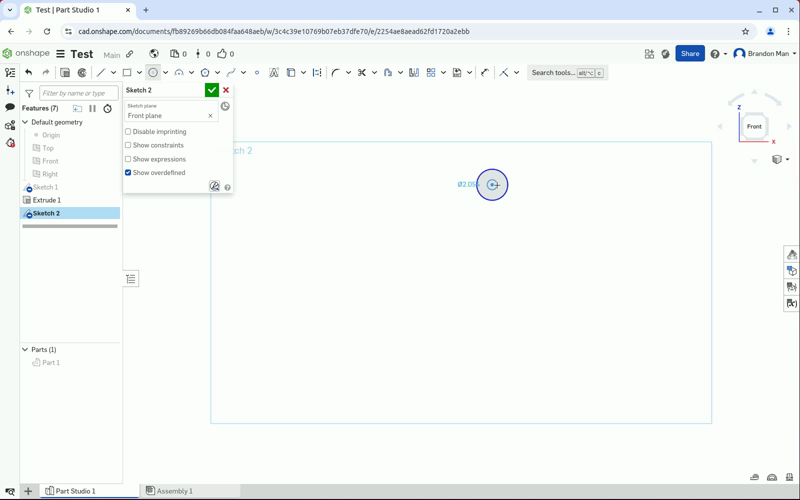
key(esc)
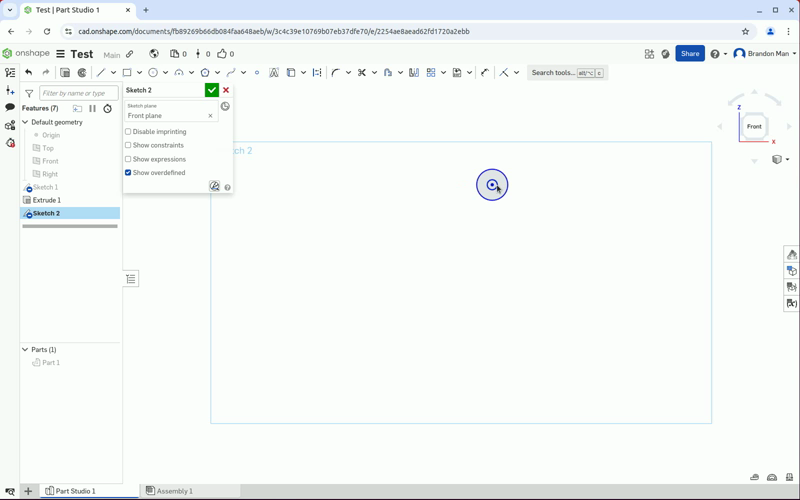
mouse_move(503, 191)
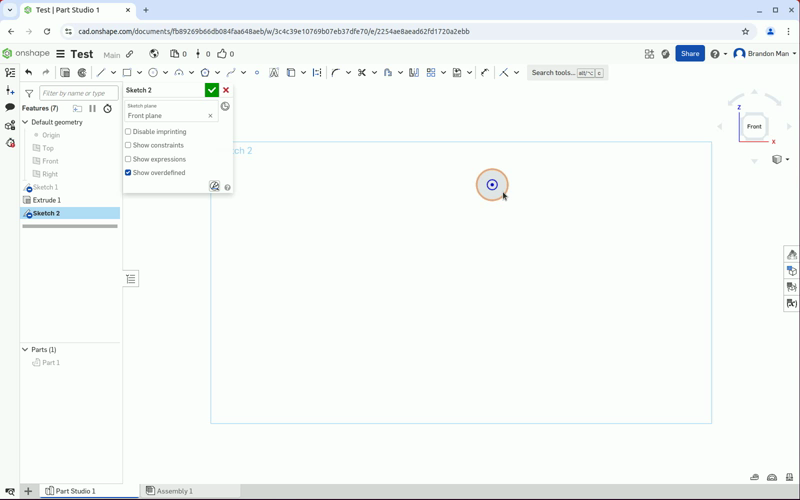
scroll(6)
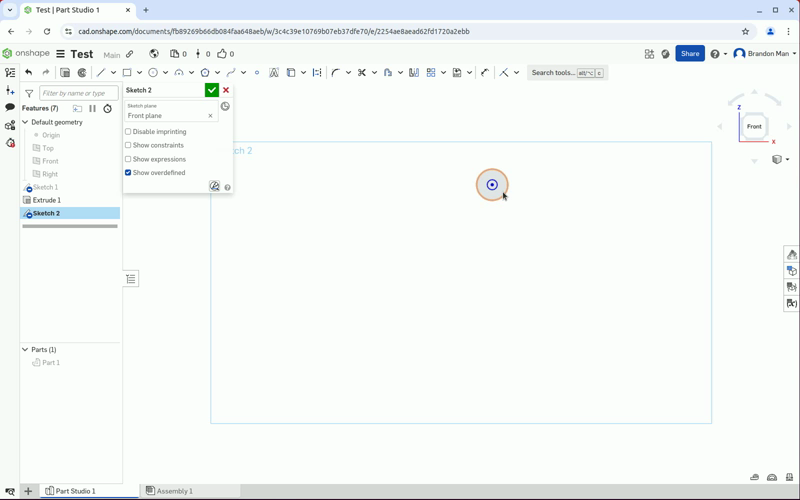
scroll(6)
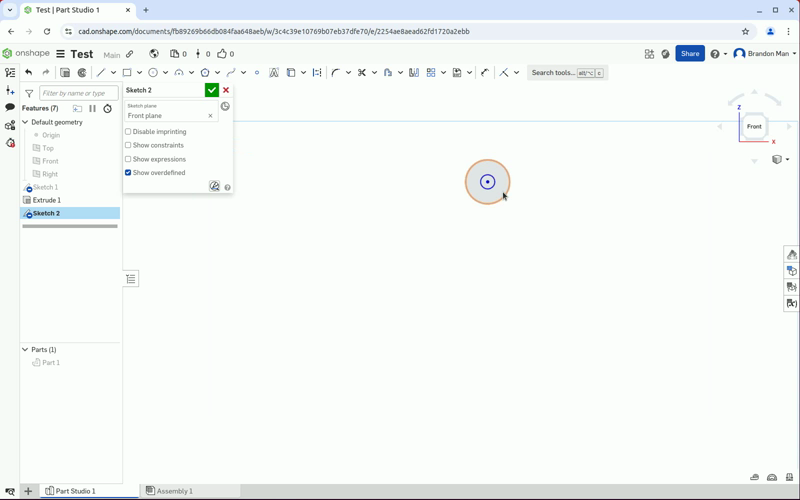
scroll(6)
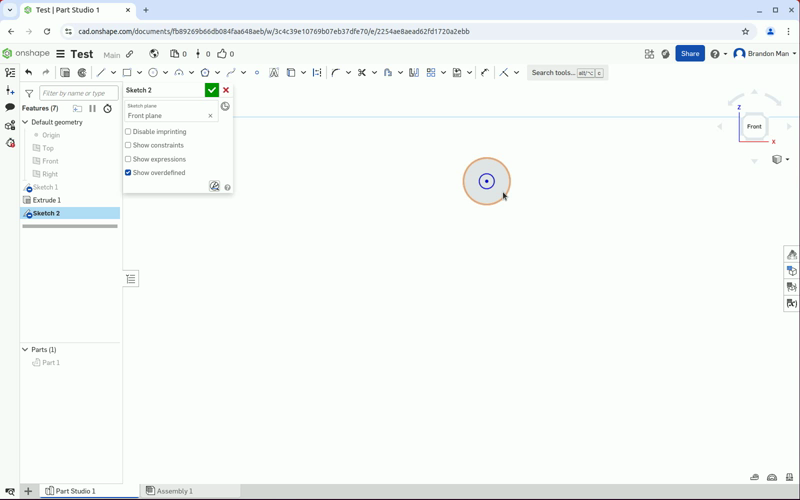
scroll(6)
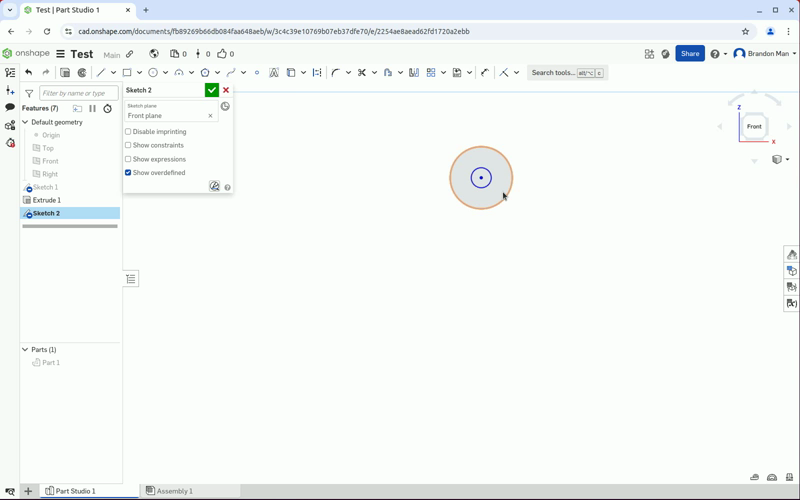
scroll(6)
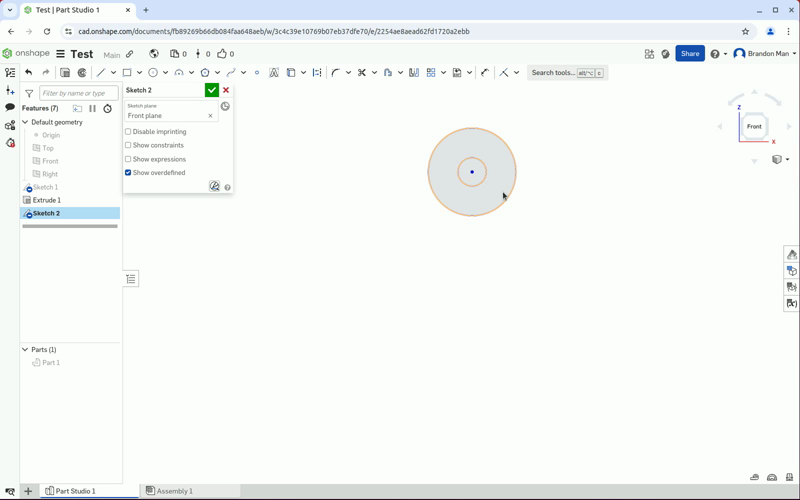
scroll(6)
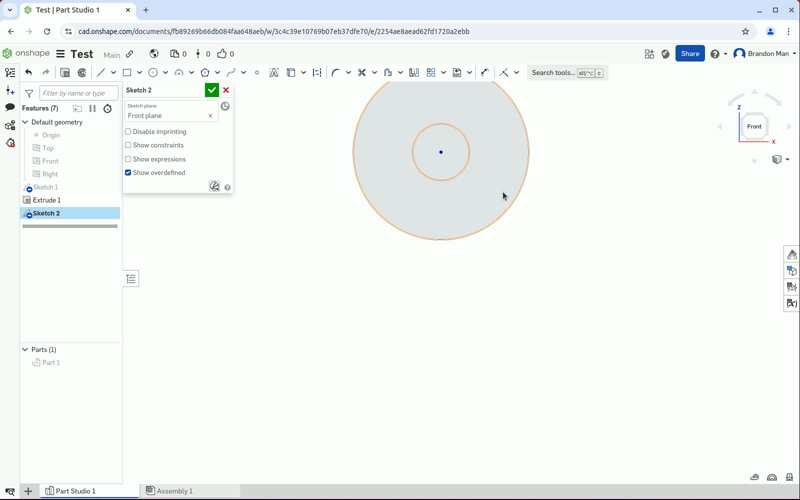
scroll(6)
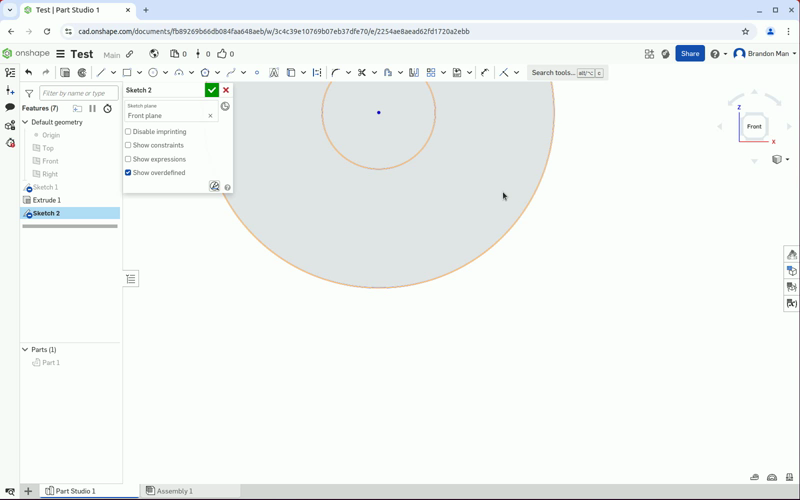
click(503, 191)
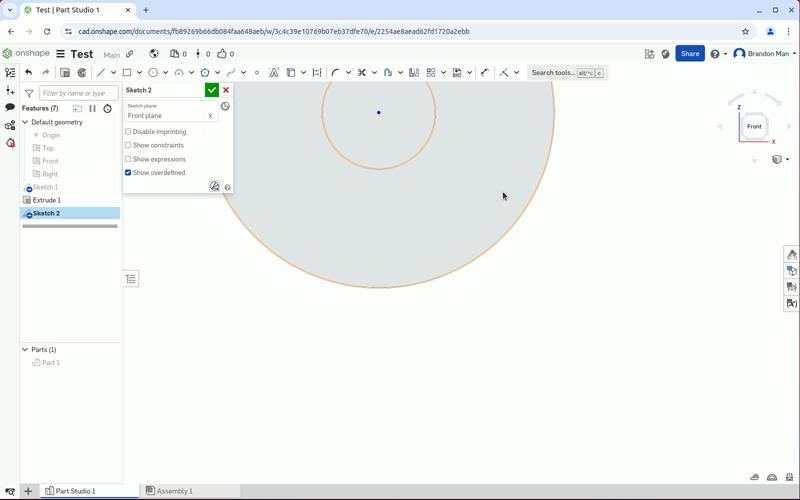
scroll(-6)
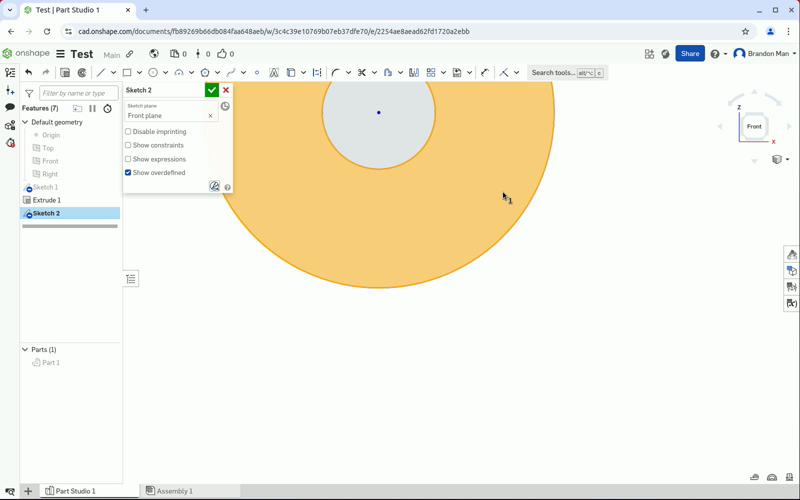
scroll(-6)
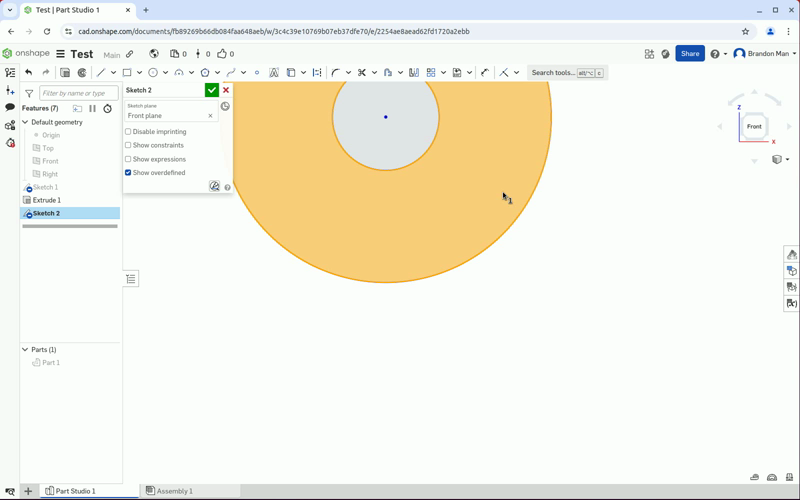
scroll(-6)
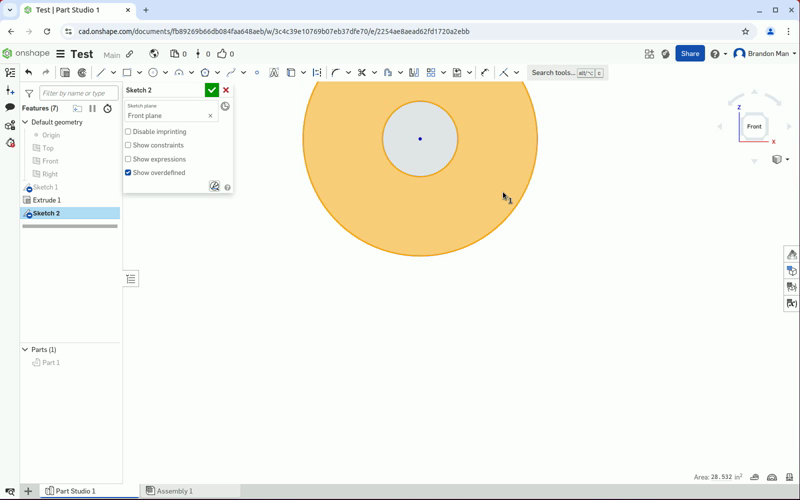
scroll(-6)
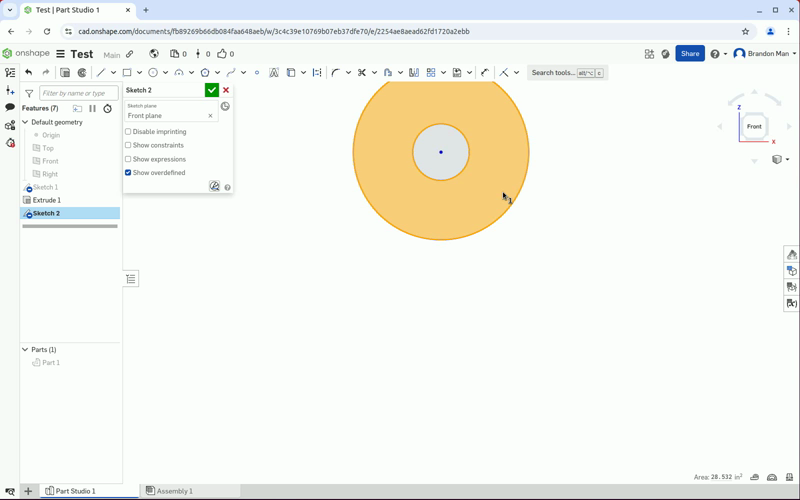
scroll(-6)
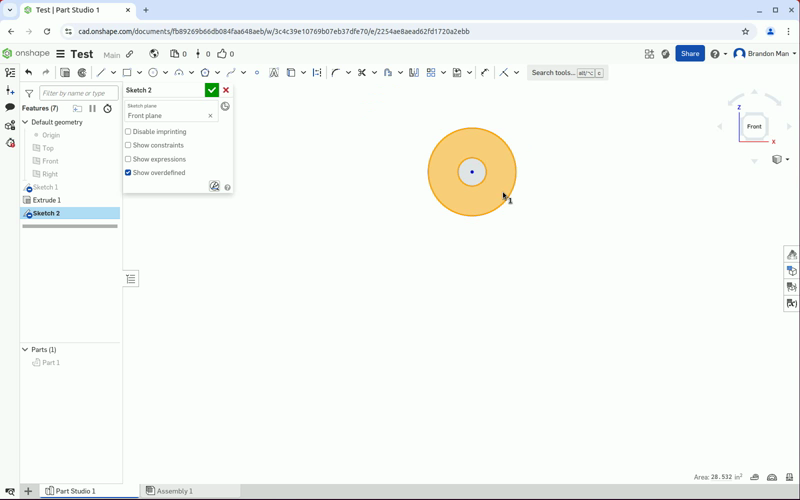
scroll(-6)
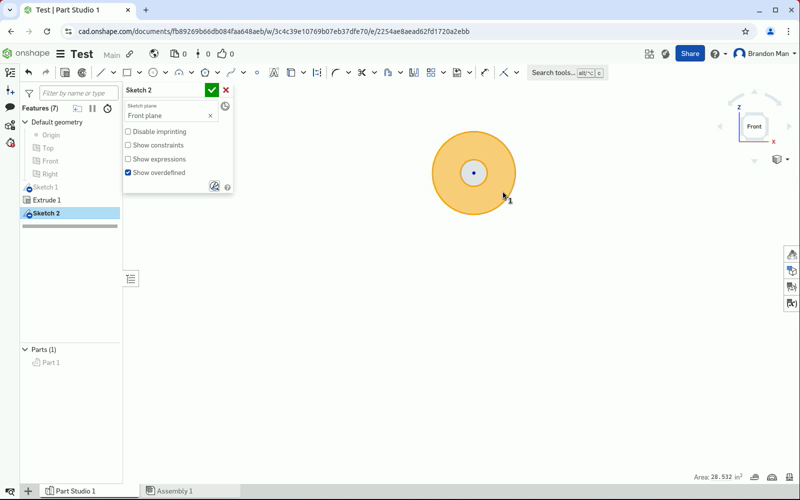
scroll(-6)
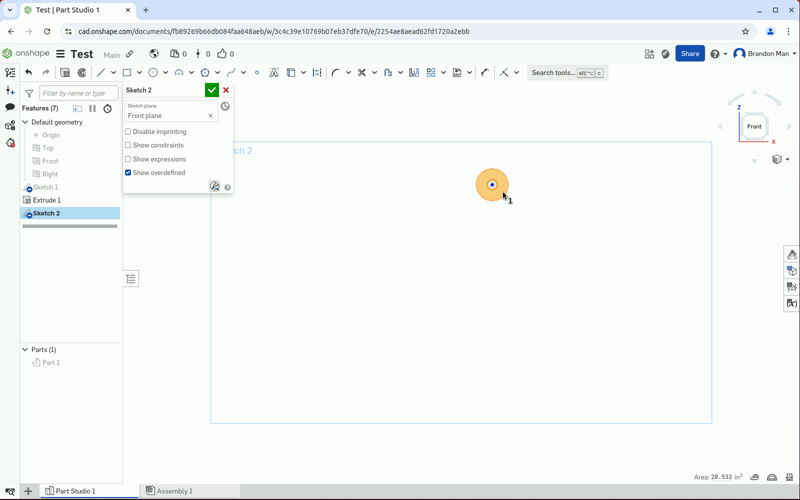
mouse_move(73, 352)
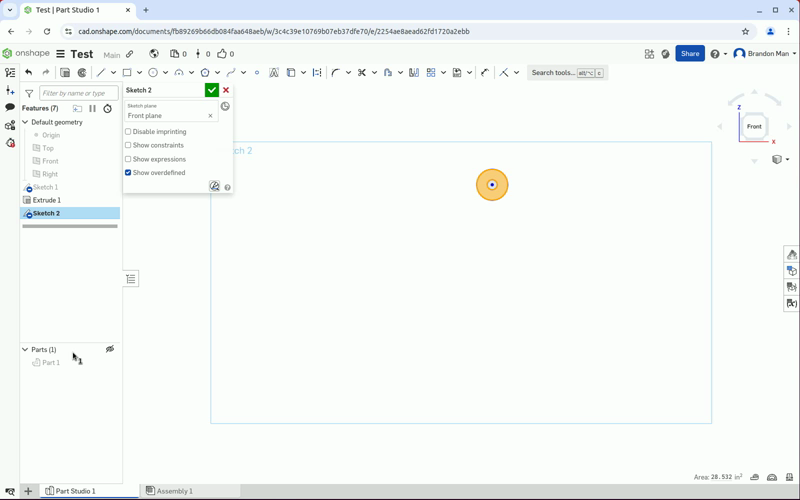
key(shift+y)
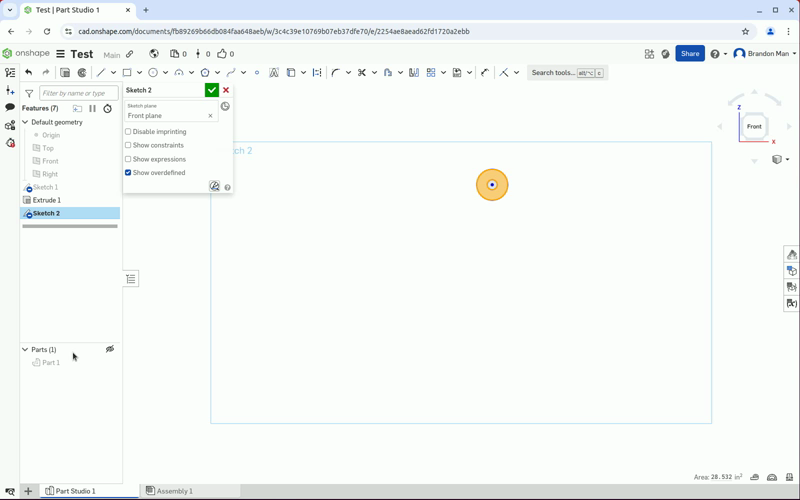
key(shift+e)
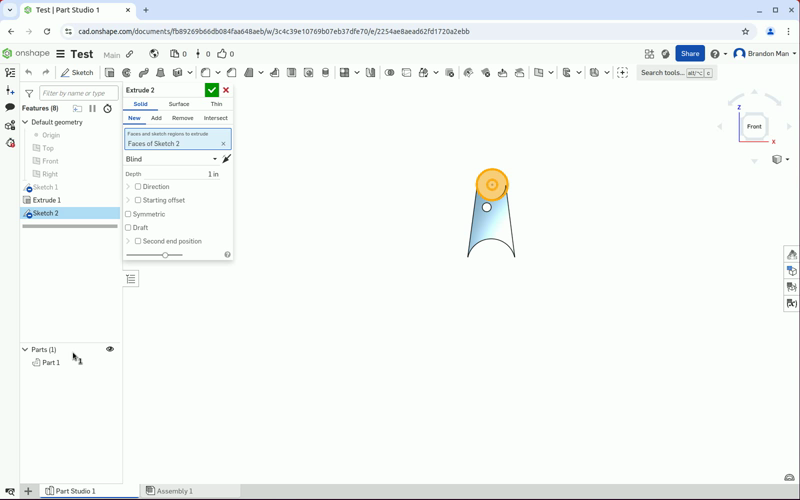
mouse_move(143, 106)
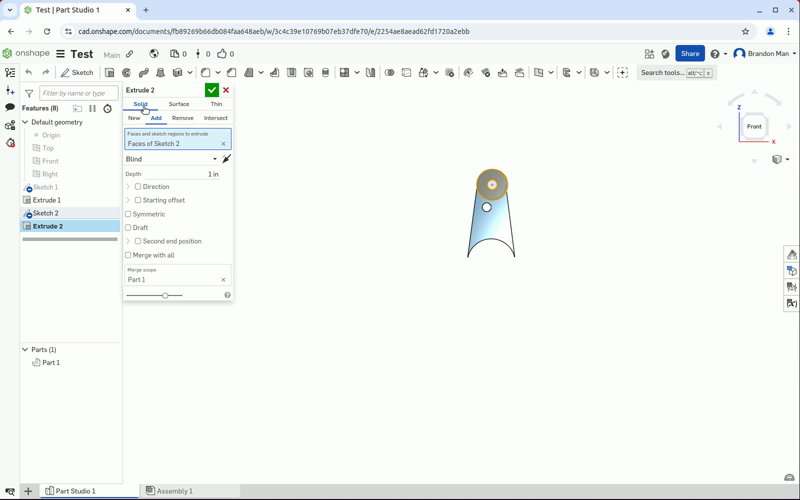
click(143, 106)
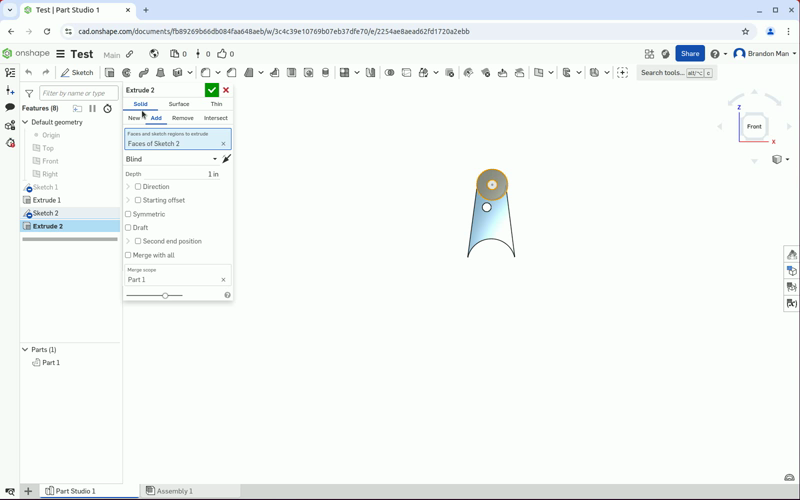
mouse_move(137, 120)
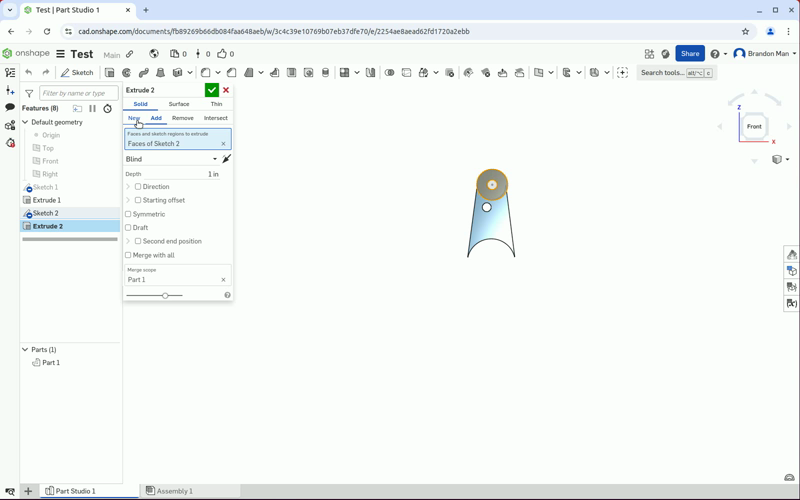
click(137, 120)
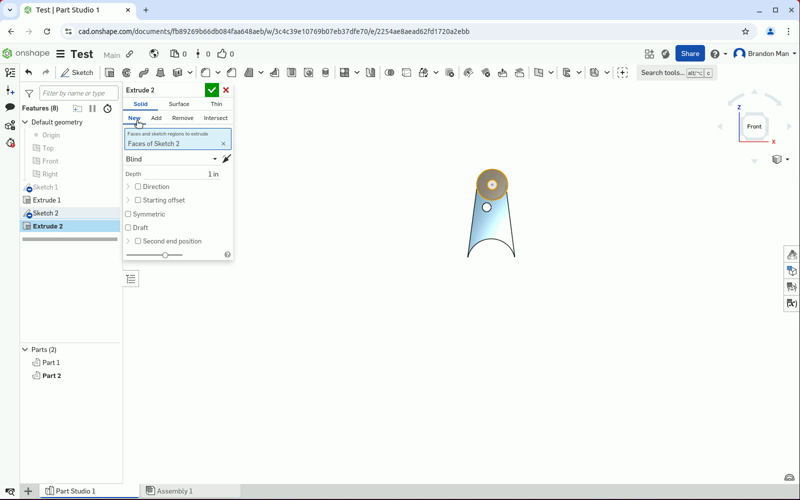
key(tab, 4)
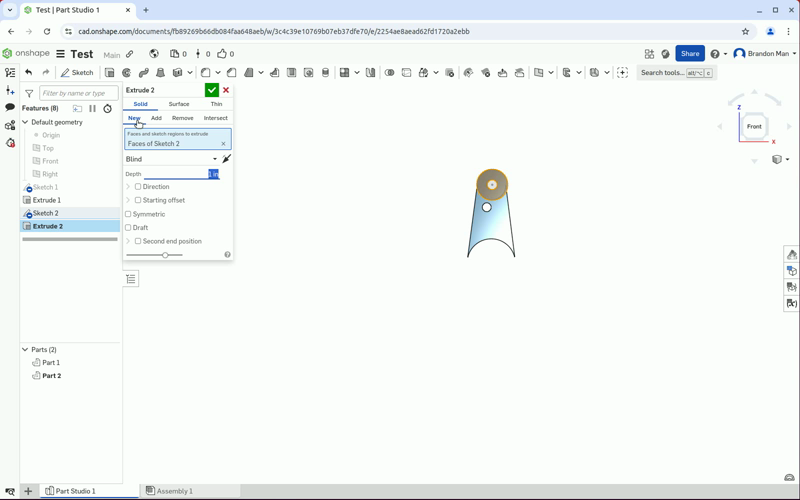
text(0.963)
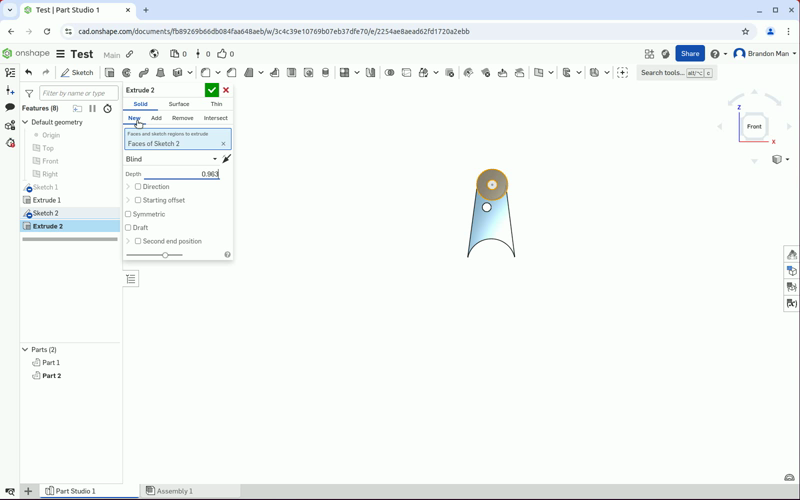
key(enter)
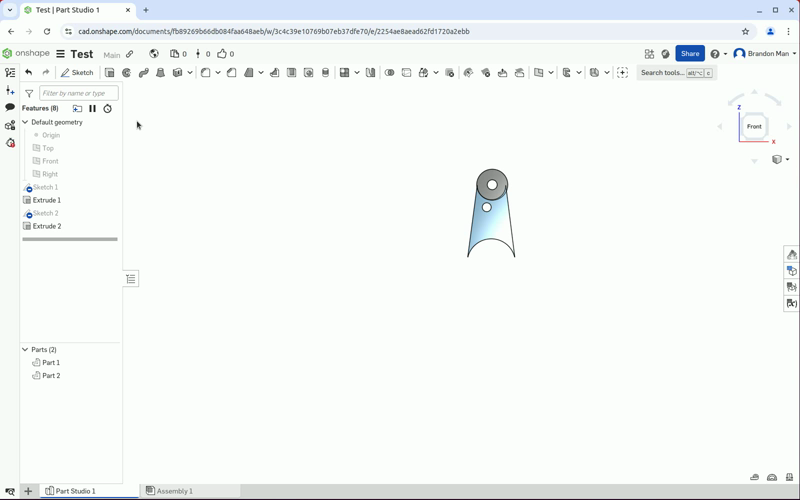
key(shift+h)
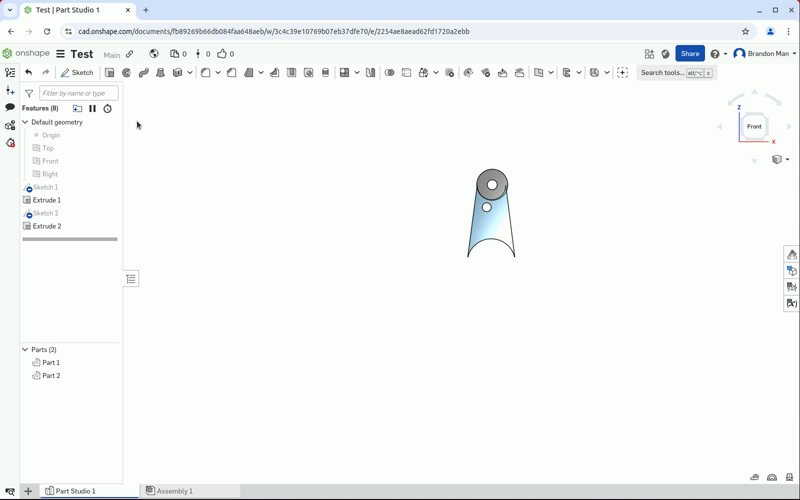
key(shift+h)
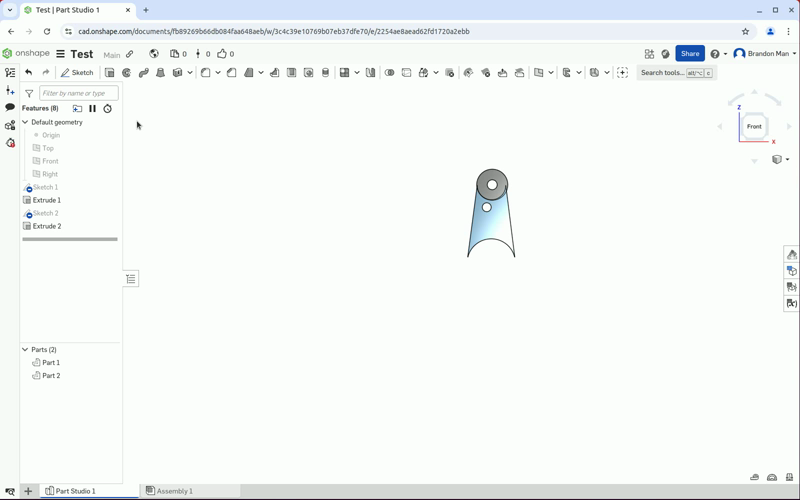
mouse_move(73, 189)
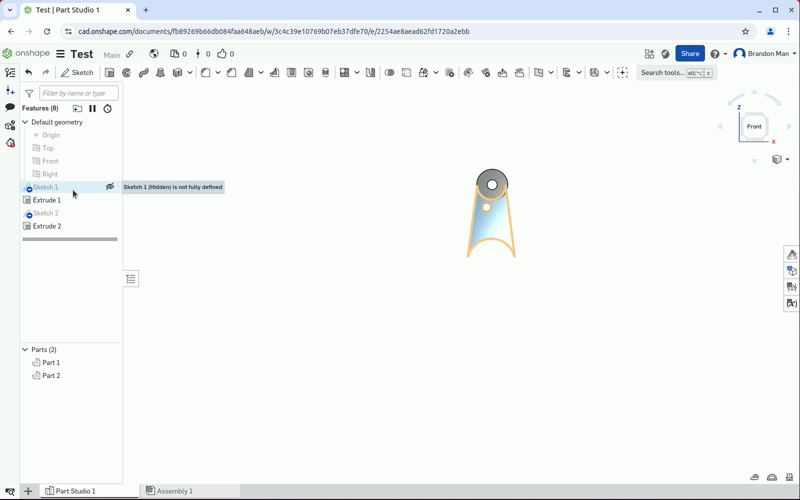
click(73, 189)
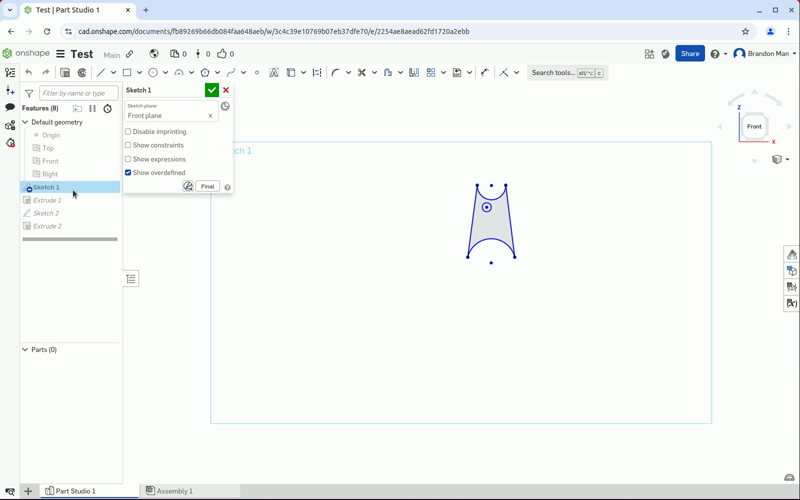
mouse_move(229, 92)
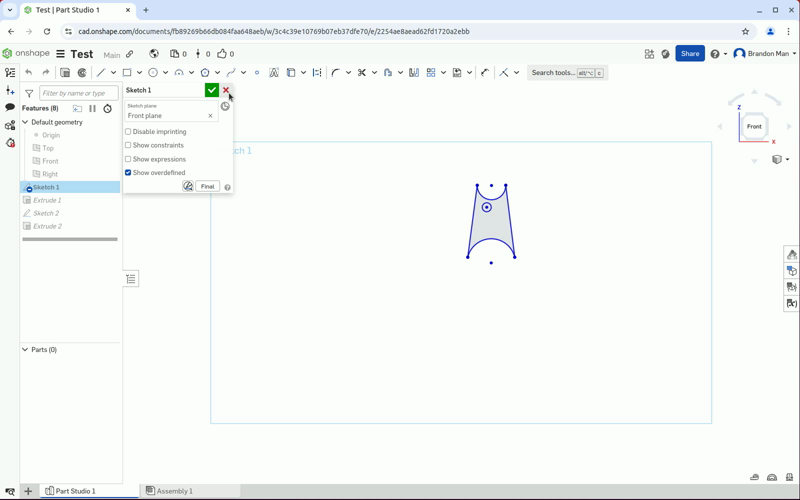
click(229, 92)
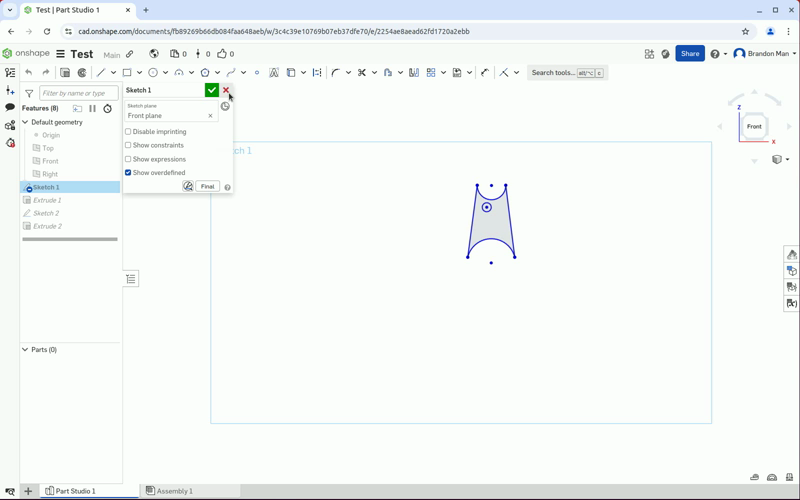
key(shift+s)
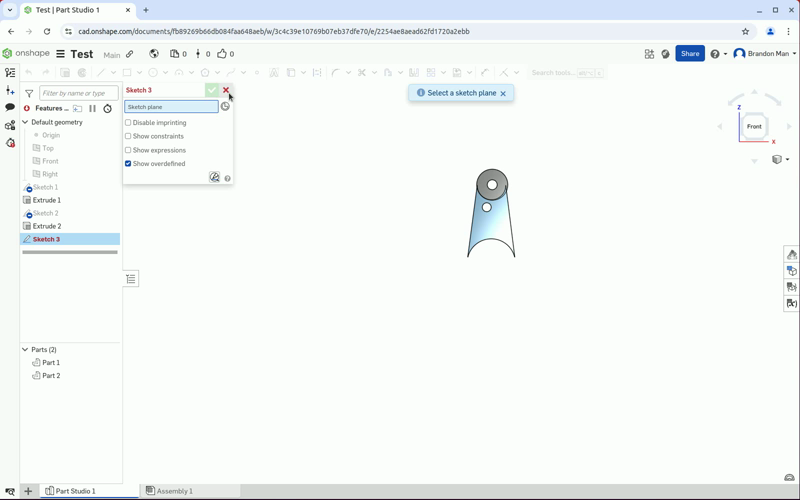
mouse_move(73, 163)
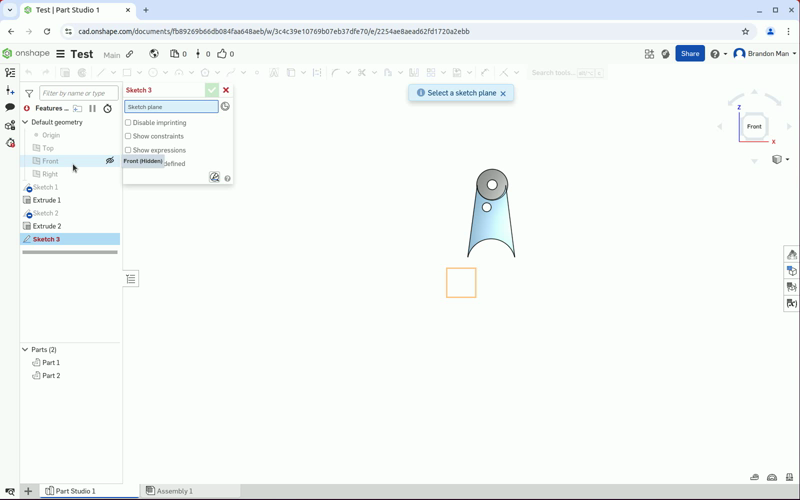
click(73, 163)
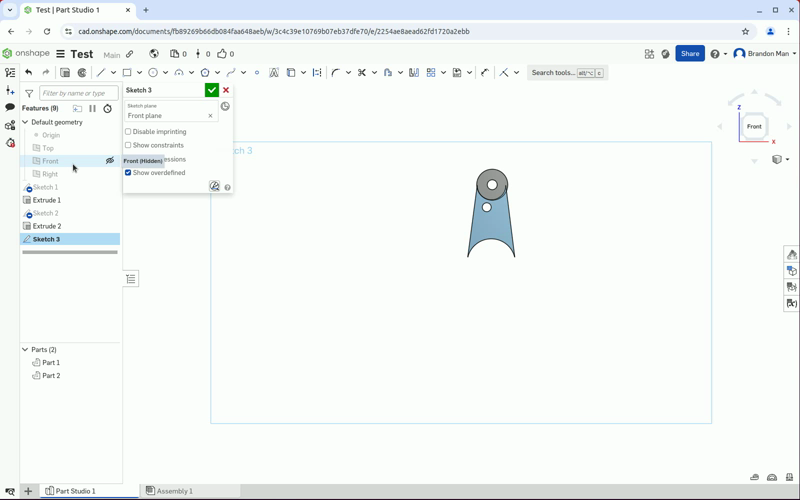
mouse_move(73, 352)
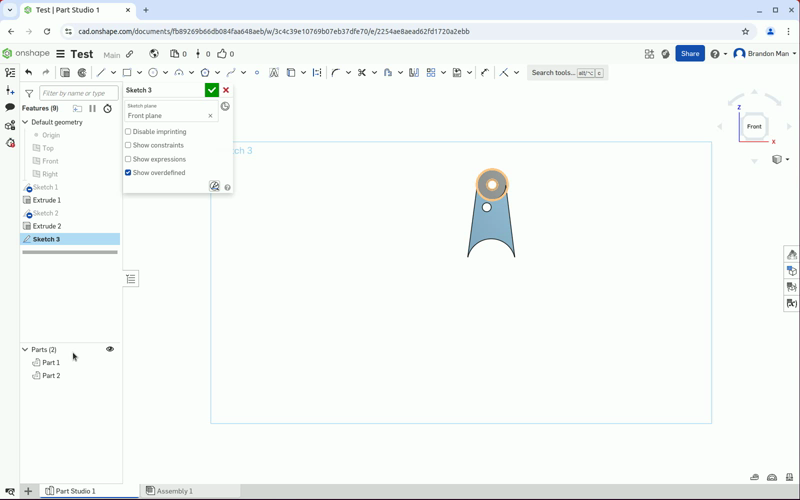
key(y)
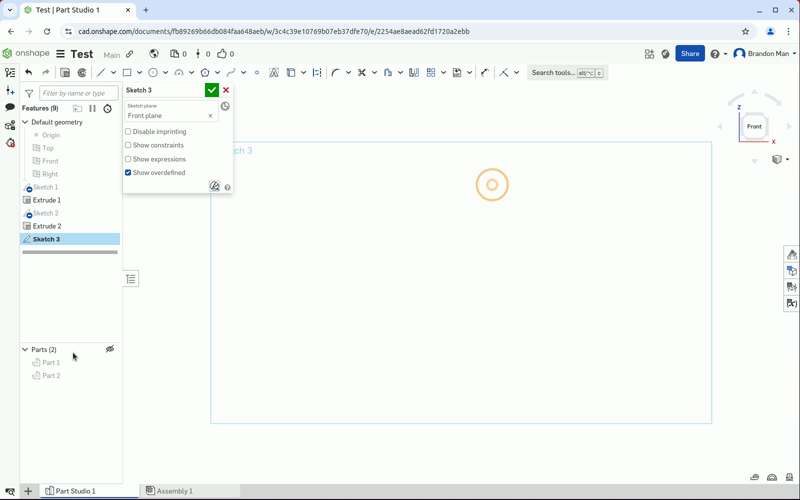
key(l)
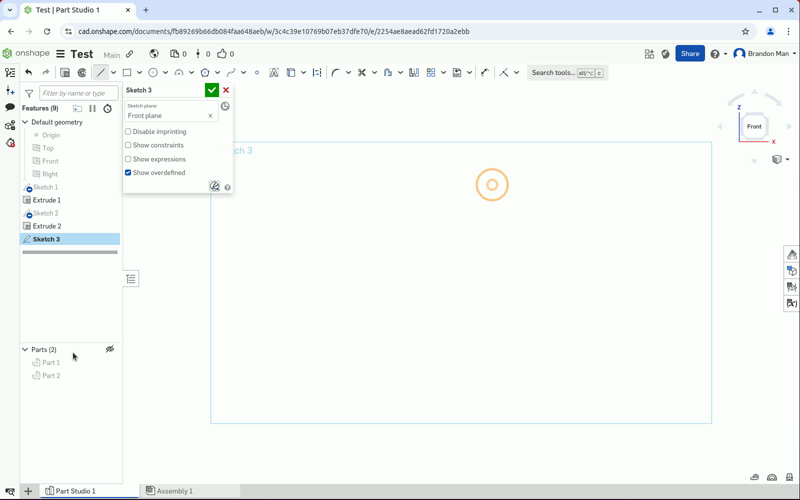
key_down(shift)
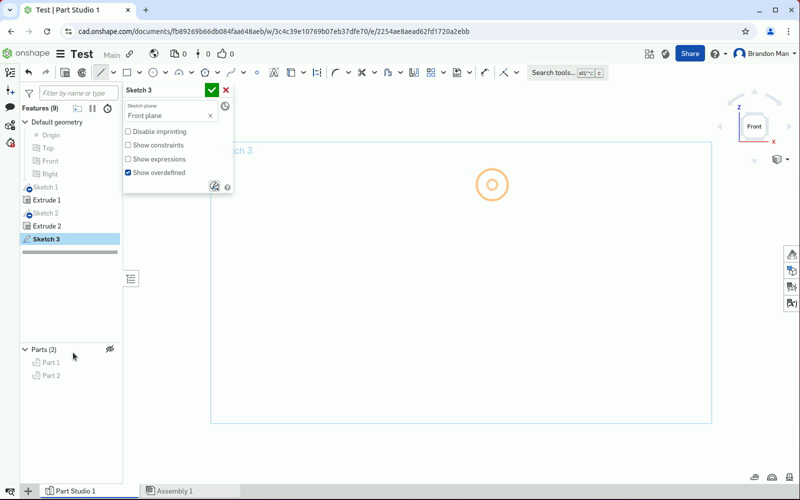
mouse_move(467, 262)
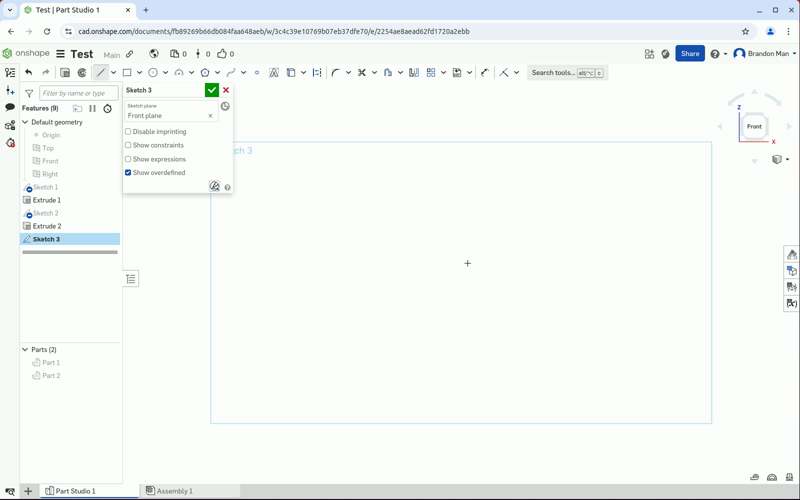
click(467, 262)
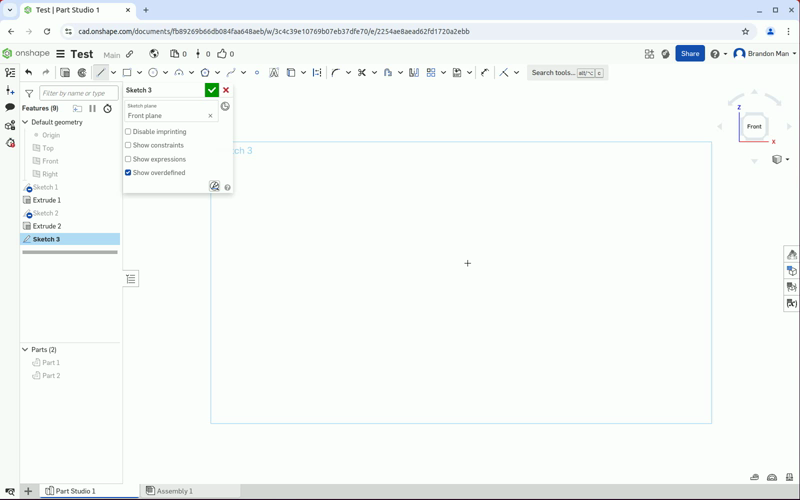
key_up(shift)
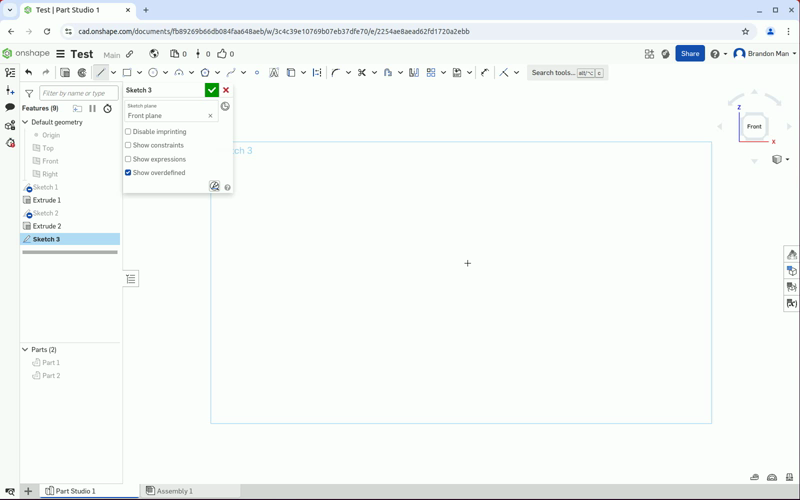
key_down(shift)
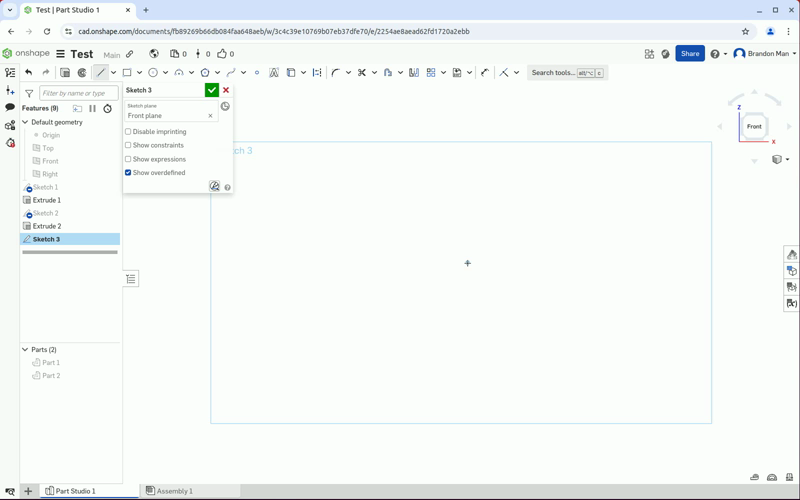
mouse_move(497, 262)
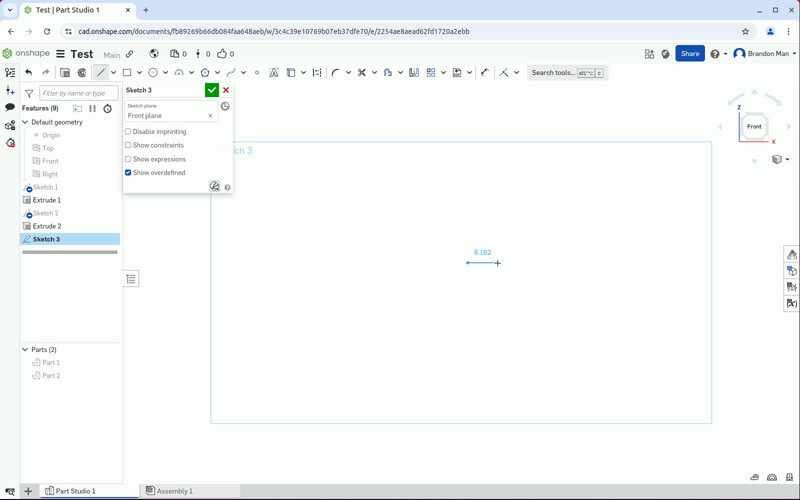
mouse_move(468, 267)
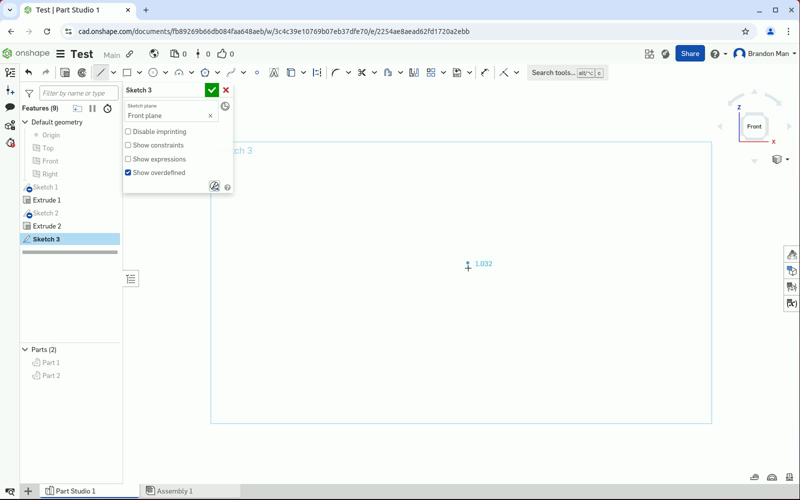
scroll(6)
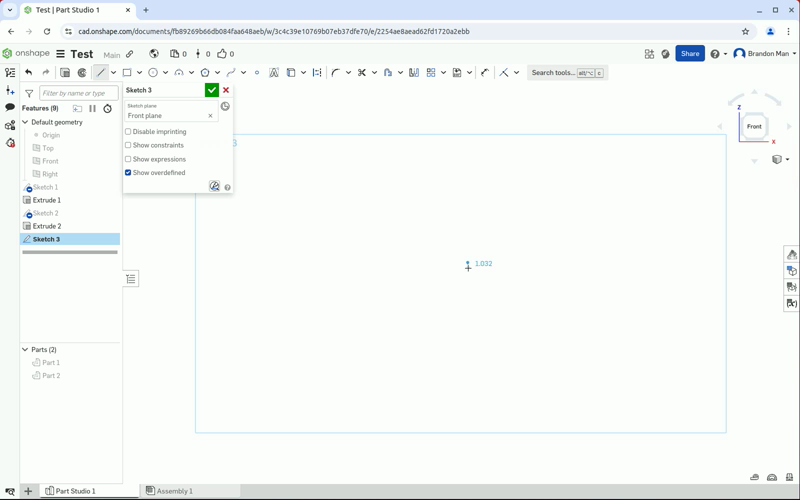
scroll(6)
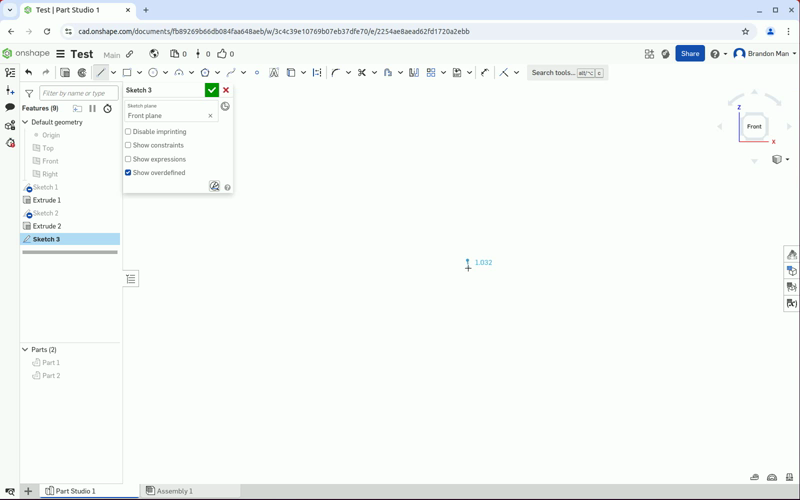
scroll(6)
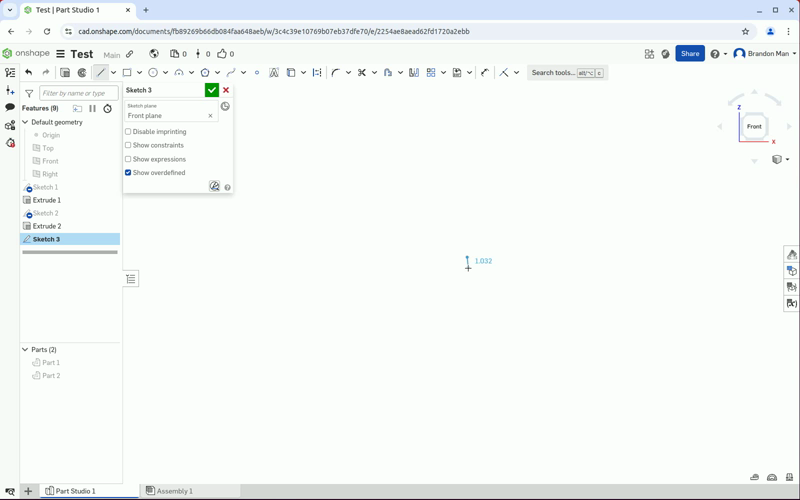
scroll(6)
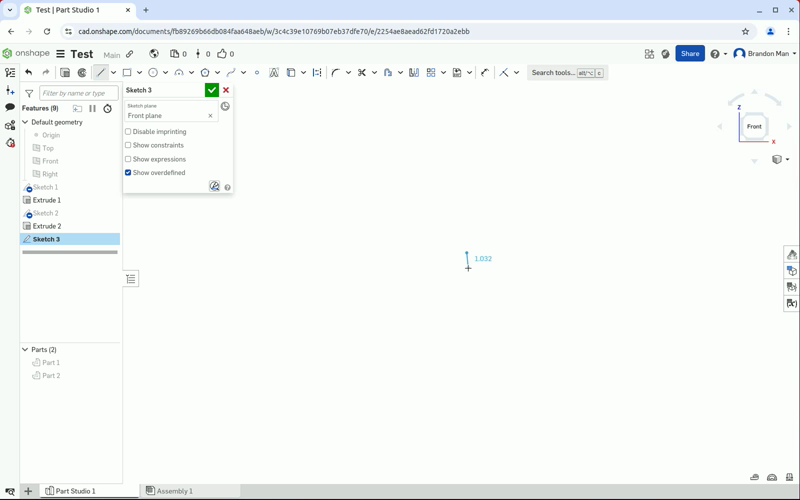
scroll(6)
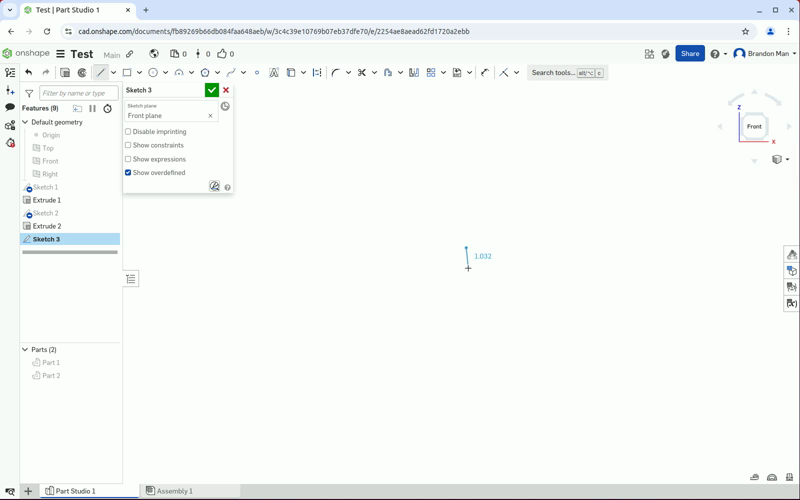
scroll(6)
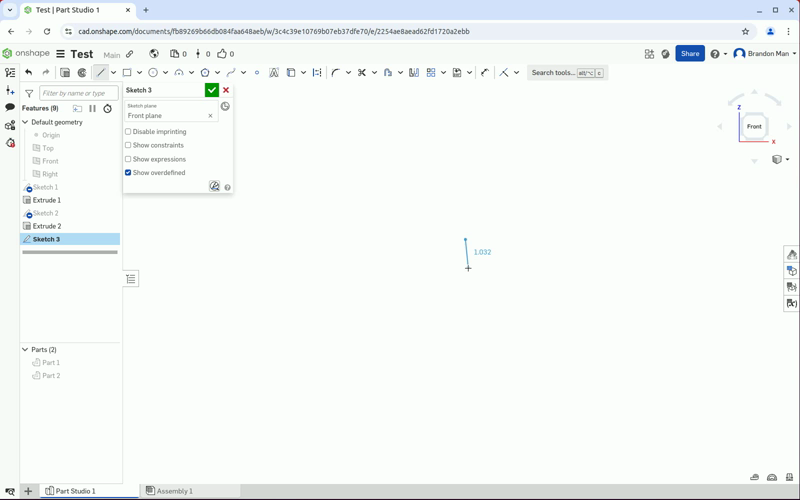
scroll(6)
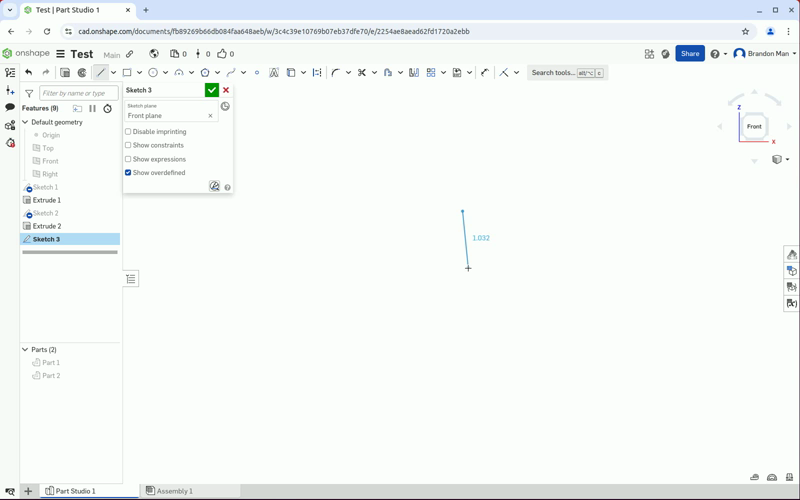
click(468, 267)
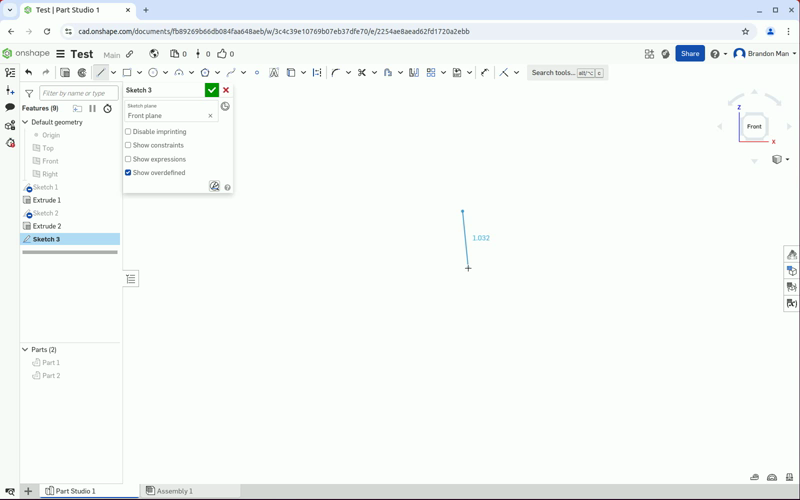
scroll(-6)
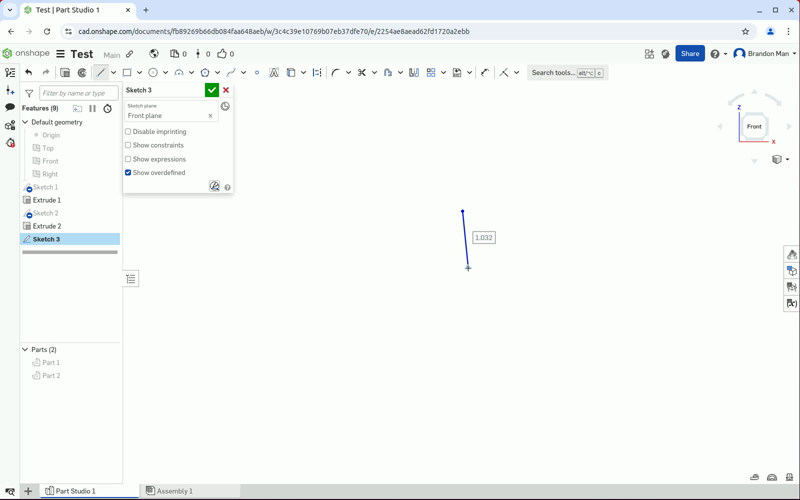
scroll(-6)
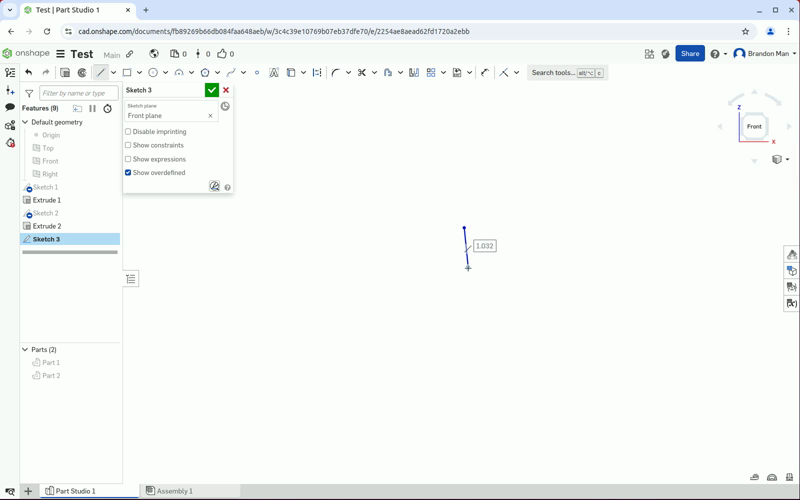
scroll(-6)
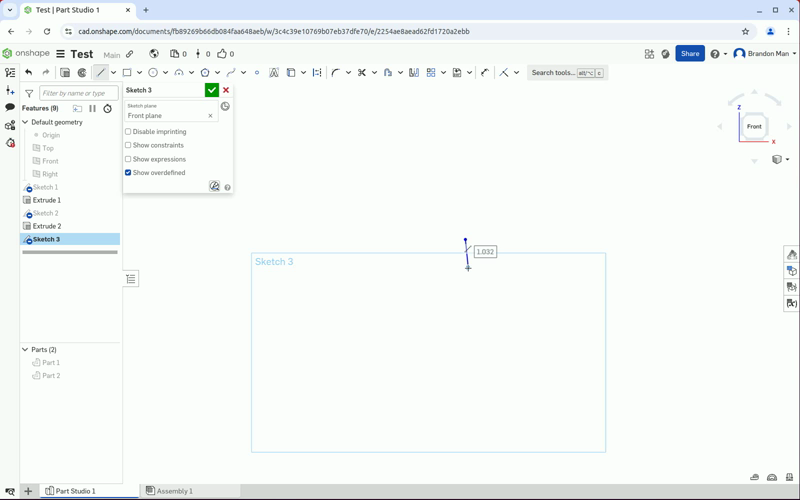
scroll(-6)
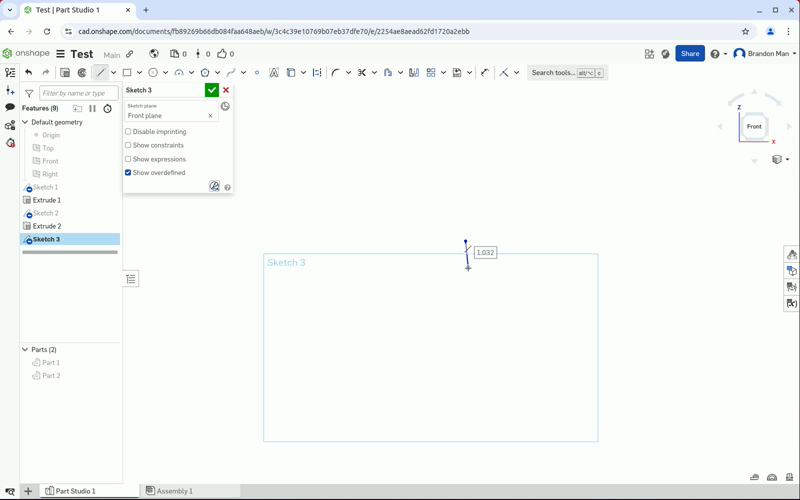
scroll(-6)
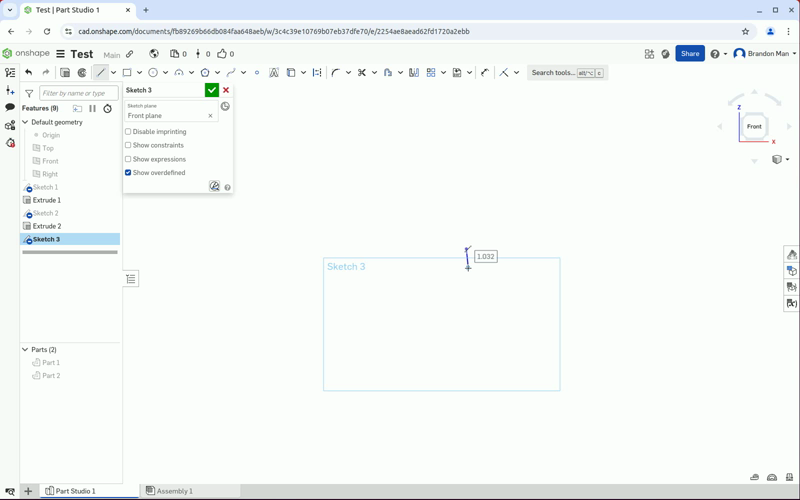
scroll(-6)
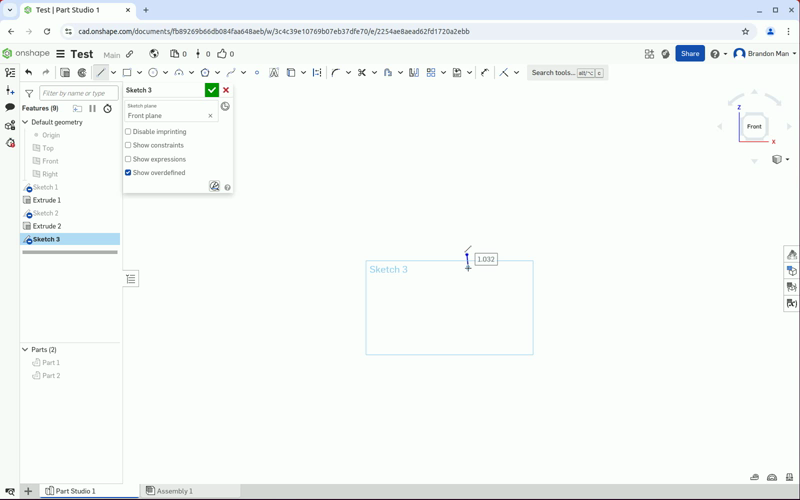
scroll(-6)
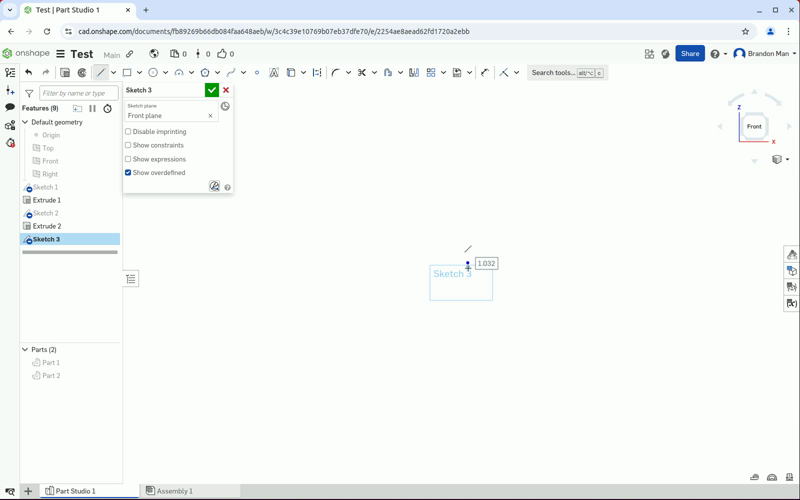
key_up(shift)
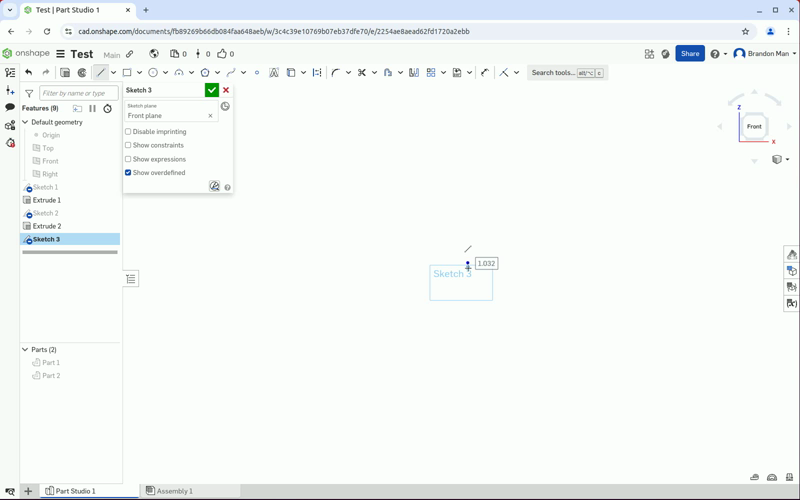
key(esc)
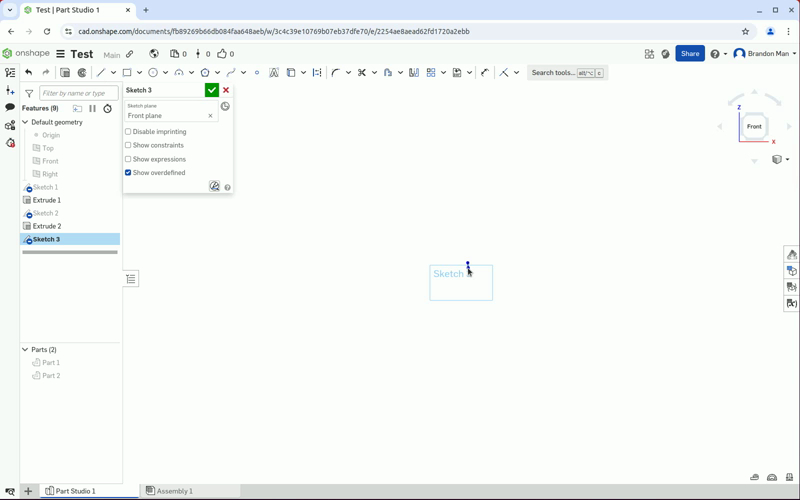
key(a)
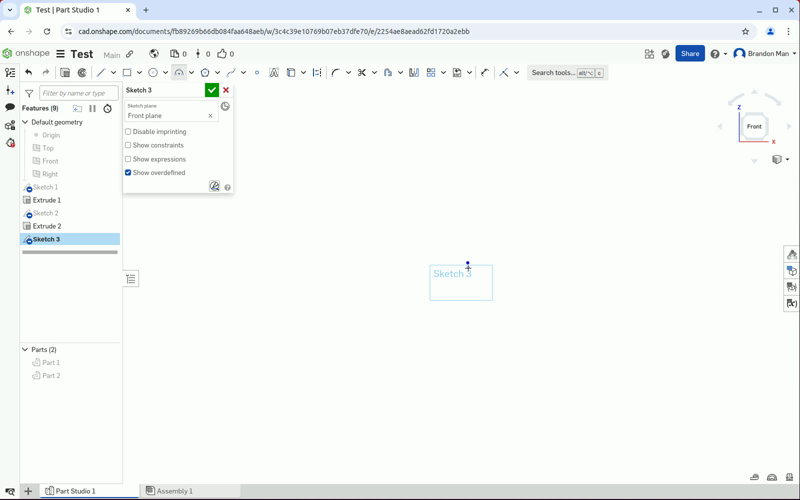
mouse_move(468, 267)
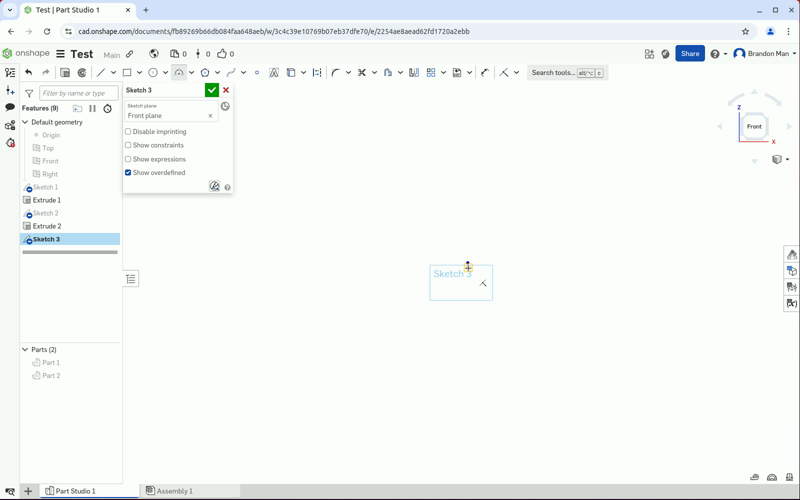
click(468, 267)
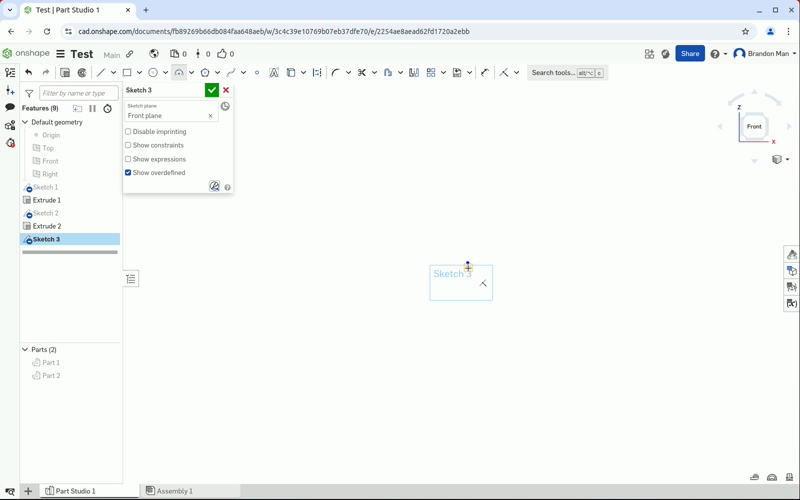
key_down(shift)
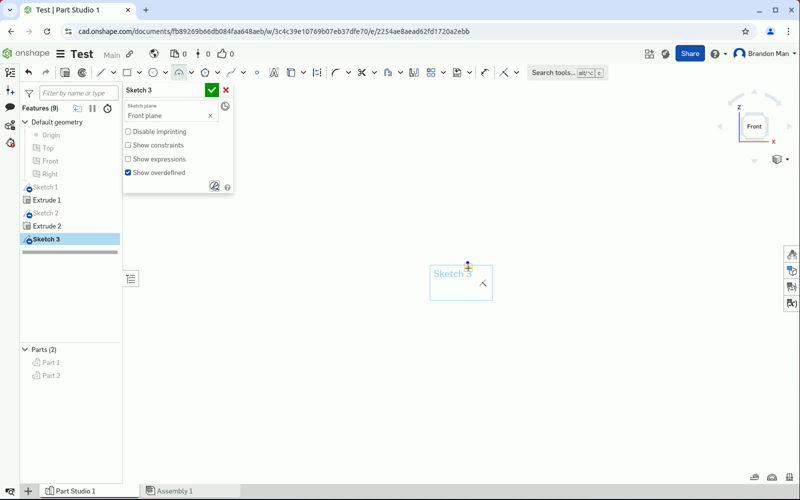
mouse_move(517, 267)
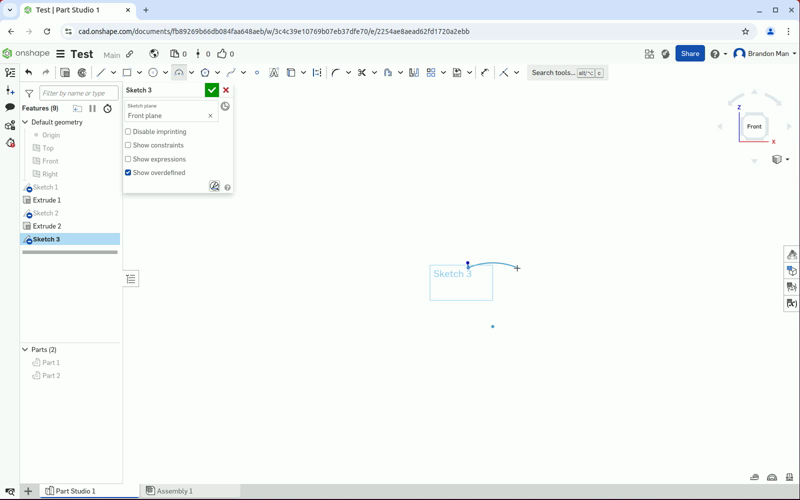
click(517, 267)
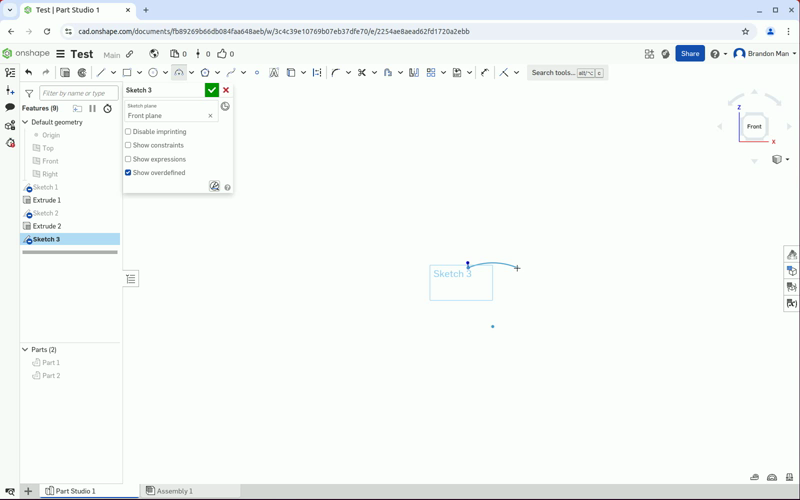
mouse_move(492, 287)
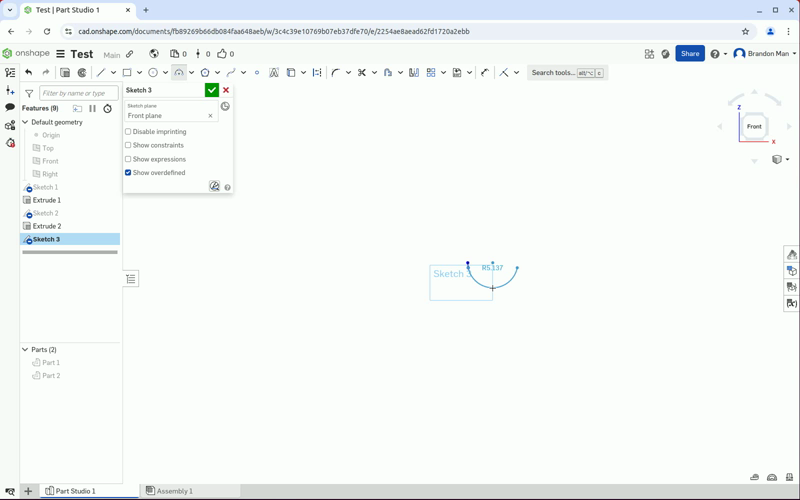
click(492, 287)
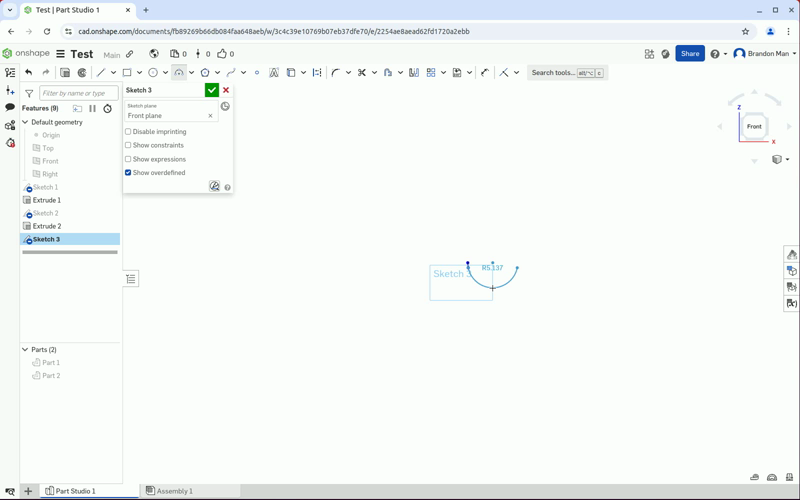
key_up(shift)
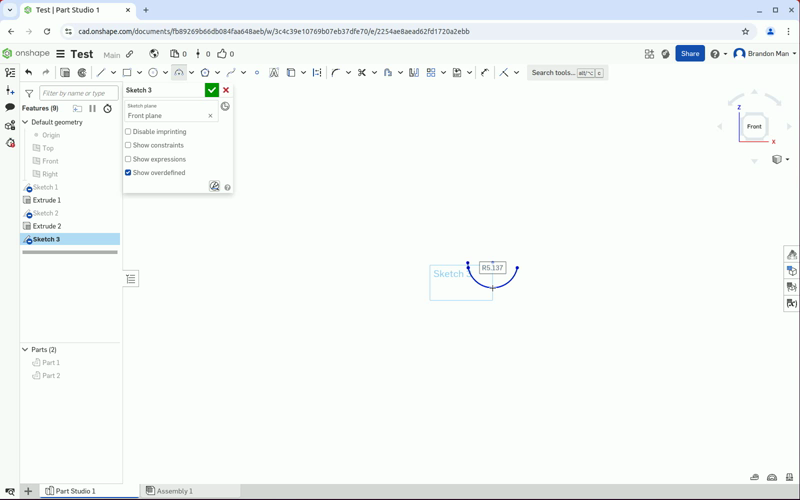
key(esc)
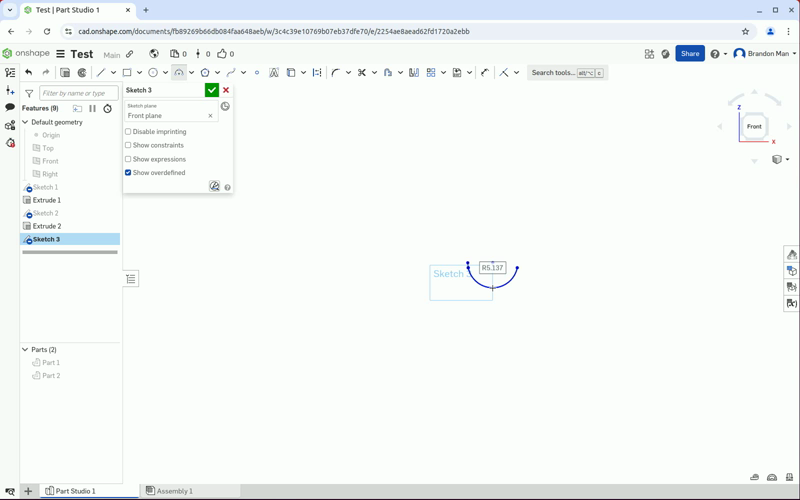
key(l)
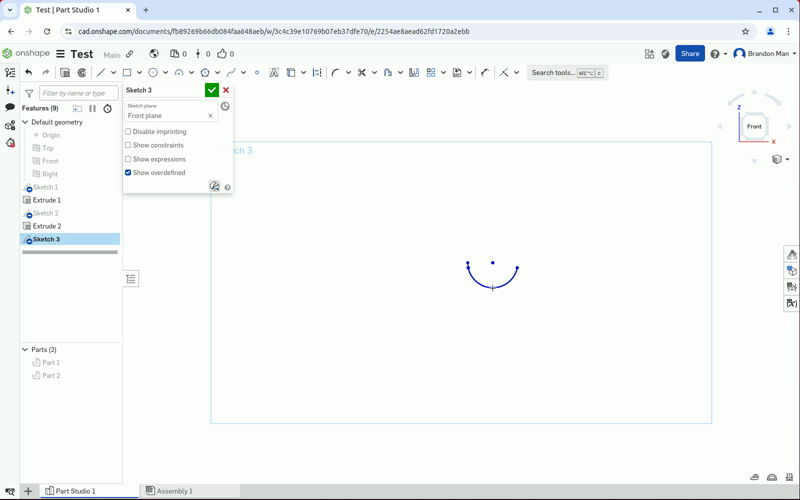
mouse_move(517, 267)
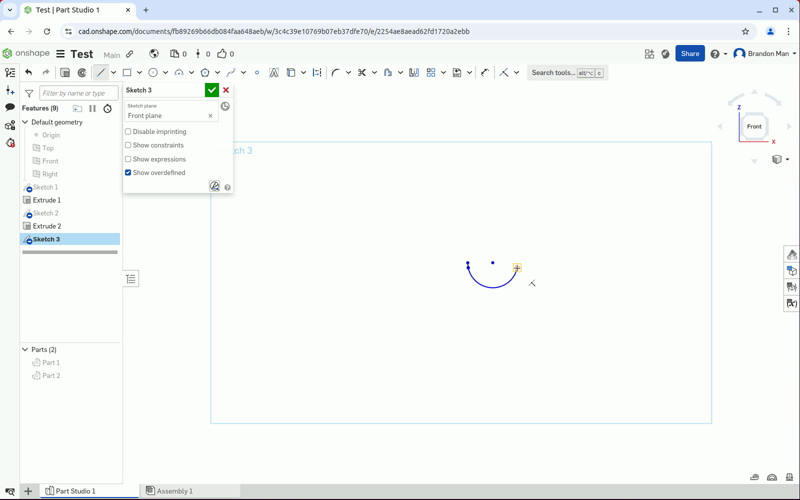
click(517, 267)
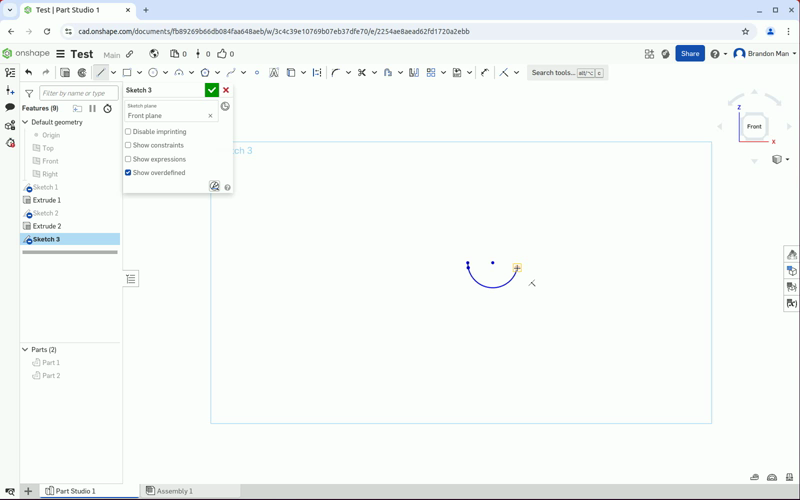
key_down(shift)
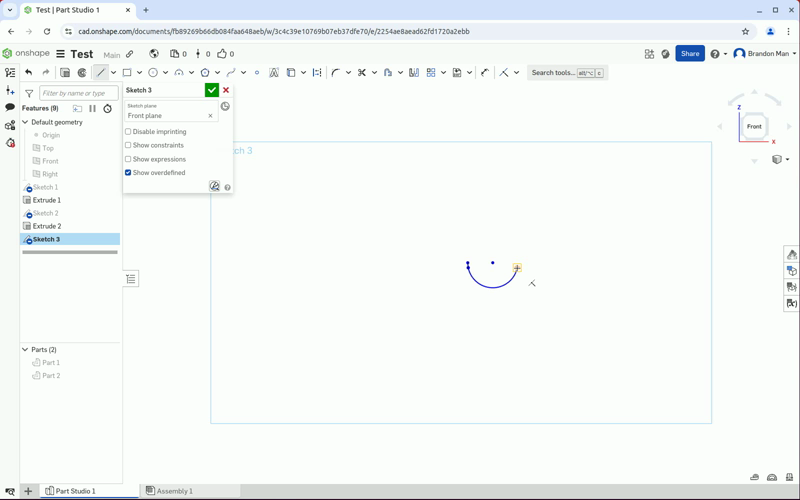
mouse_move(547, 267)
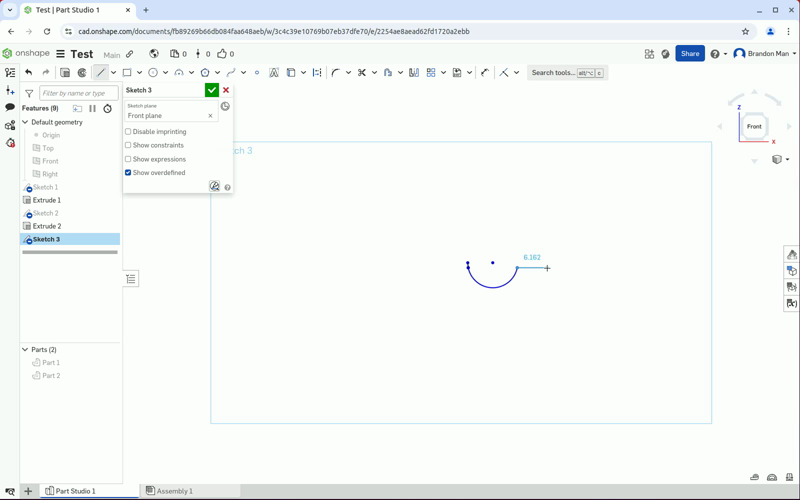
mouse_move(517, 263)
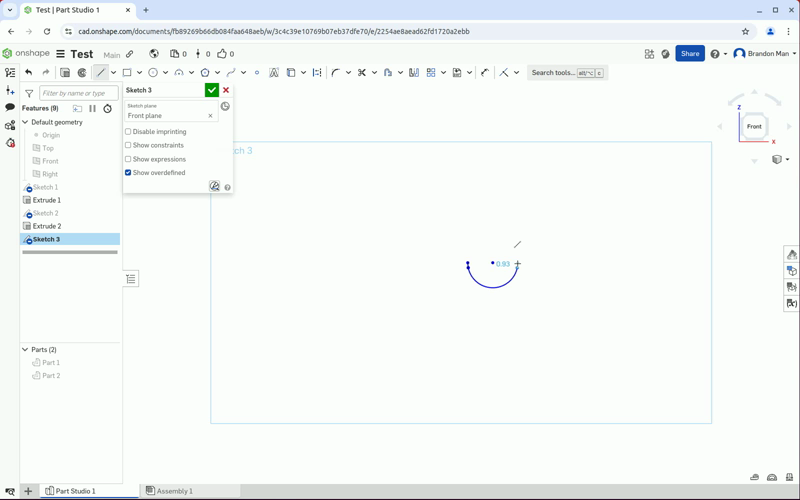
scroll(6)
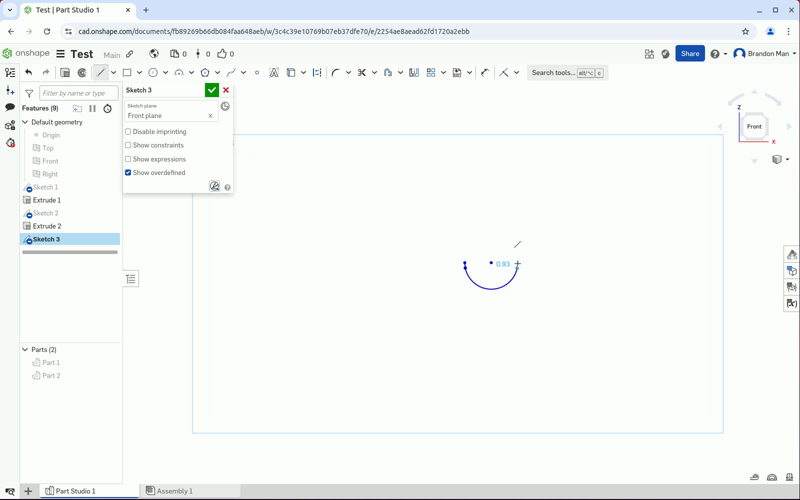
scroll(6)
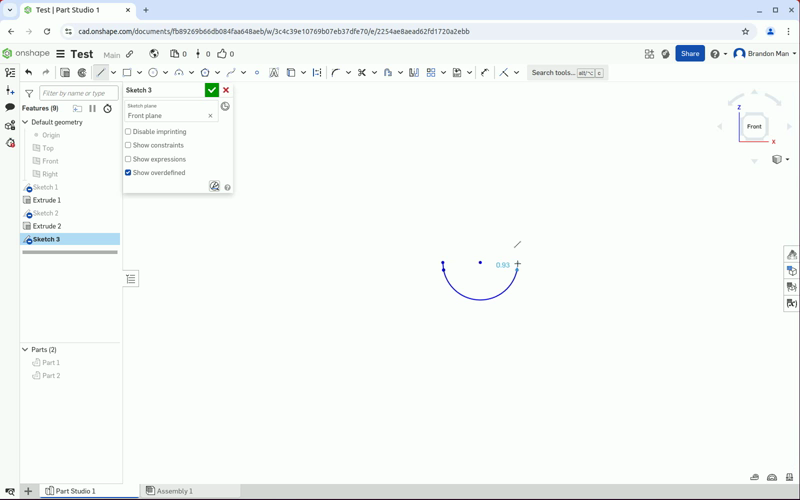
scroll(6)
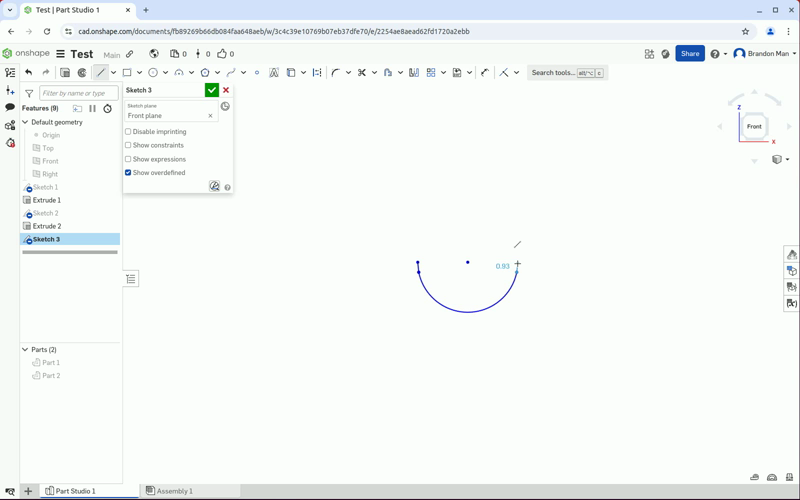
scroll(6)
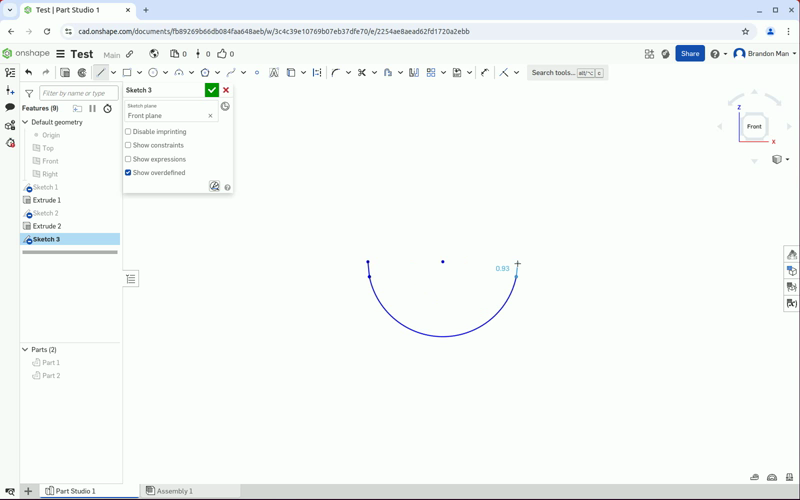
scroll(6)
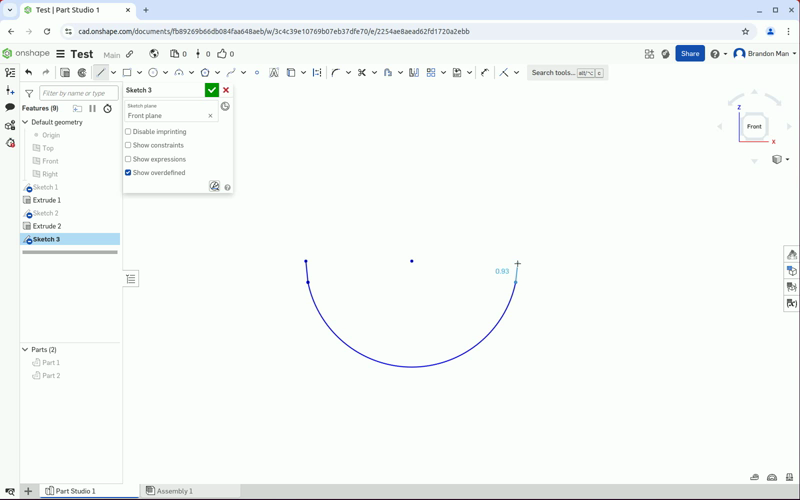
scroll(6)
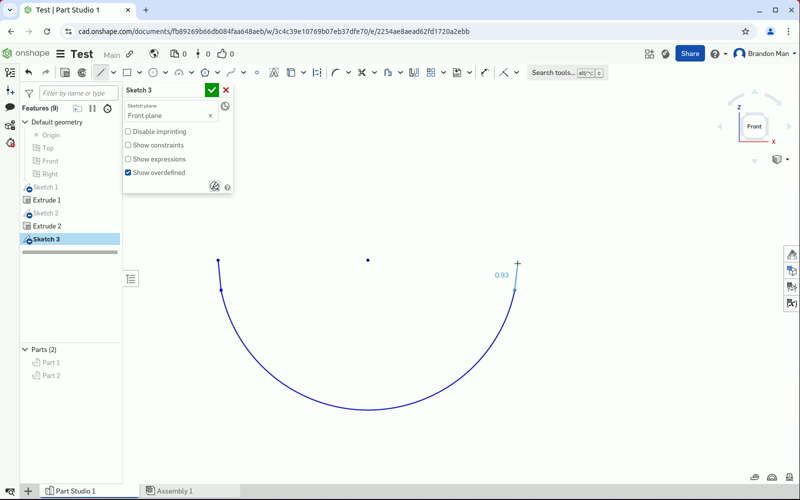
scroll(6)
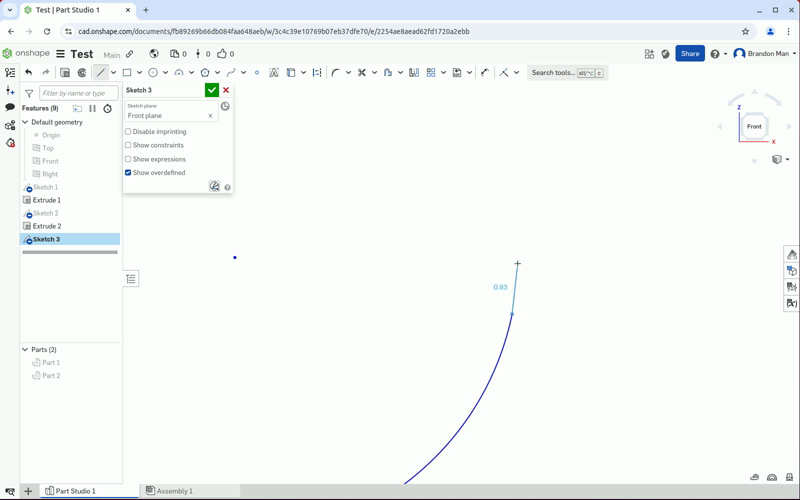
click(517, 263)
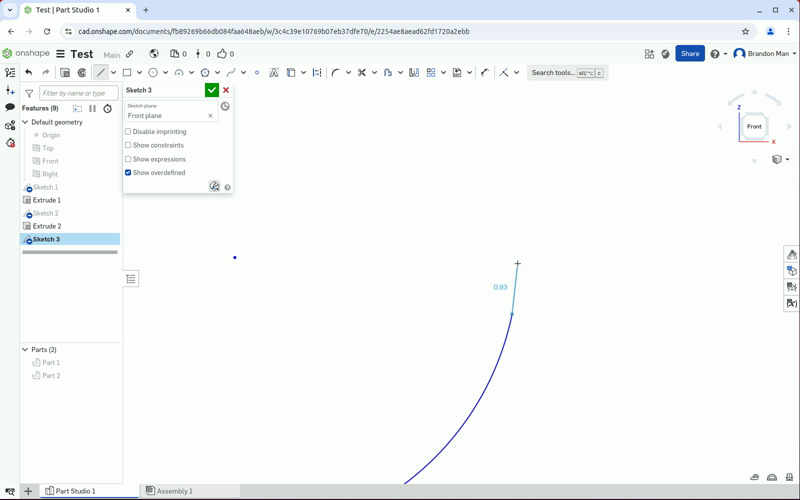
scroll(-6)
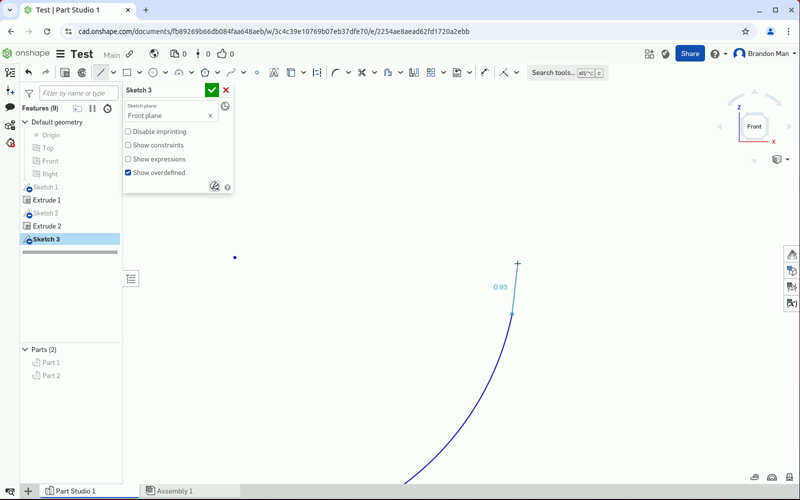
scroll(-6)
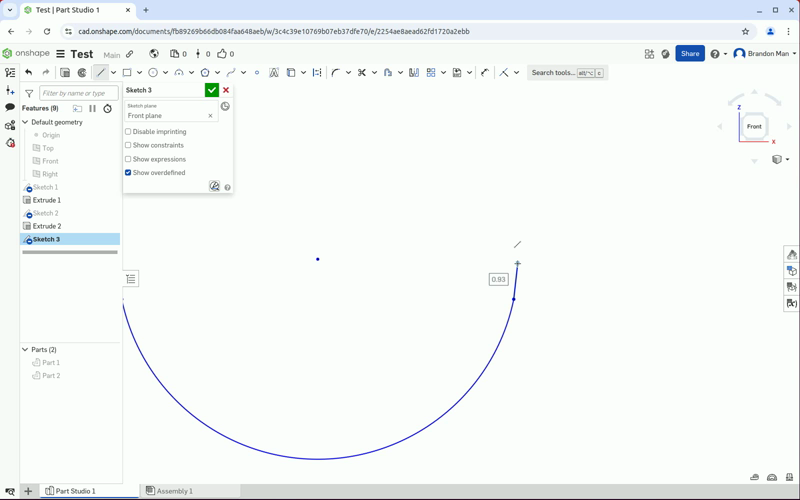
scroll(-6)
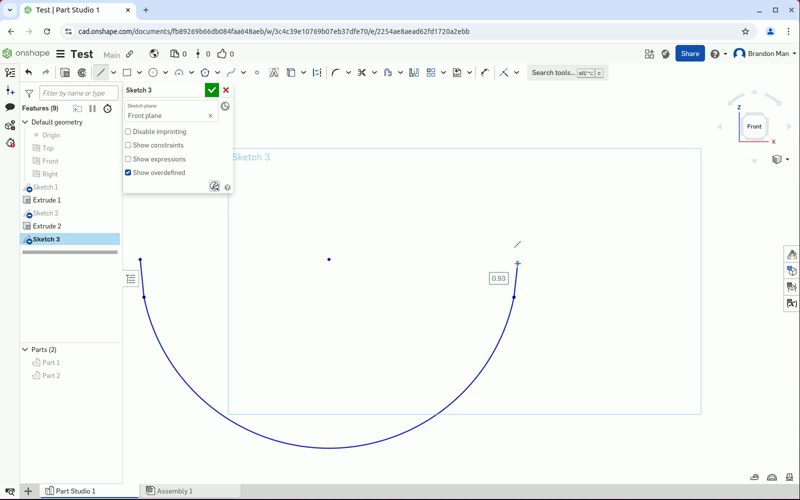
scroll(-6)
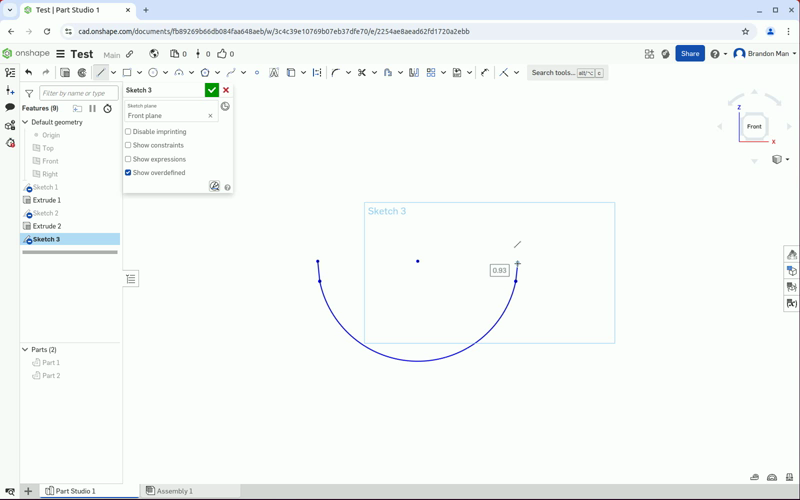
scroll(-6)
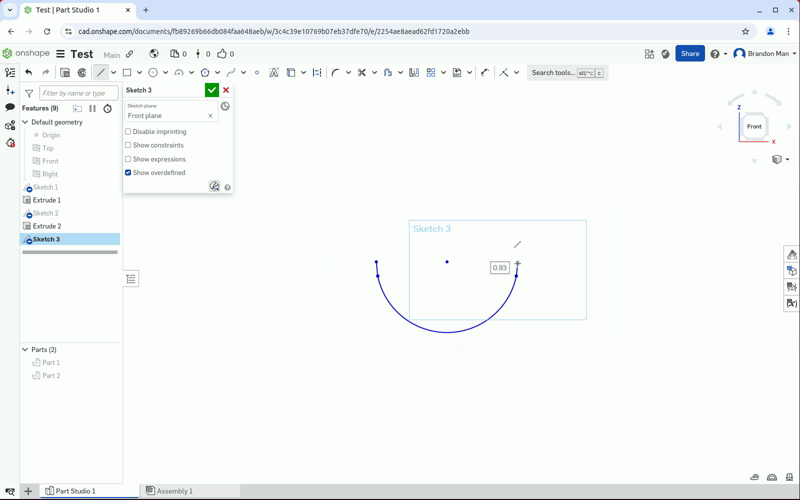
scroll(-6)
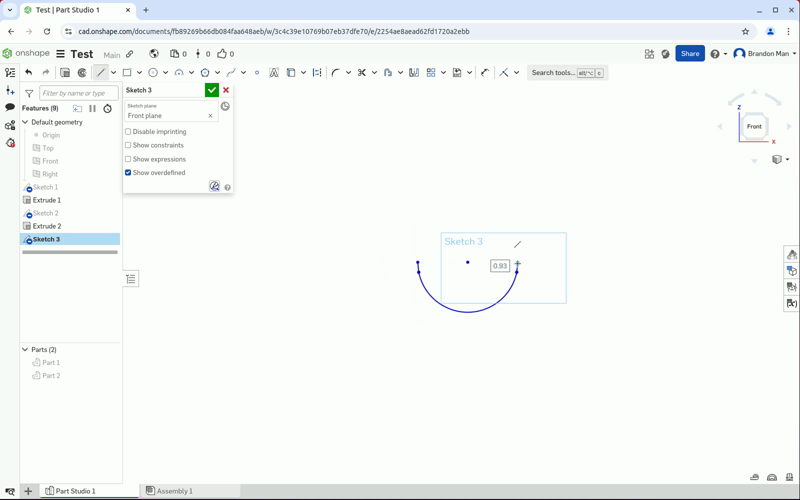
scroll(-6)
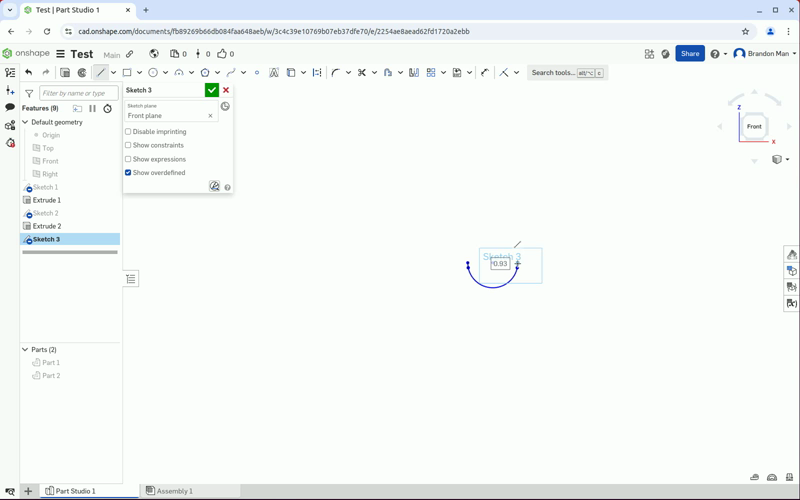
key_up(shift)
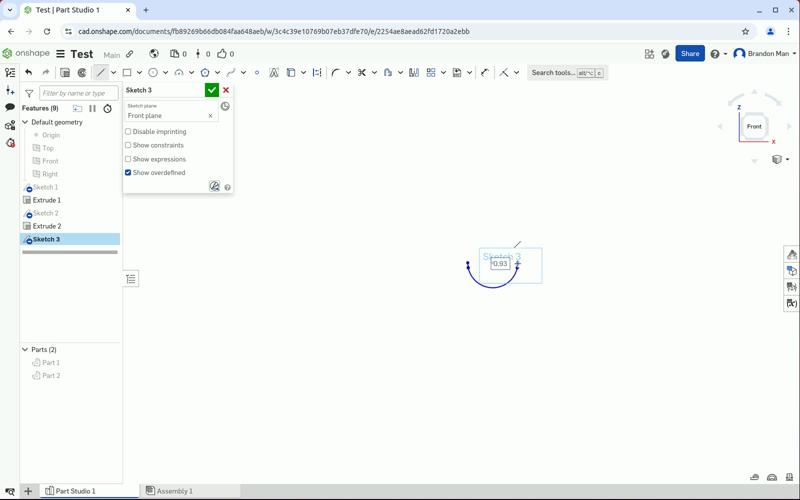
key_down(shift)
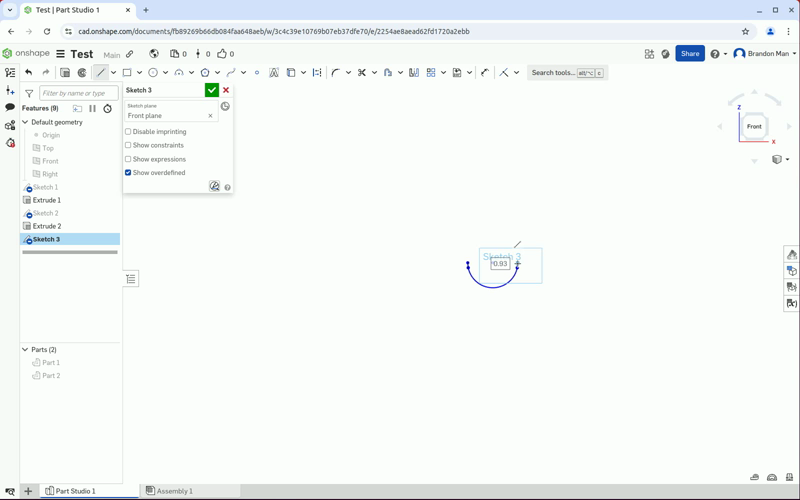
mouse_move(547, 263)
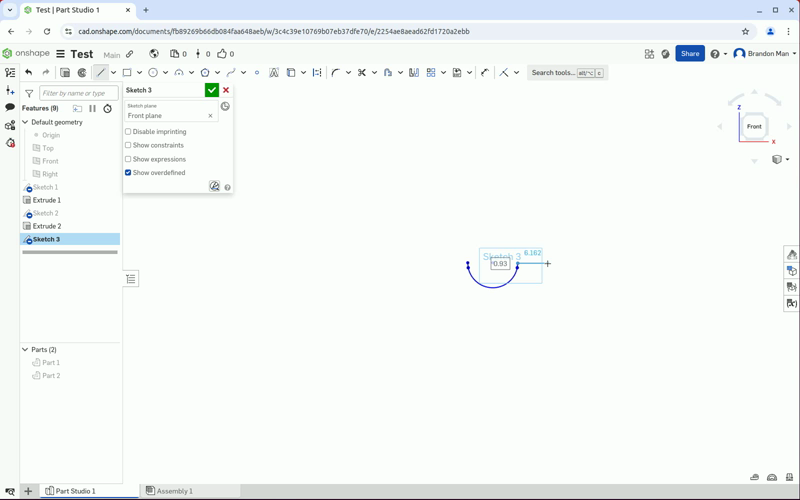
mouse_move(517, 256)
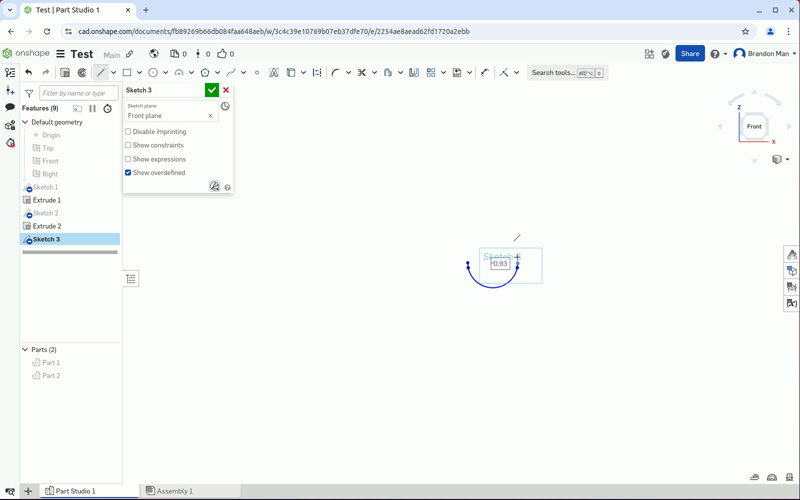
scroll(6)
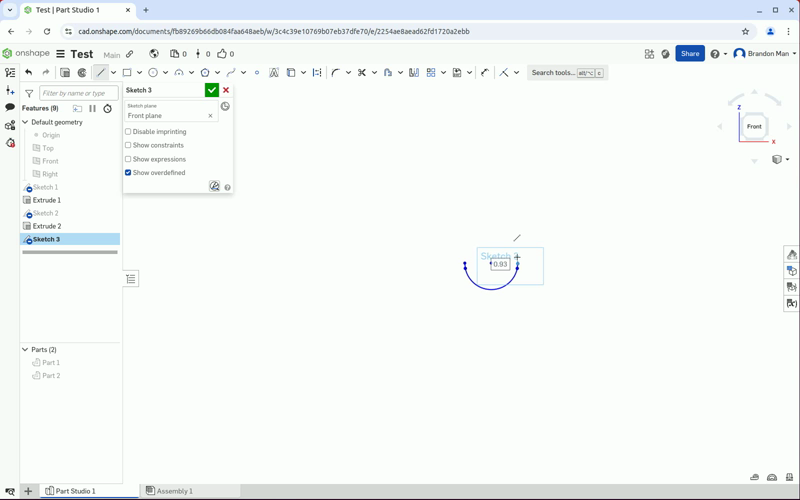
scroll(6)
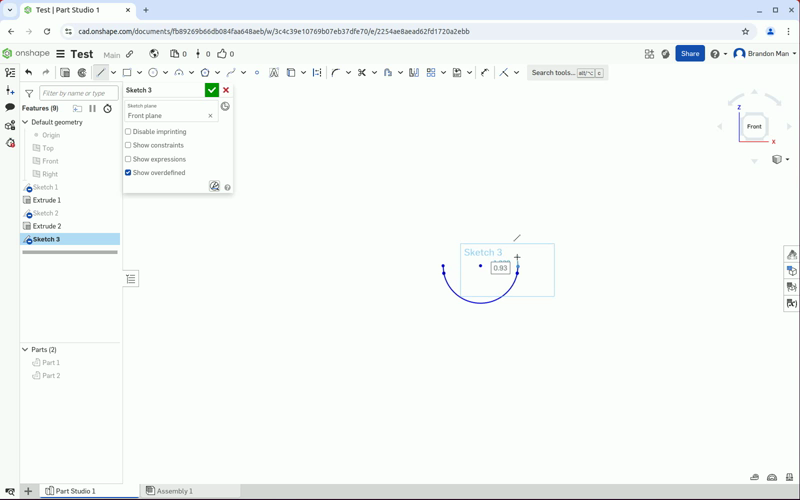
scroll(6)
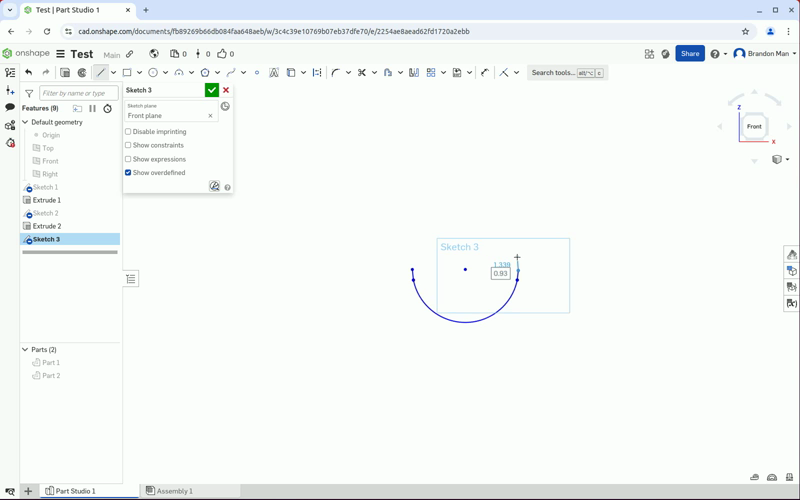
scroll(6)
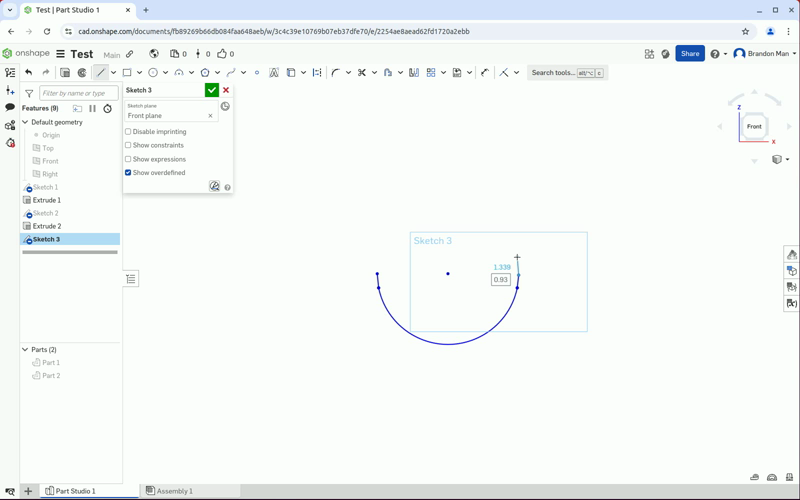
scroll(6)
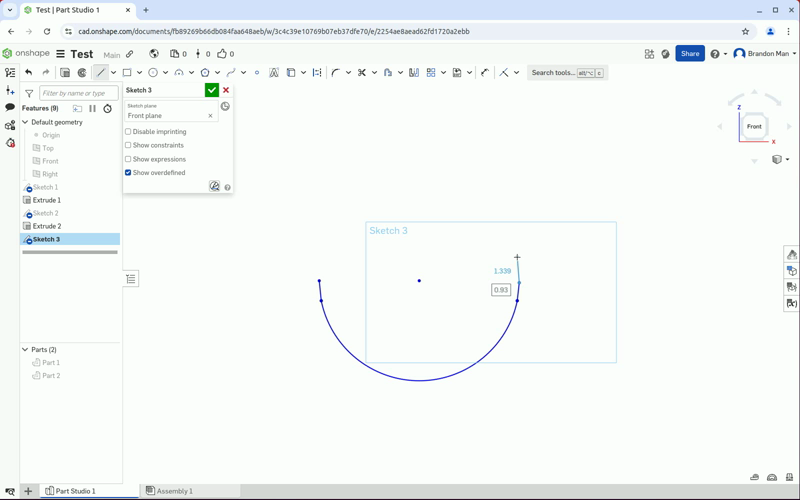
scroll(6)
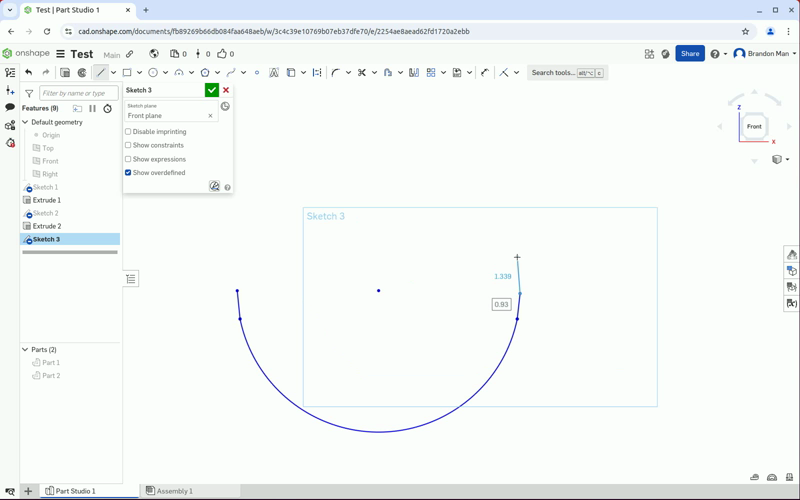
scroll(6)
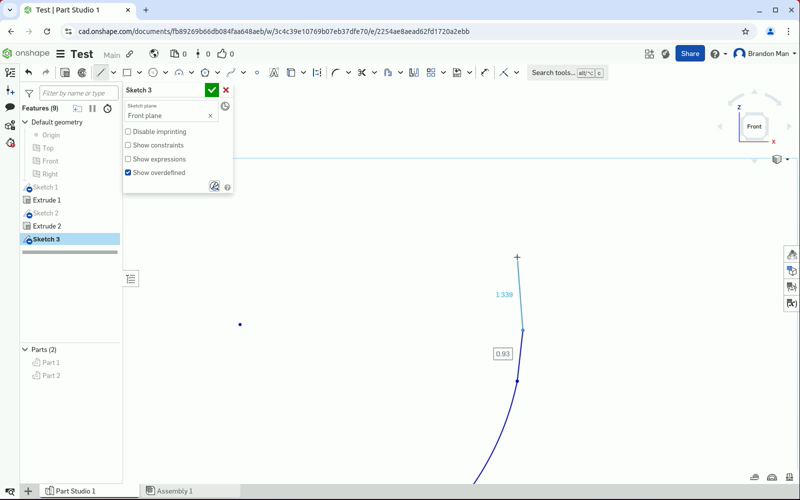
click(517, 256)
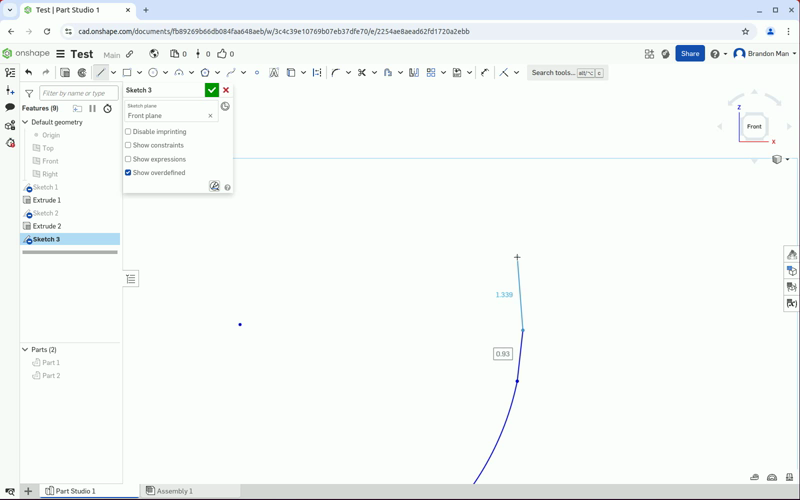
scroll(-6)
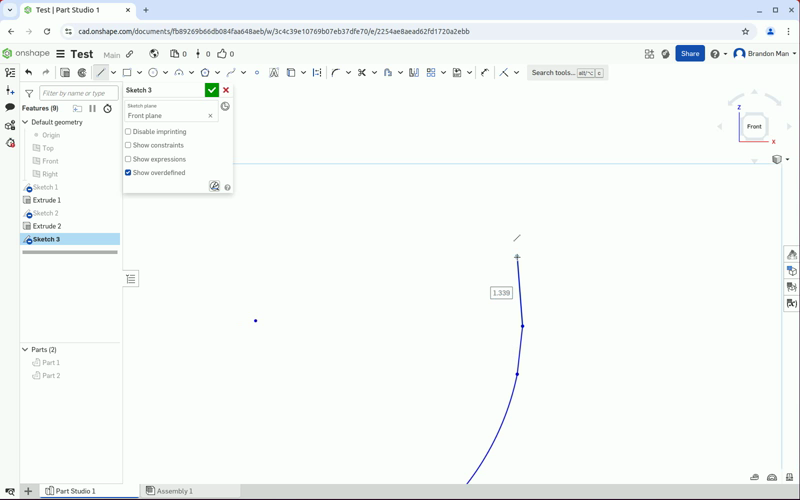
scroll(-6)
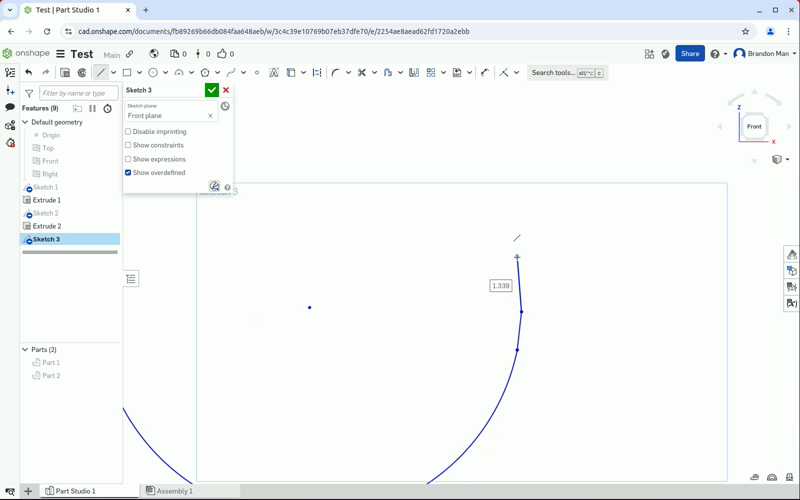
scroll(-6)
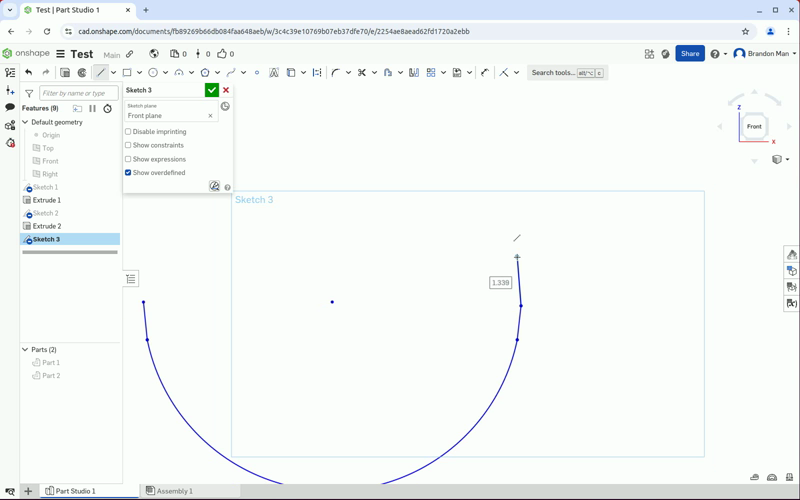
scroll(-6)
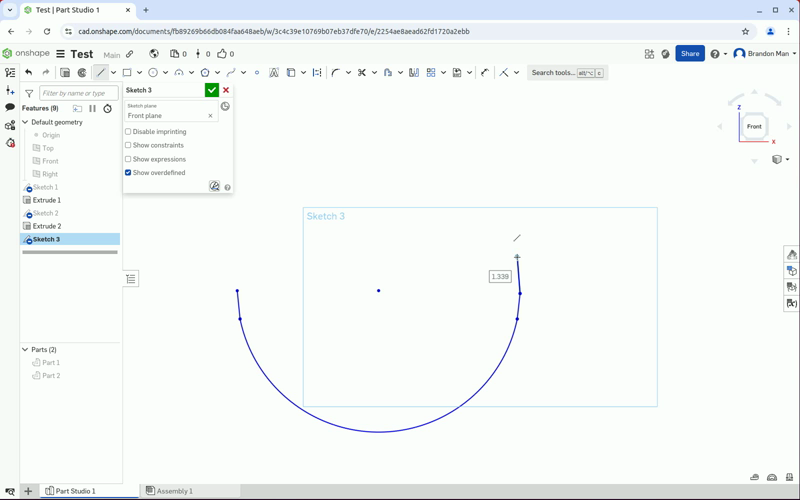
scroll(-6)
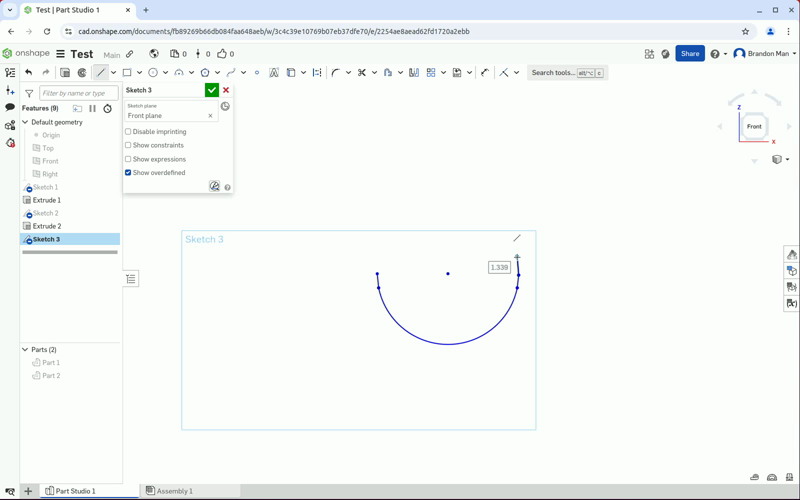
scroll(-6)
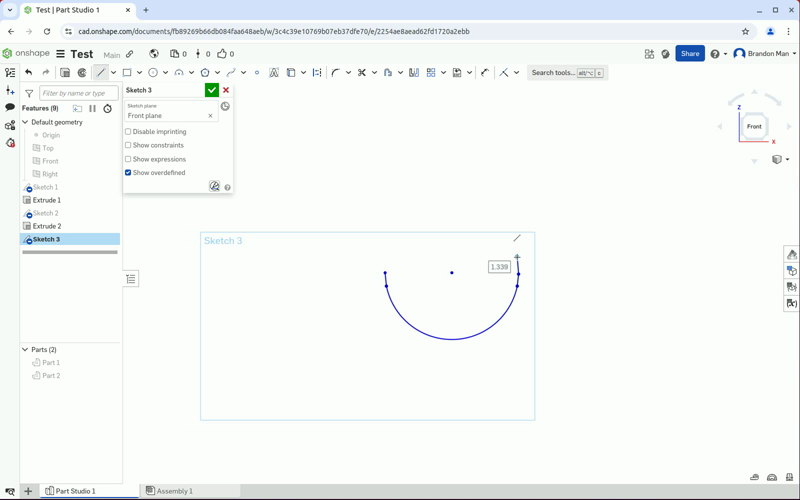
scroll(-6)
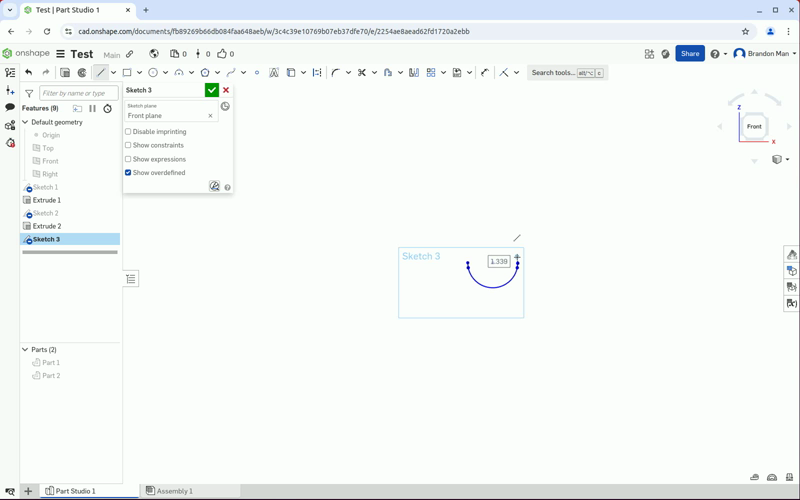
key_up(shift)
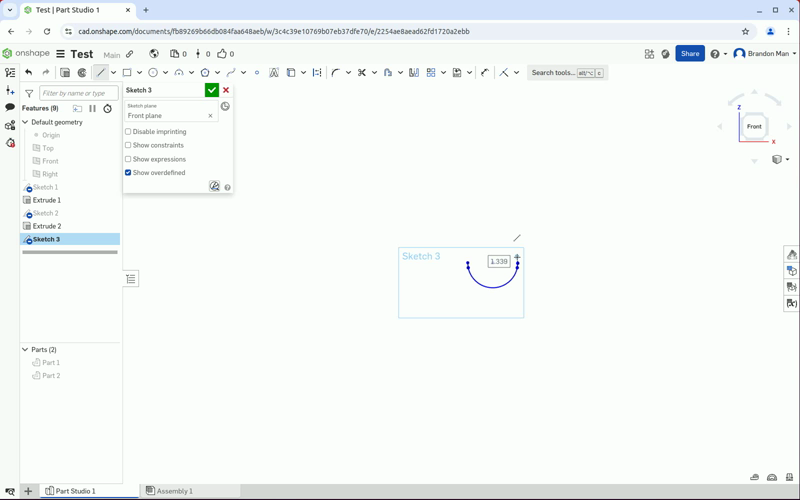
key(esc)
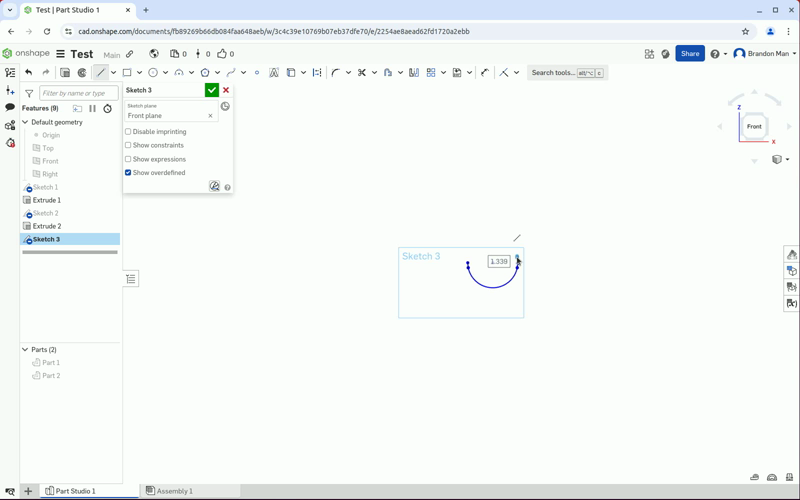
key(a)
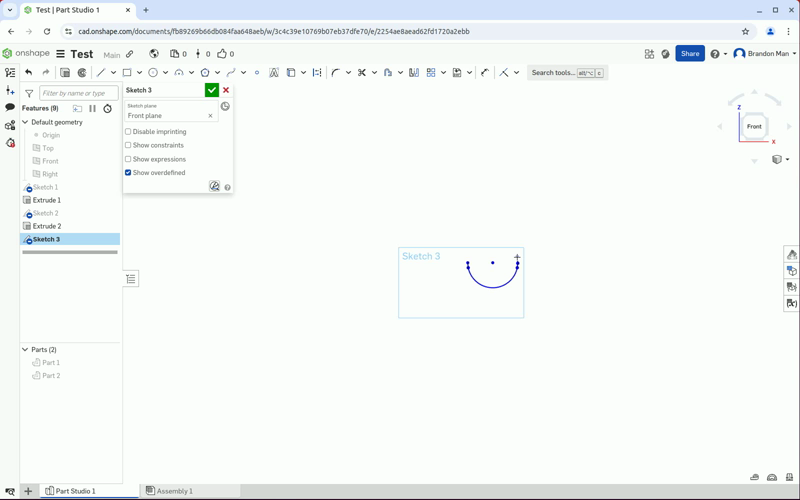
mouse_move(517, 256)
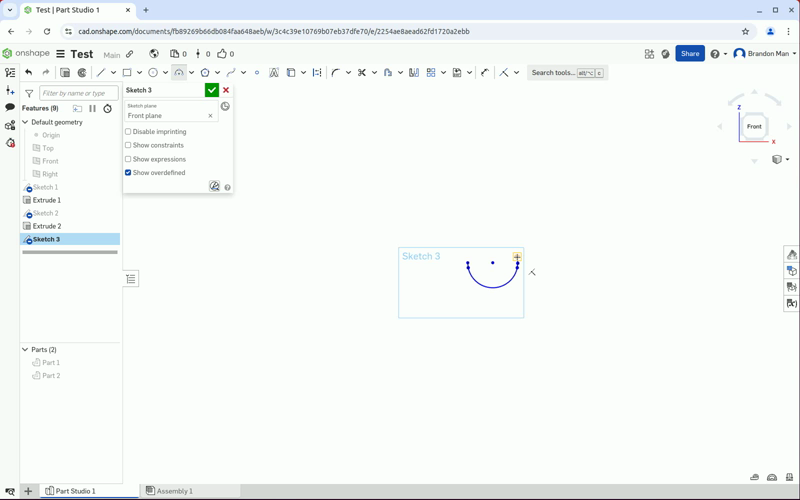
click(517, 256)
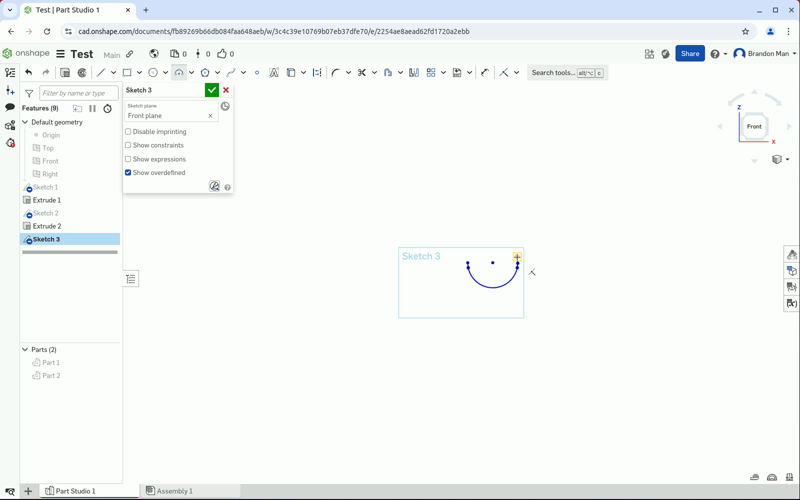
key_down(shift)
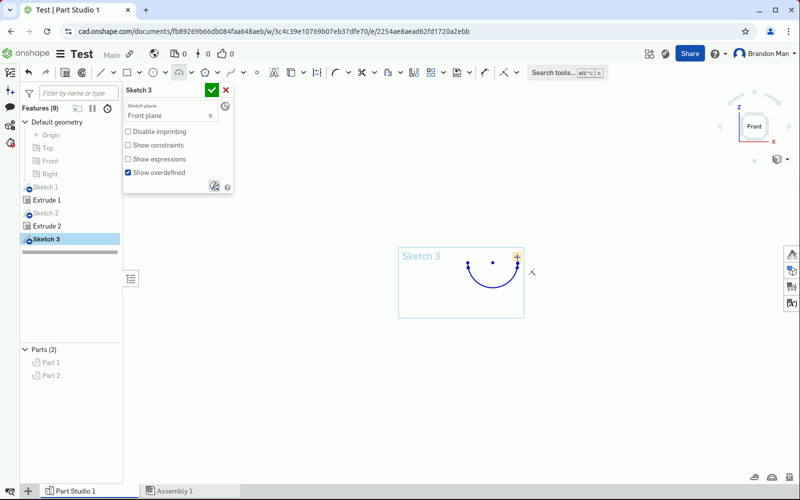
mouse_move(468, 256)
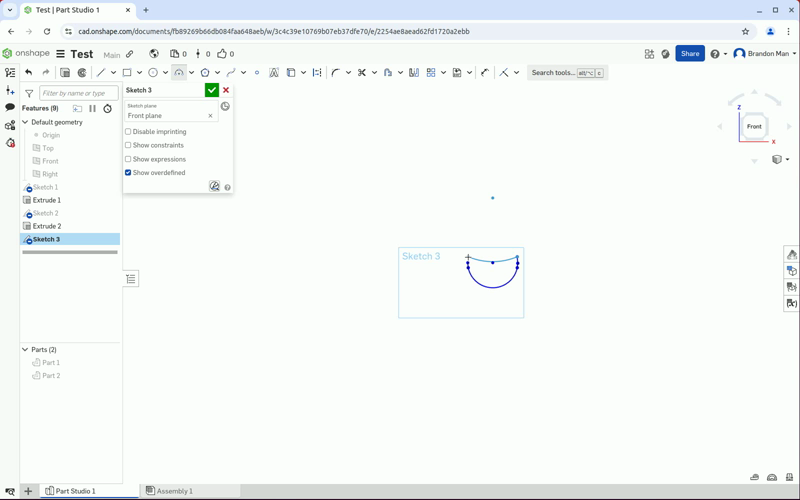
click(468, 256)
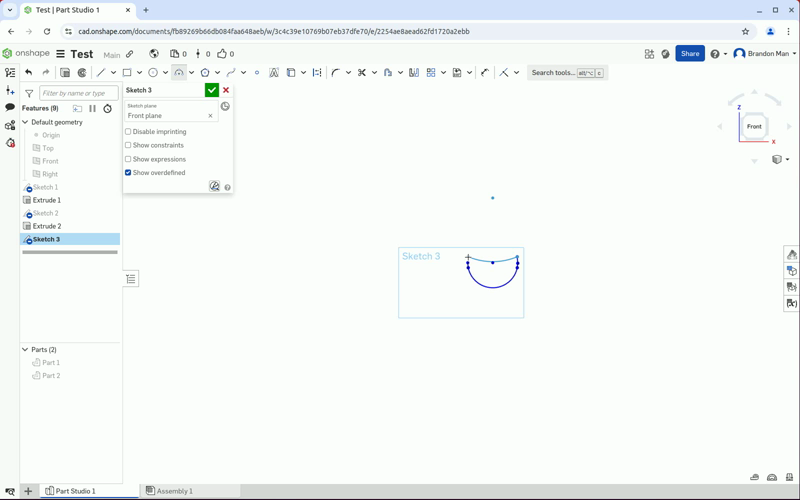
mouse_move(492, 237)
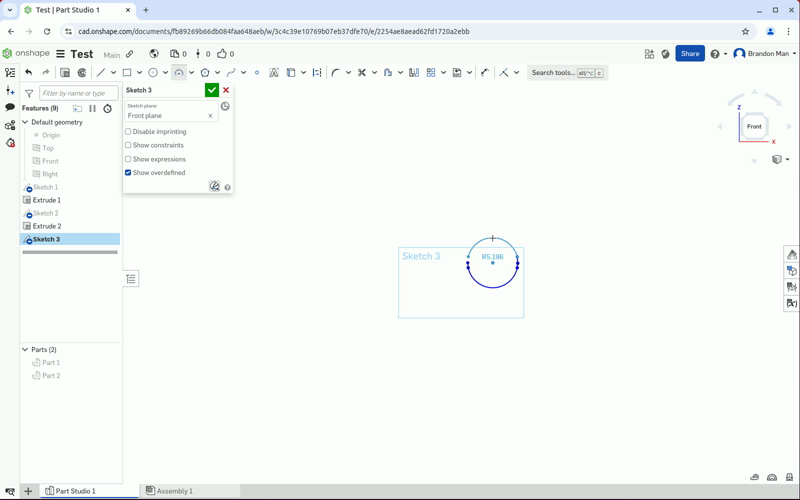
click(492, 237)
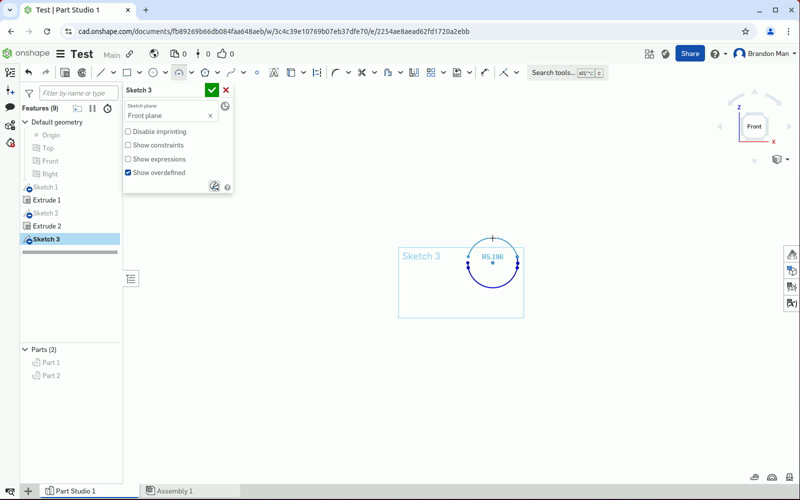
key_up(shift)
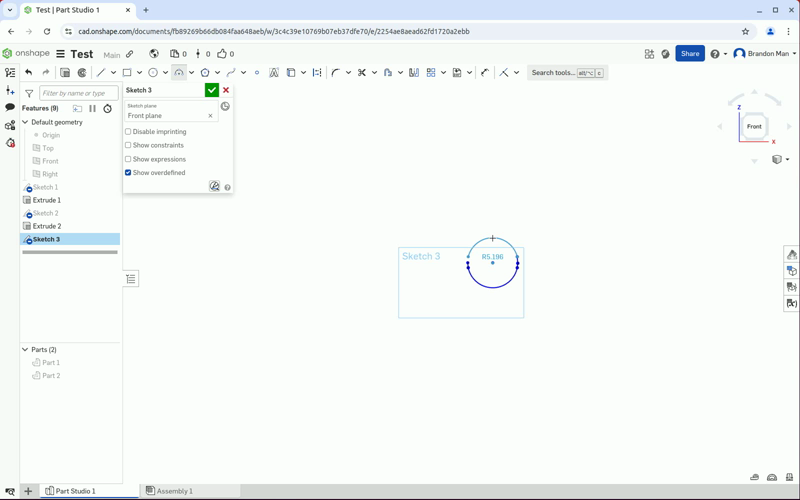
key(esc)
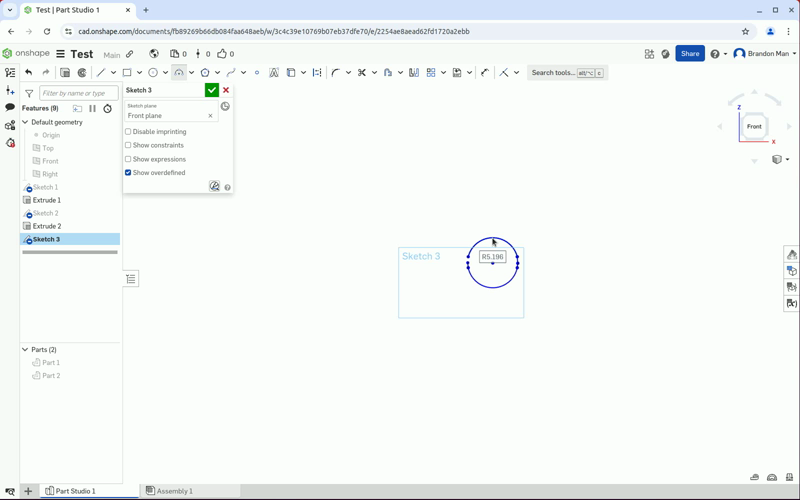
key(l)
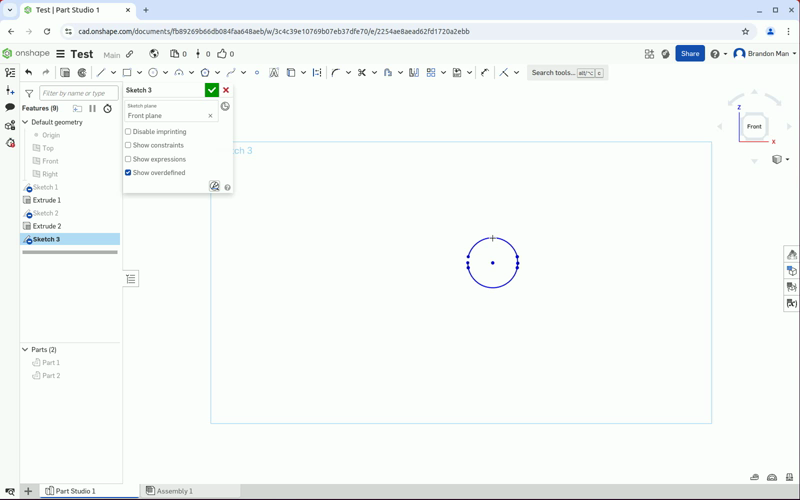
mouse_move(468, 256)
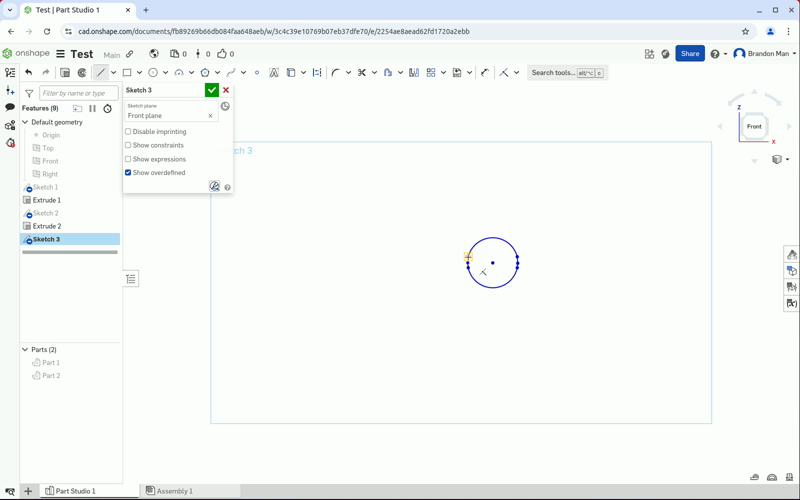
click(468, 256)
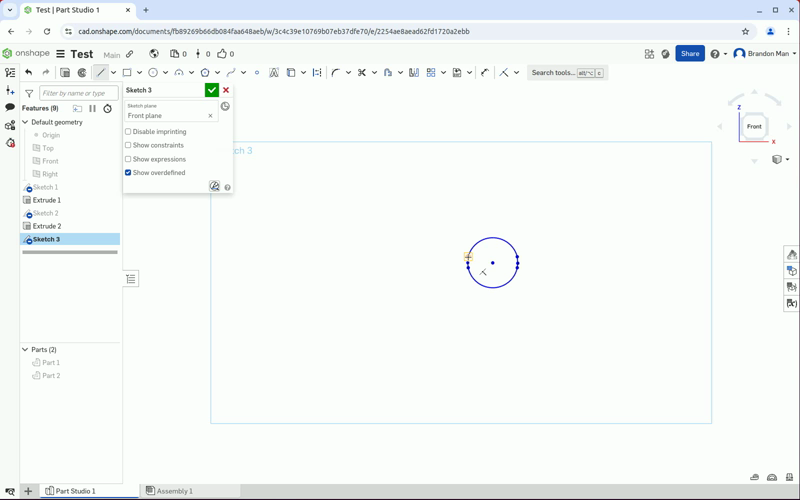
mouse_move(498, 256)
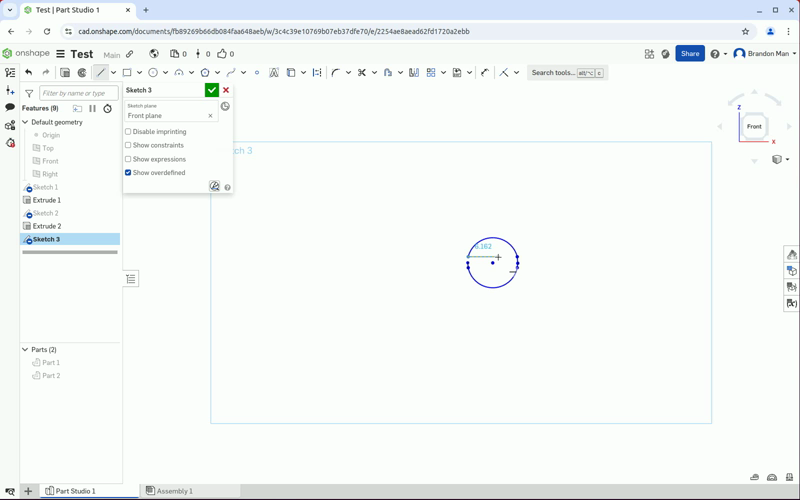
key_down(shift)
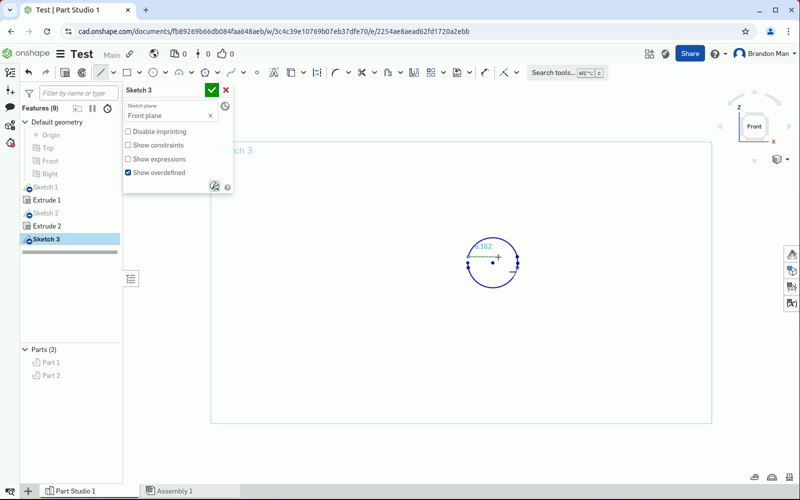
mouse_move(467, 262)
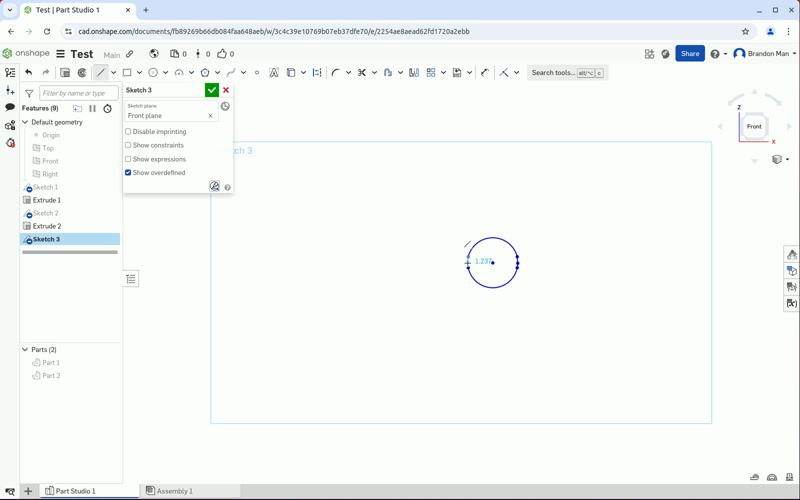
scroll(6)
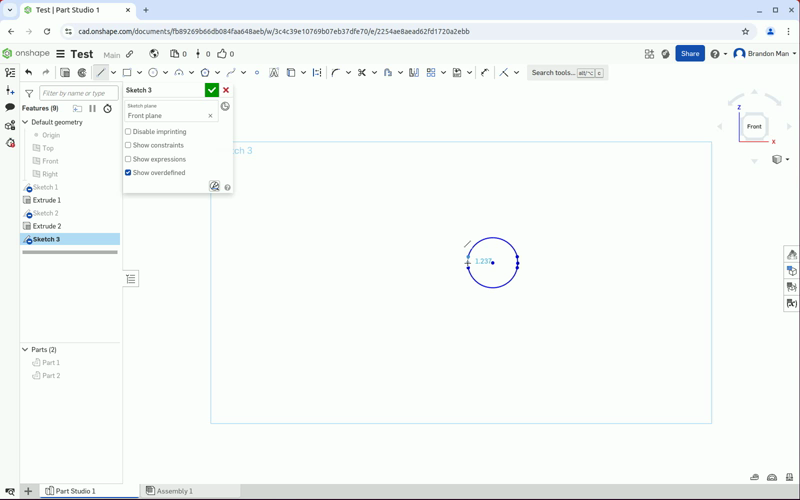
scroll(6)
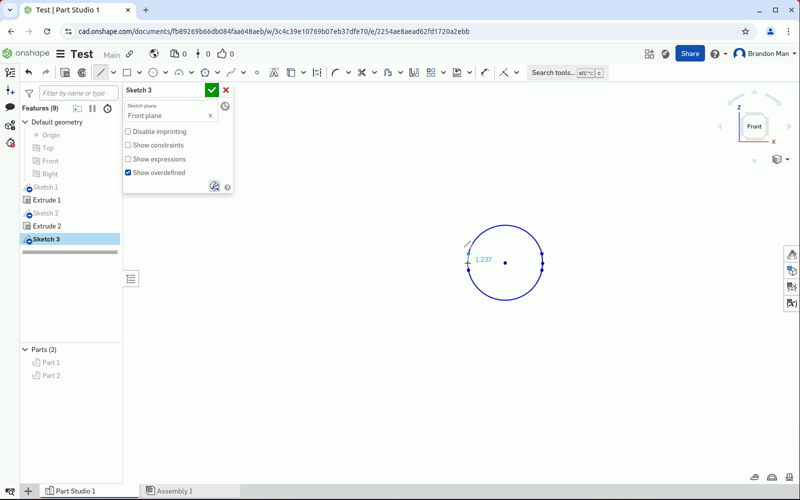
scroll(6)
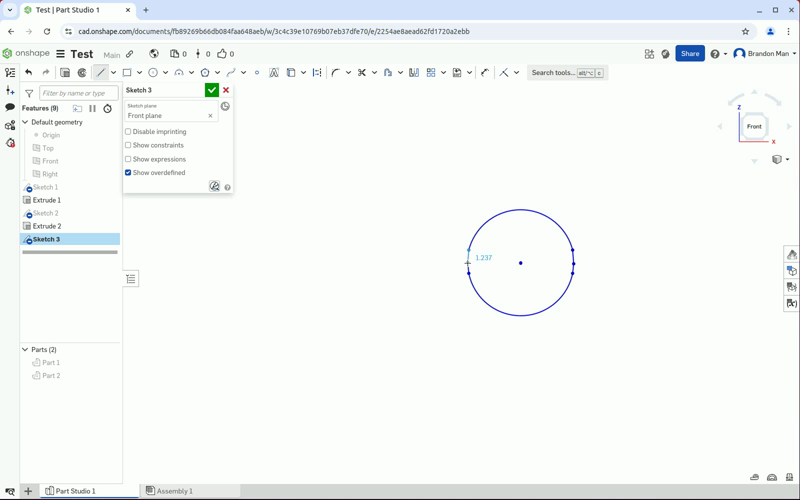
scroll(6)
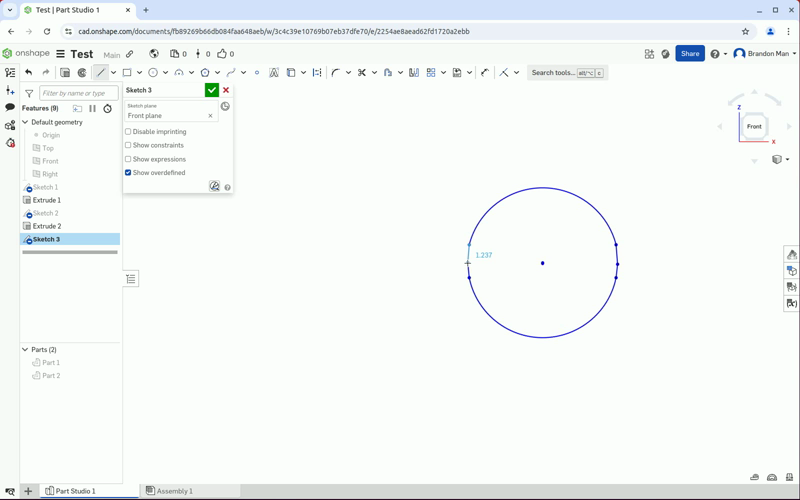
scroll(6)
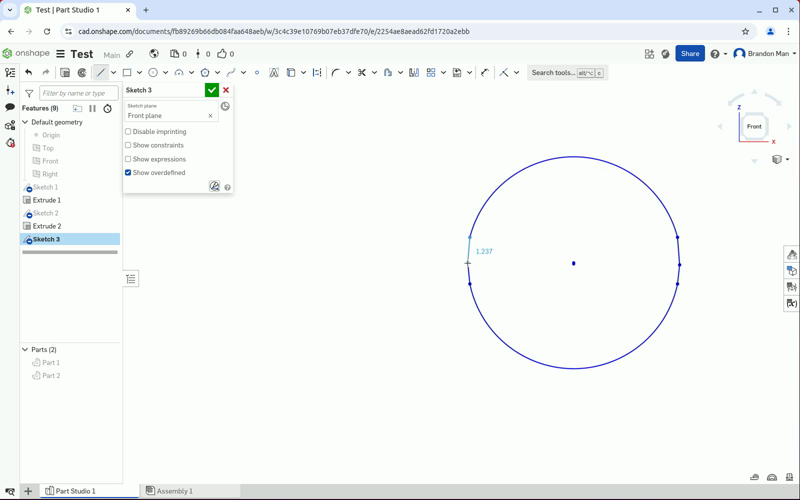
scroll(6)
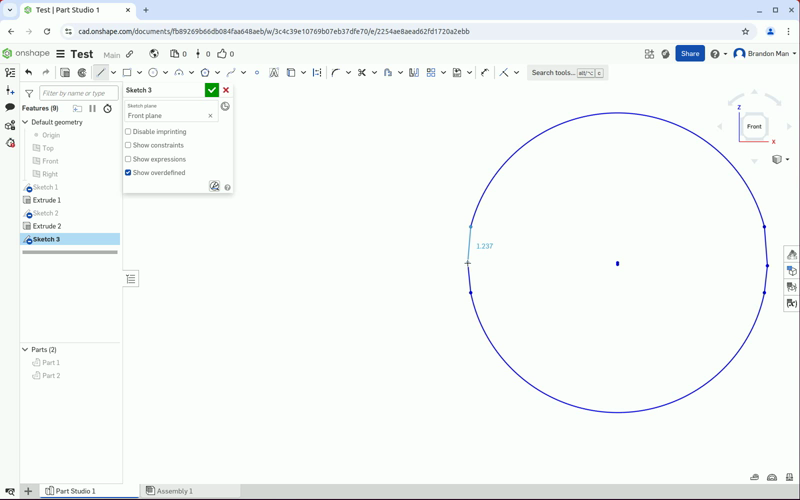
scroll(6)
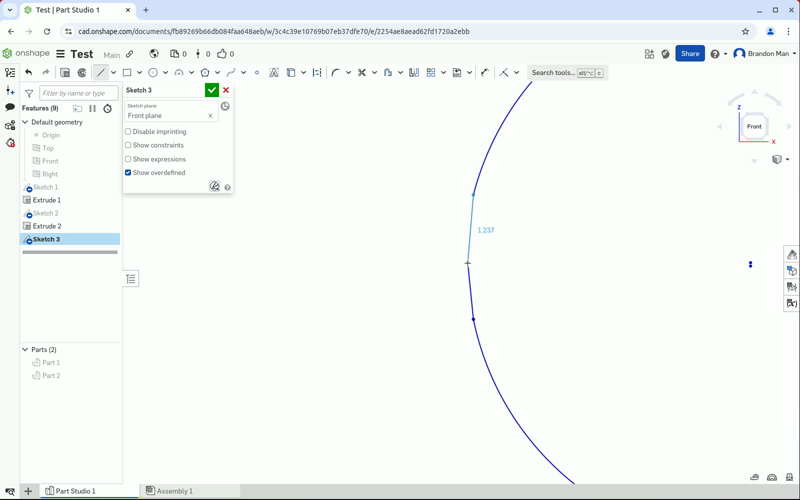
key_up(shift)
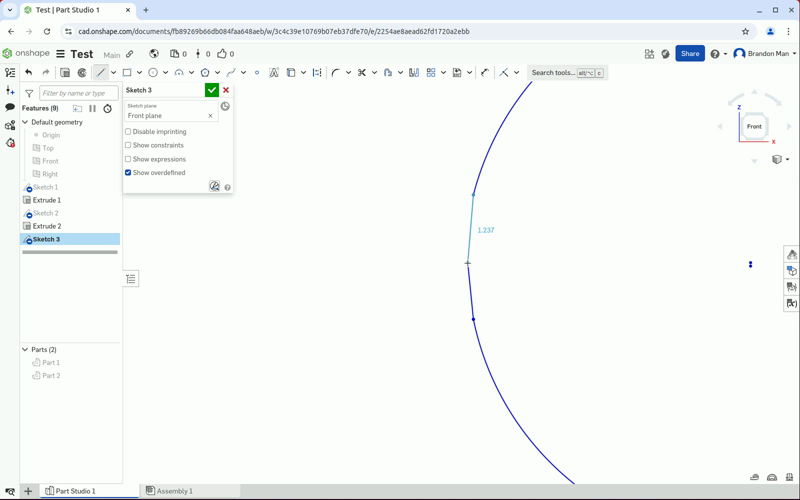
click(467, 262)
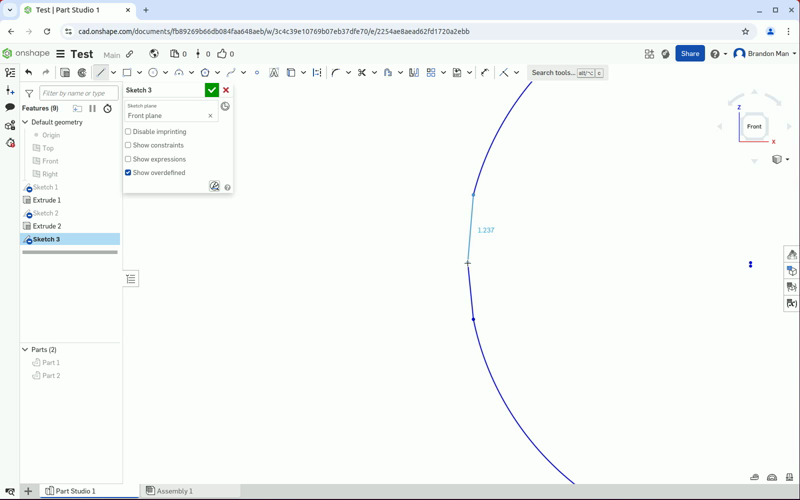
scroll(-6)
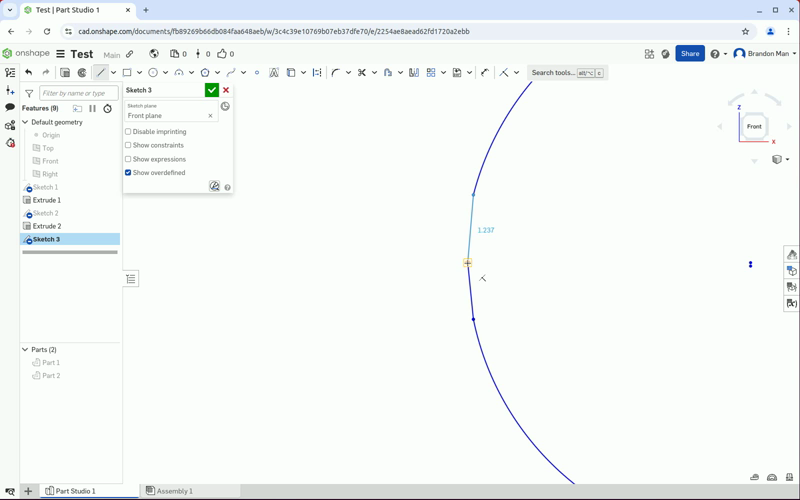
scroll(-6)
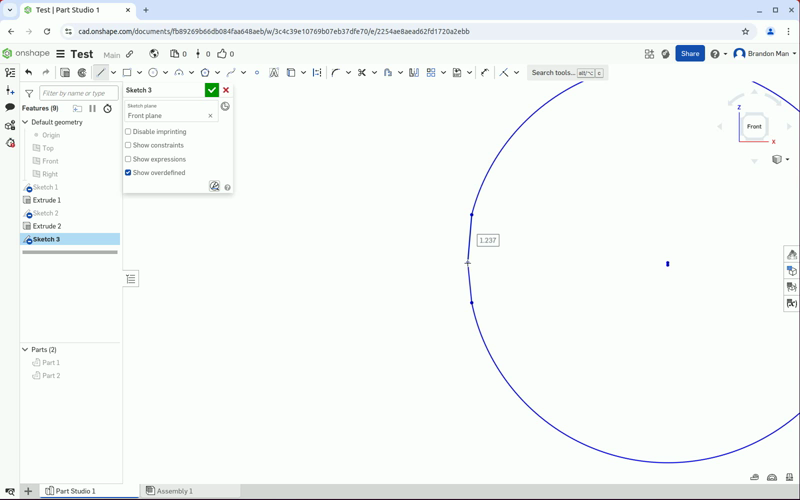
scroll(-6)
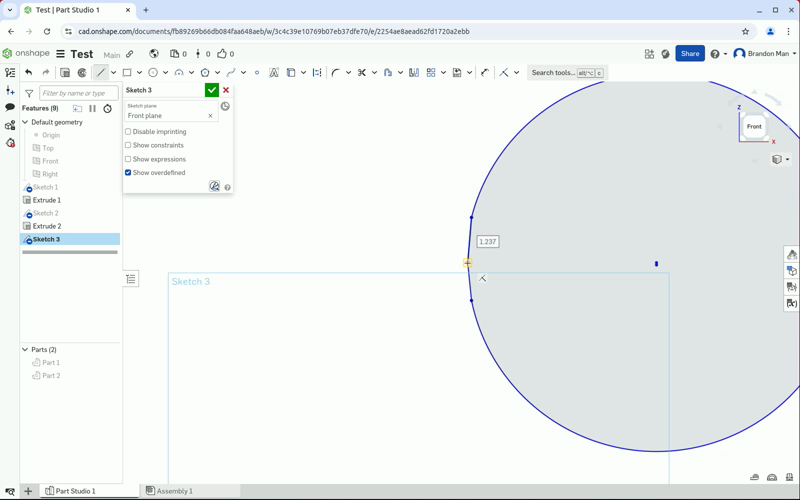
scroll(-6)
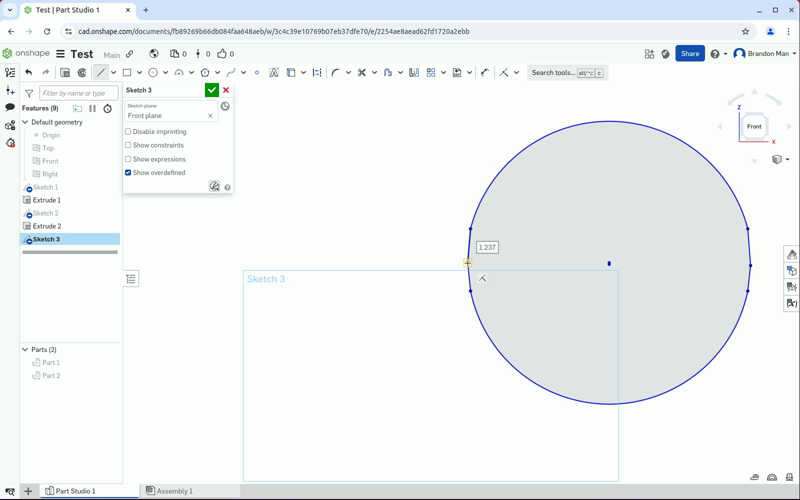
scroll(-6)
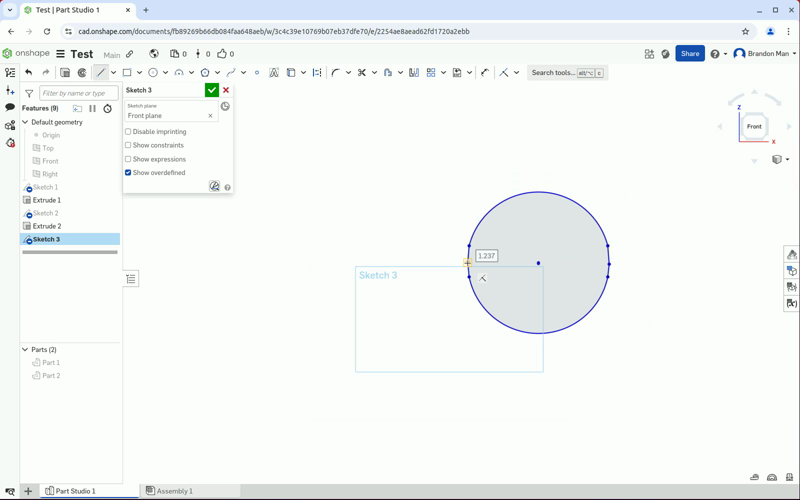
scroll(-6)
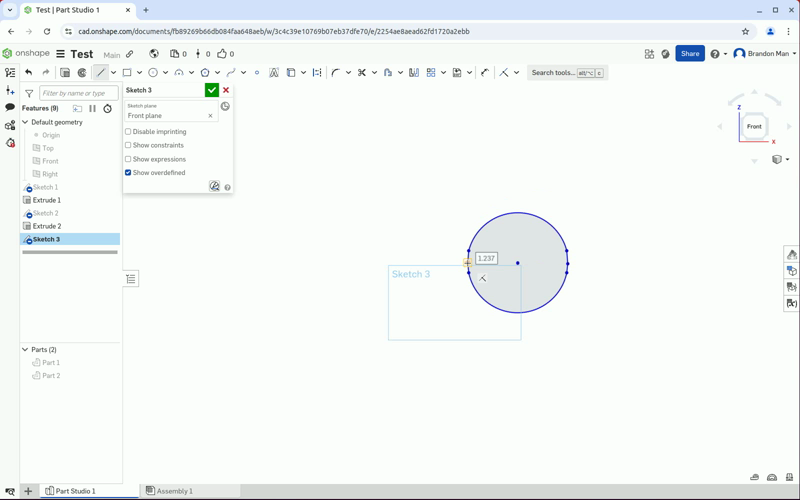
scroll(-6)
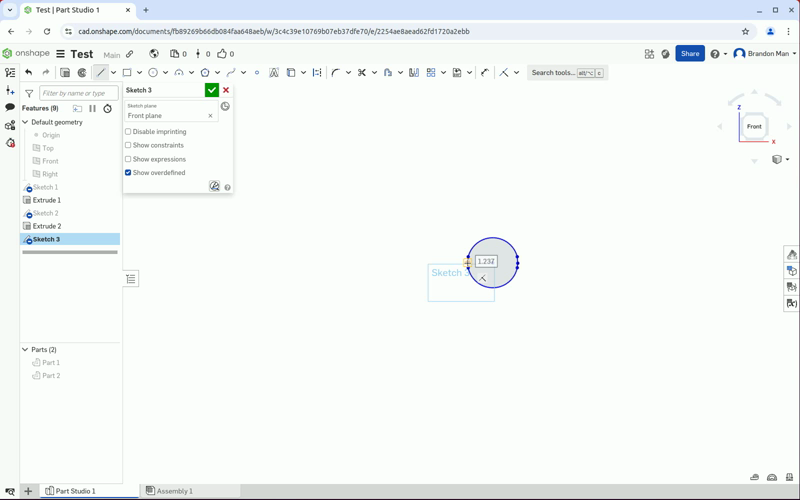
key(esc)
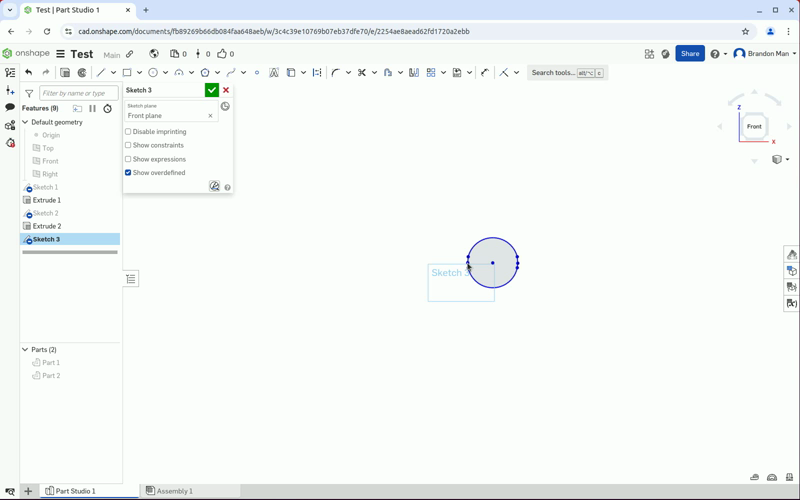
key(c)
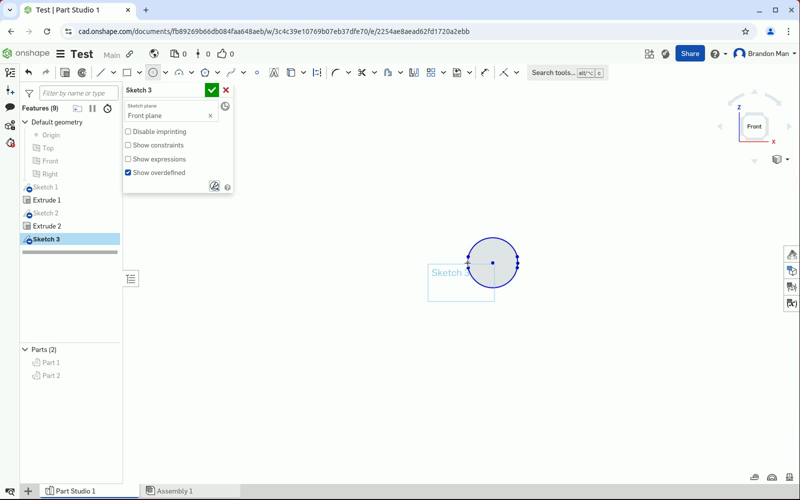
key_down(shift)
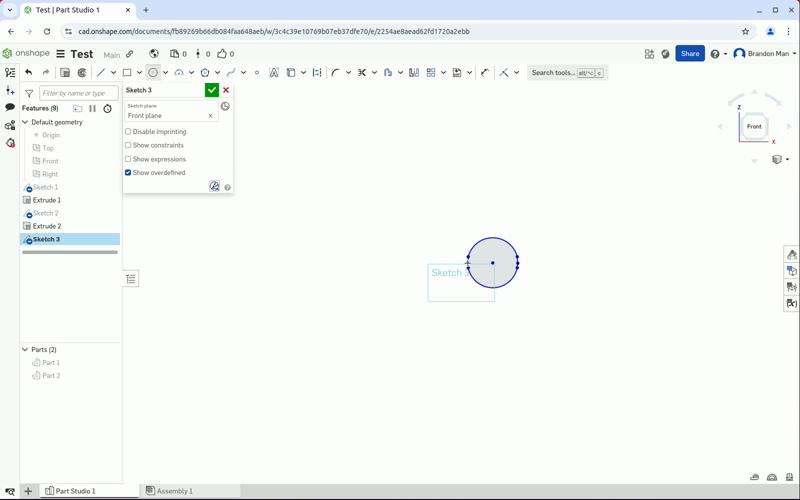
mouse_move(492, 262)
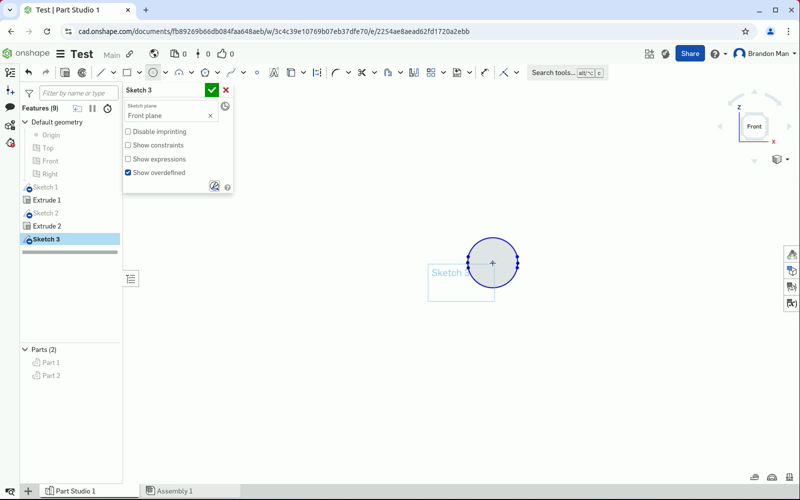
click(492, 262)
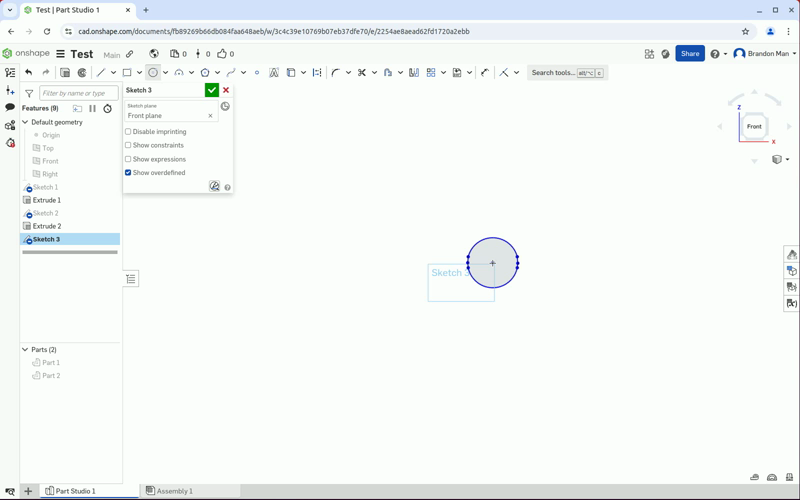
key_up(shift)
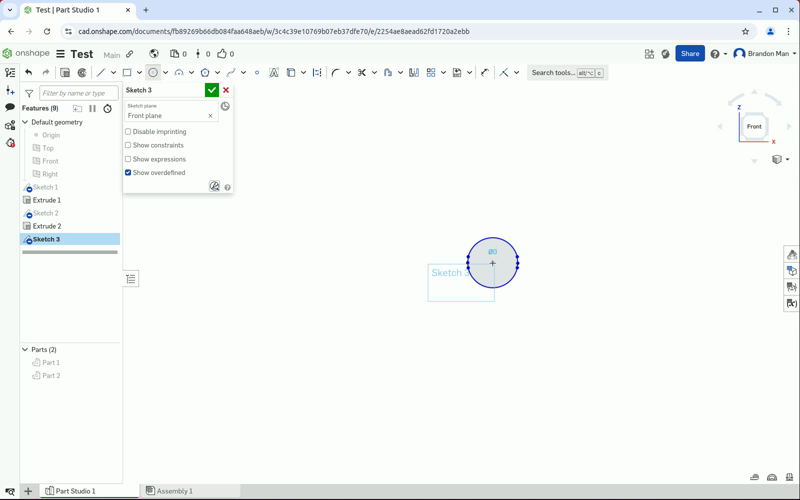
mouse_move(498, 262)
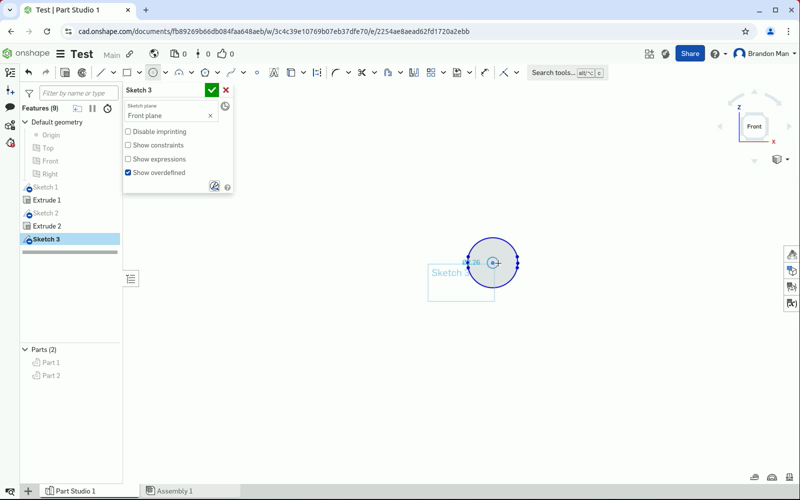
click(498, 262)
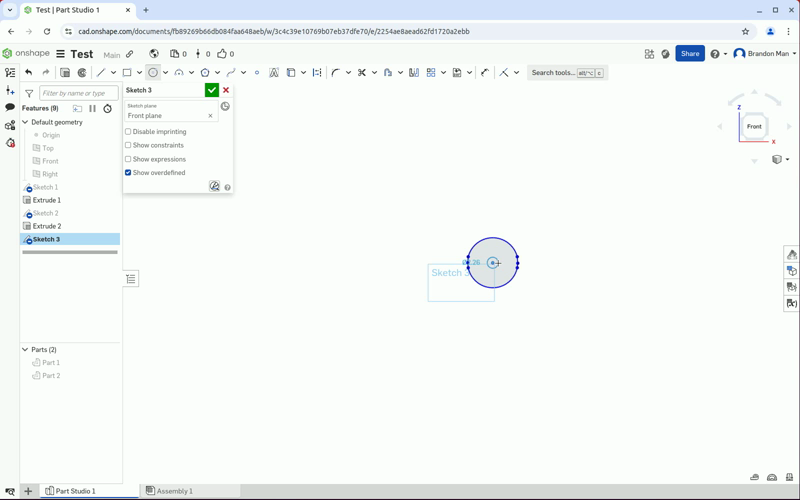
key(esc)
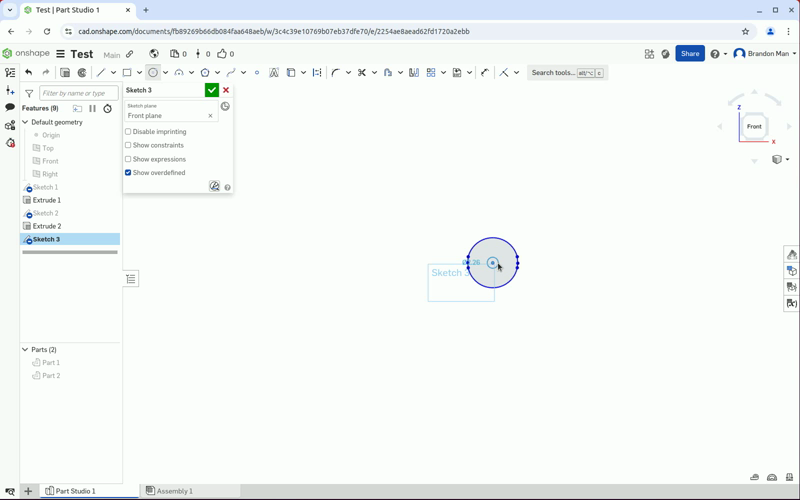
mouse_move(488, 282)
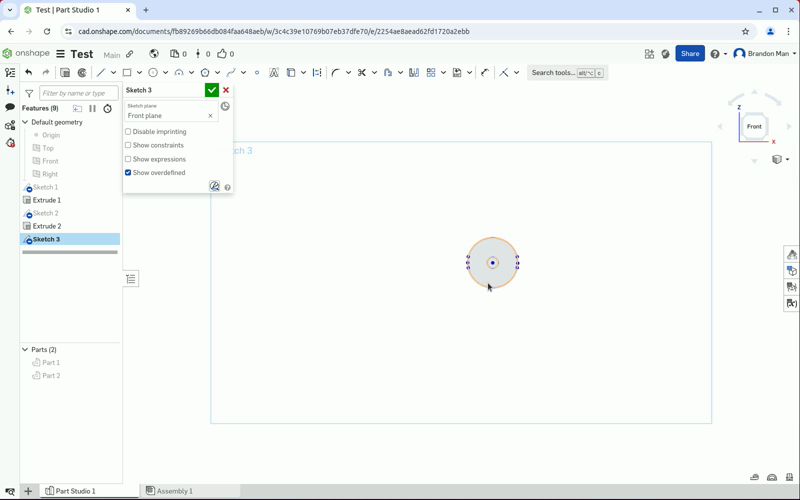
click(488, 282)
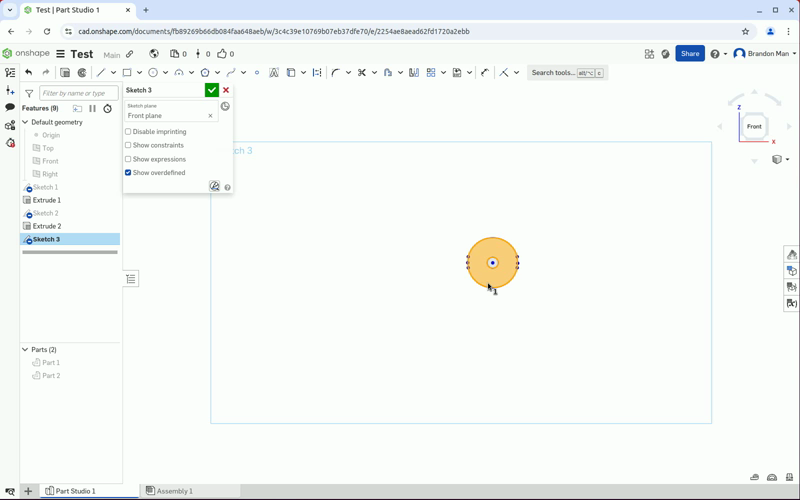
mouse_move(73, 352)
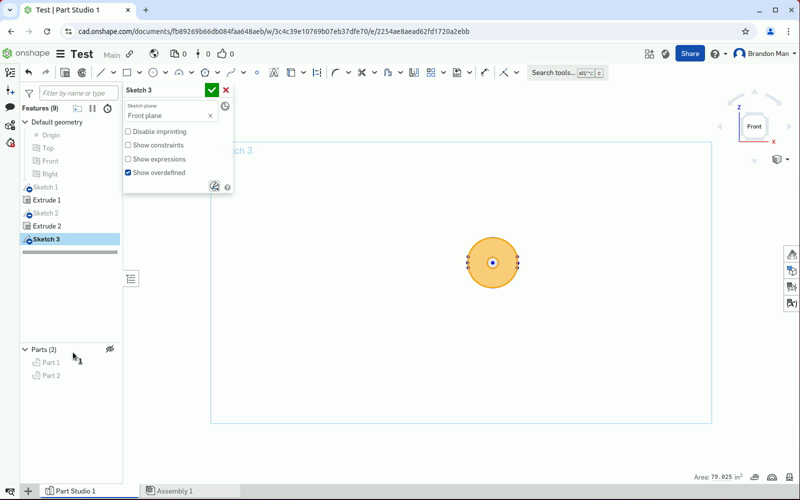
key(shift+y)
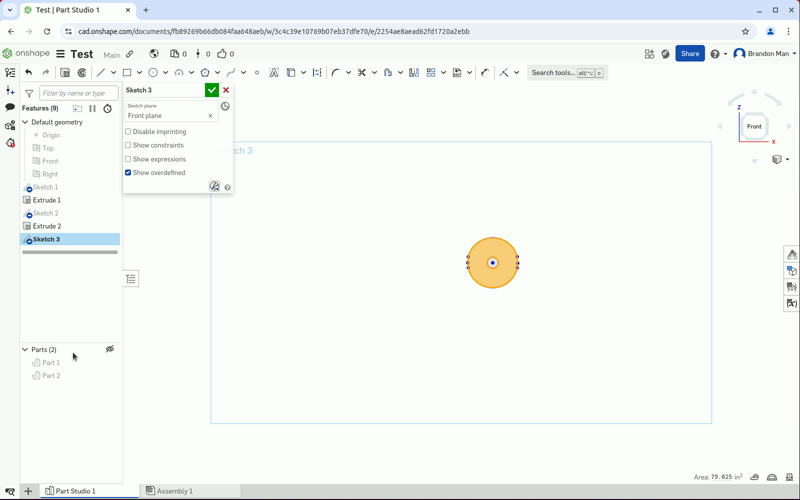
key(shift+e)
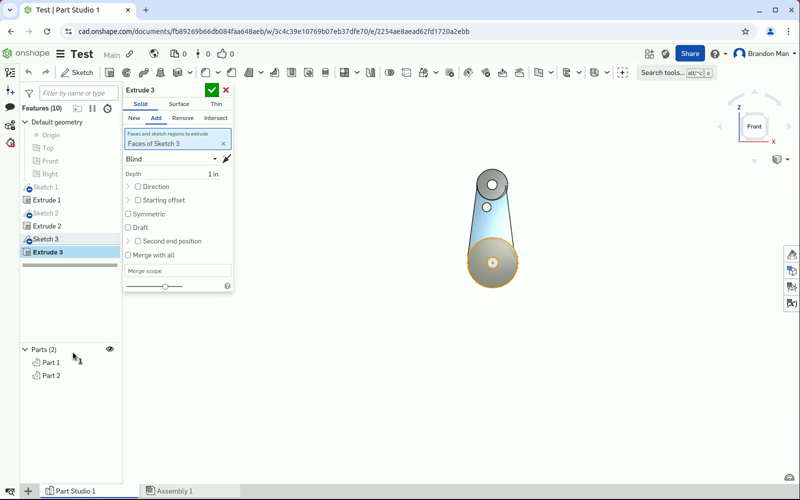
mouse_move(143, 106)
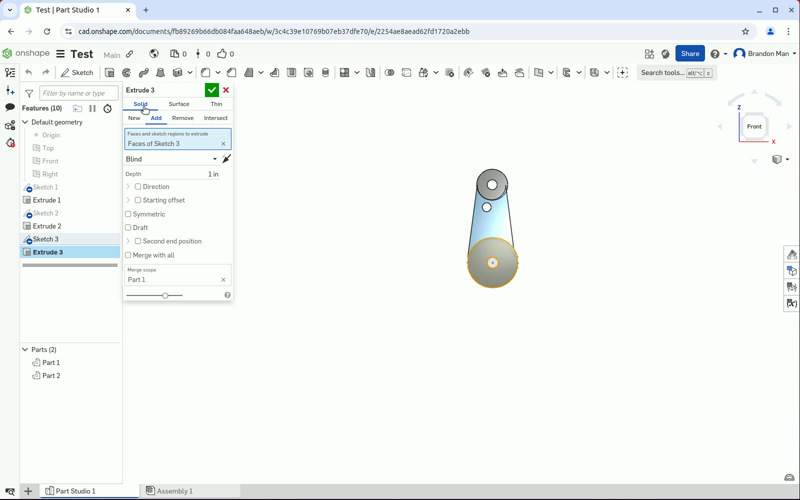
click(143, 106)
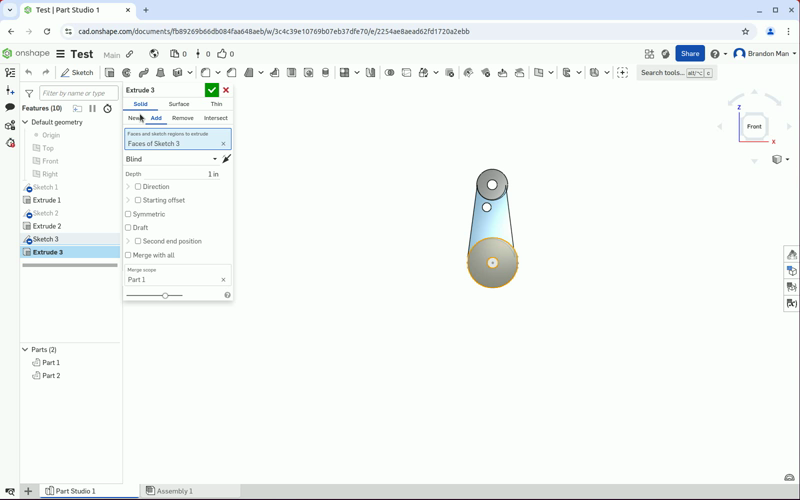
mouse_move(137, 120)
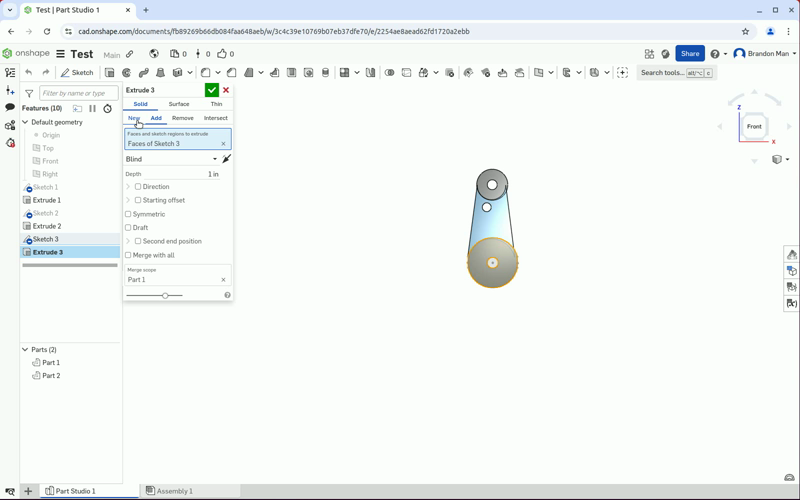
click(137, 120)
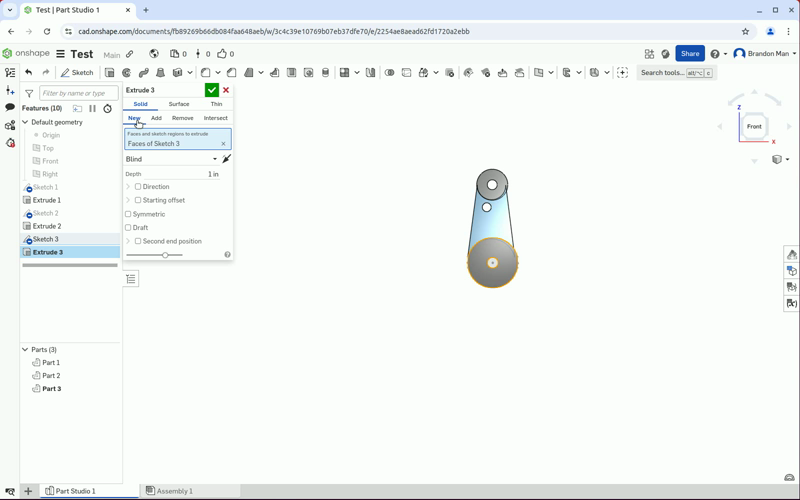
key(tab, 4)
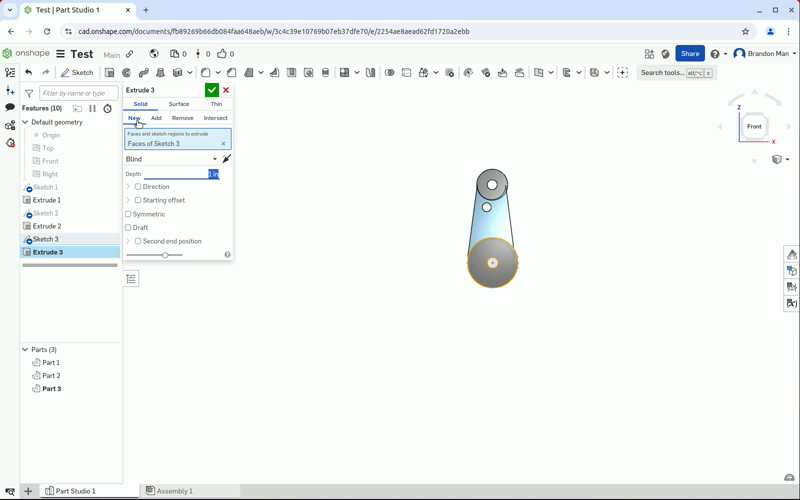
text(0.963)
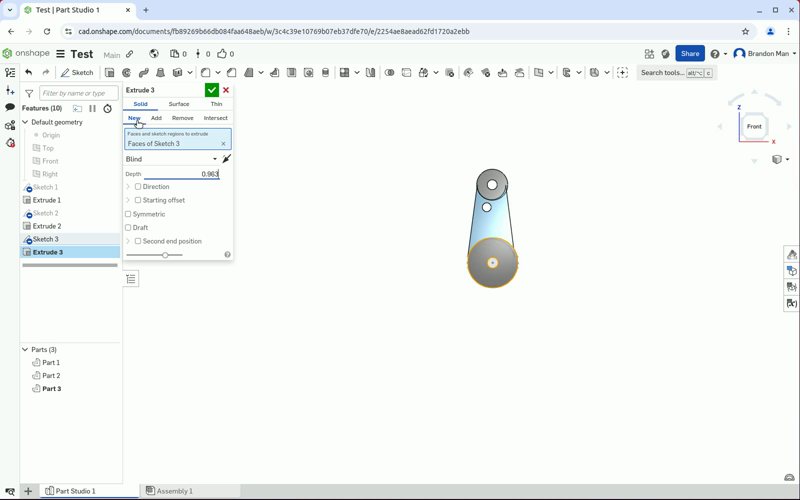
key(enter)
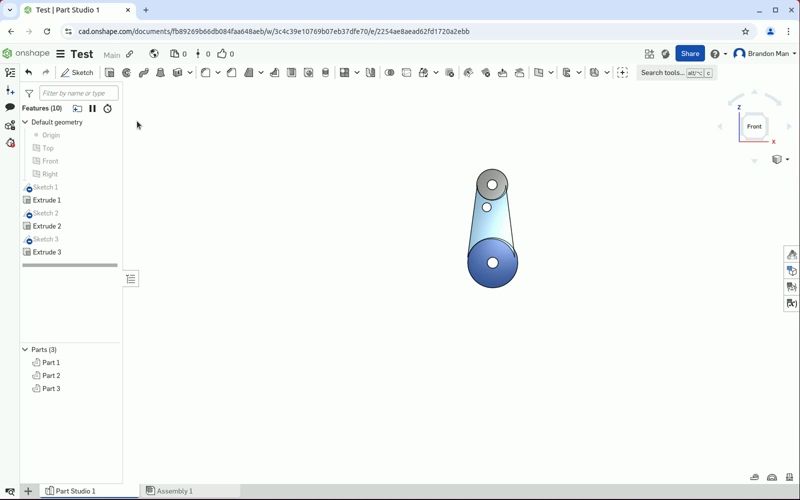
key(shift+h)
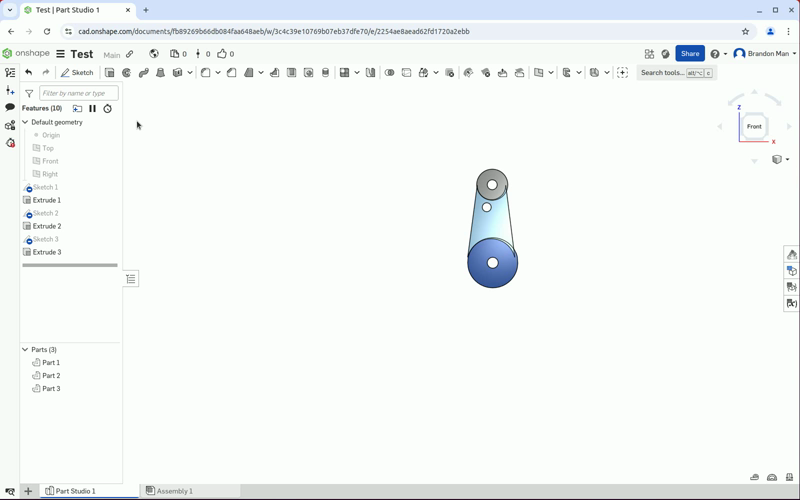
key(shift+h)
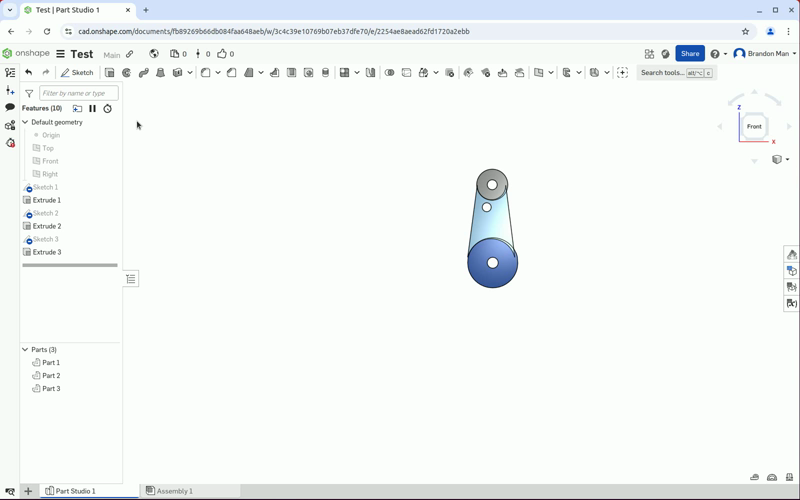
mouse_move(73, 189)
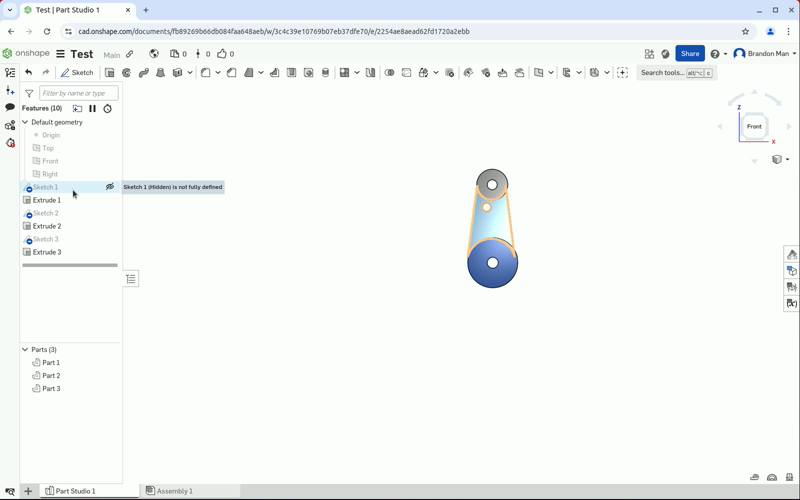
click(73, 189)
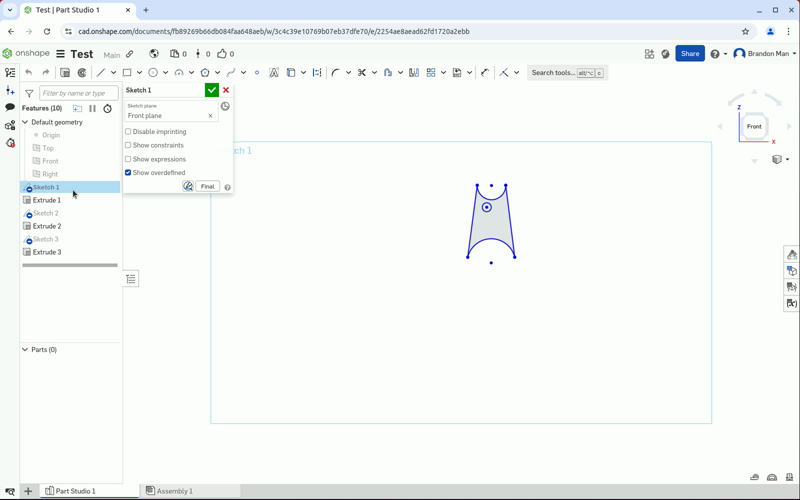
mouse_move(229, 92)
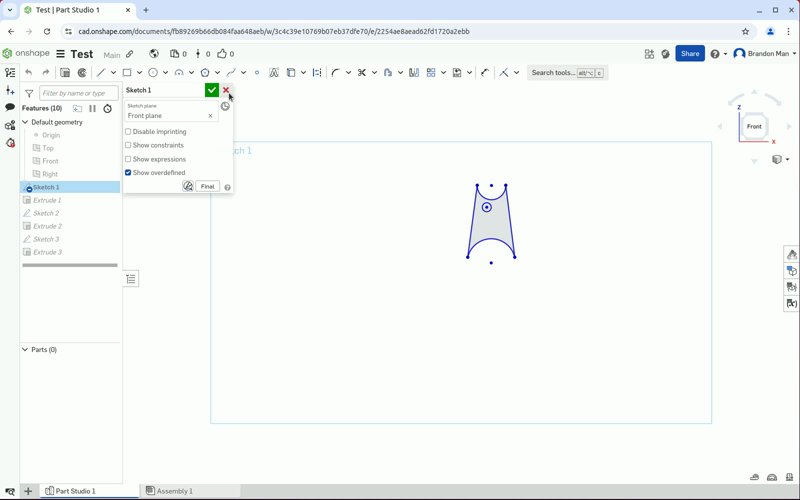
click(229, 92)
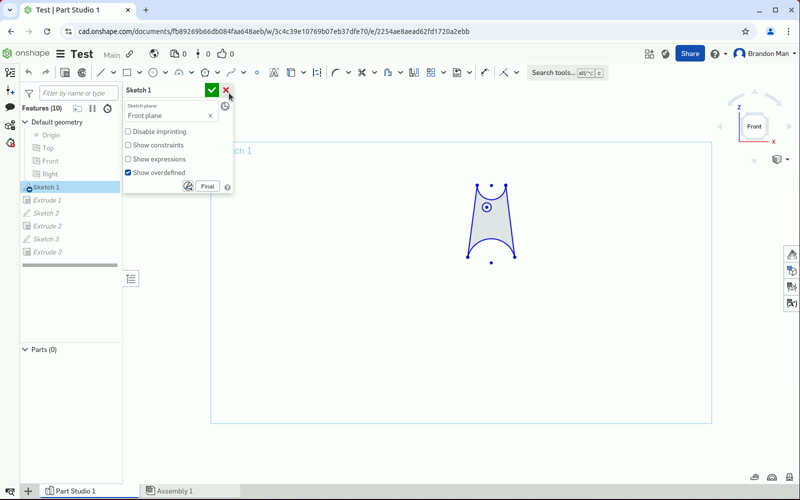
key(shift+s)
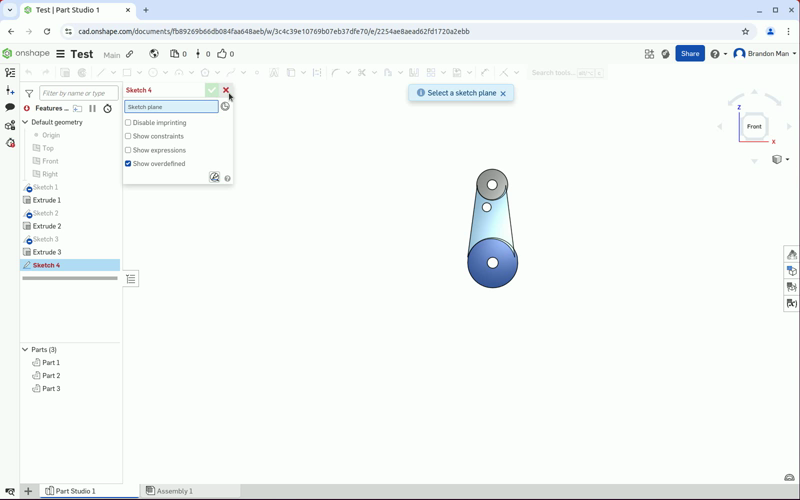
mouse_move(73, 163)
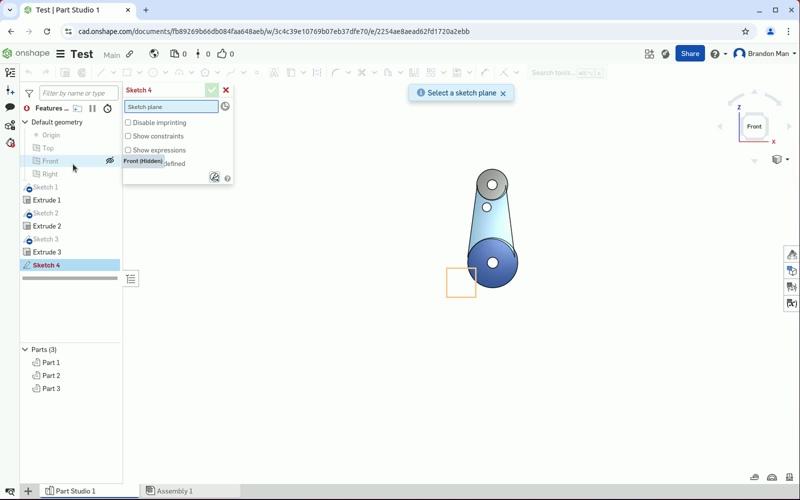
click(73, 163)
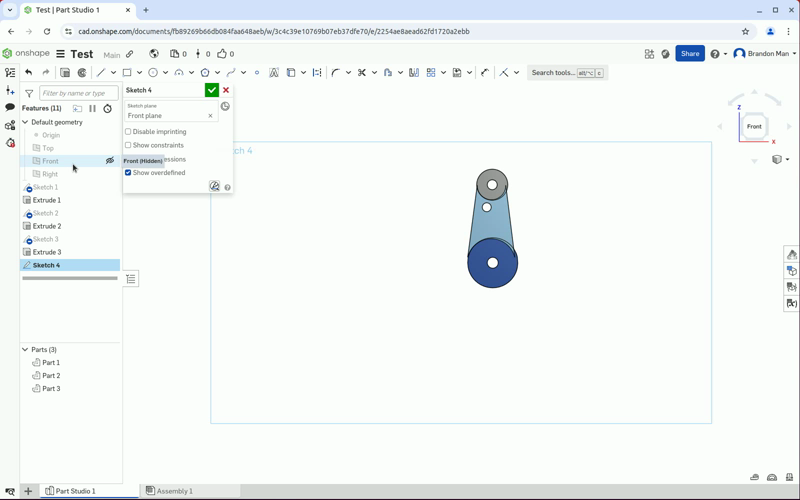
mouse_move(73, 352)
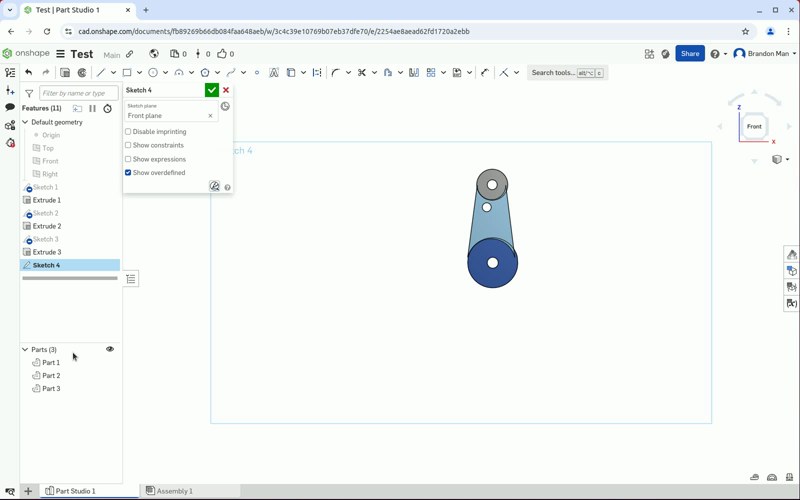
key(y)
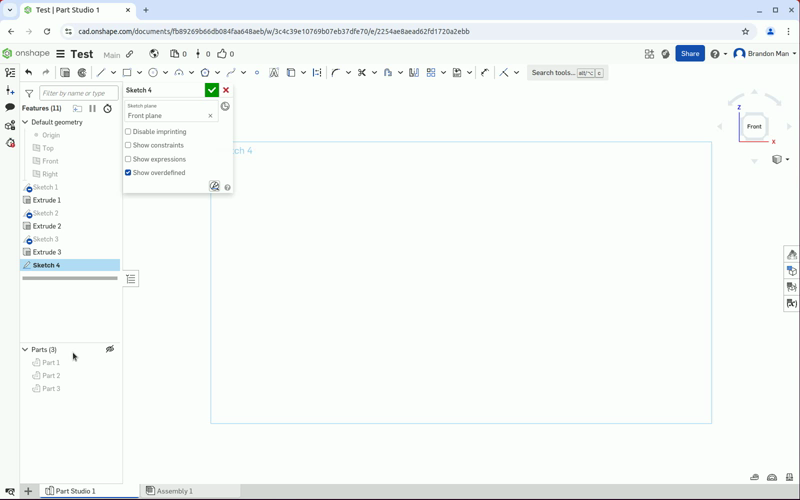
key(l)
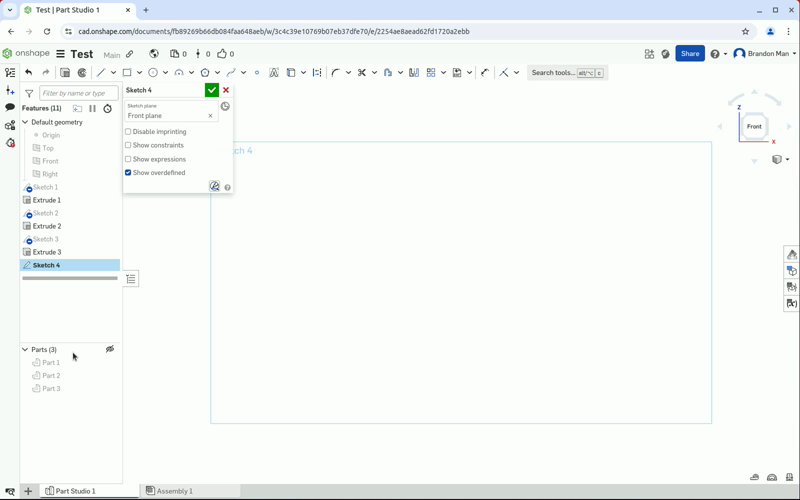
key_down(shift)
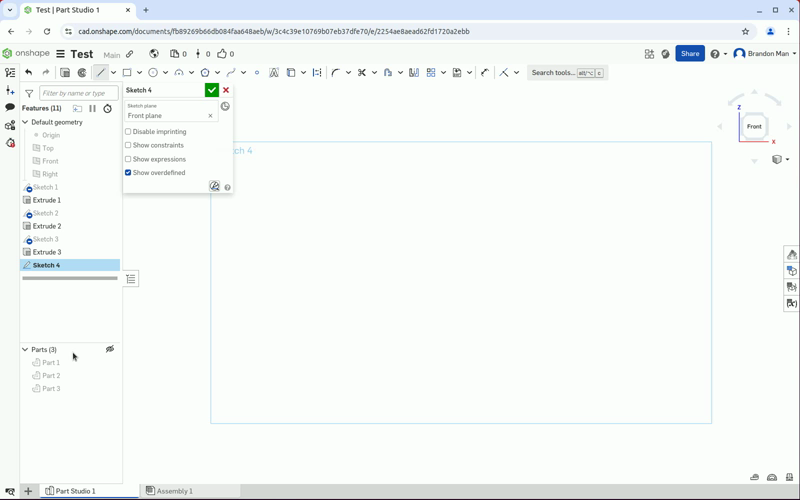
mouse_move(467, 267)
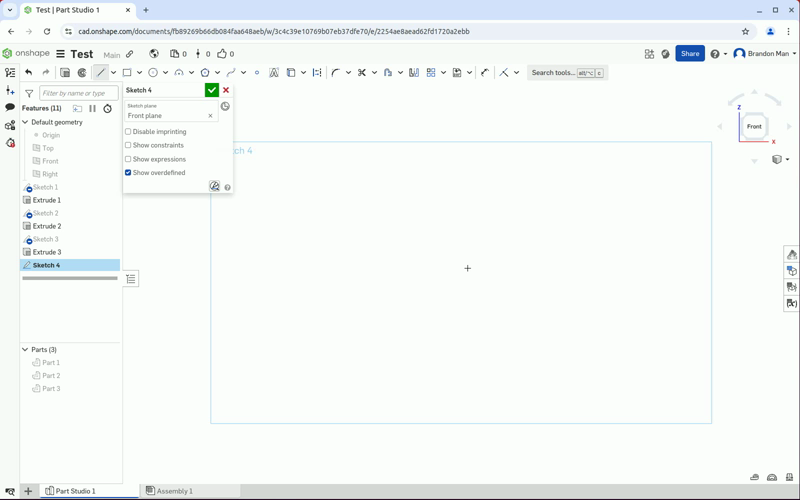
click(467, 267)
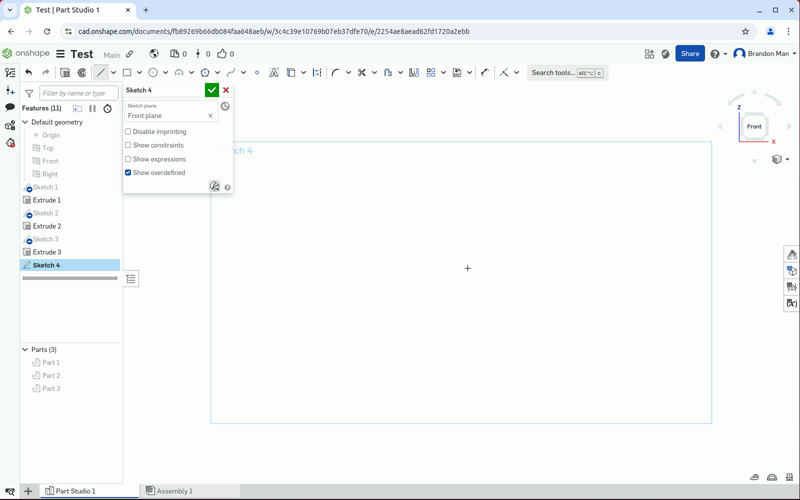
key_up(shift)
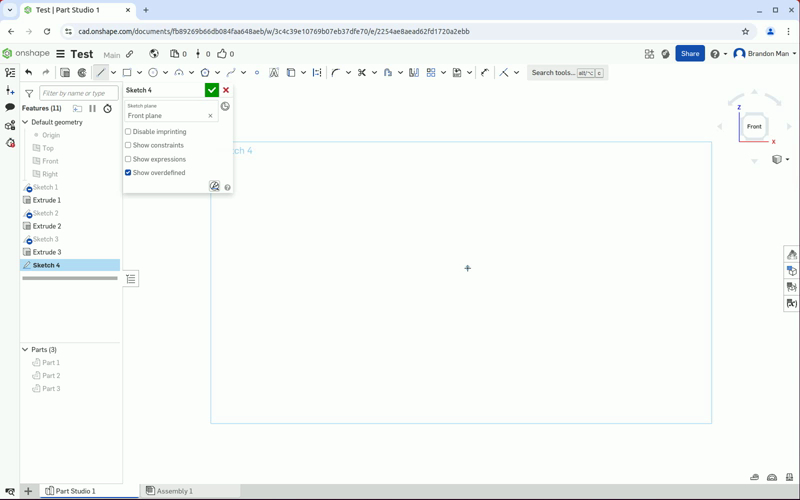
key_down(shift)
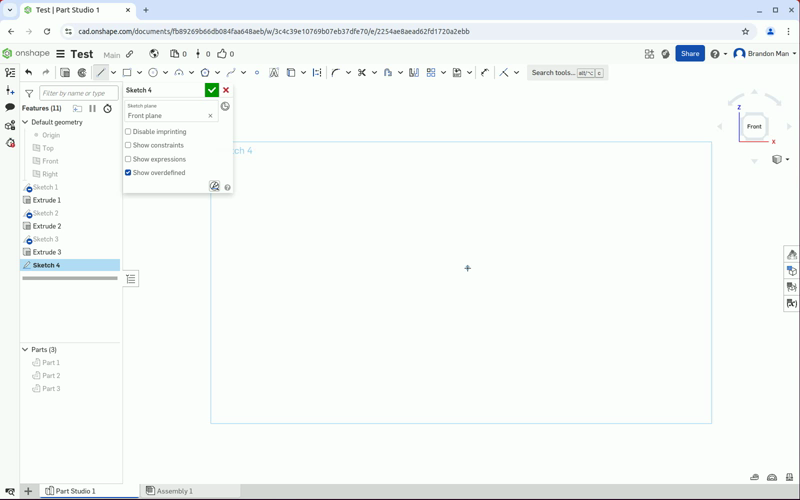
mouse_move(476, 359)
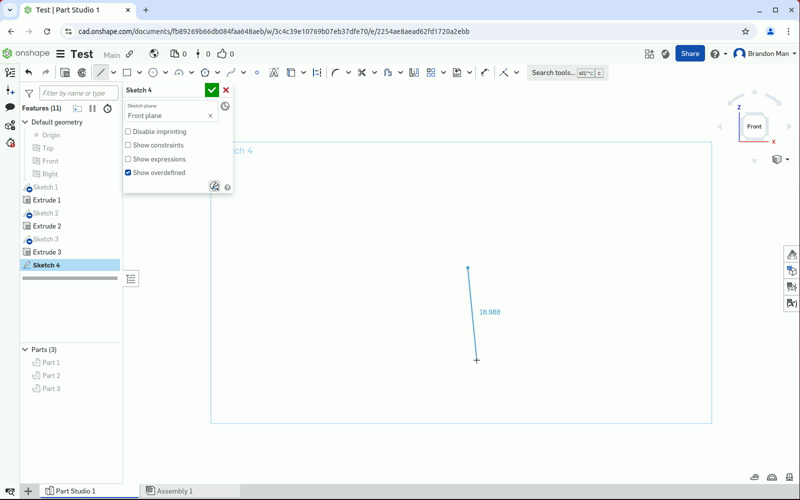
click(476, 359)
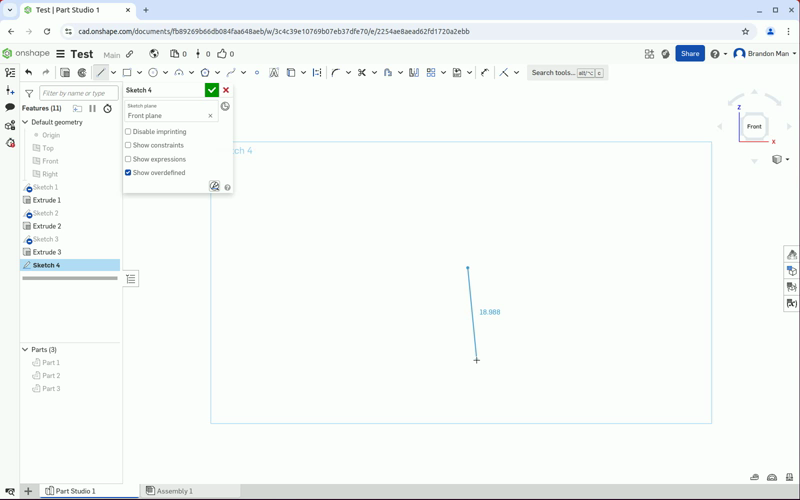
key_up(shift)
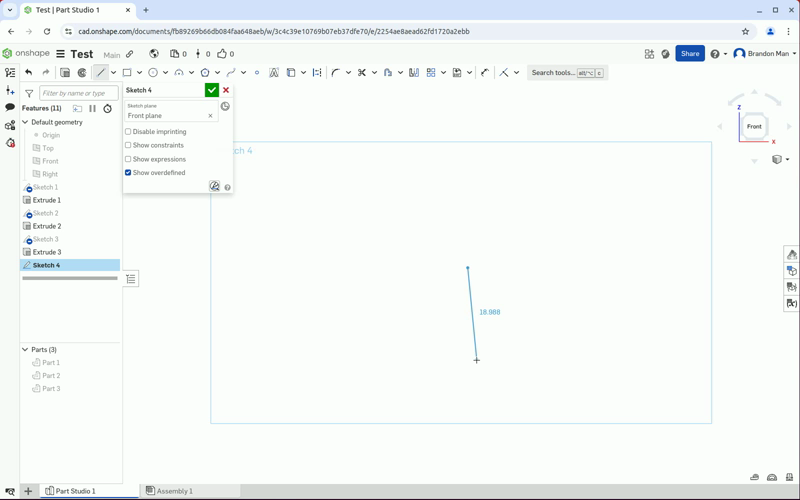
key(esc)
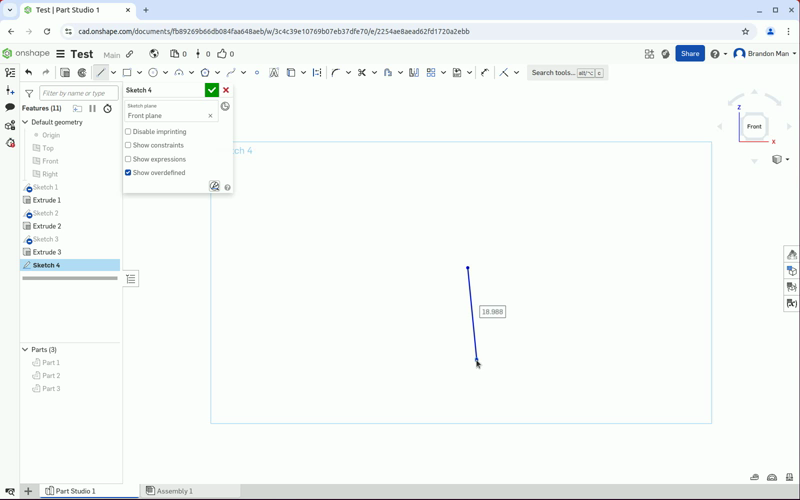
key(a)
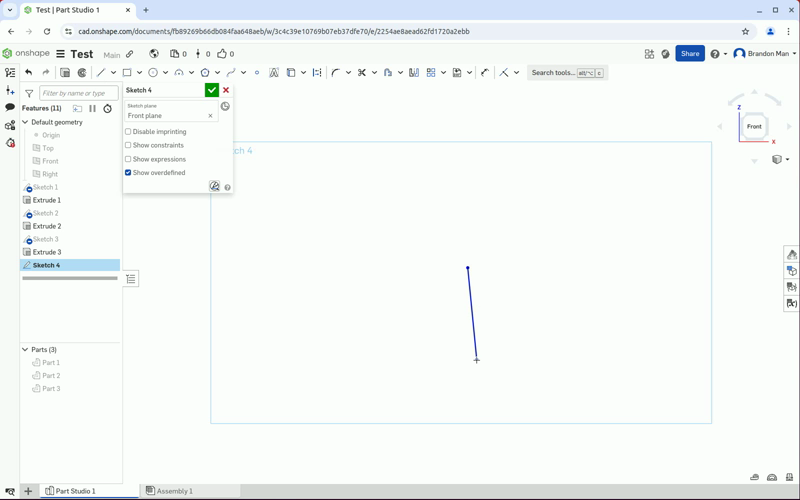
mouse_move(476, 359)
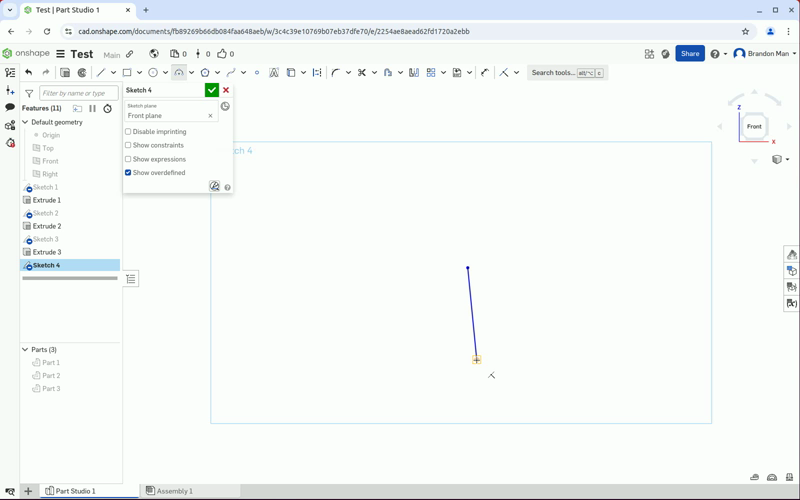
click(476, 359)
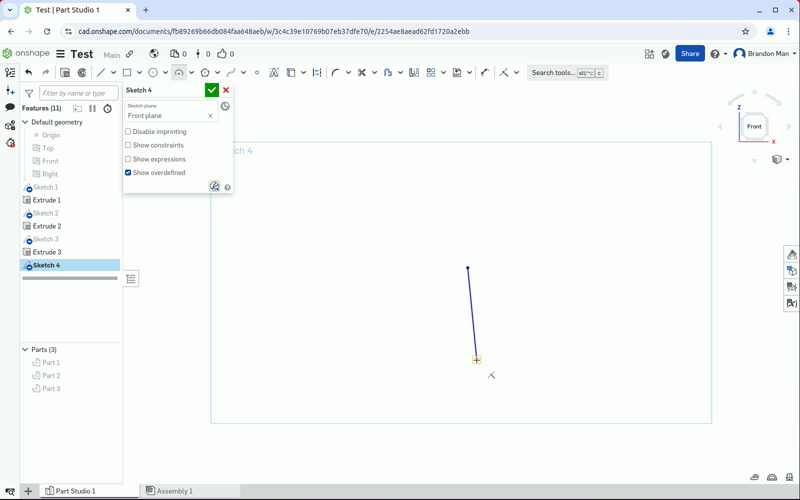
key_down(shift)
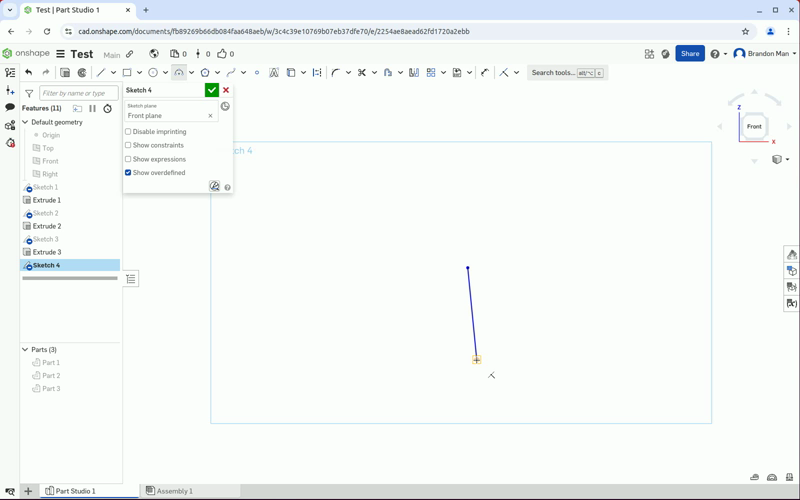
mouse_move(492, 374)
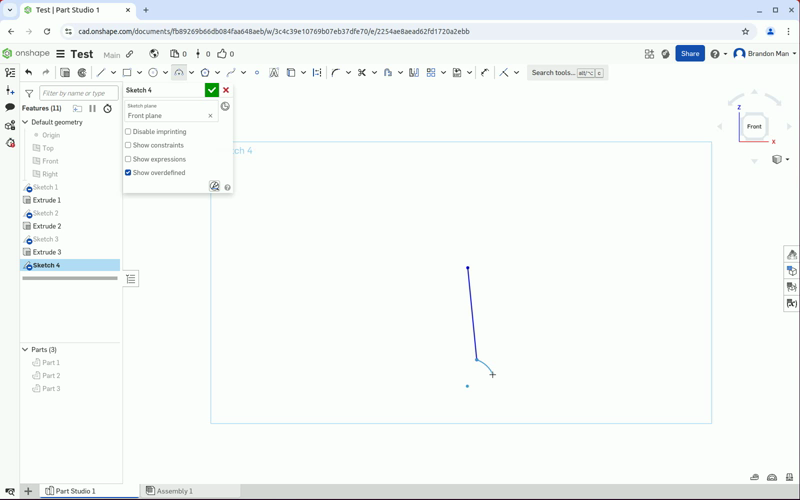
click(492, 374)
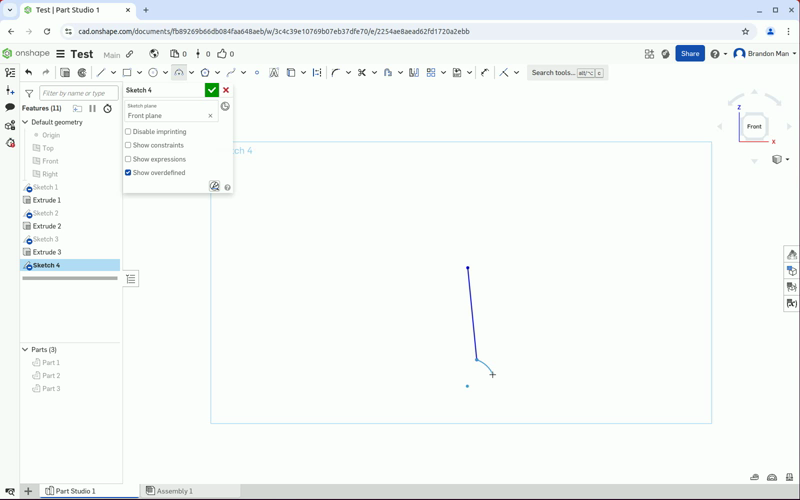
mouse_move(501, 348)
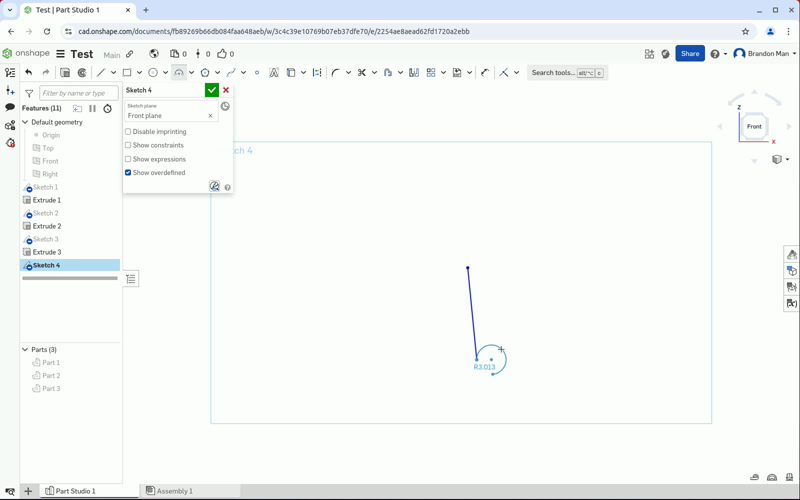
click(501, 348)
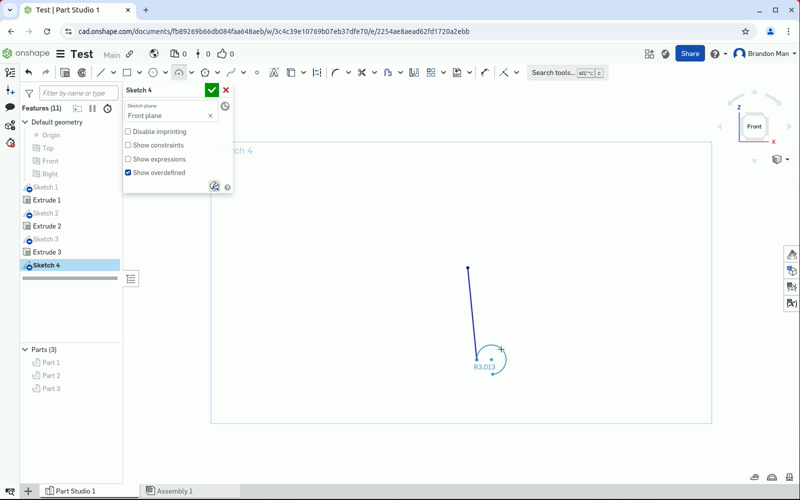
key_up(shift)
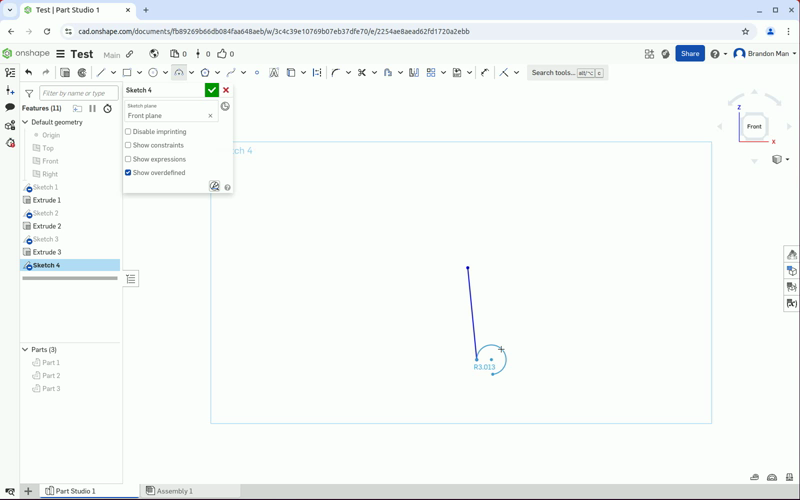
key(esc)
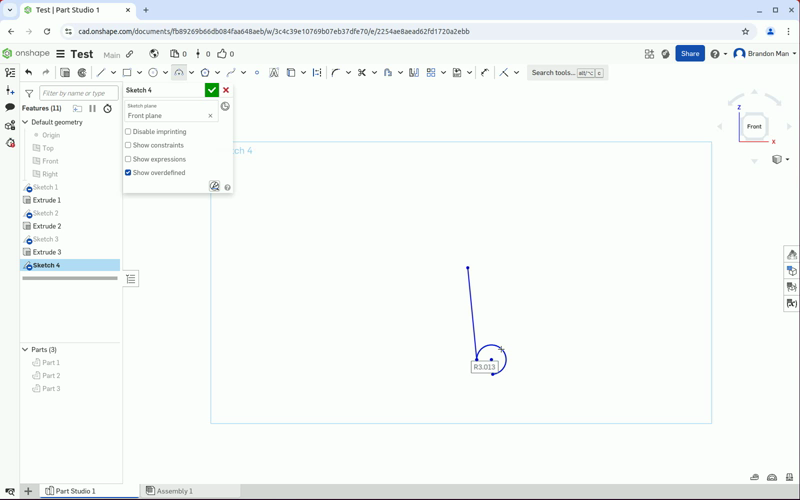
key(l)
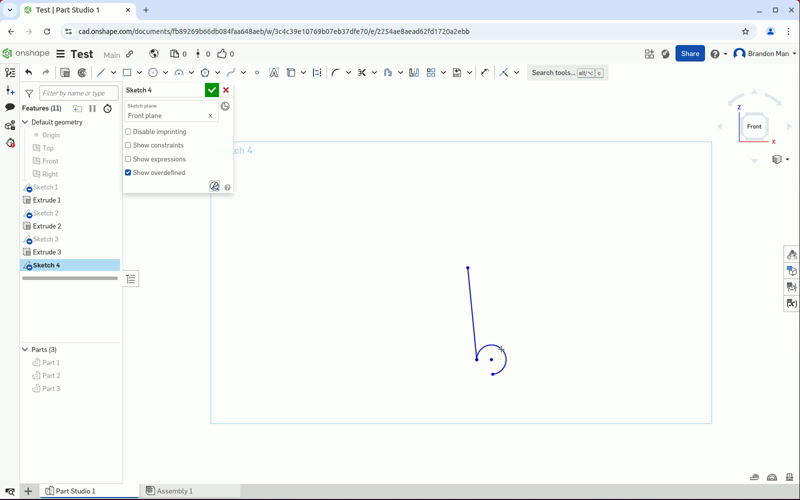
mouse_move(492, 374)
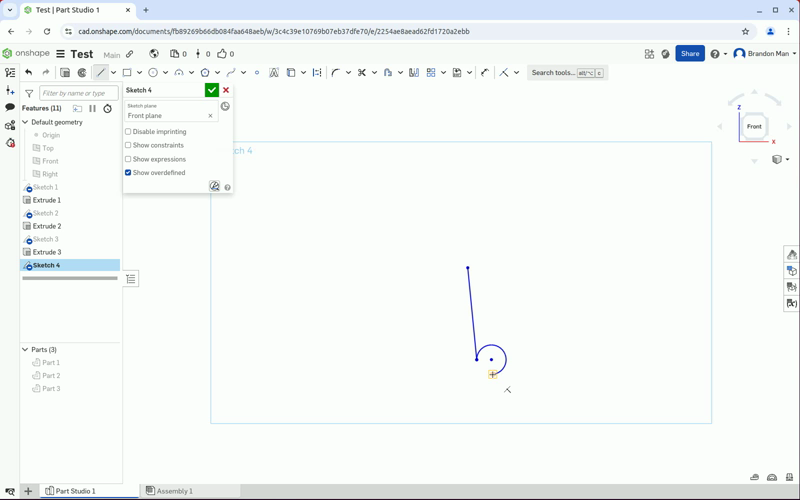
click(492, 374)
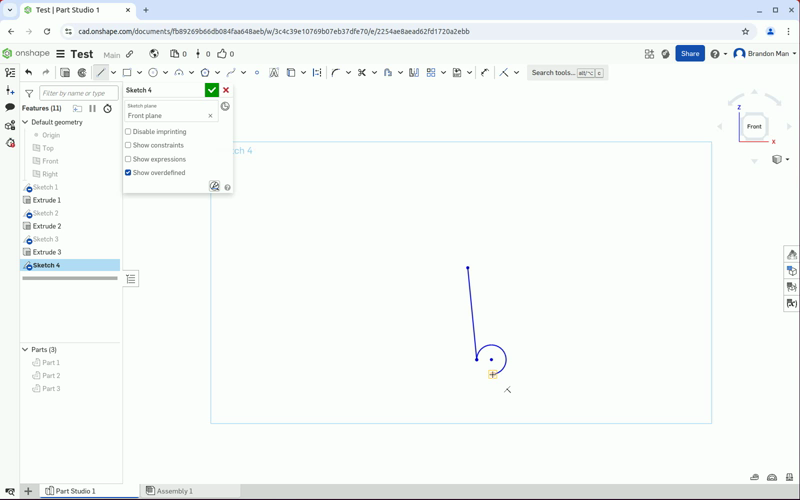
key_down(shift)
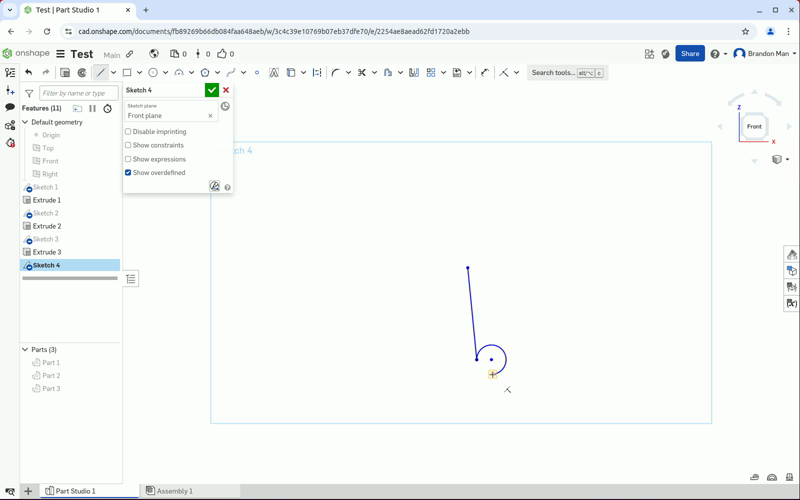
mouse_move(558, 372)
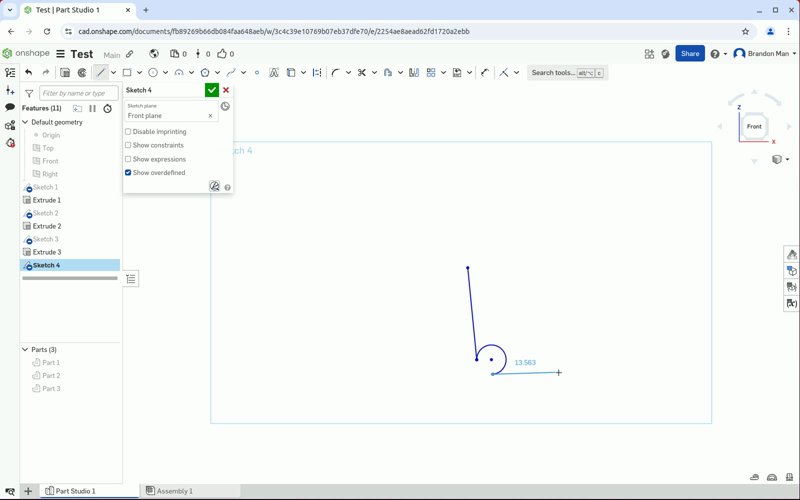
click(558, 372)
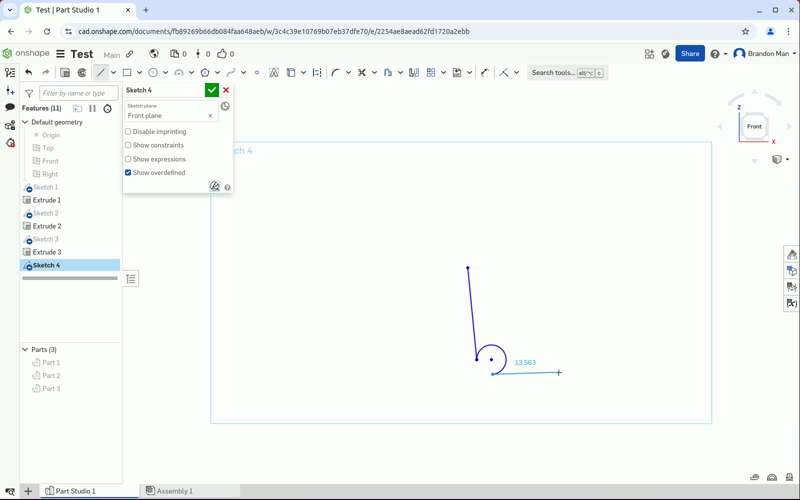
key_up(shift)
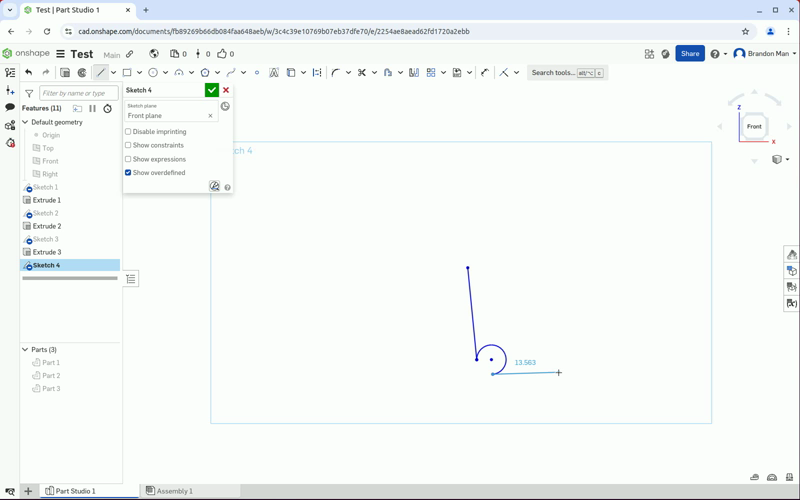
key(esc)
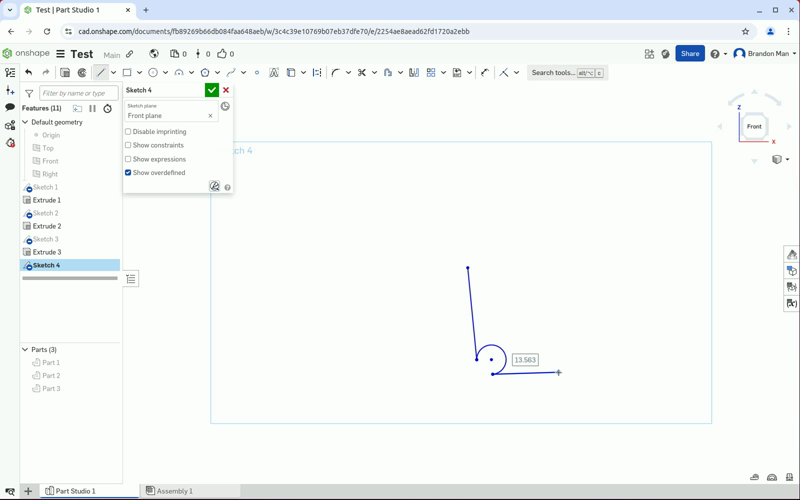
key(a)
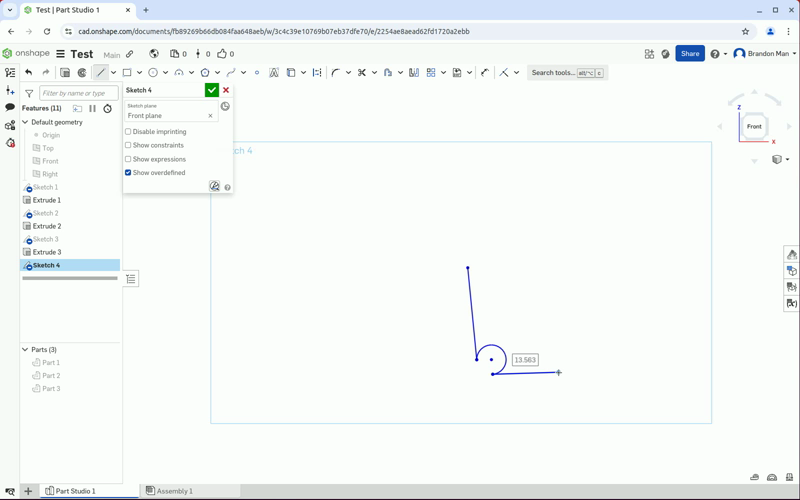
mouse_move(558, 372)
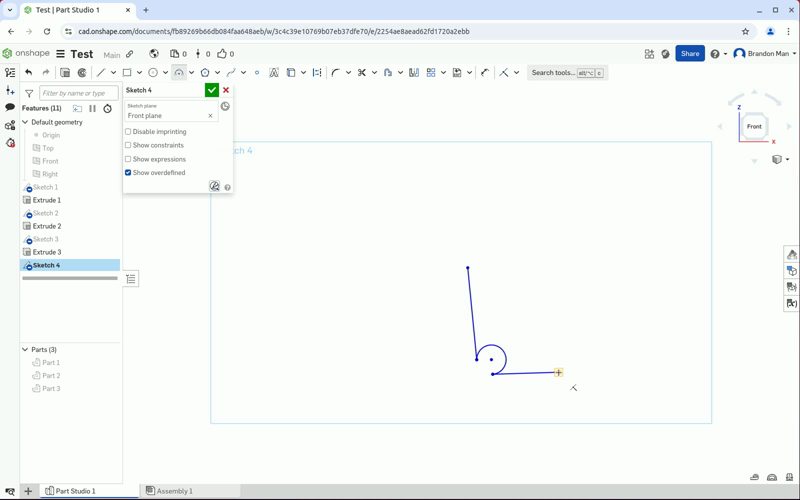
click(558, 372)
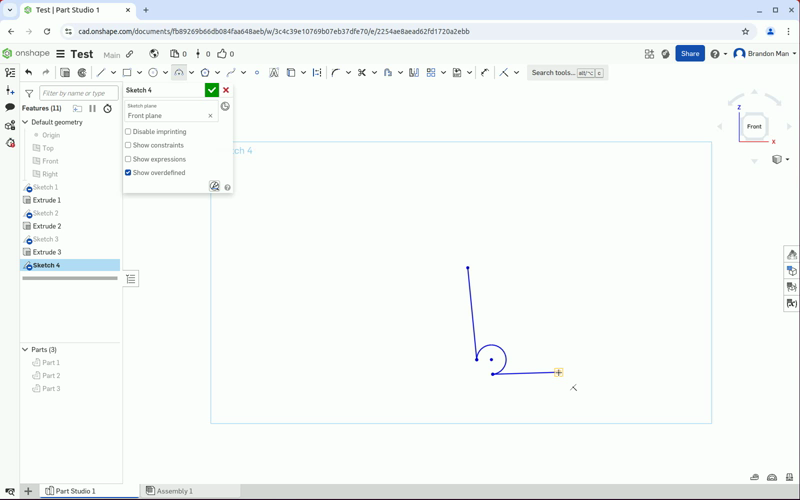
key_down(shift)
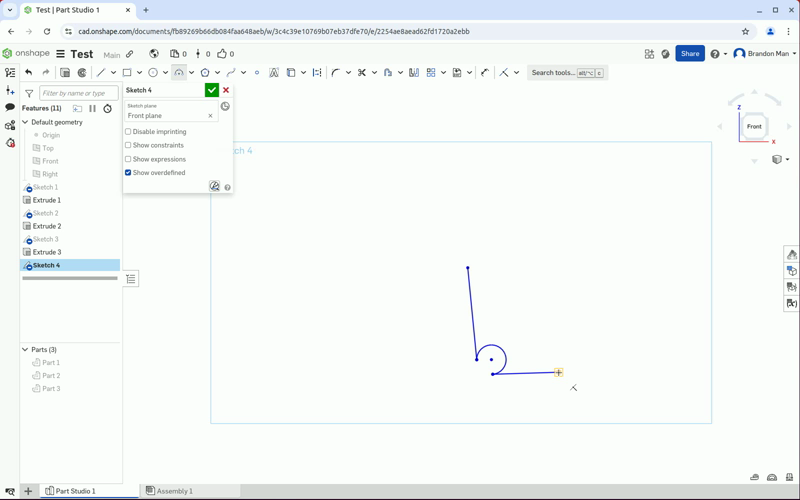
mouse_move(558, 347)
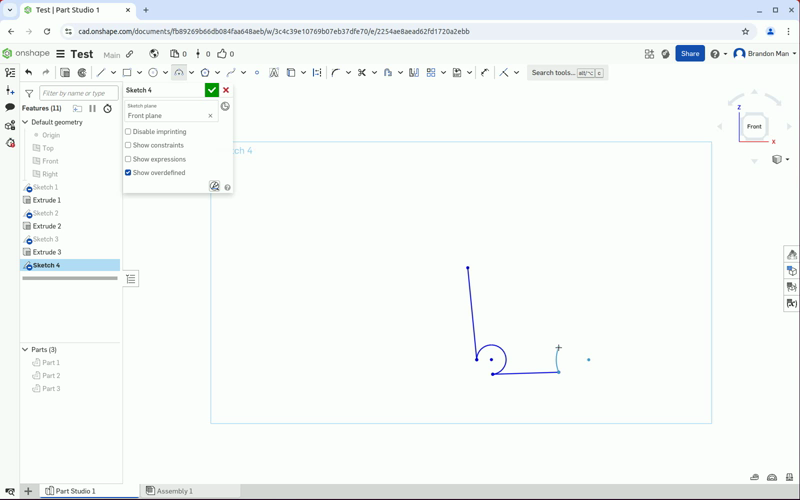
click(558, 347)
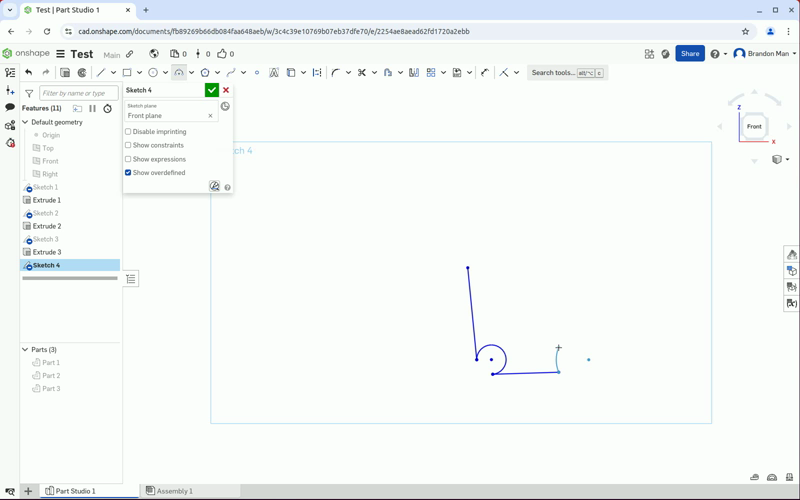
mouse_move(571, 359)
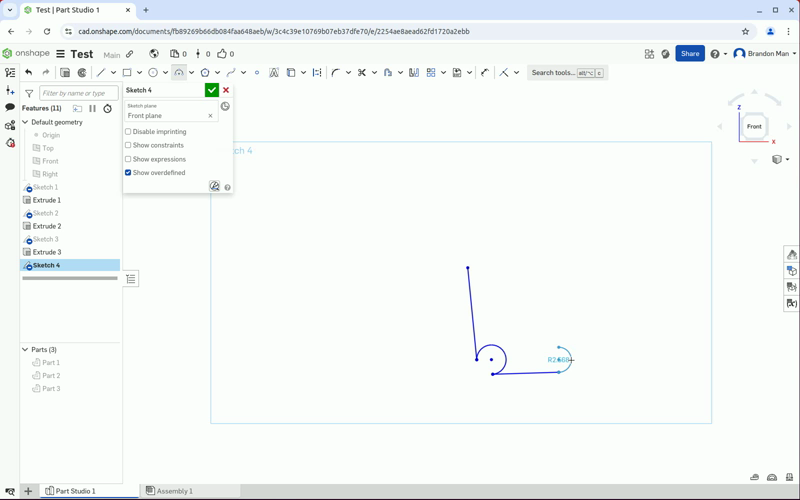
click(571, 359)
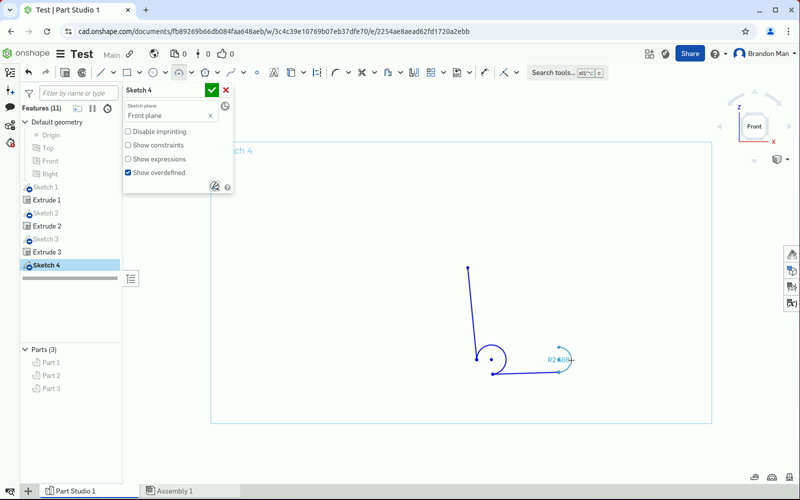
key_up(shift)
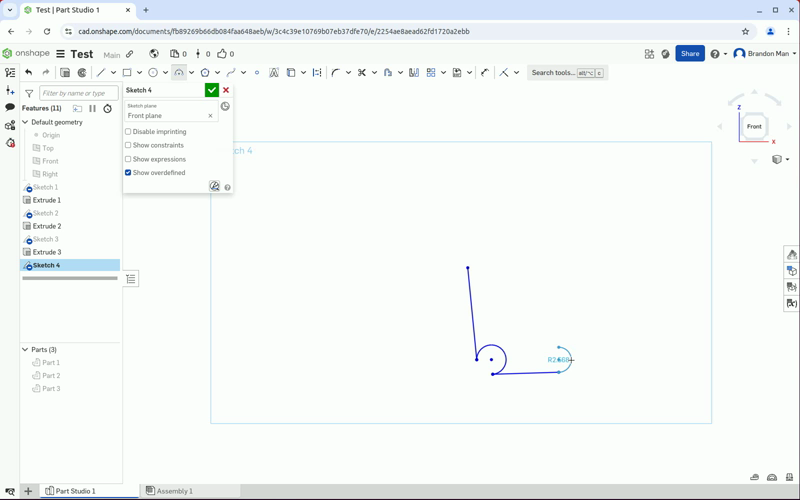
key(esc)
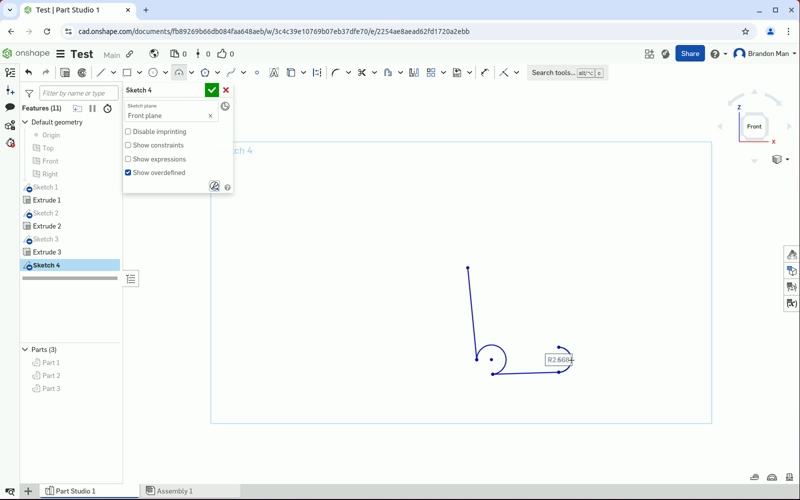
key(l)
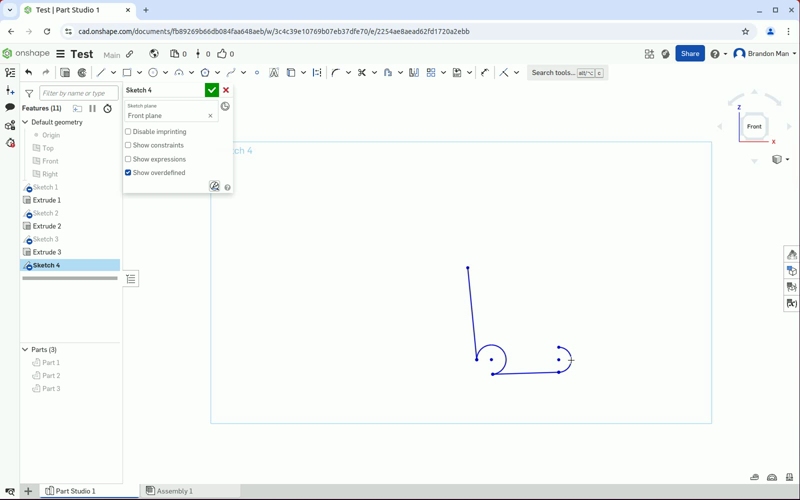
mouse_move(558, 347)
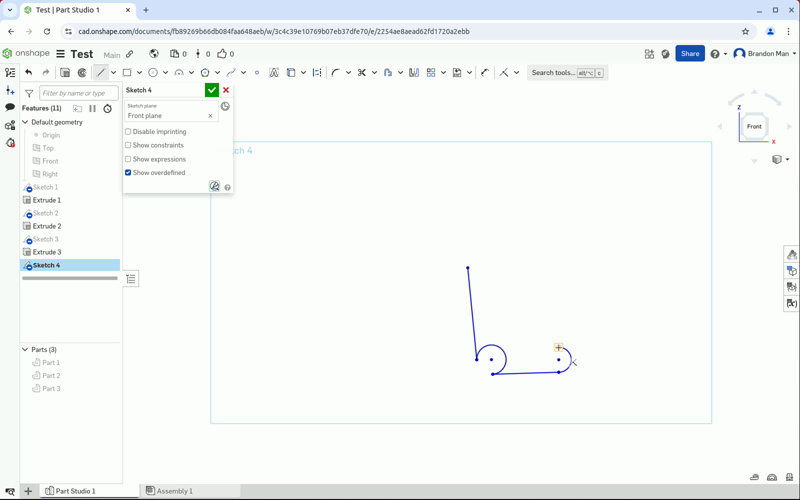
click(558, 347)
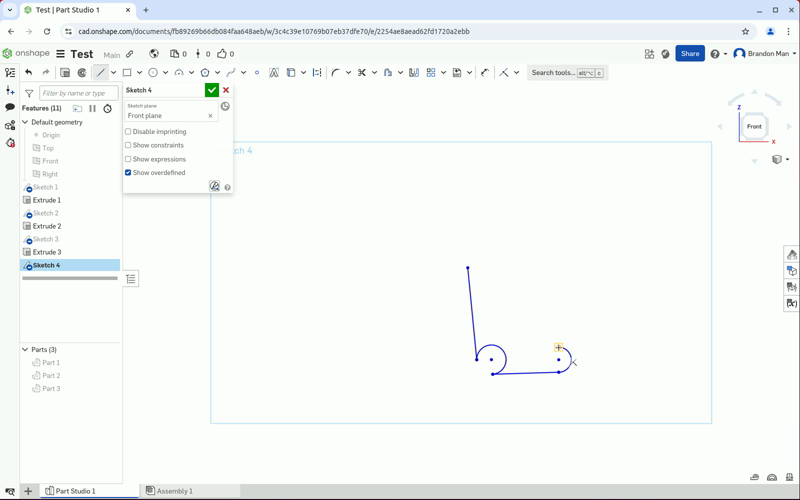
key_down(shift)
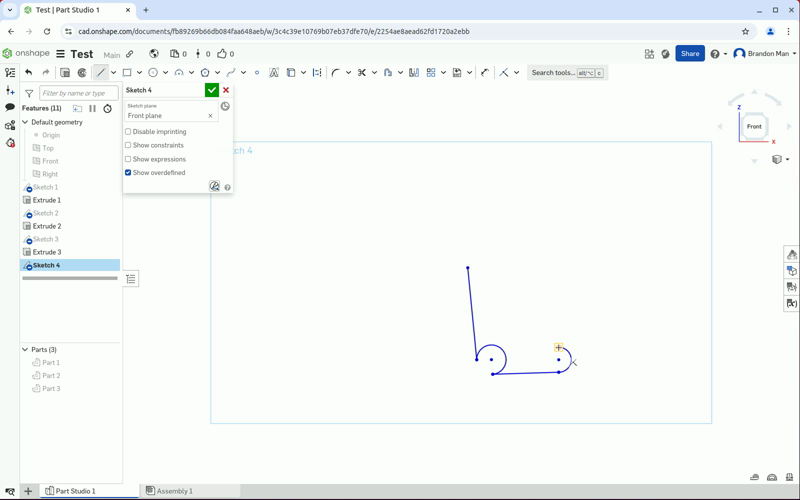
mouse_move(588, 347)
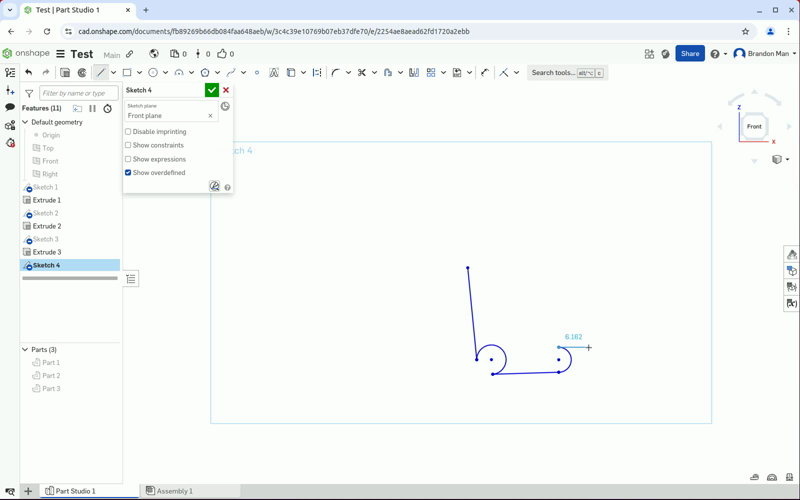
mouse_move(520, 346)
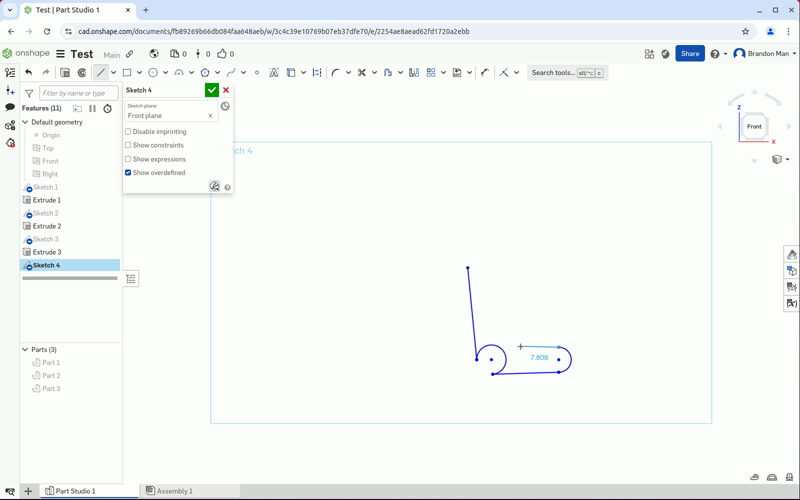
click(520, 346)
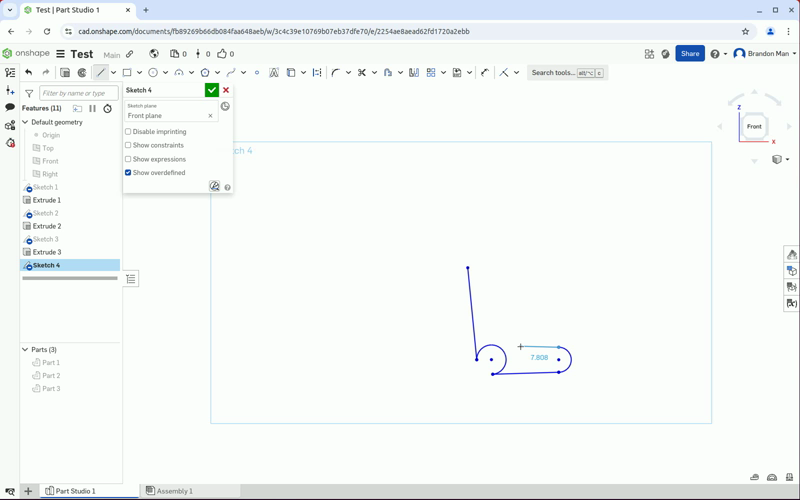
key_up(shift)
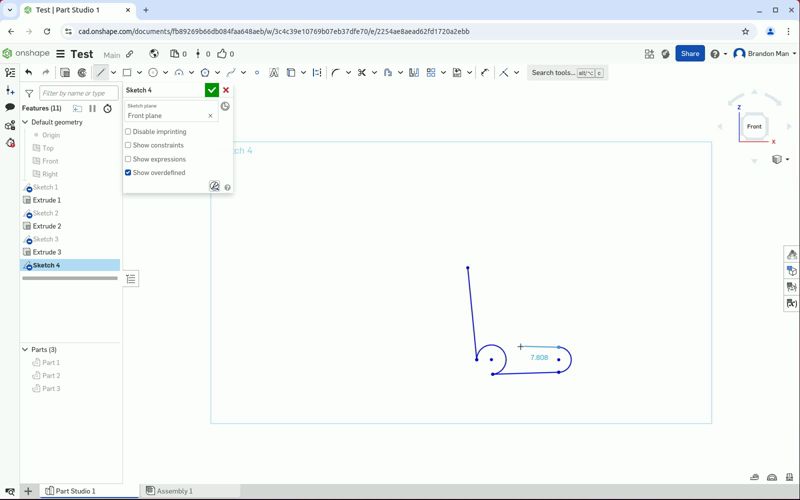
key(esc)
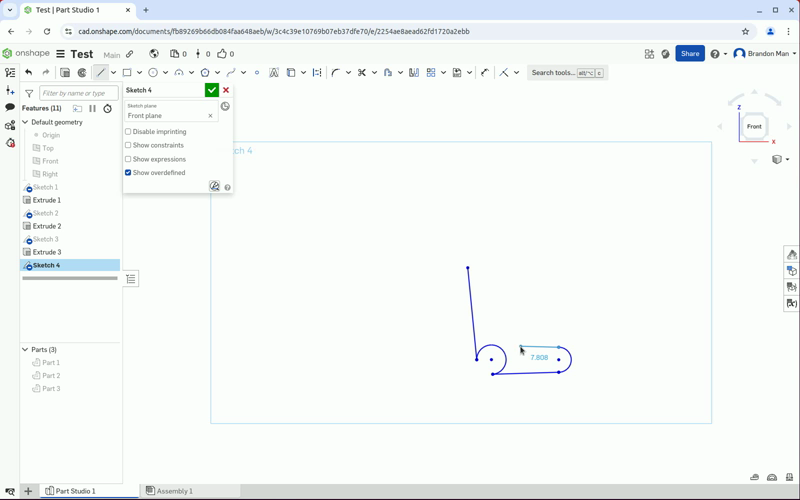
key(a)
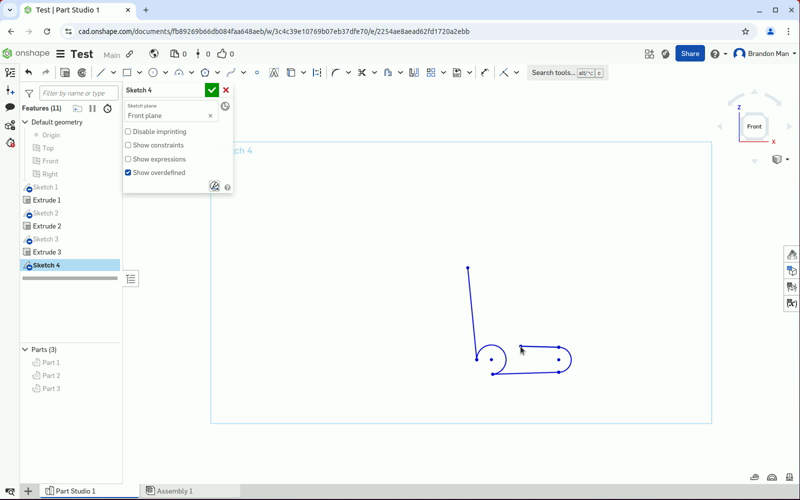
mouse_move(520, 346)
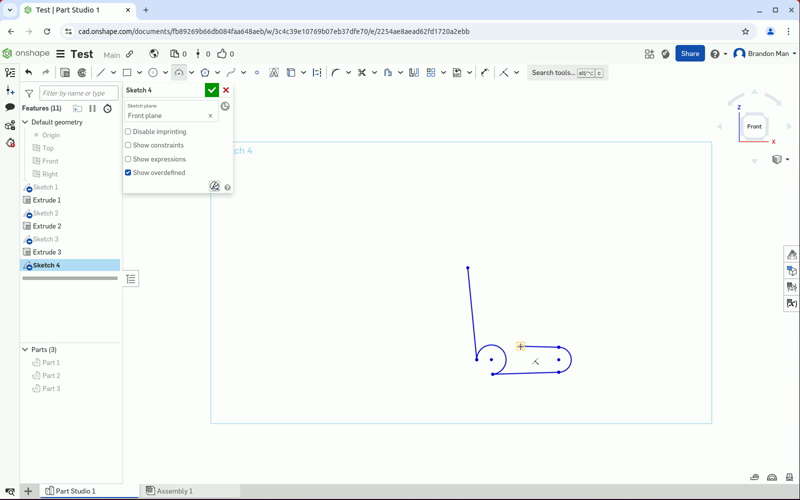
click(520, 346)
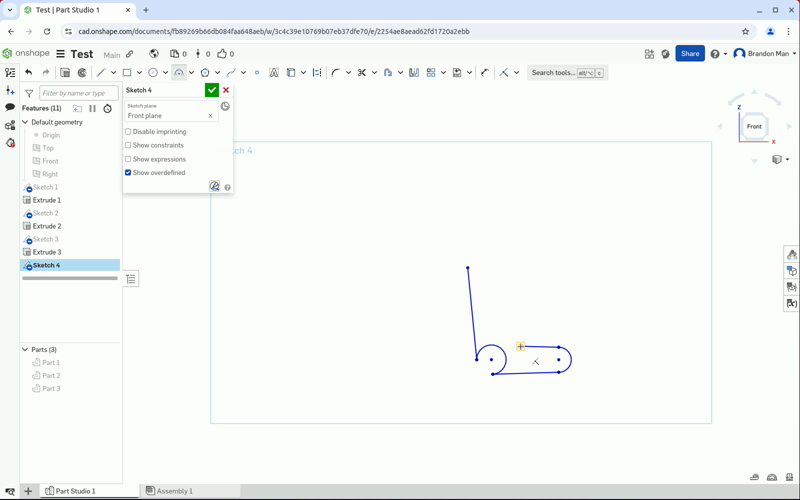
key_down(shift)
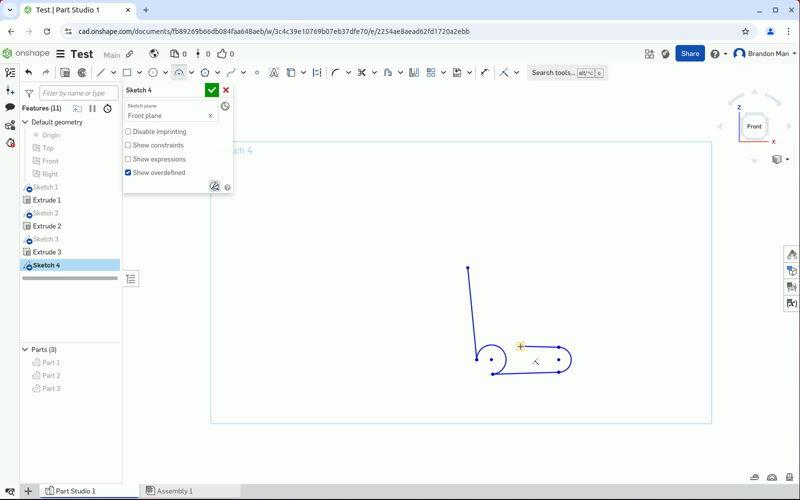
mouse_move(509, 332)
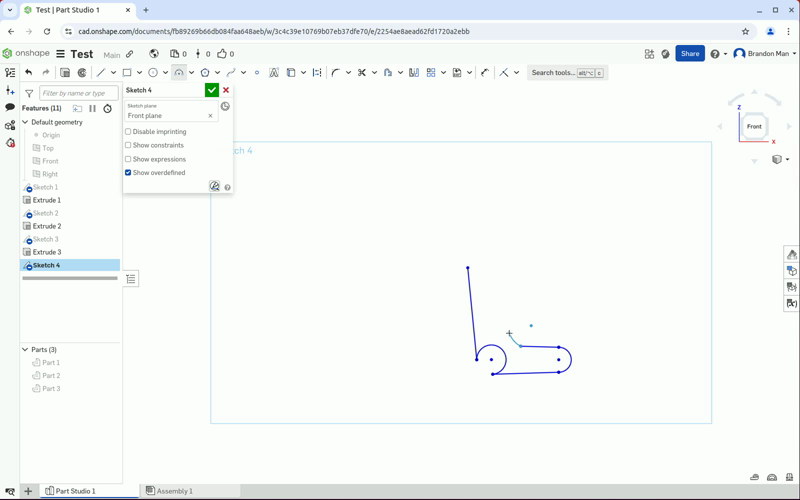
click(509, 332)
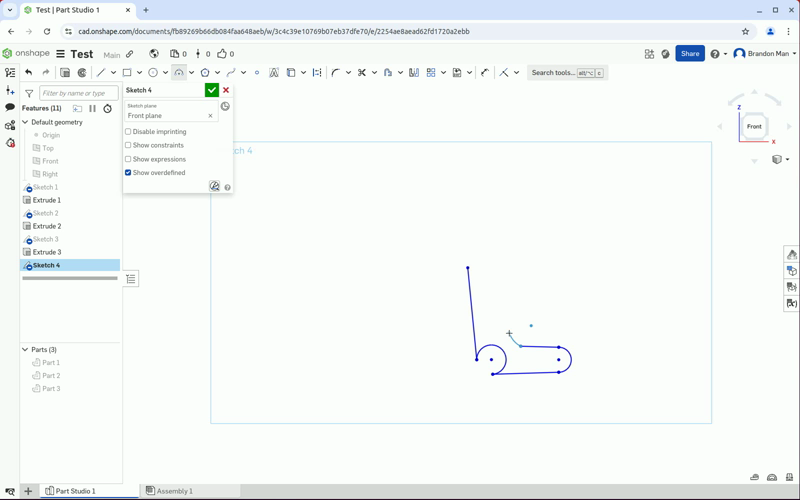
mouse_move(512, 342)
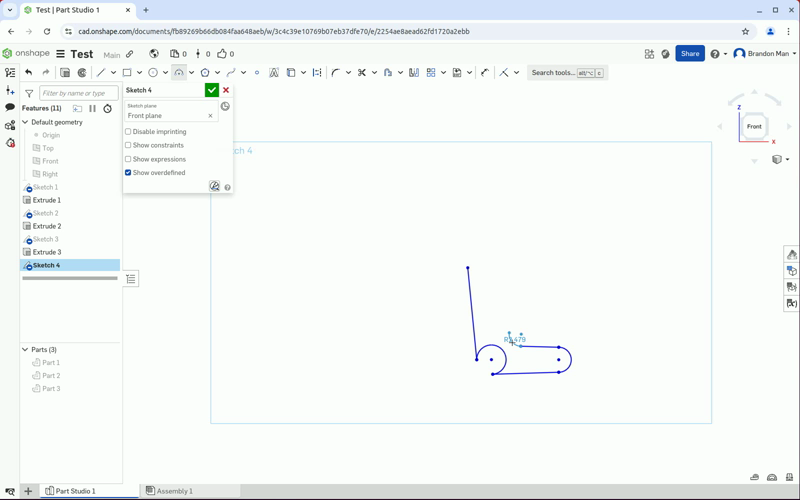
click(512, 342)
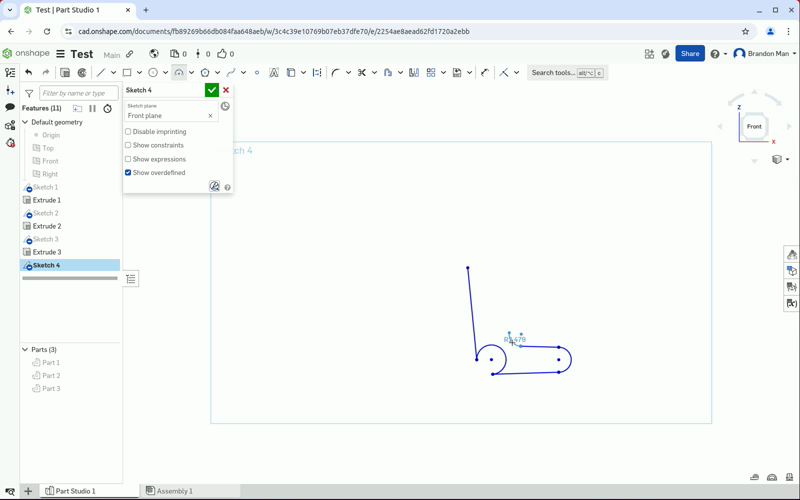
key_up(shift)
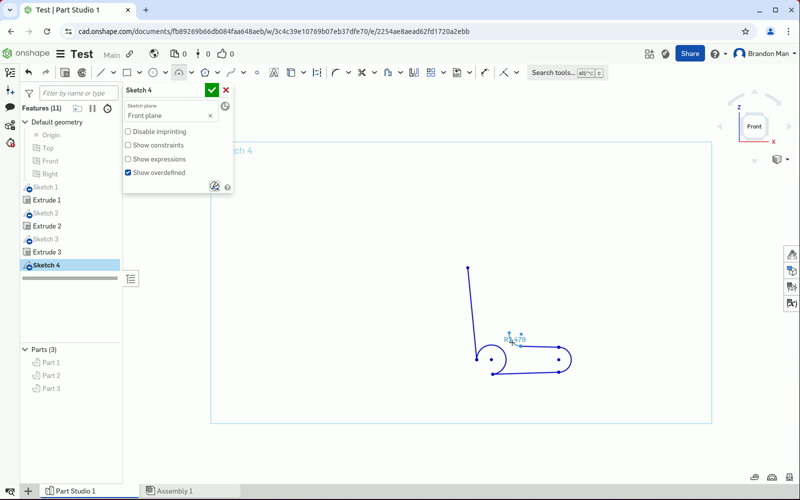
key(esc)
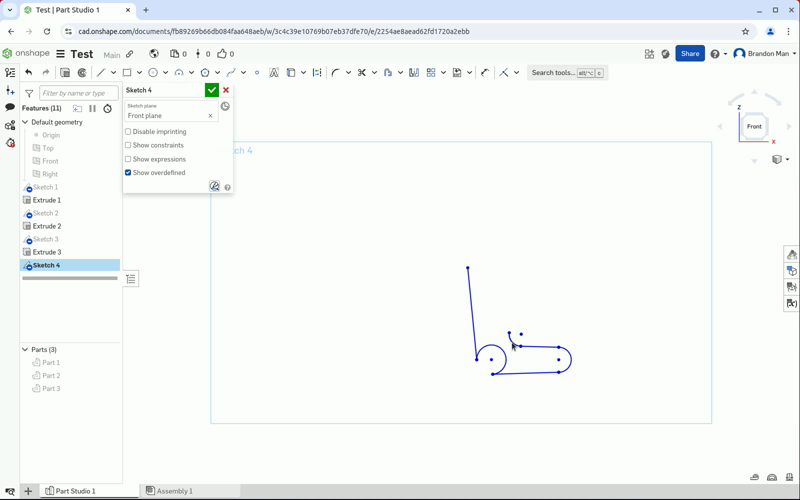
key(l)
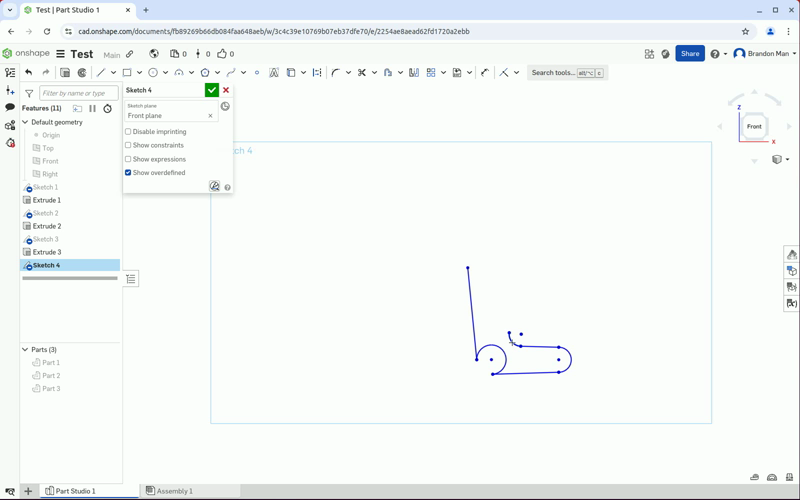
mouse_move(509, 332)
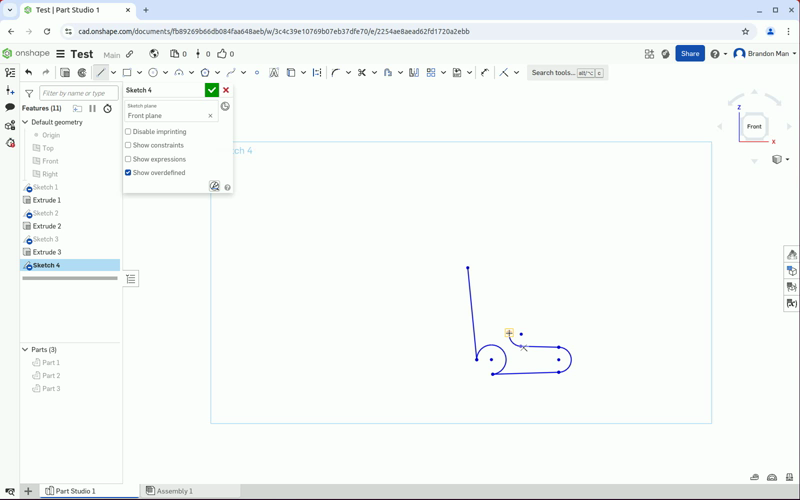
click(509, 332)
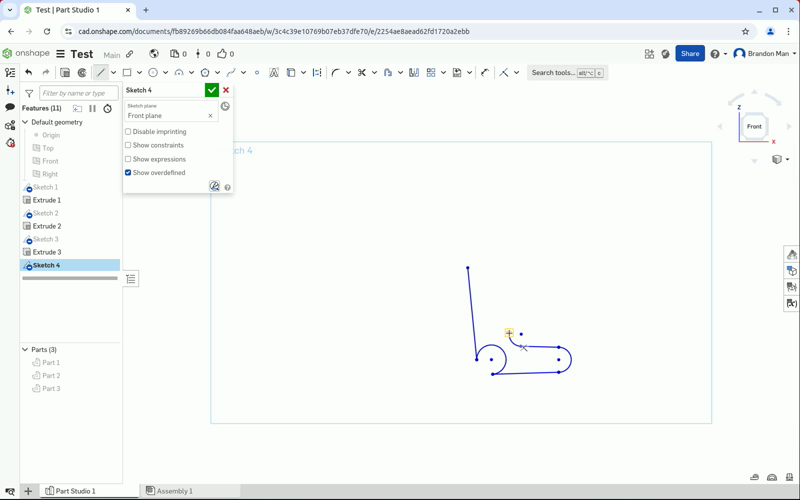
key_down(shift)
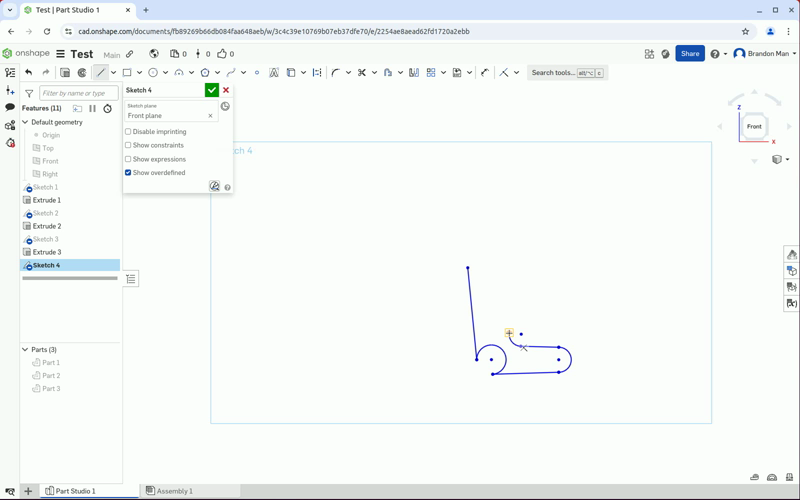
mouse_move(515, 267)
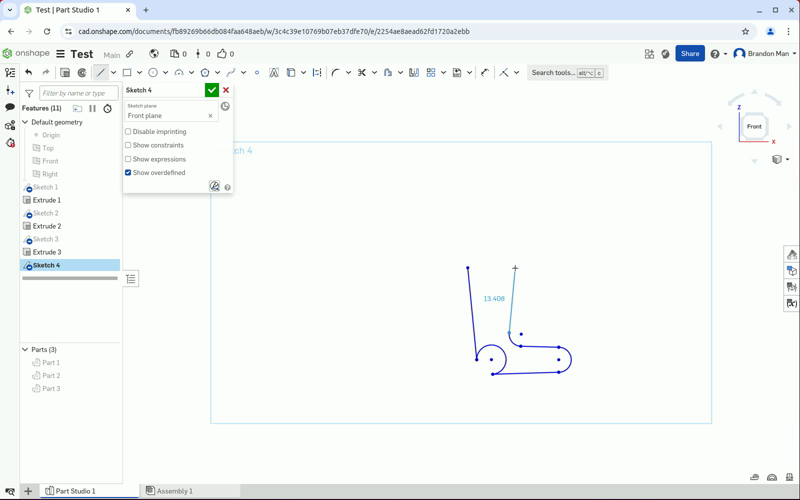
click(515, 267)
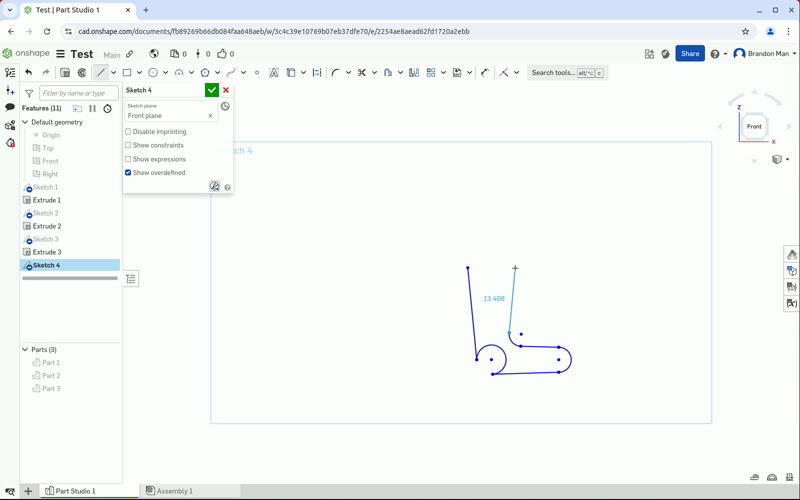
key_up(shift)
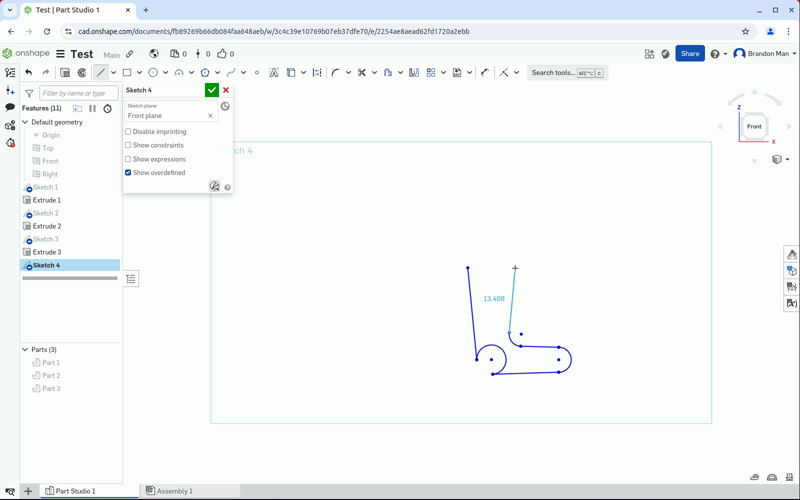
key(esc)
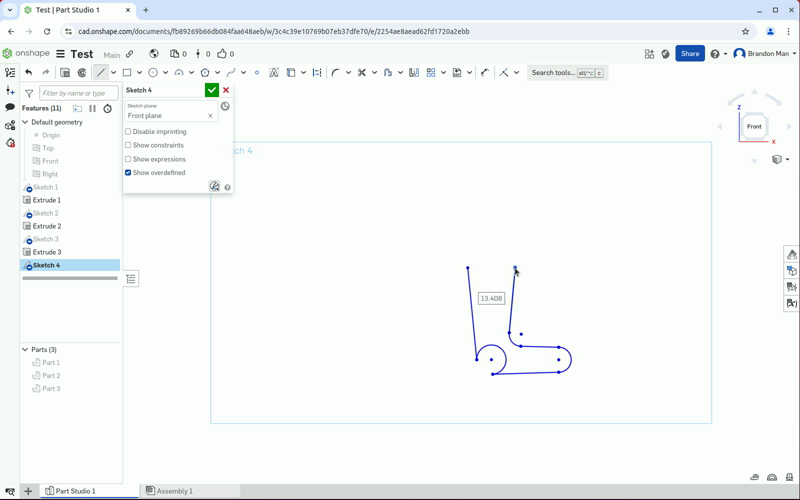
key(a)
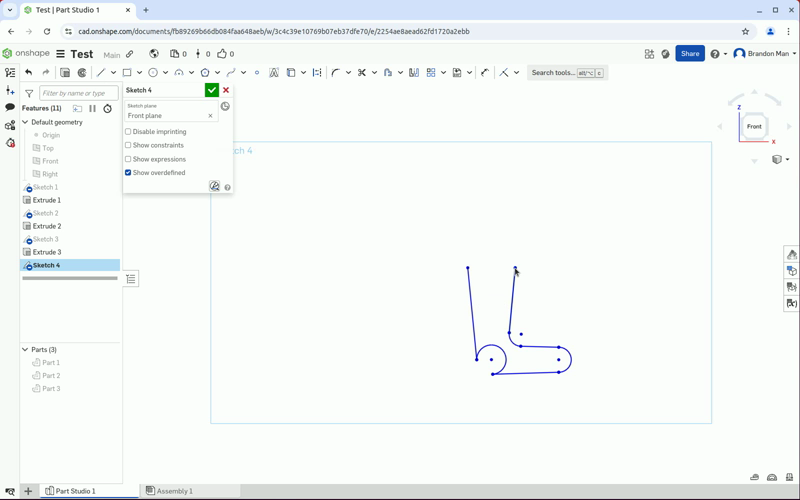
mouse_move(515, 267)
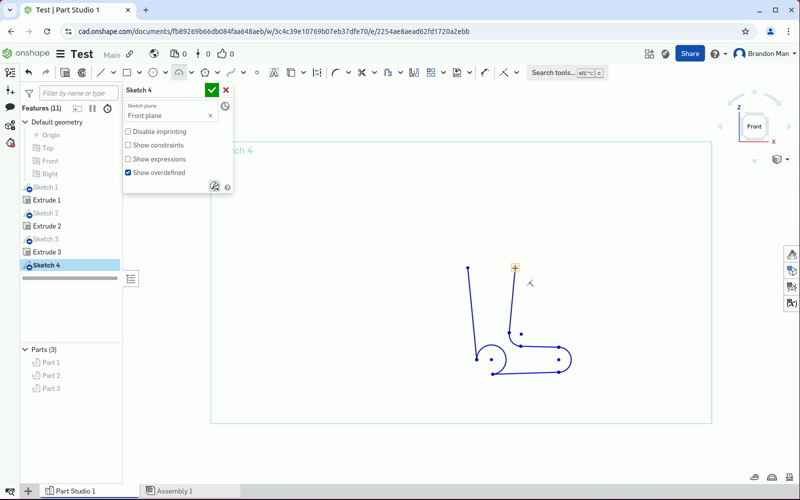
click(515, 267)
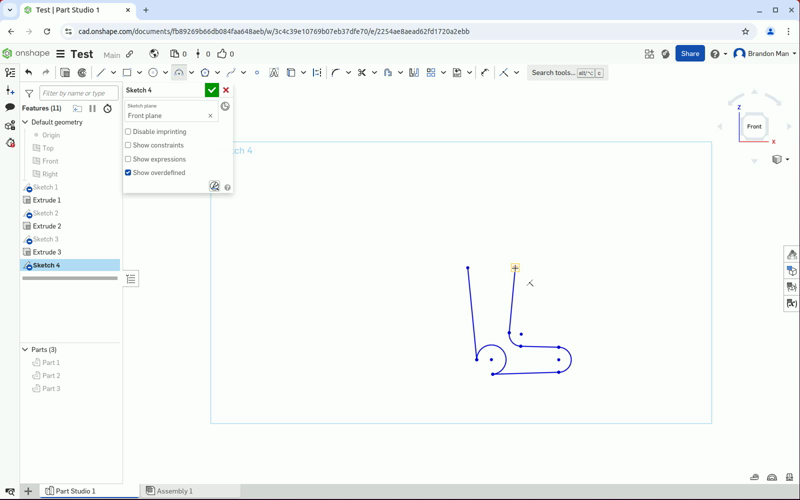
mouse_move(467, 267)
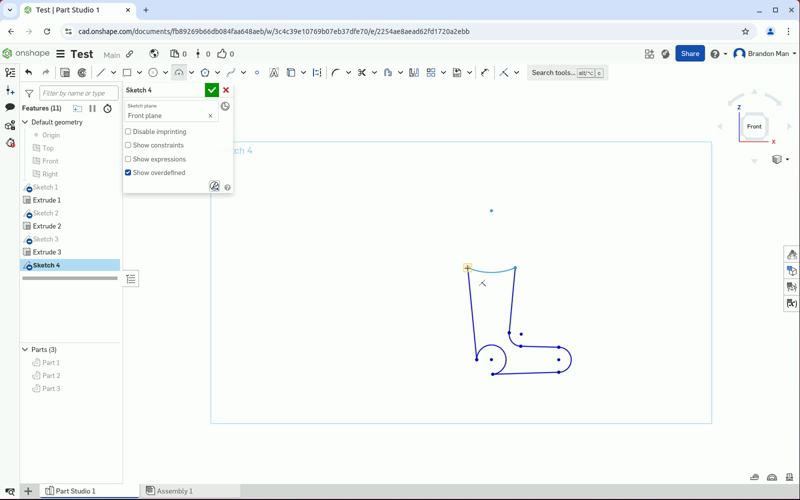
click(467, 267)
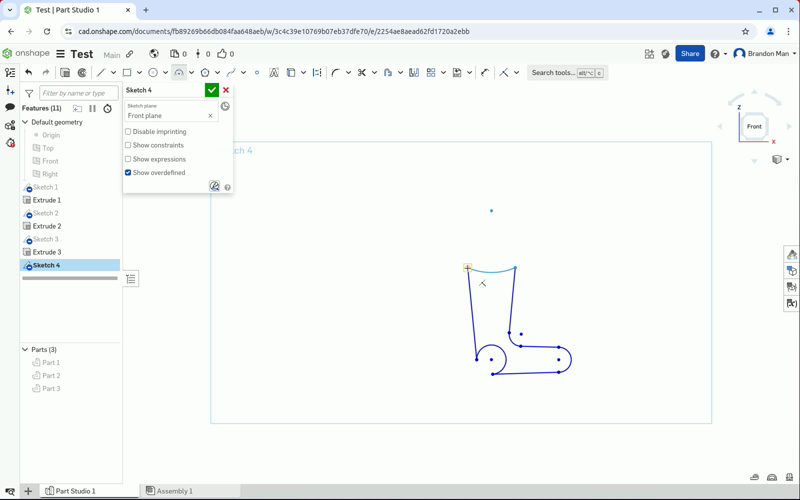
key_down(shift)
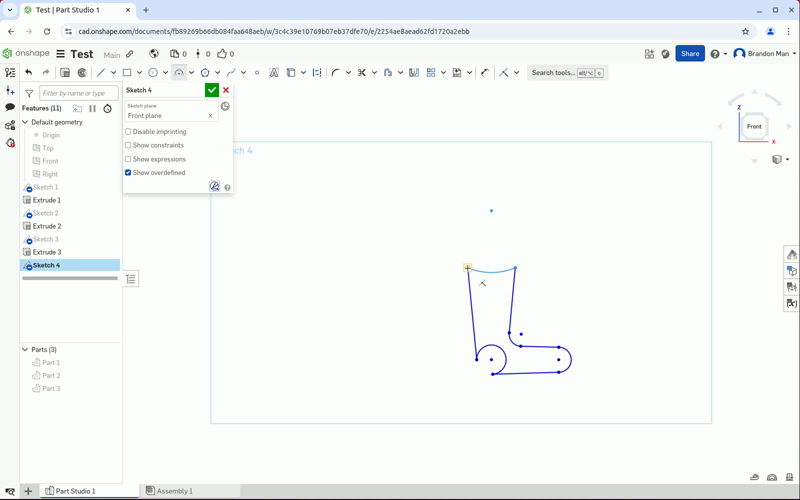
mouse_move(491, 287)
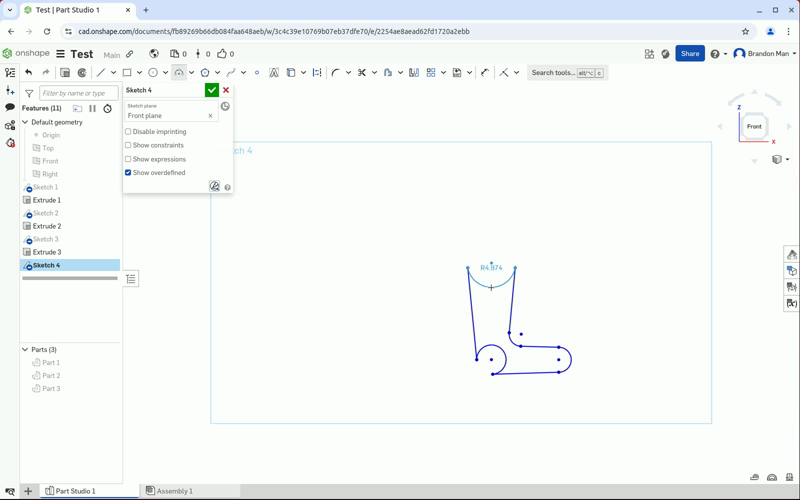
click(491, 287)
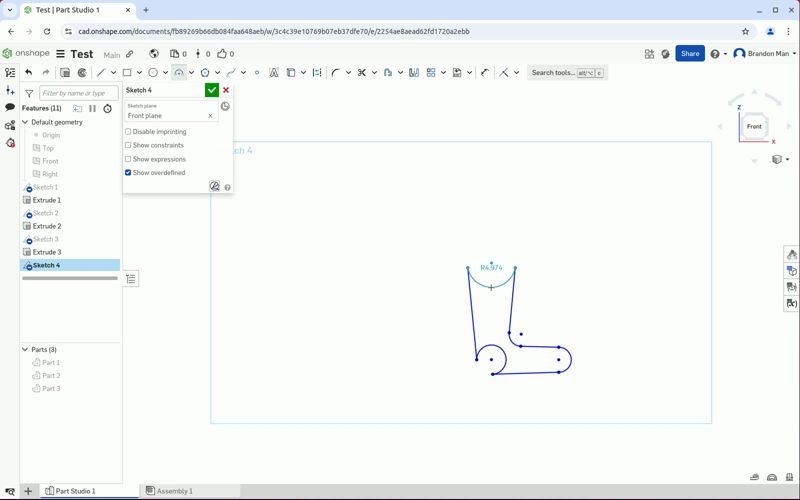
key_up(shift)
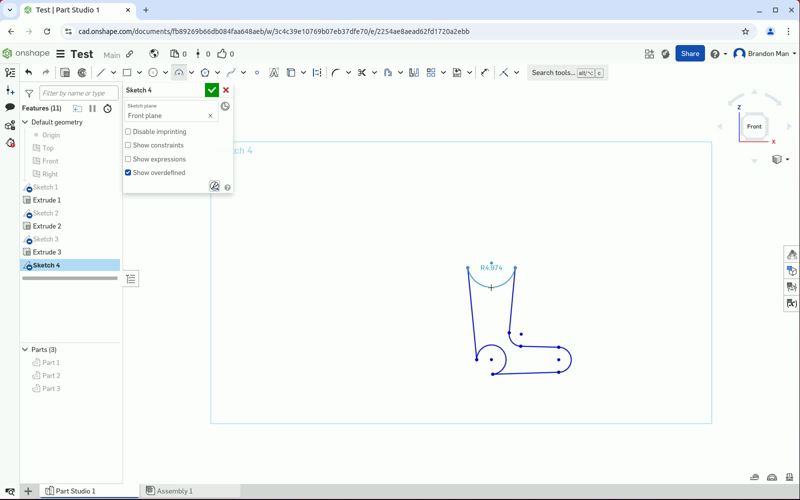
key(esc)
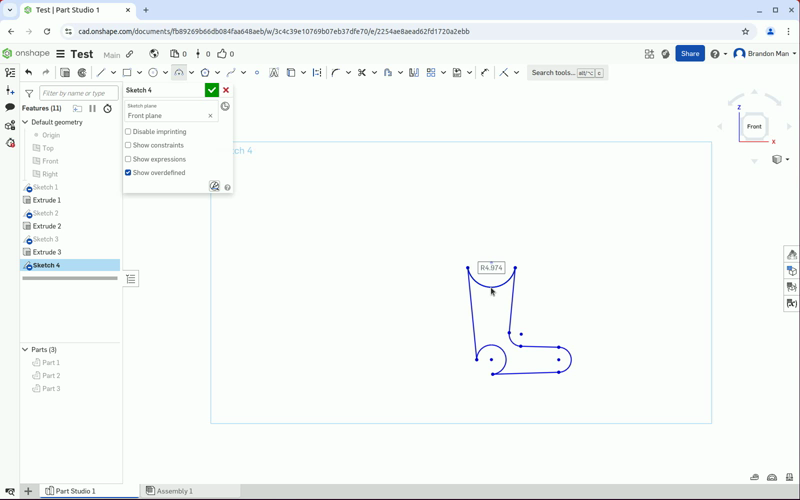
mouse_move(526, 363)
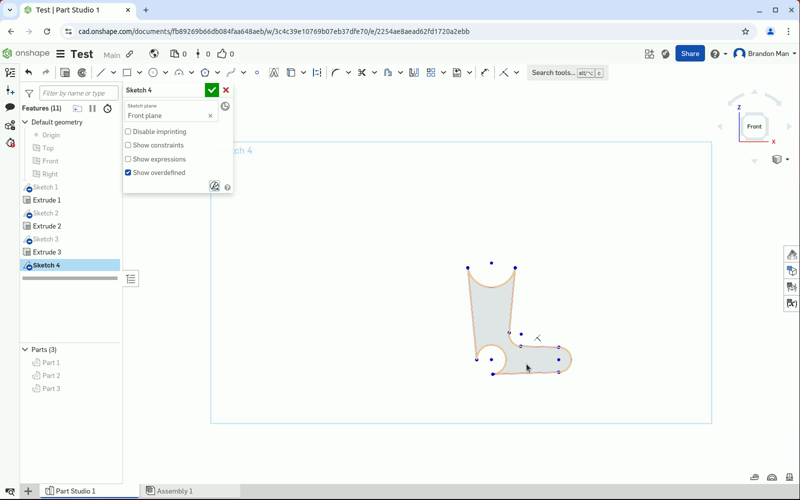
click(526, 363)
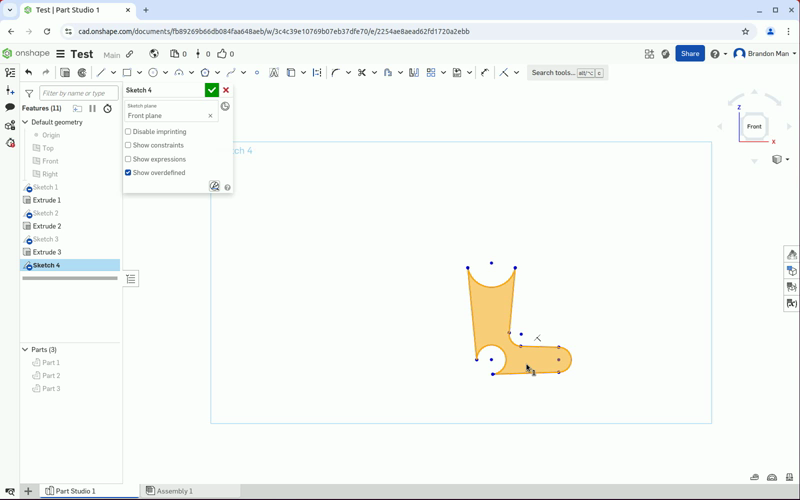
mouse_move(73, 352)
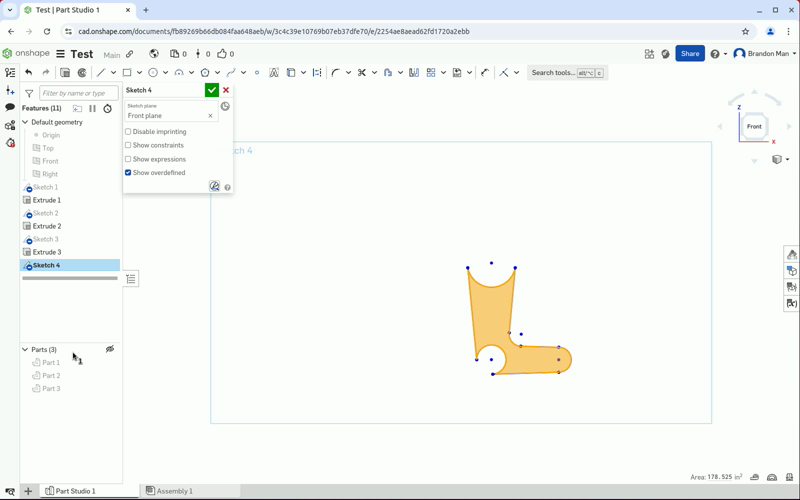
key(shift+y)
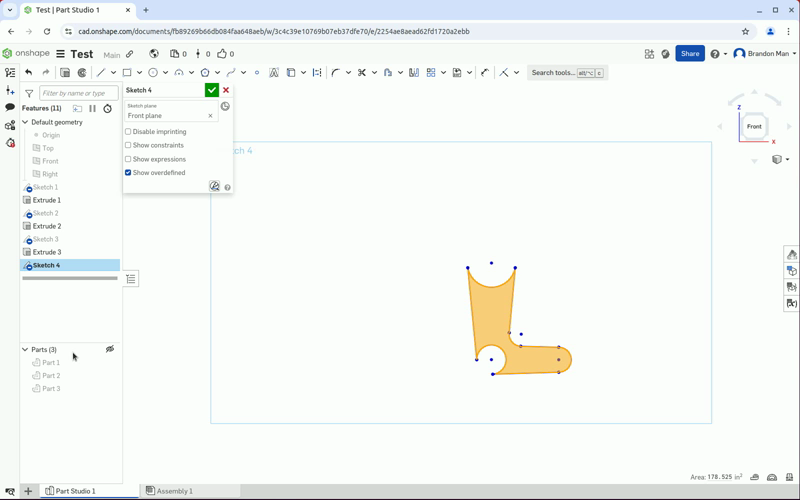
key(shift+e)
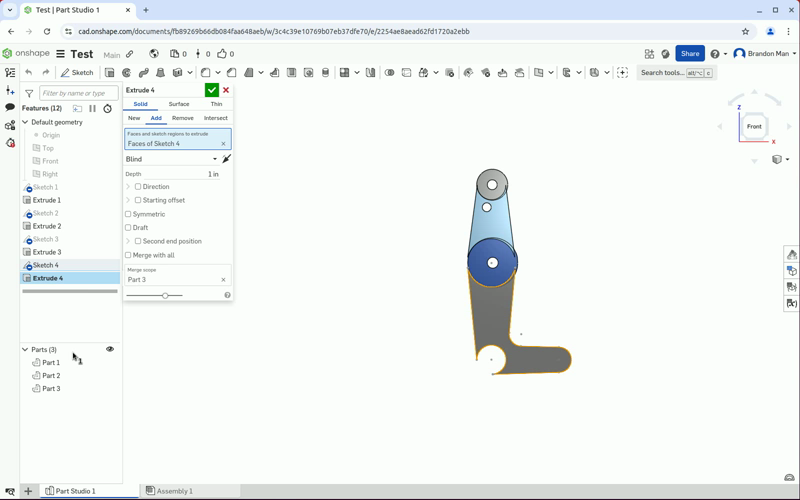
mouse_move(143, 106)
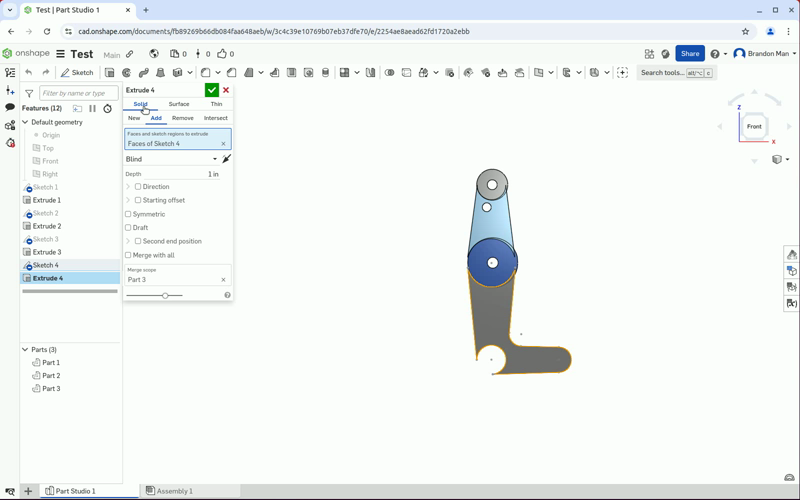
click(143, 106)
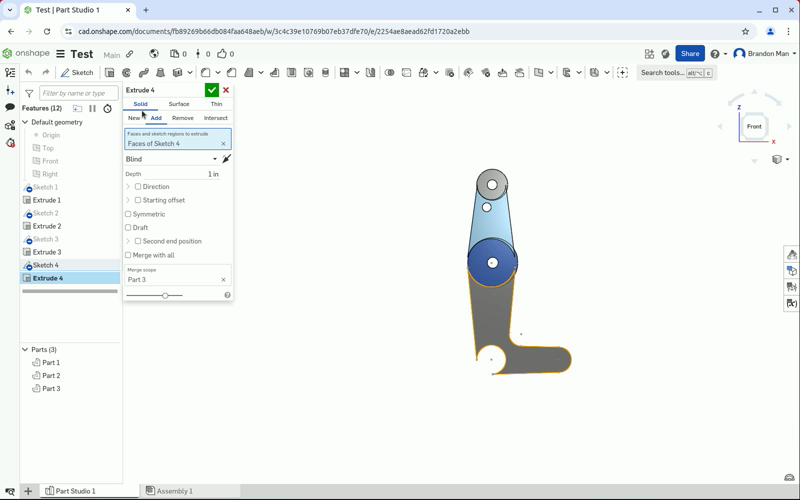
mouse_move(137, 120)
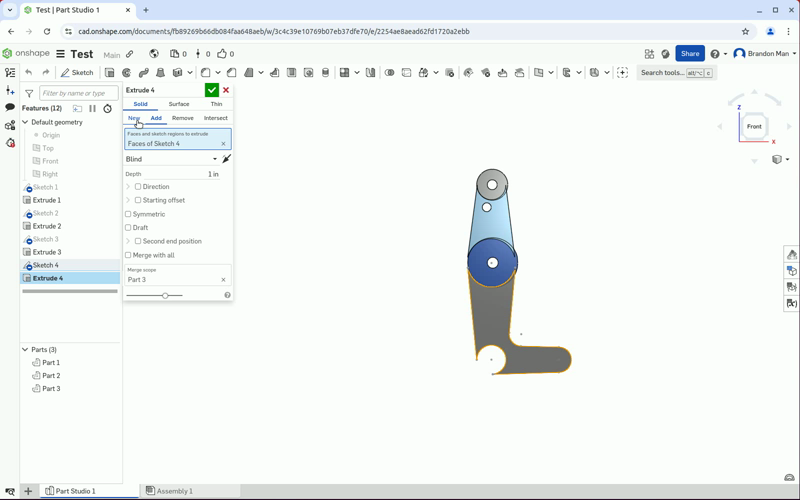
click(137, 120)
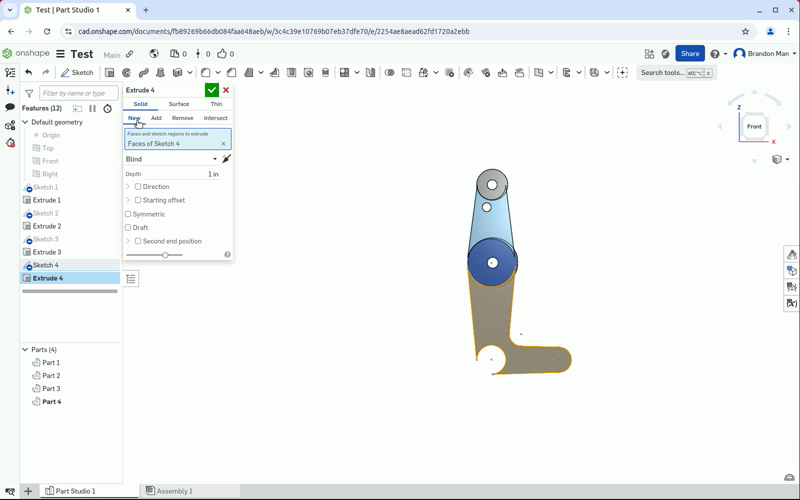
key(tab, 4)
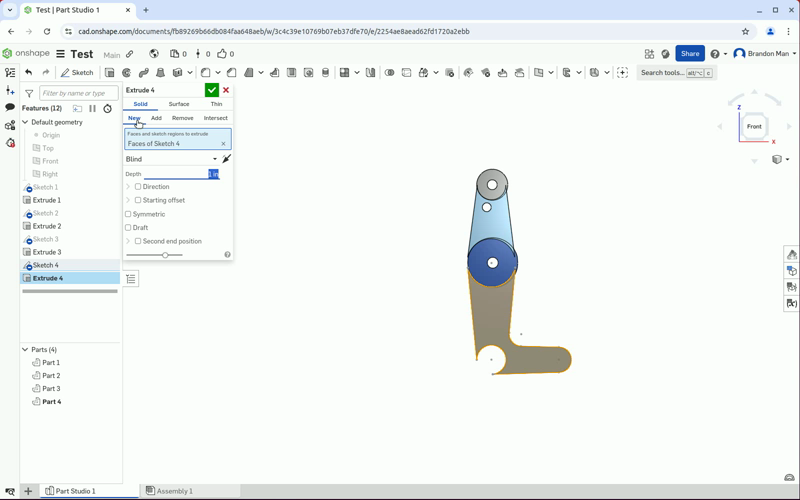
text(0.963)
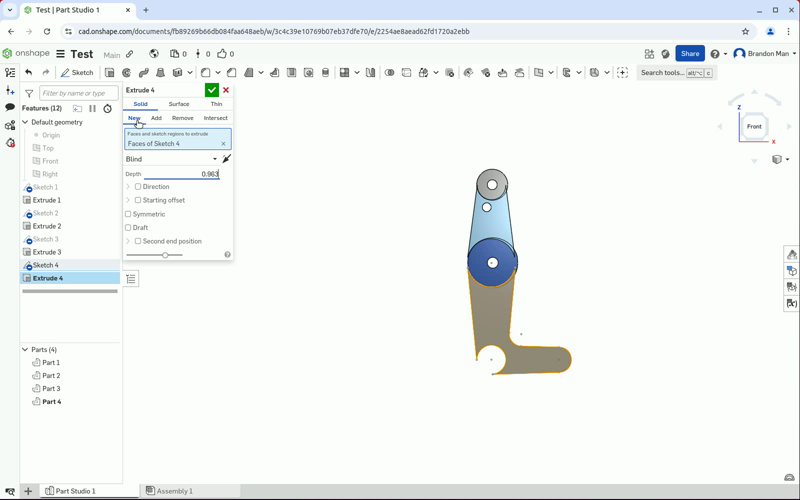
key(enter)
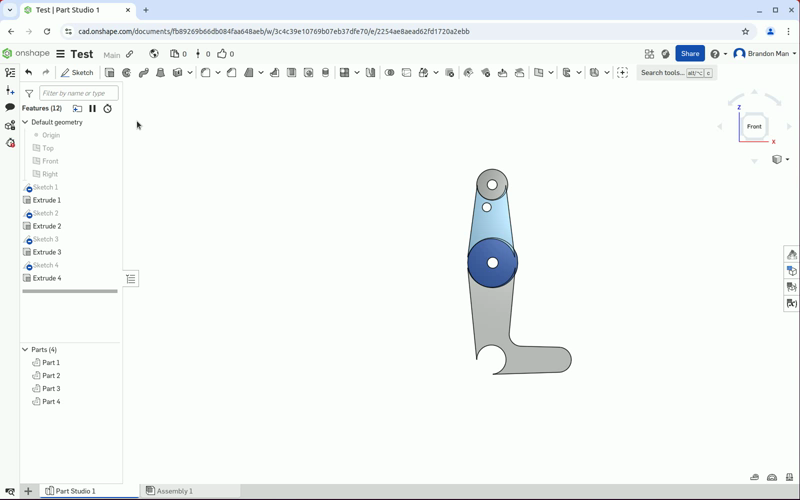
key(shift+h)
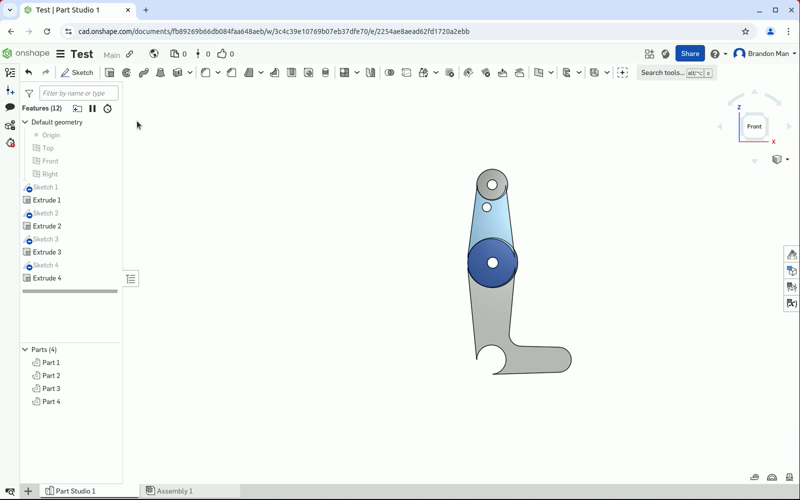
key(shift+h)
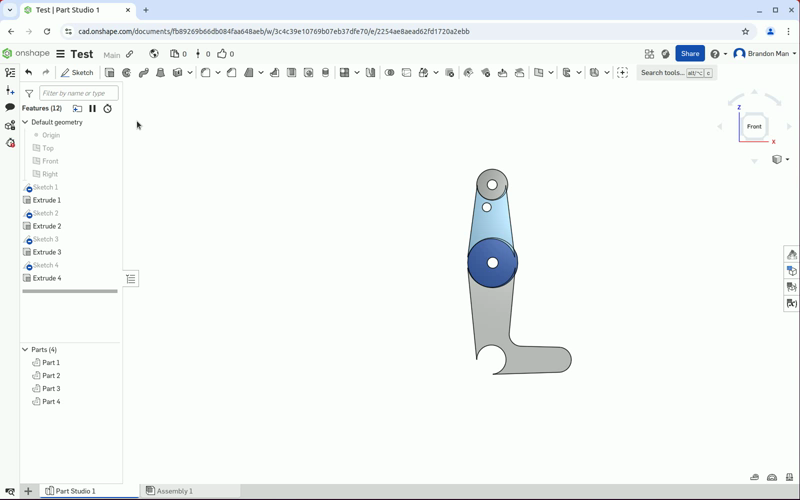
mouse_move(73, 189)
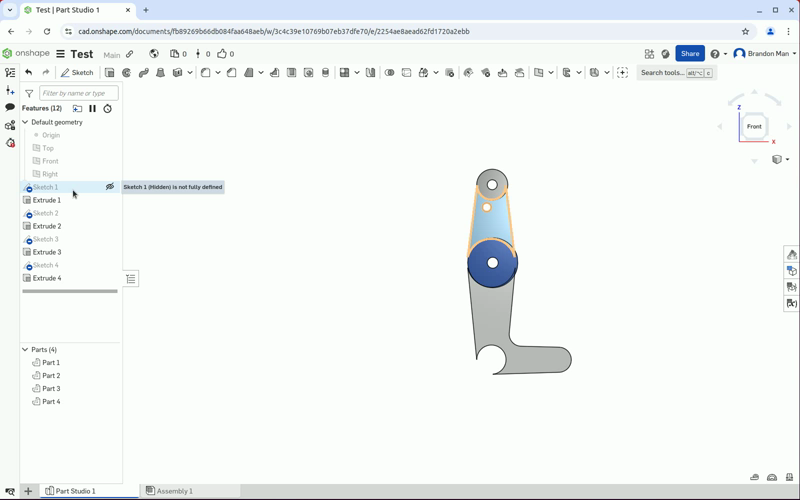
click(73, 189)
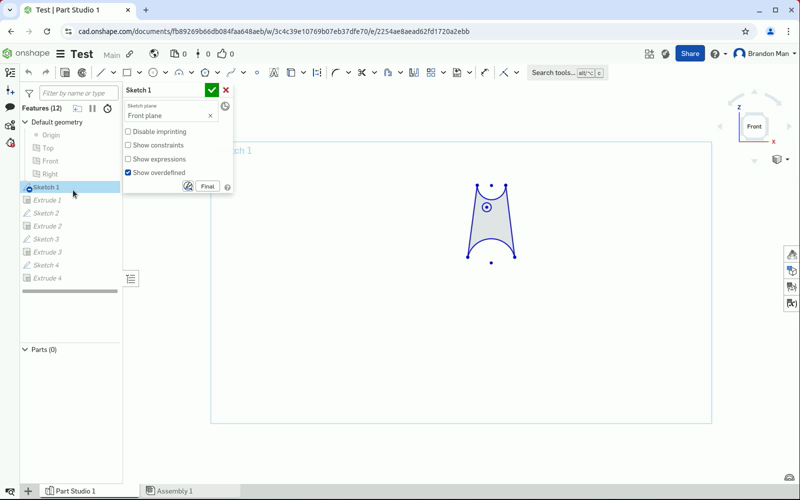
mouse_move(229, 92)
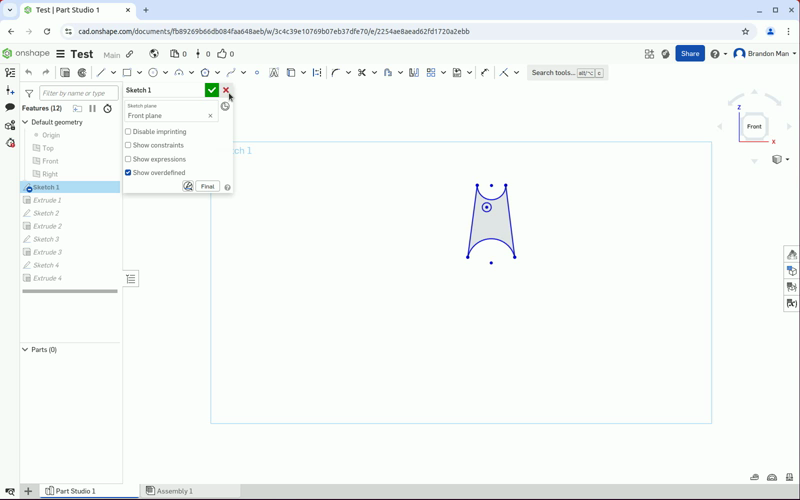
click(229, 92)
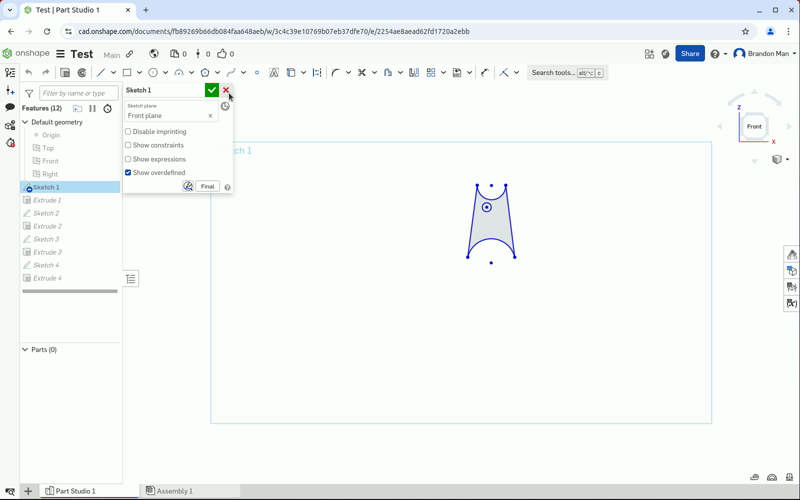
key(shift+s)
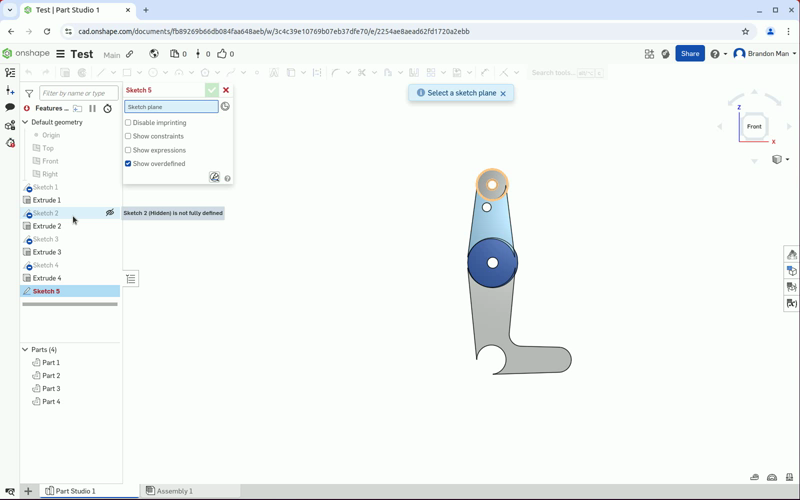
scroll(3)
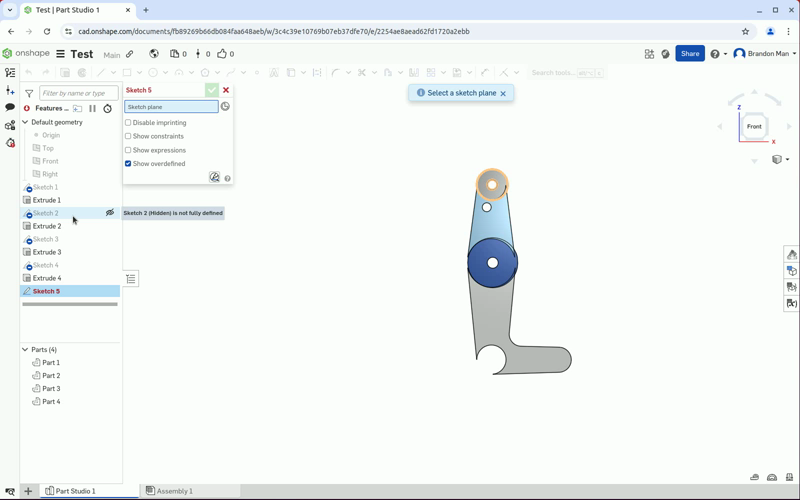
mouse_move(73, 163)
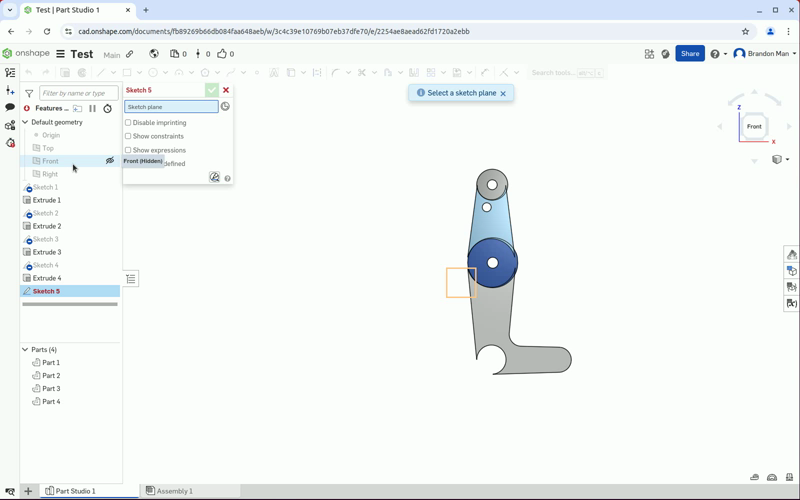
click(73, 163)
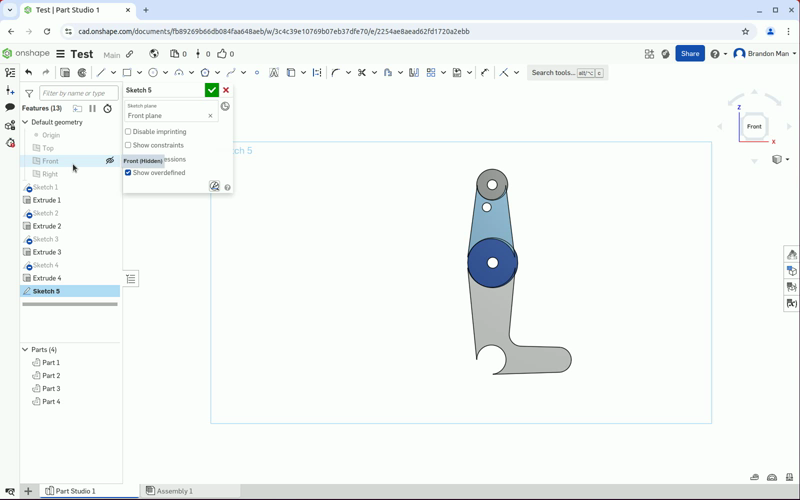
mouse_move(73, 352)
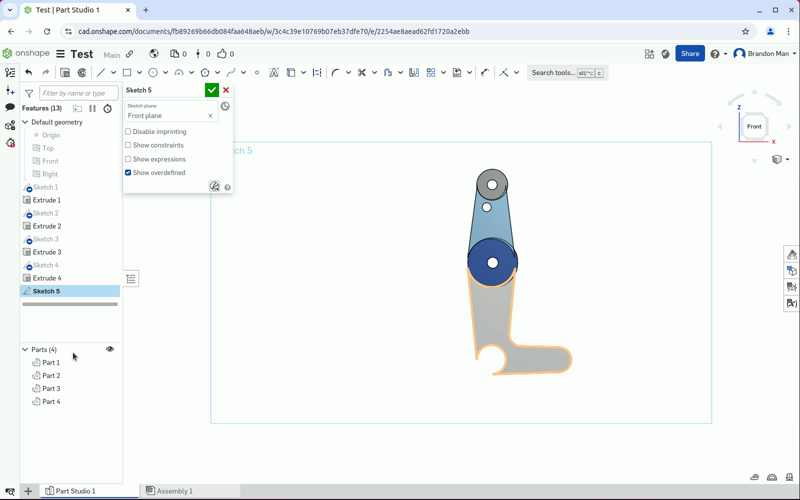
key(y)
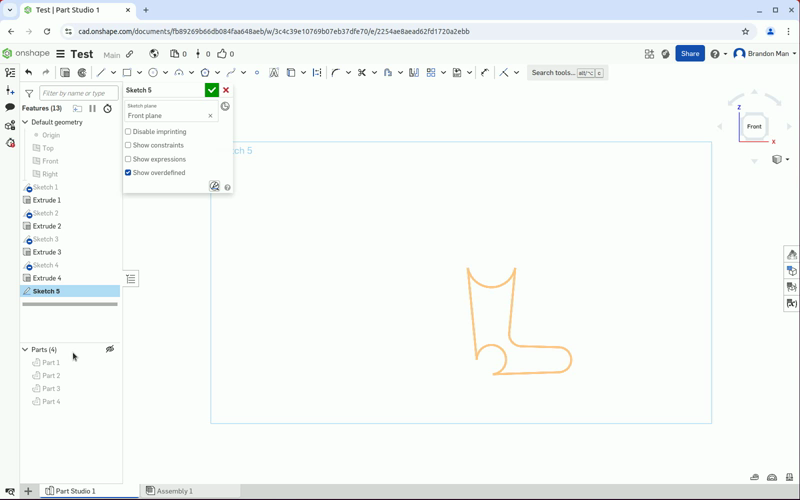
key(c)
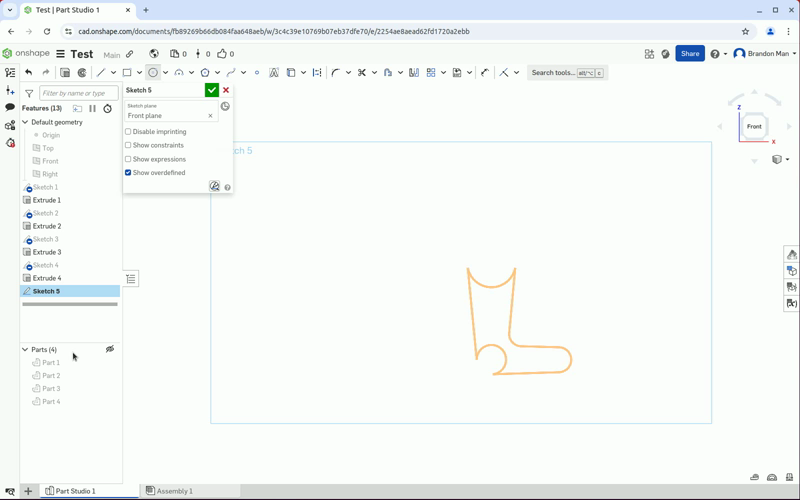
key_down(shift)
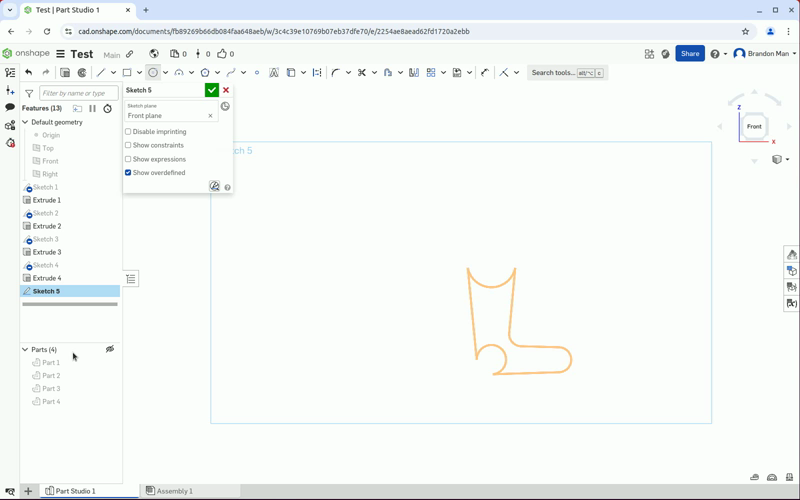
mouse_move(560, 360)
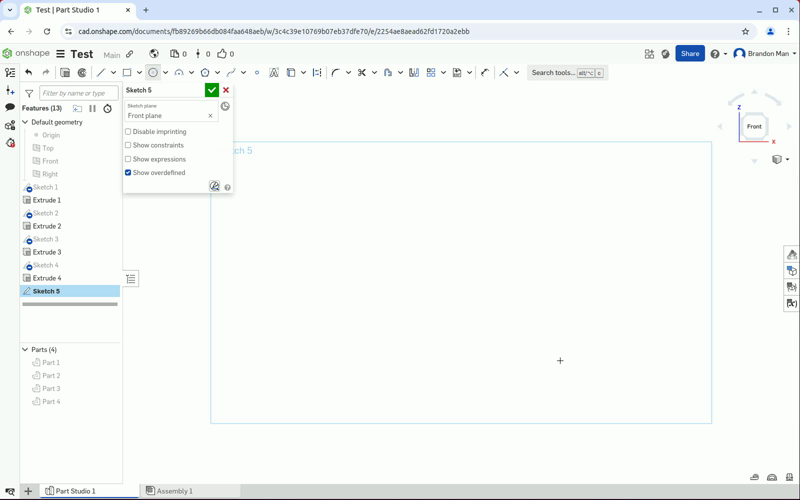
click(560, 360)
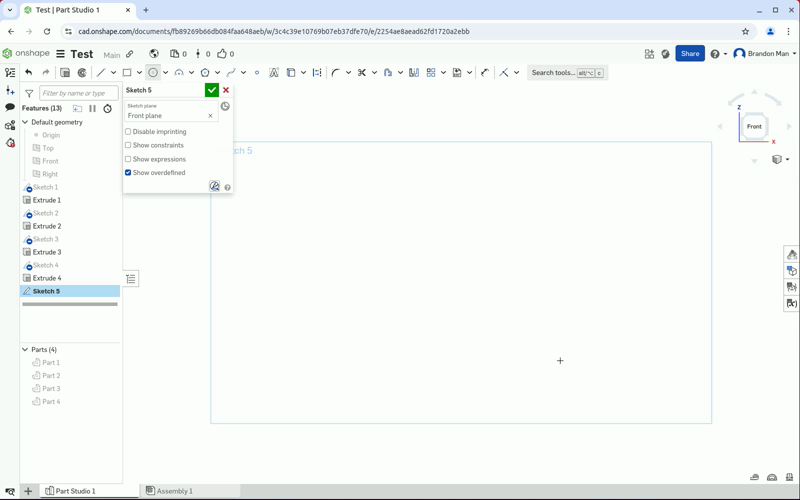
key_up(shift)
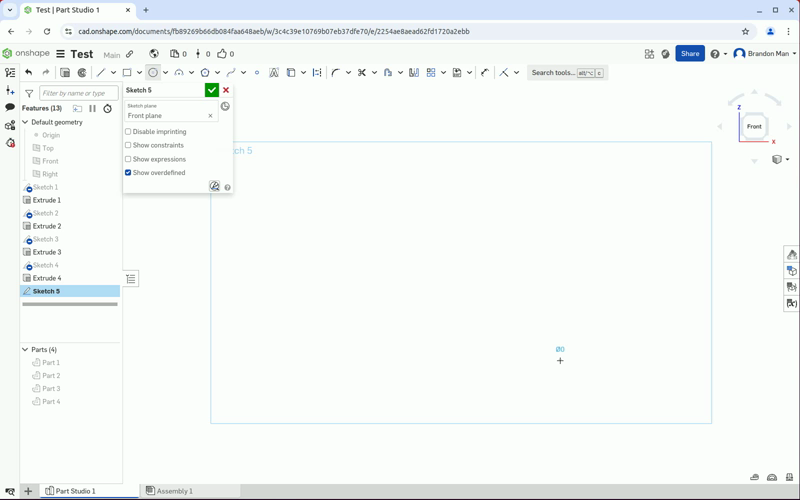
mouse_move(573, 360)
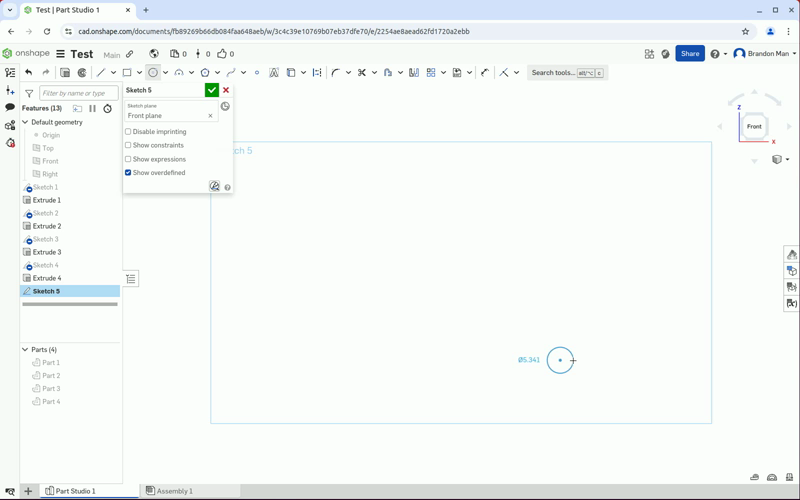
click(573, 360)
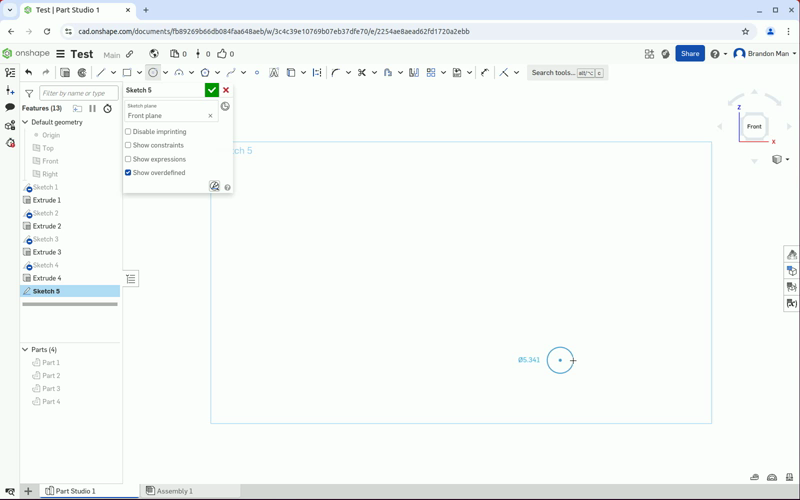
key(esc)
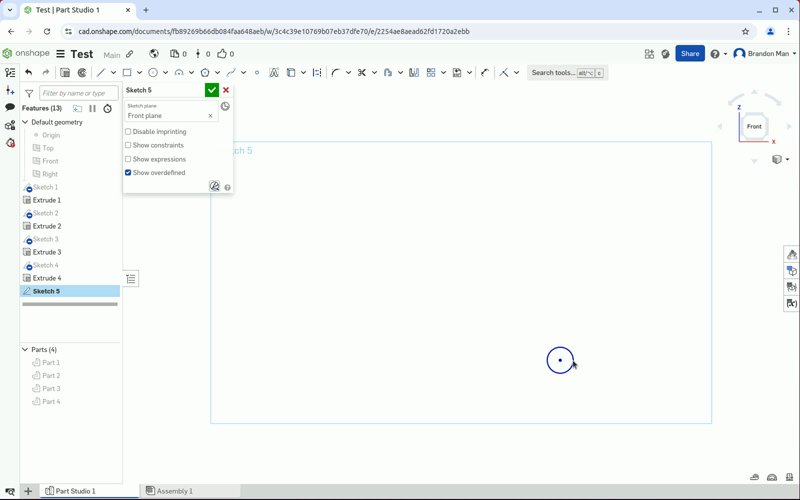
key(c)
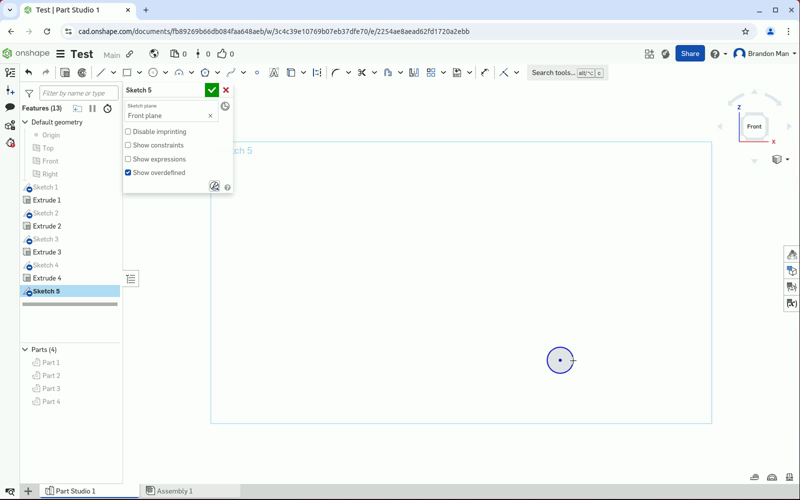
key_down(shift)
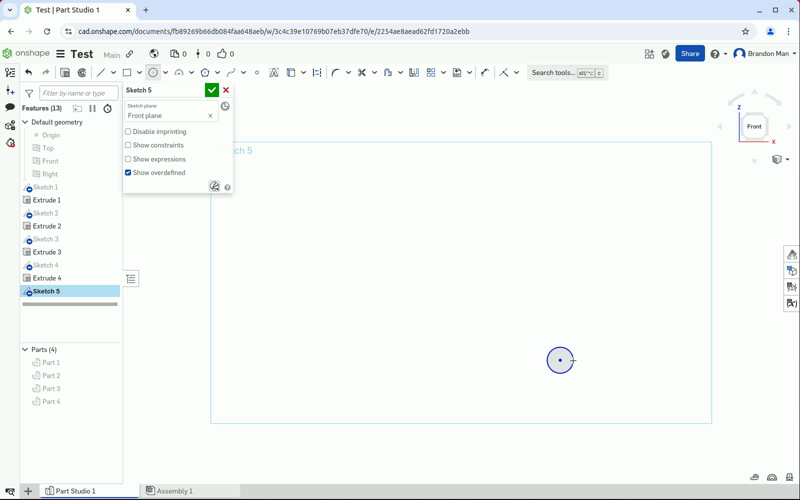
mouse_move(560, 360)
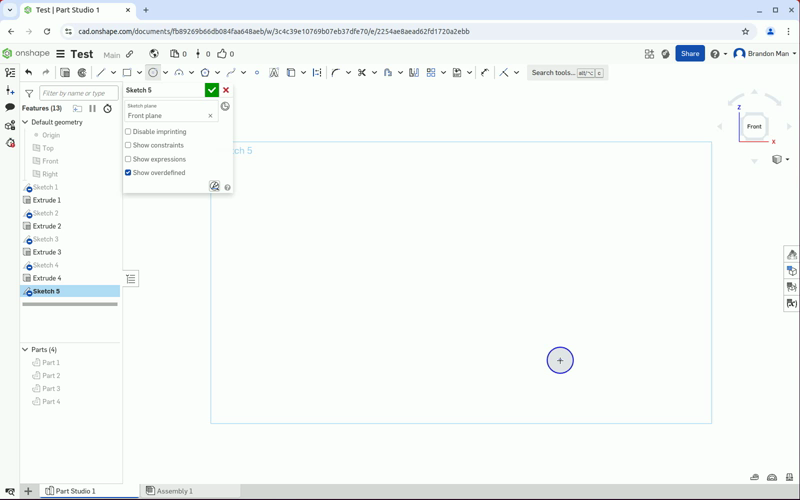
click(560, 360)
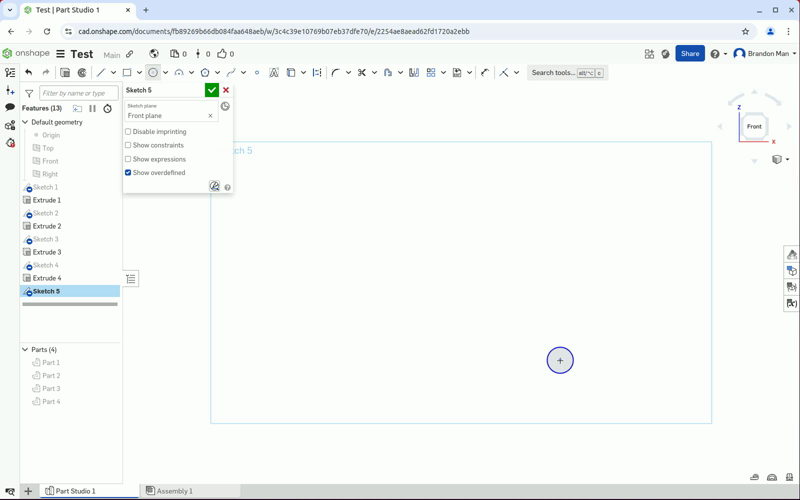
key_up(shift)
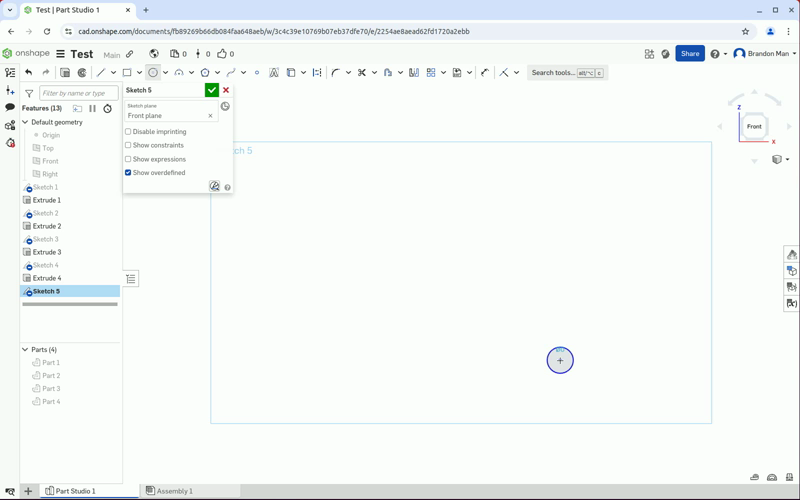
mouse_move(565, 360)
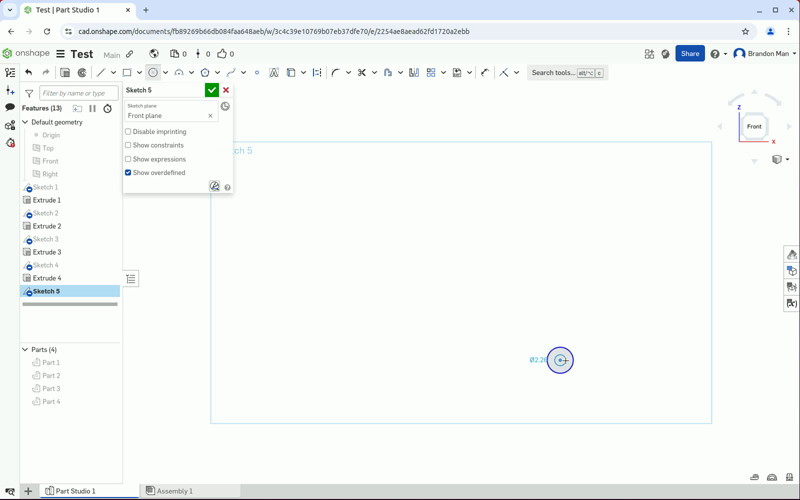
click(565, 360)
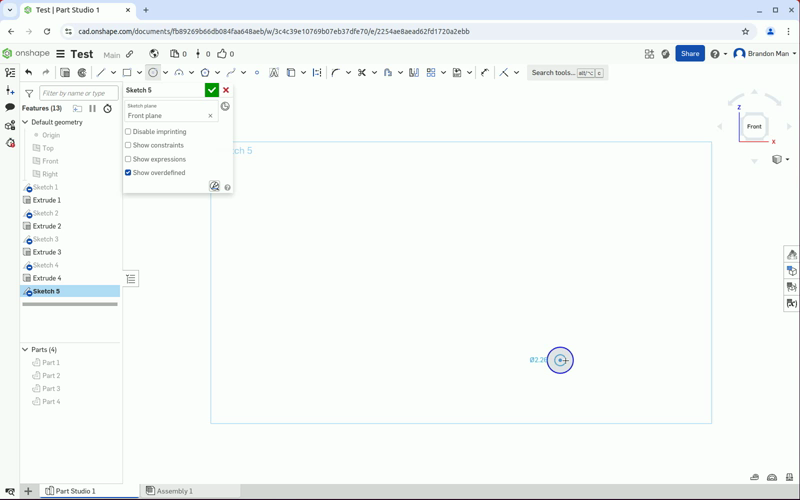
key(esc)
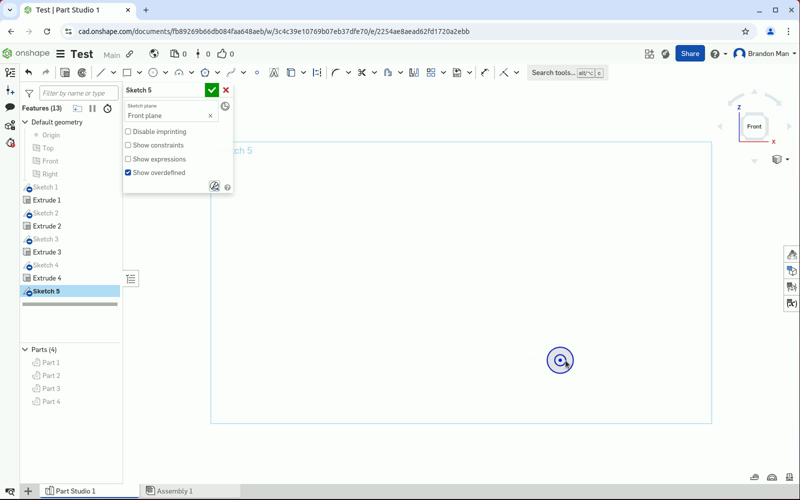
mouse_move(569, 362)
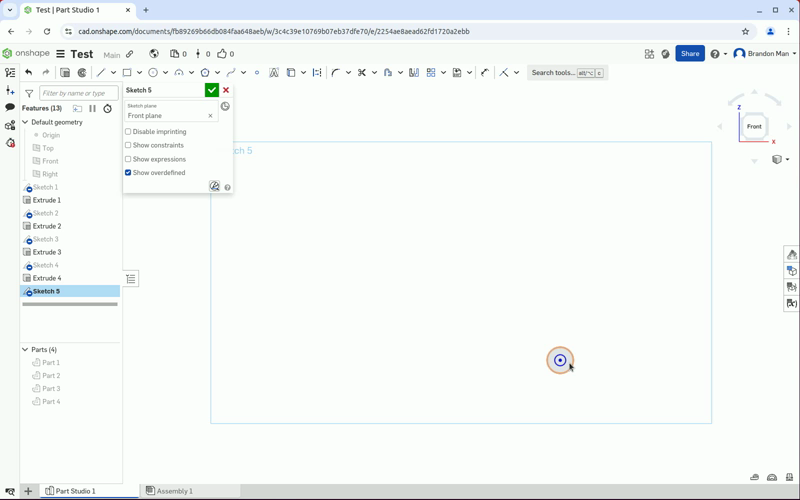
scroll(6)
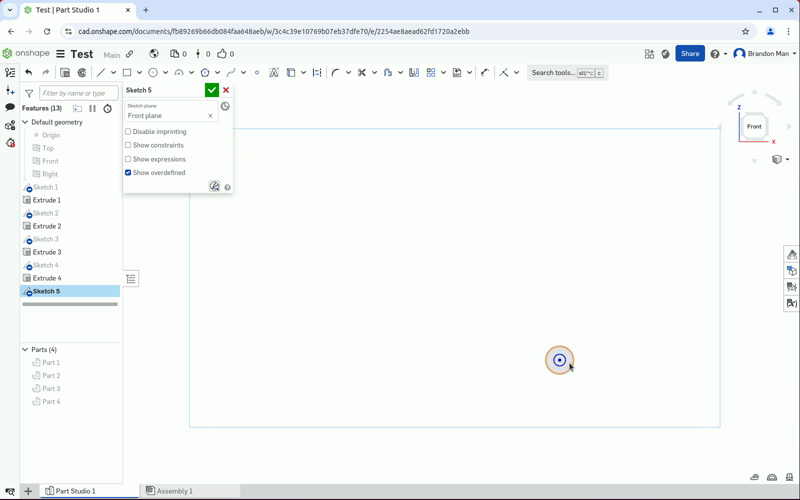
scroll(6)
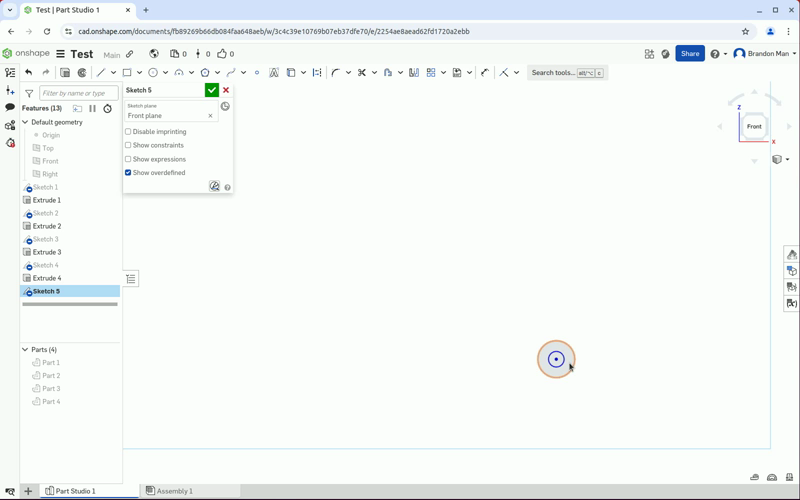
scroll(6)
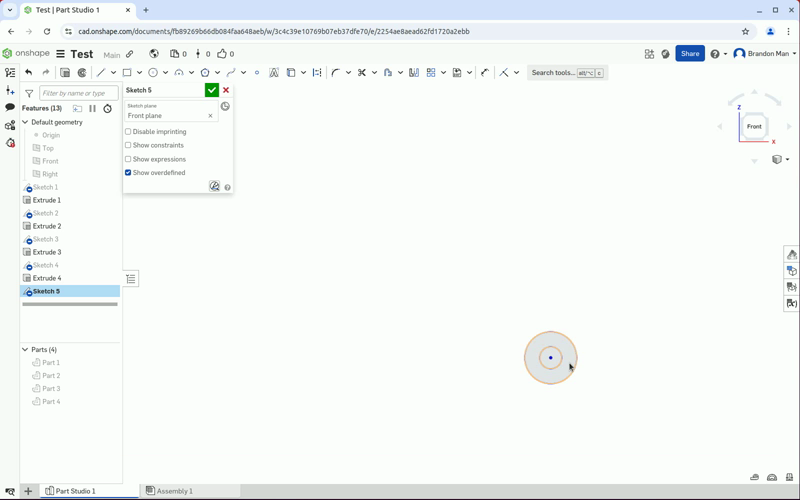
scroll(6)
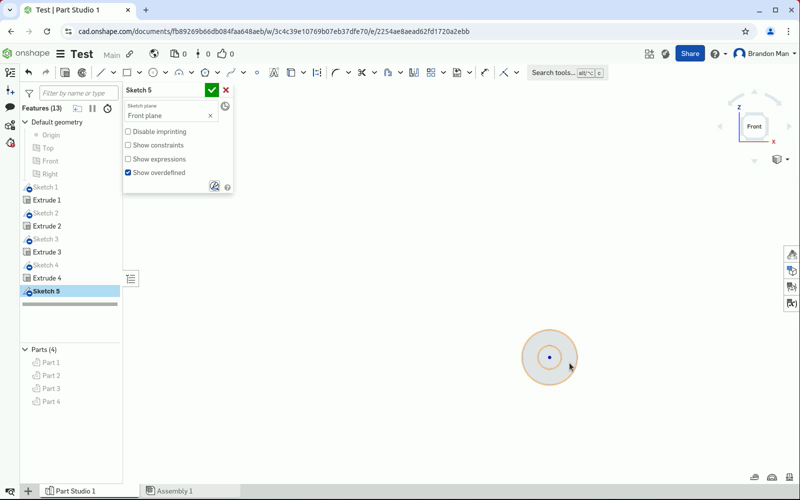
scroll(6)
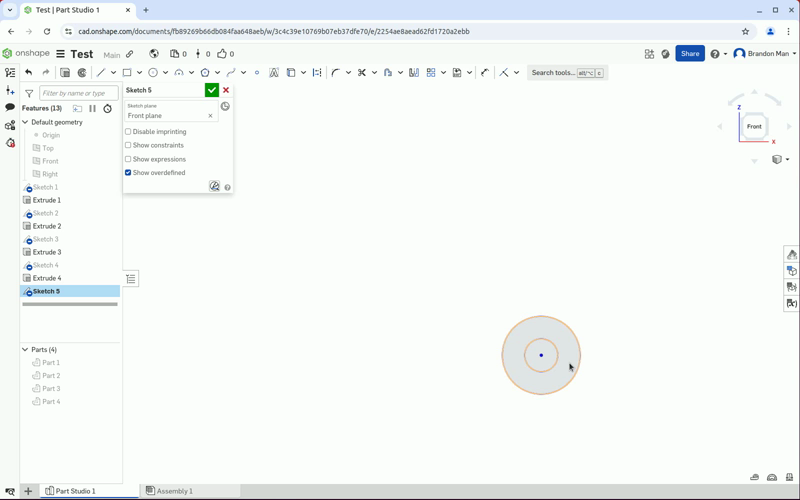
scroll(6)
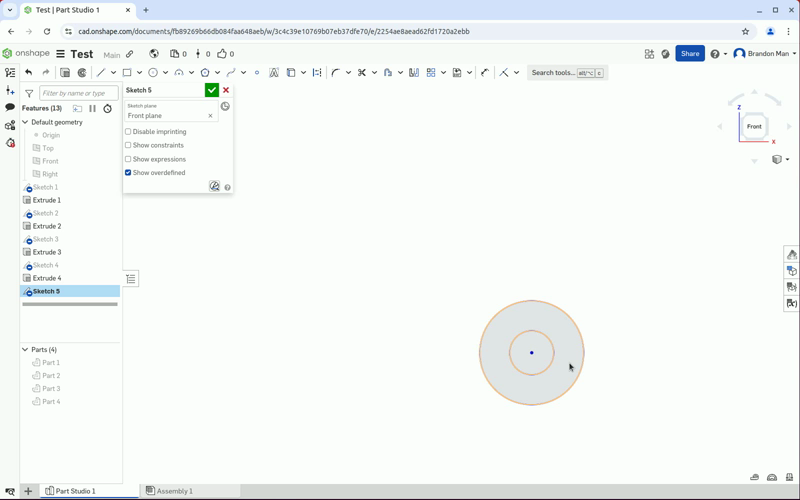
scroll(6)
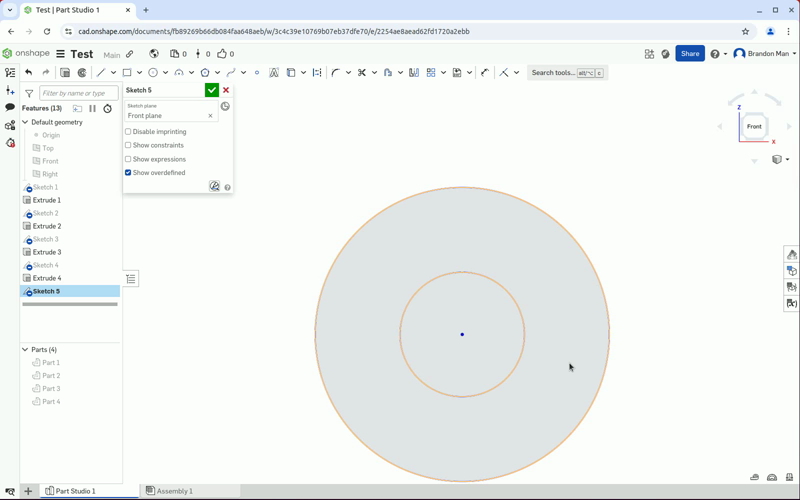
click(569, 362)
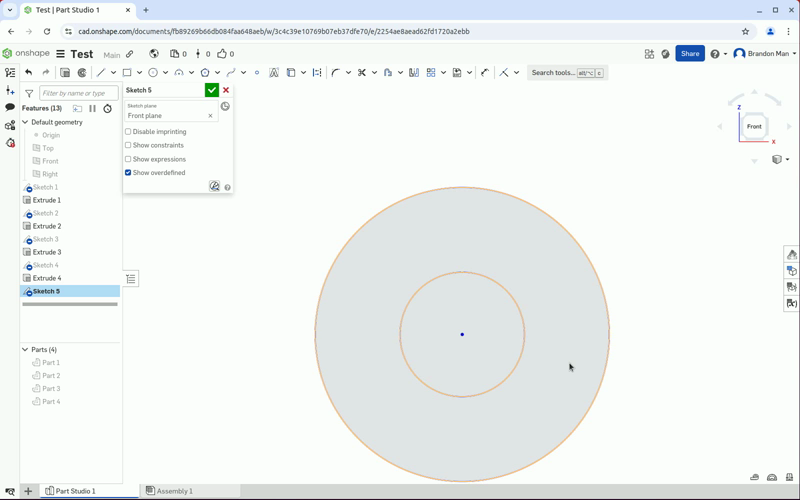
scroll(-6)
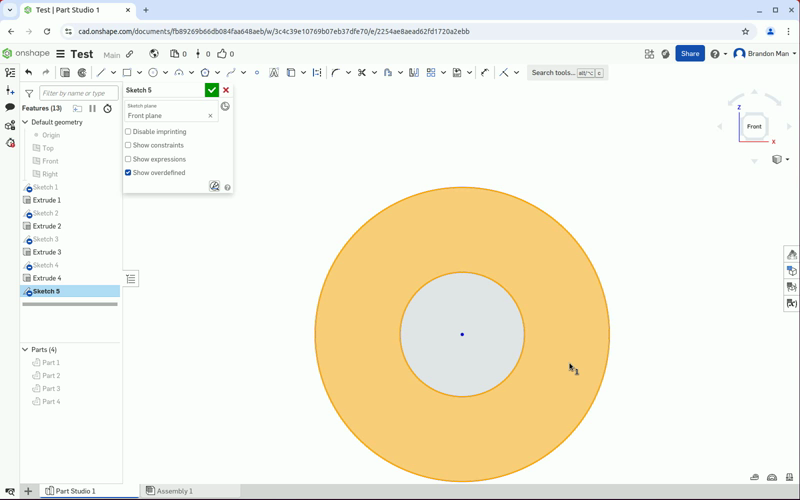
scroll(-6)
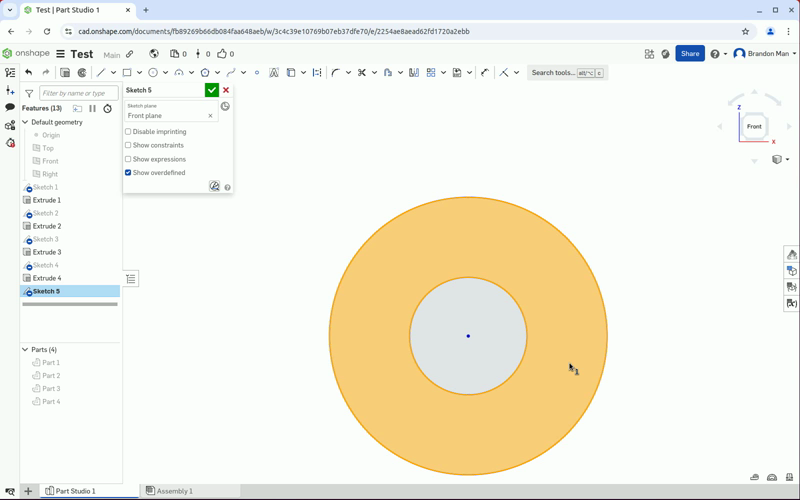
scroll(-6)
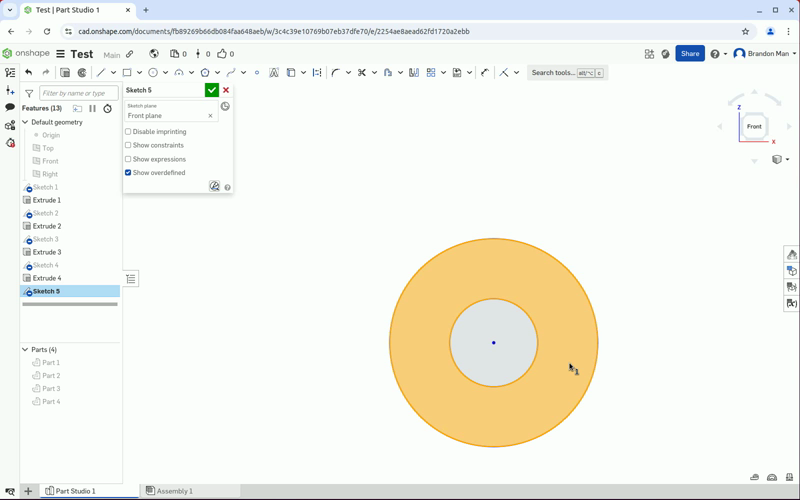
scroll(-6)
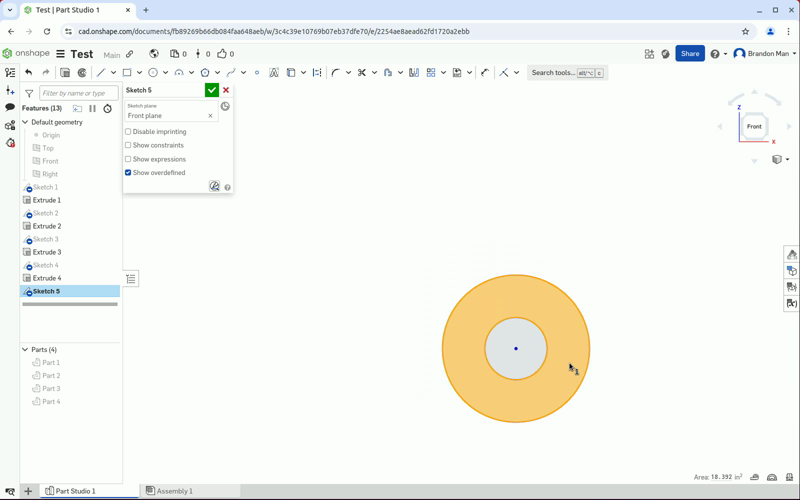
scroll(-6)
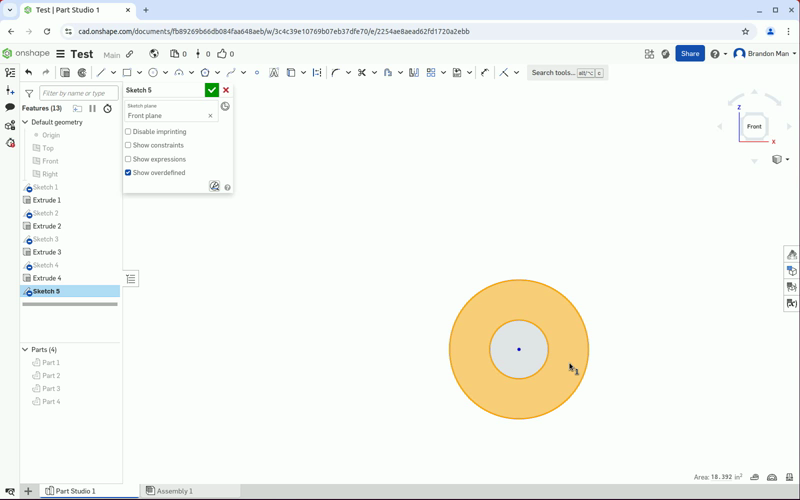
scroll(-6)
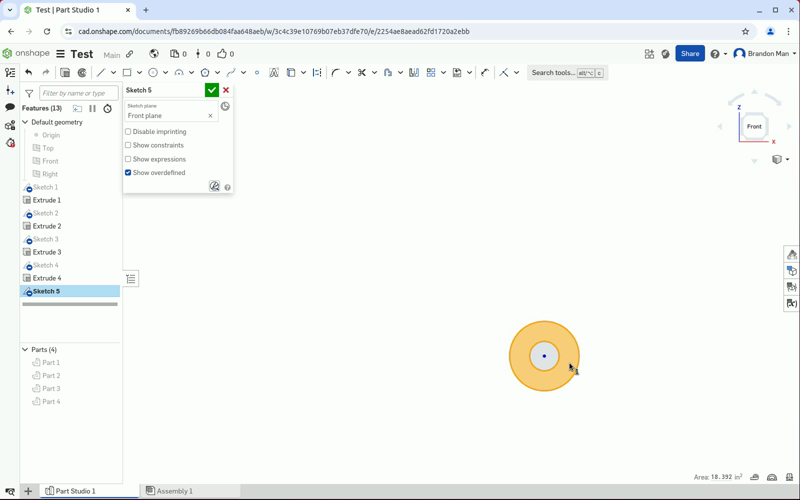
scroll(-6)
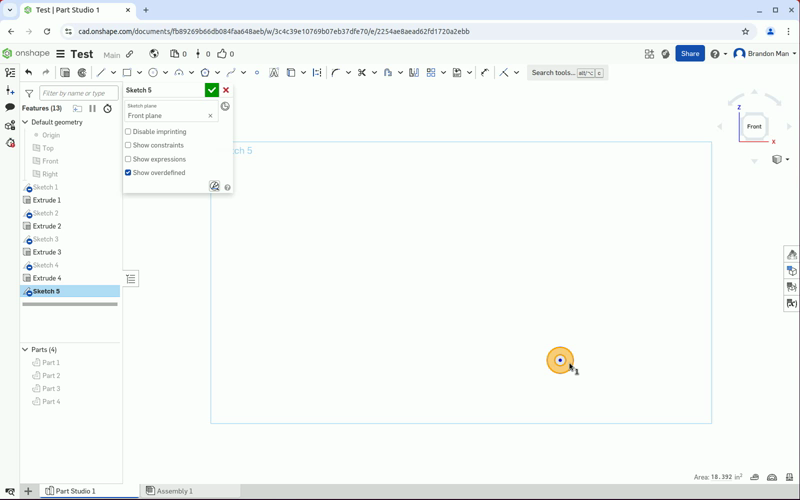
mouse_move(73, 352)
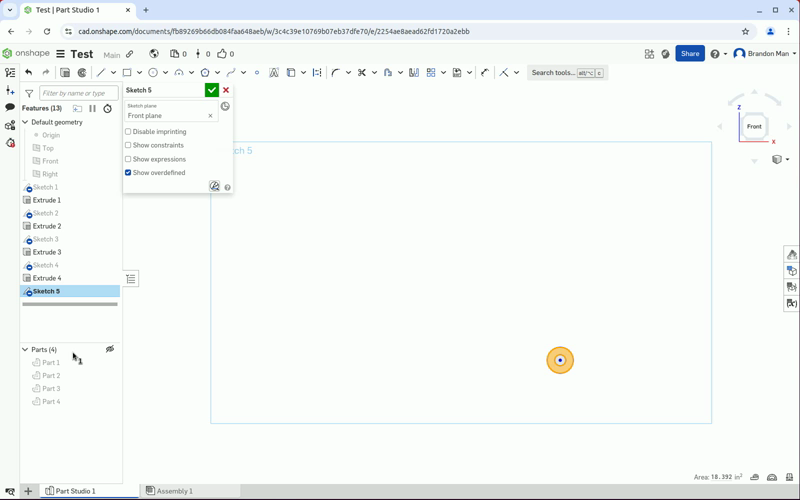
key(shift+y)
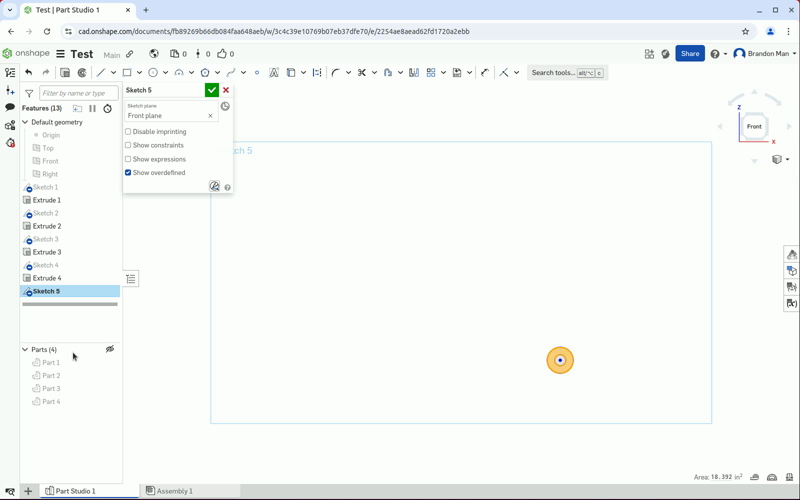
key(shift+e)
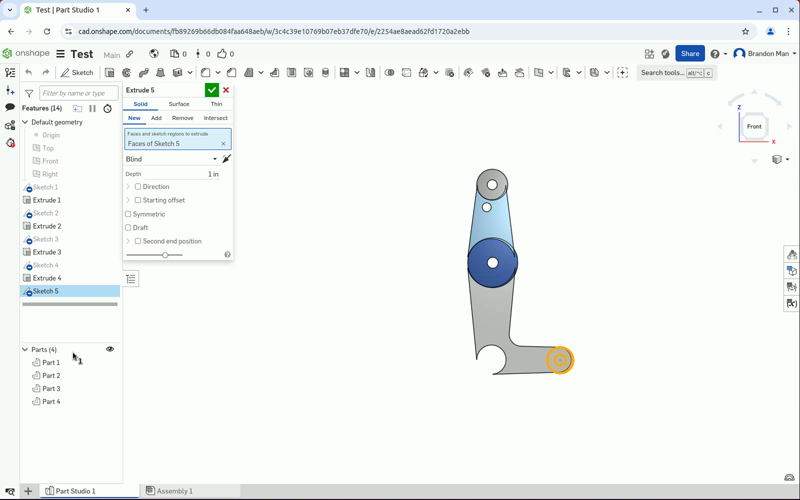
mouse_move(143, 106)
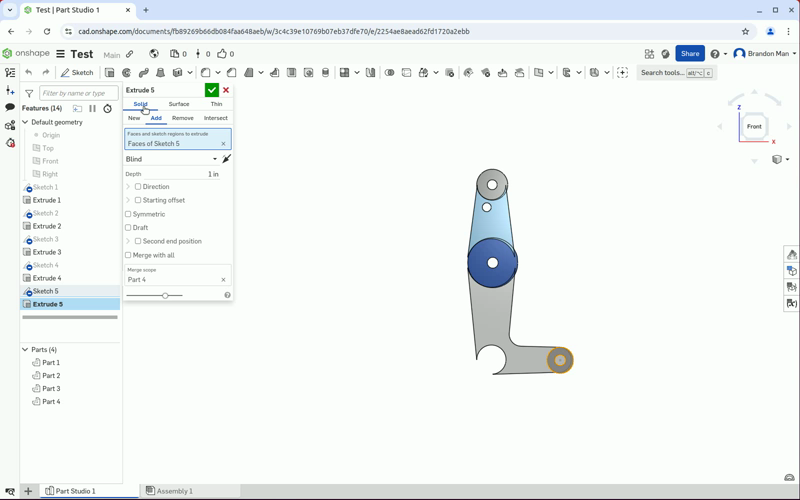
click(143, 106)
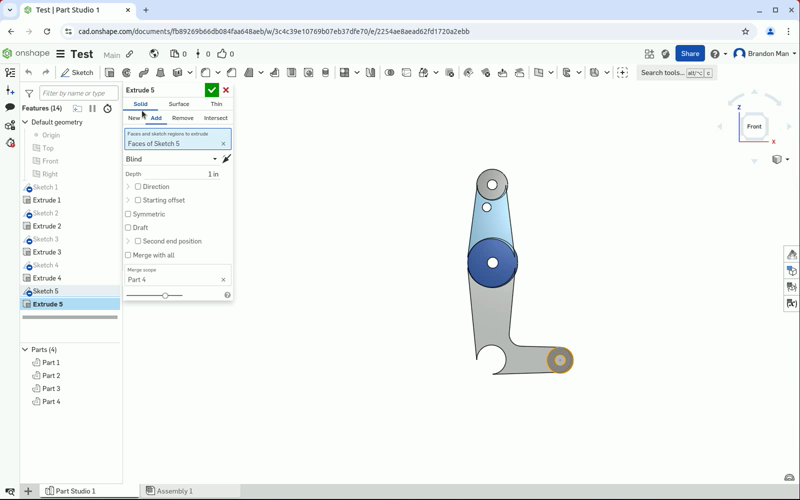
mouse_move(137, 120)
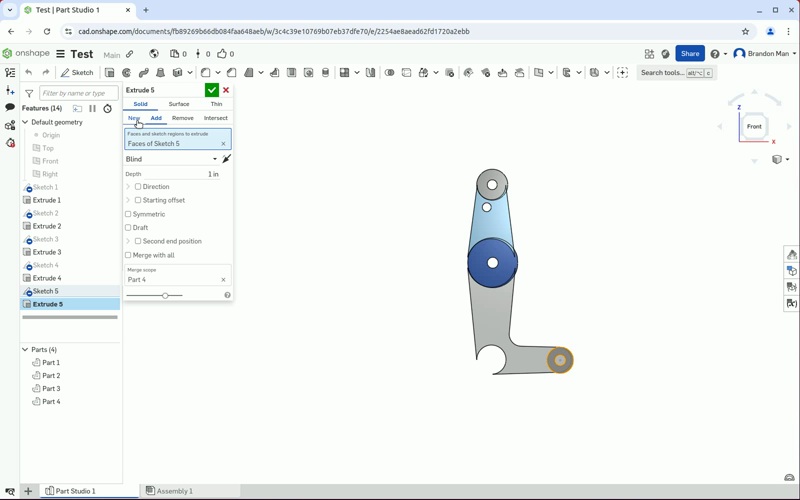
click(137, 120)
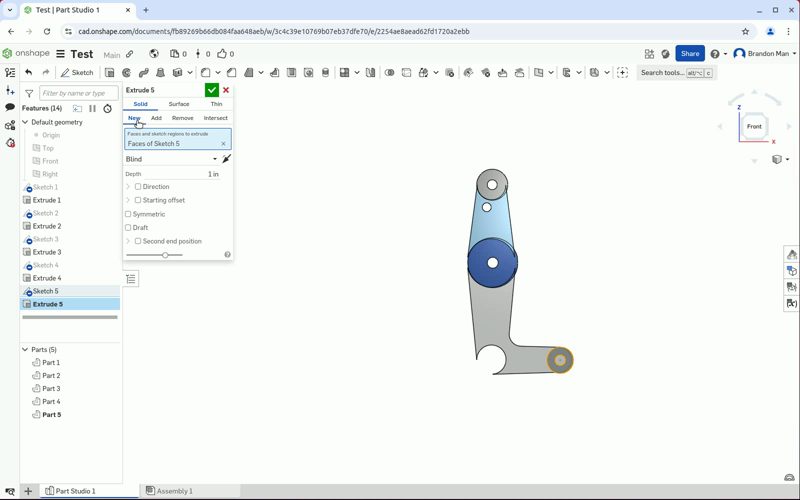
key(tab, 4)
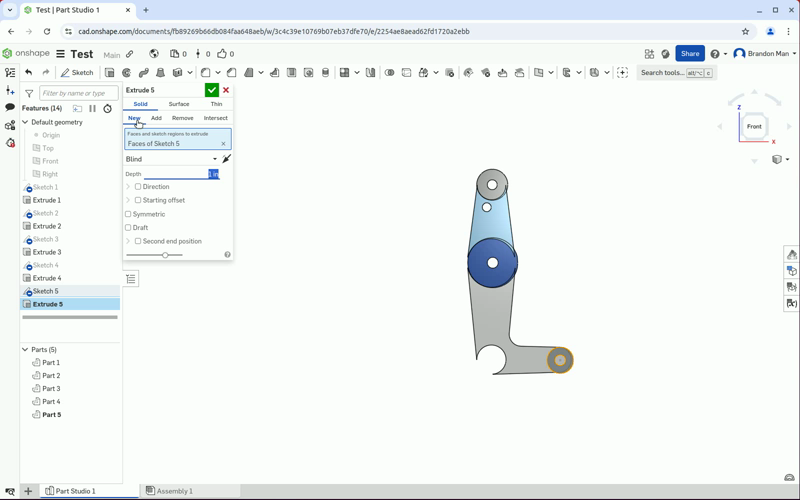
text(0.963)
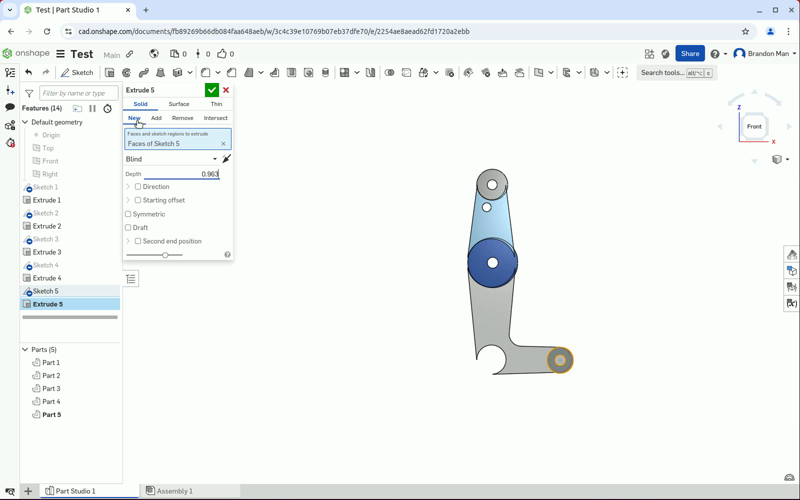
key(enter)
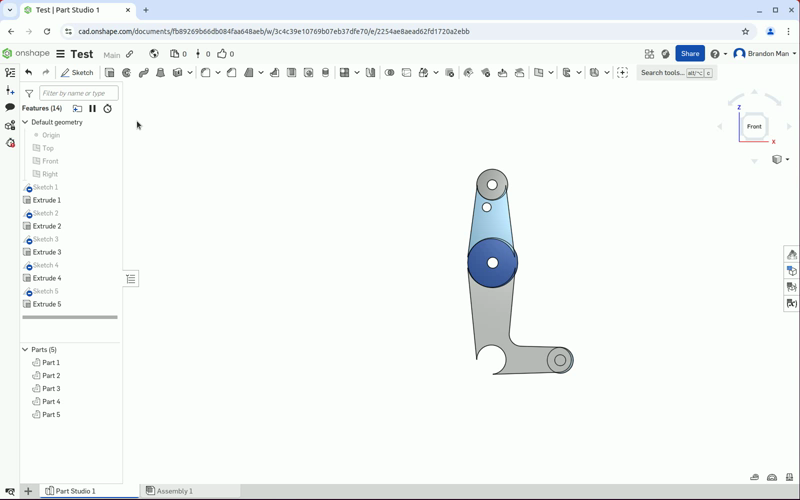
key(shift+h)
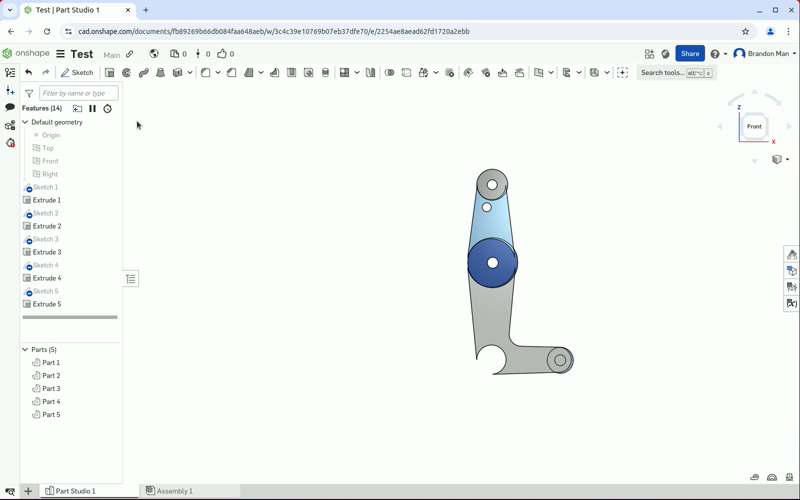
key(shift+h)
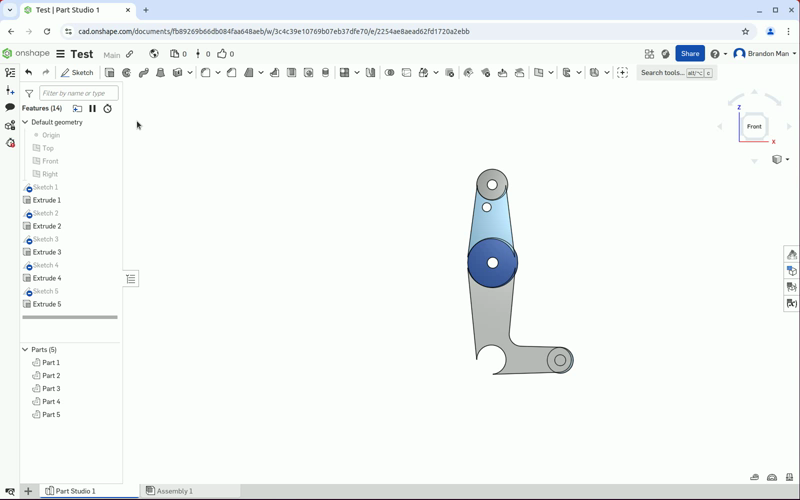
mouse_move(73, 189)
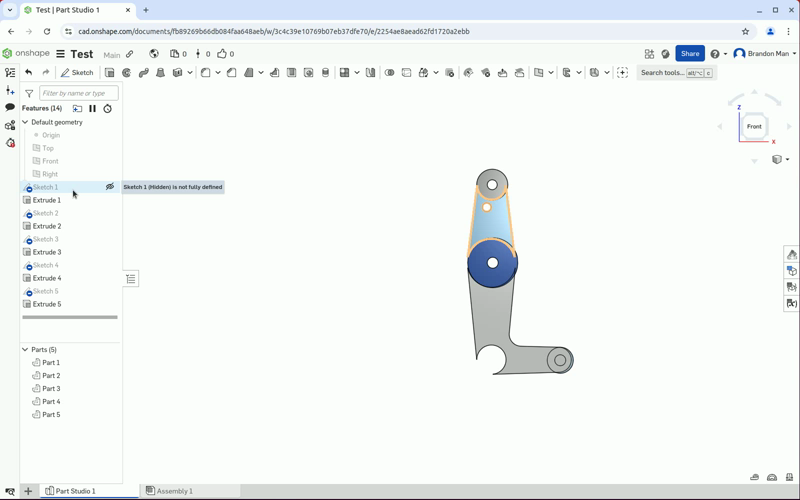
click(73, 189)
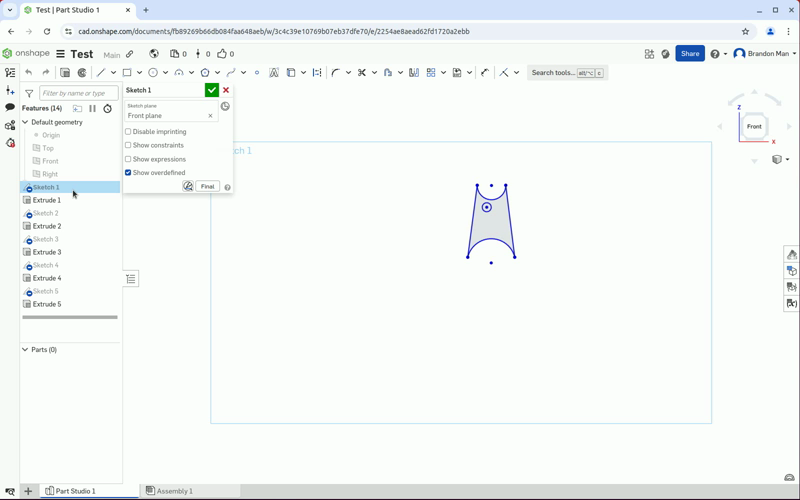
mouse_move(229, 92)
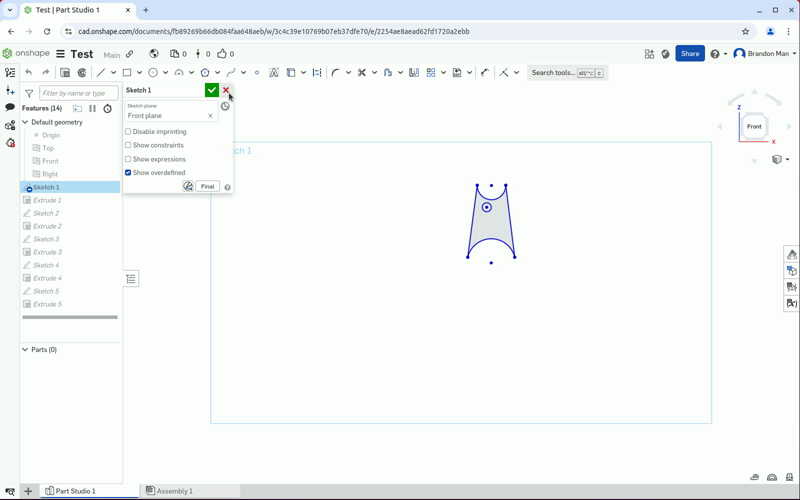
click(229, 92)
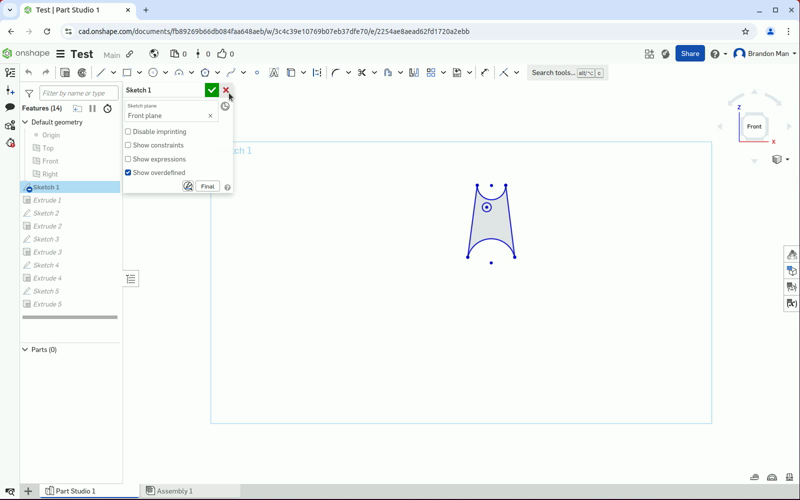
key(shift+s)
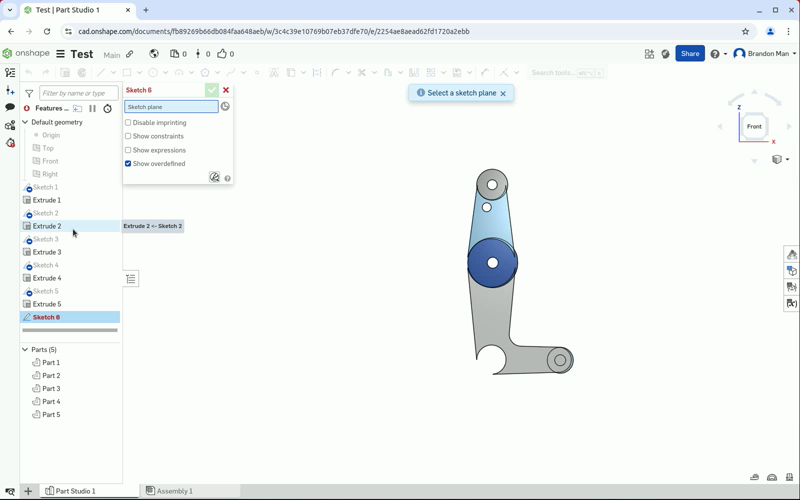
scroll(3)
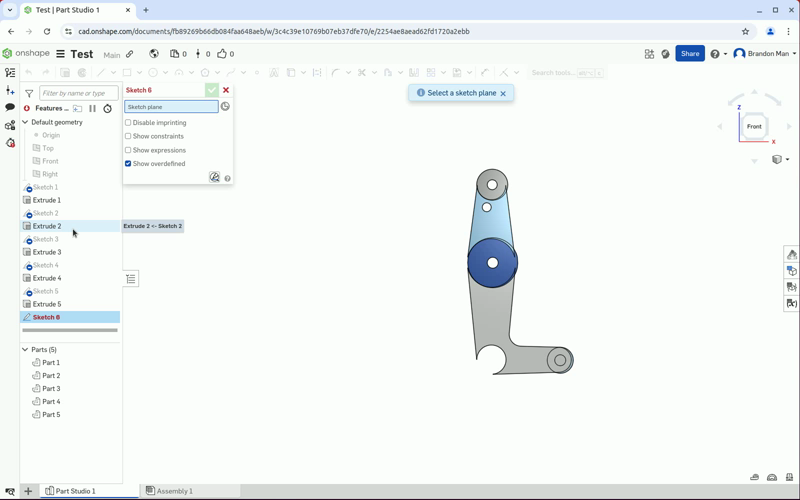
mouse_move(73, 163)
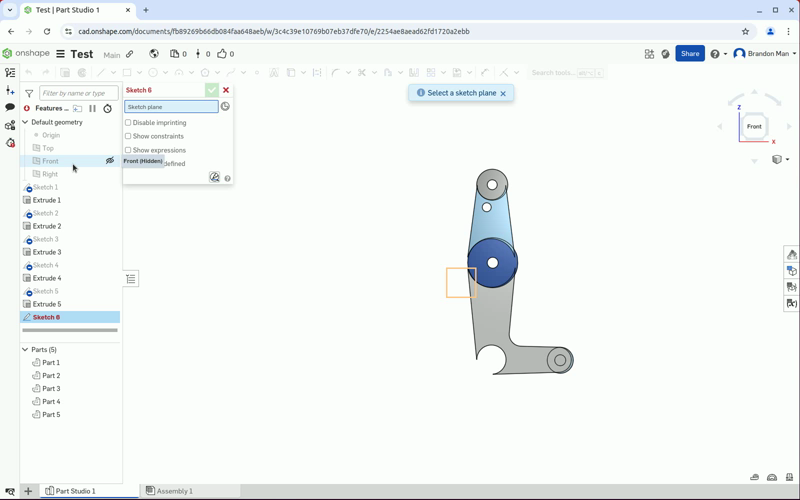
click(73, 163)
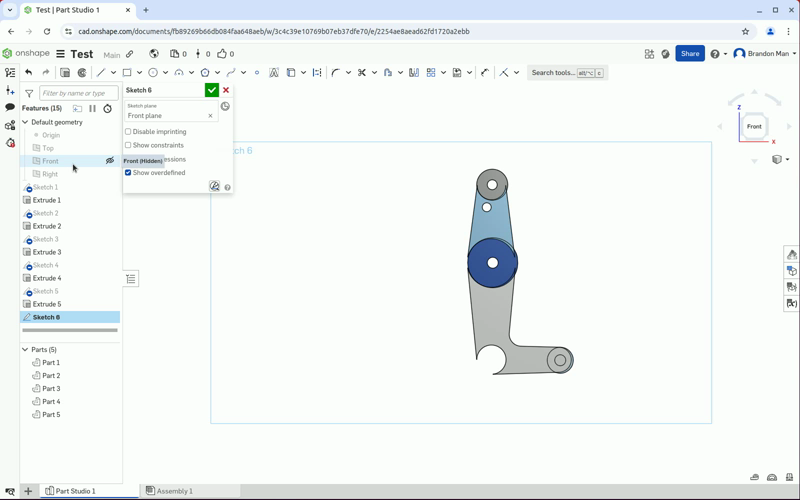
mouse_move(73, 352)
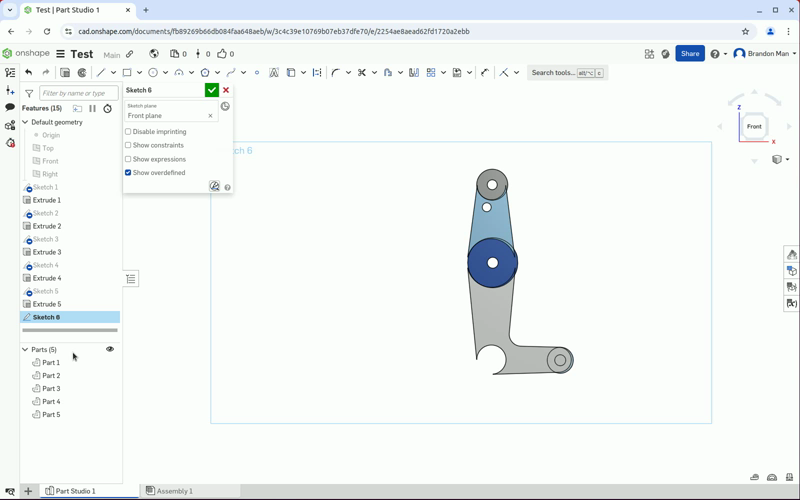
key(y)
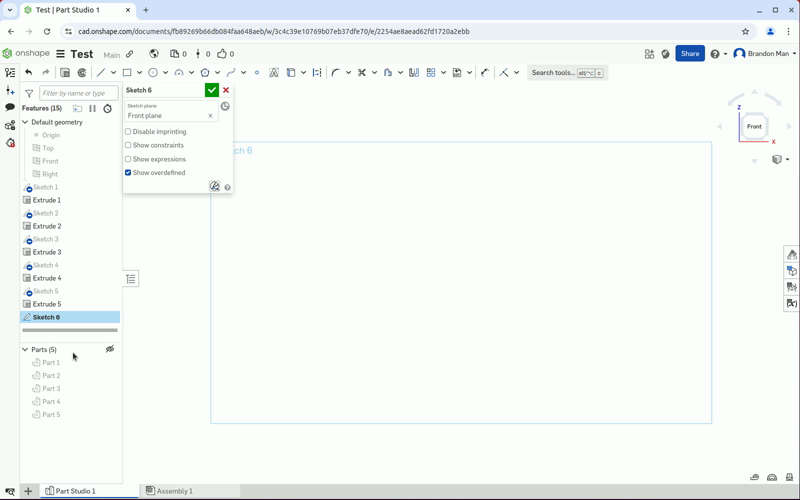
key(l)
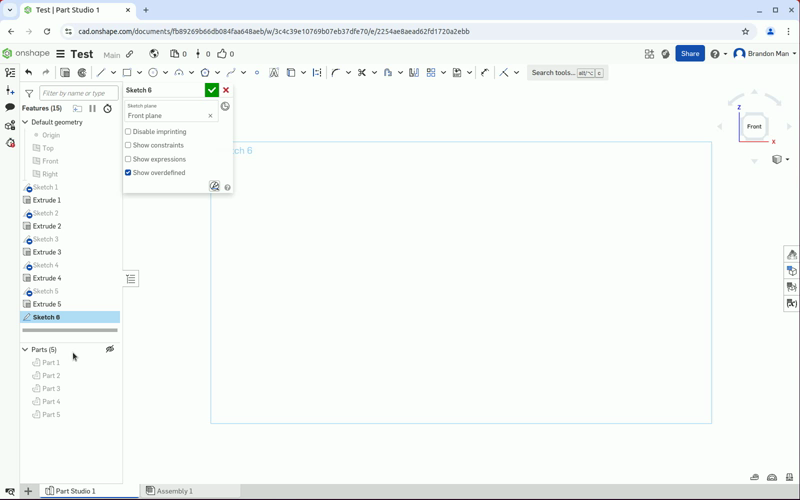
key_down(shift)
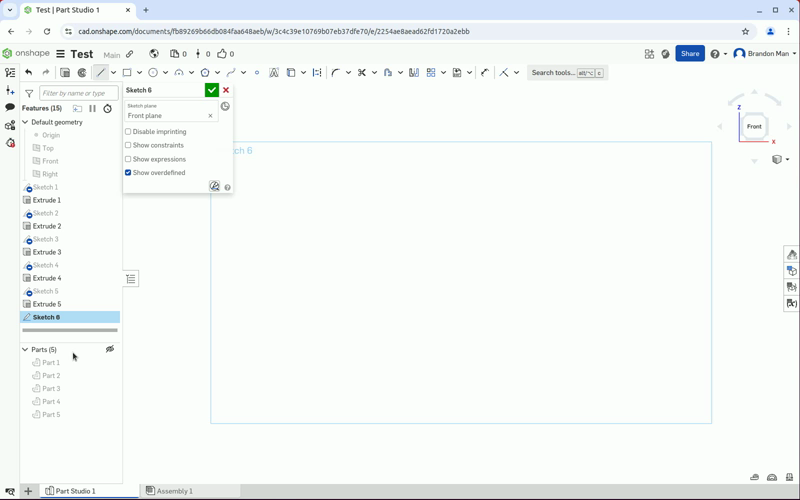
mouse_move(491, 374)
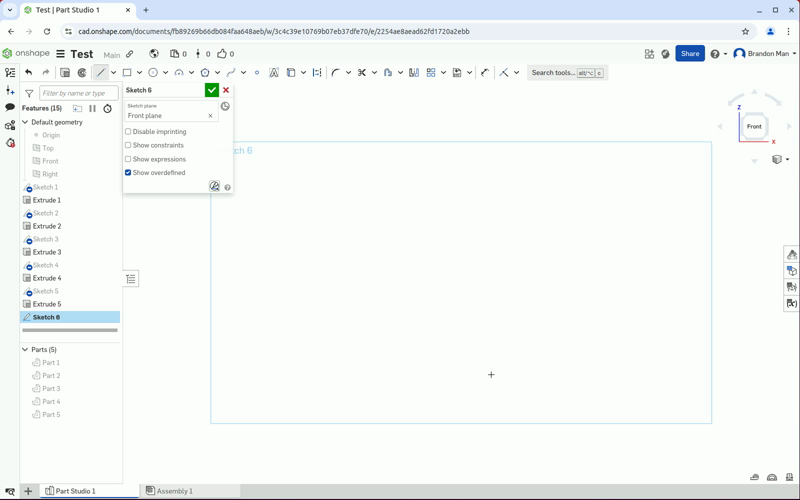
click(491, 374)
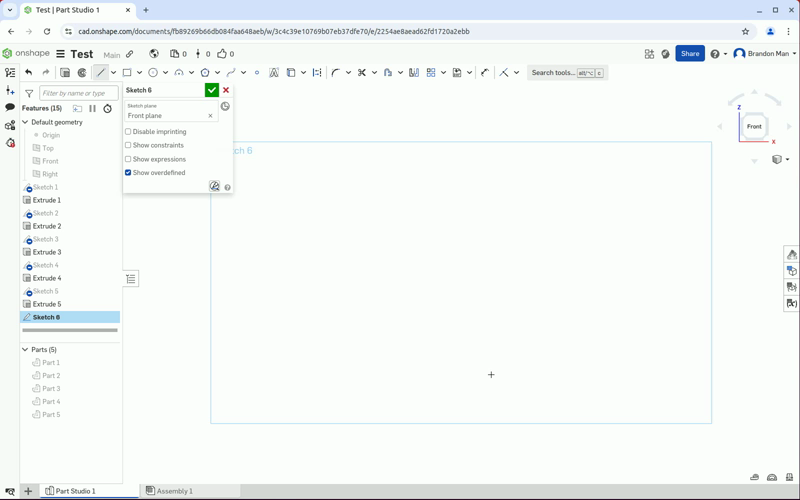
key_up(shift)
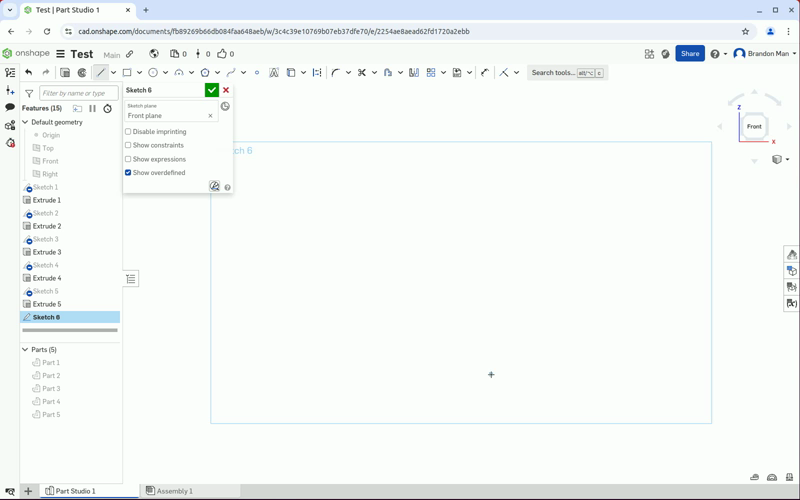
key_down(shift)
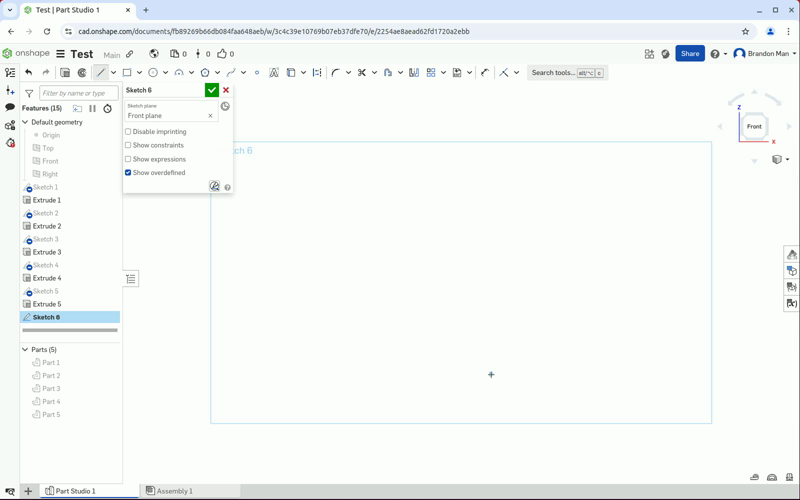
mouse_move(521, 374)
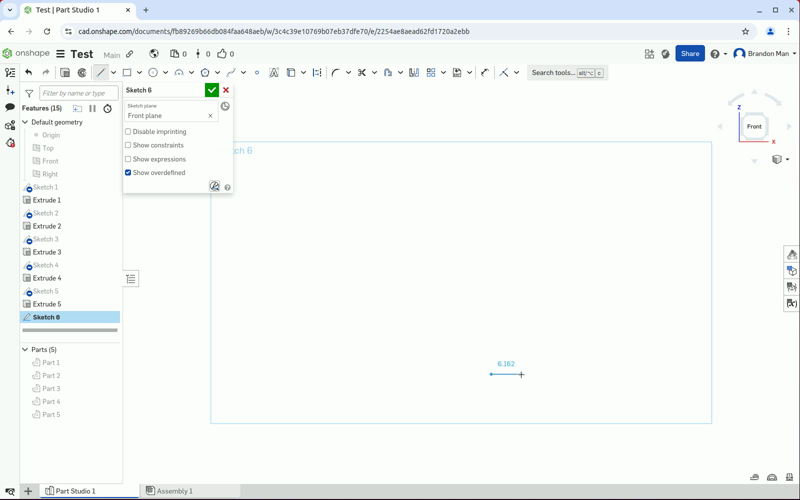
mouse_move(492, 374)
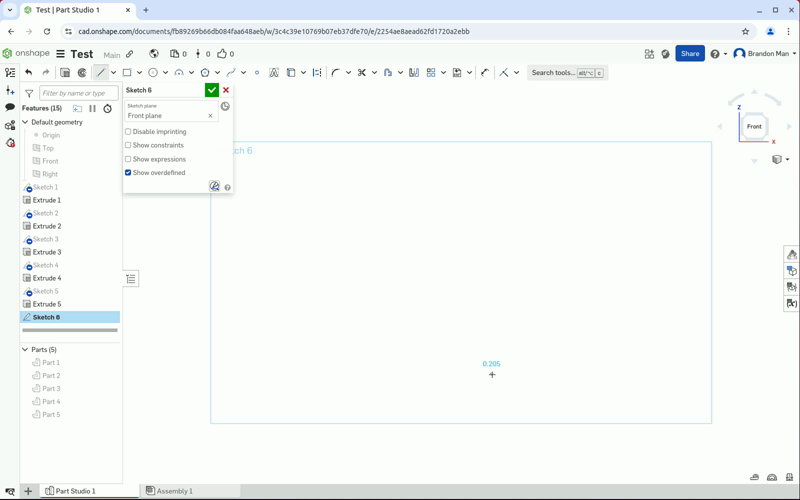
scroll(6)
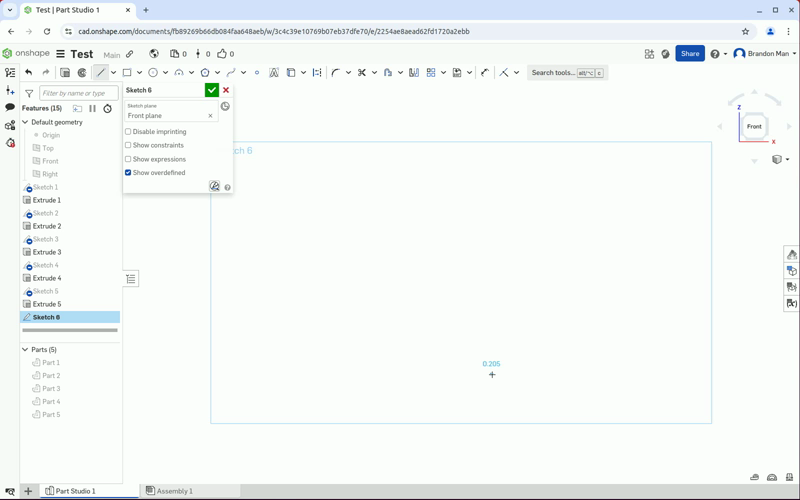
scroll(6)
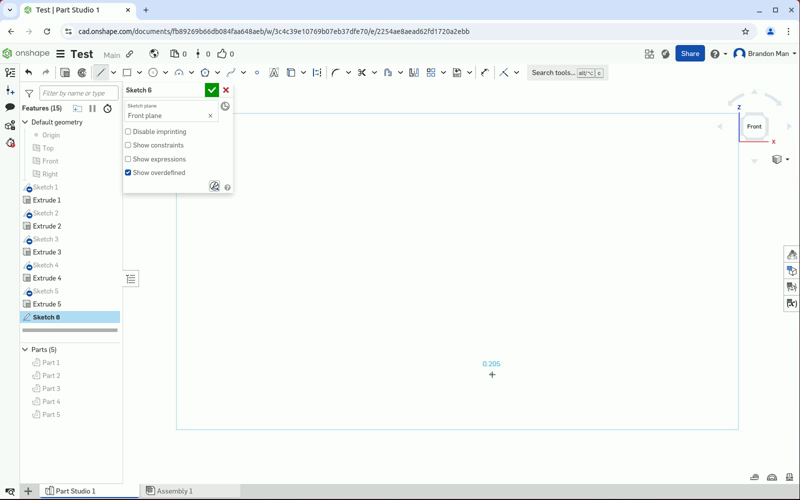
scroll(6)
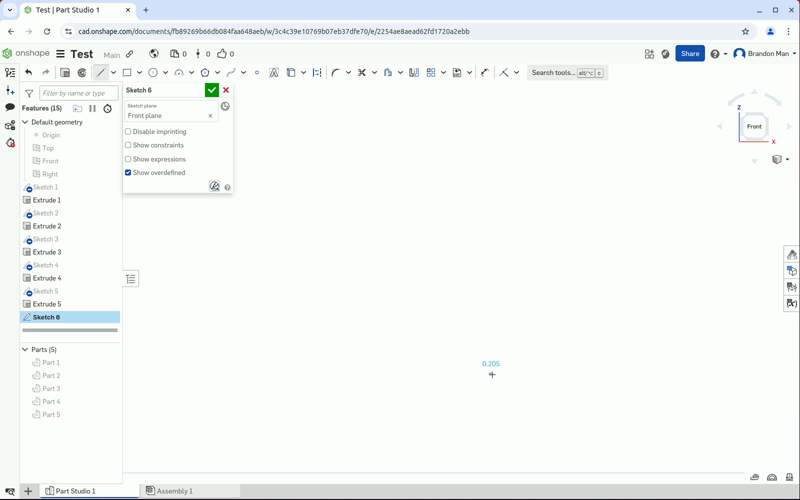
scroll(6)
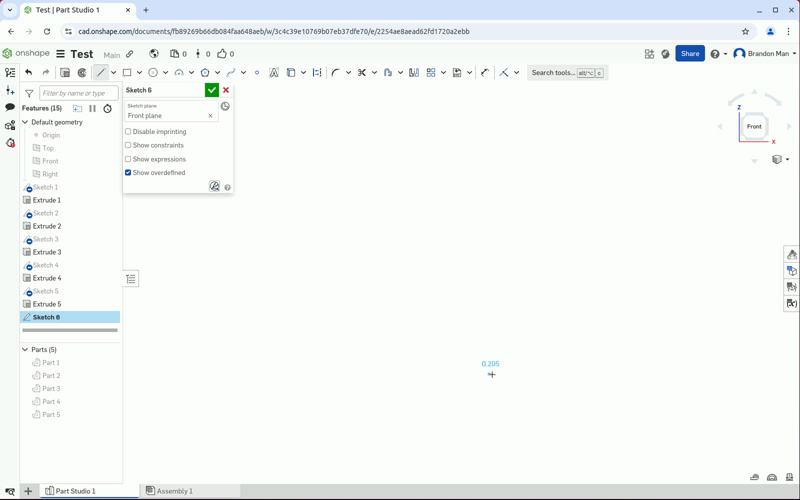
scroll(6)
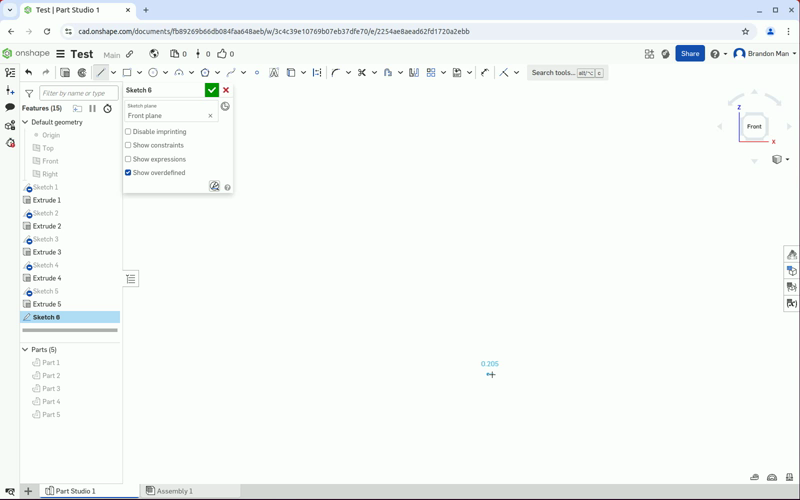
scroll(6)
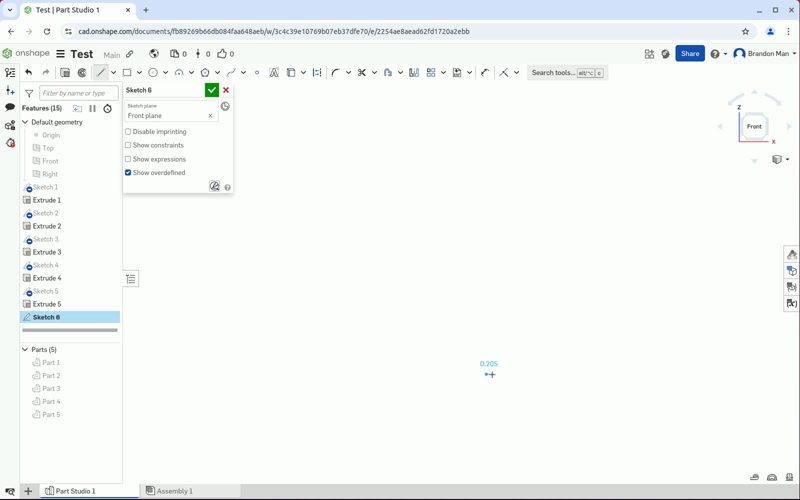
scroll(6)
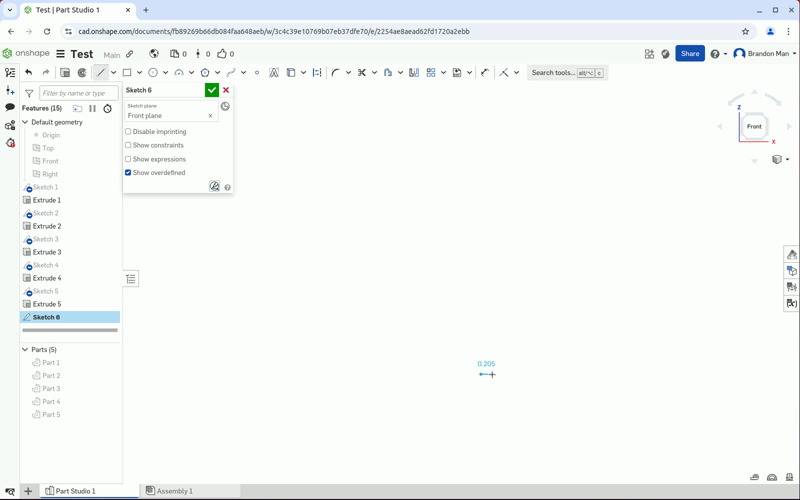
click(492, 374)
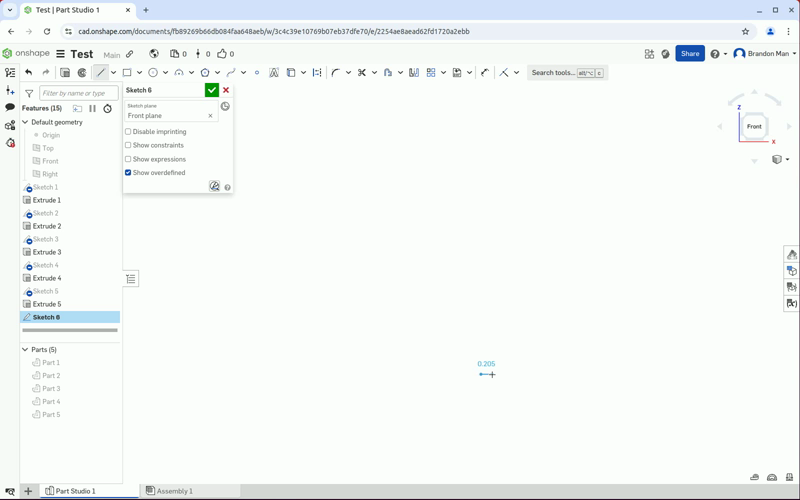
scroll(-6)
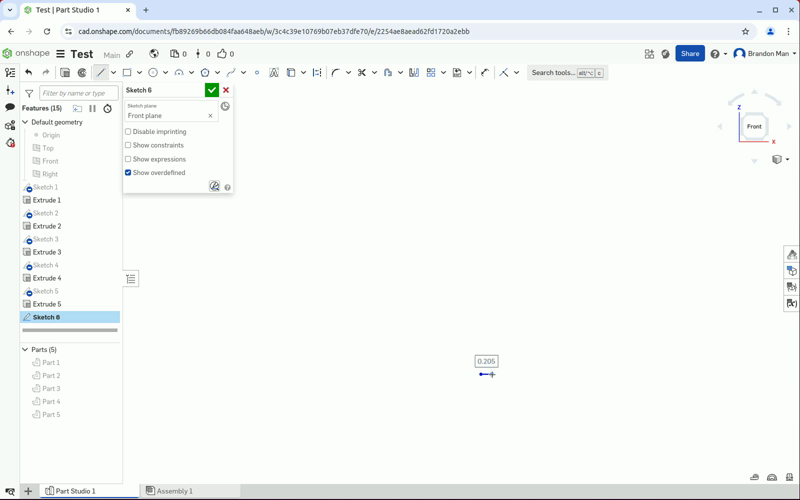
scroll(-6)
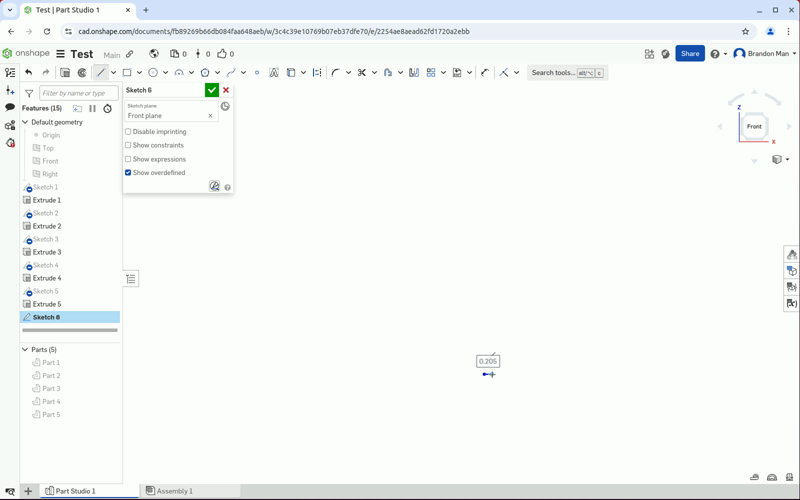
scroll(-6)
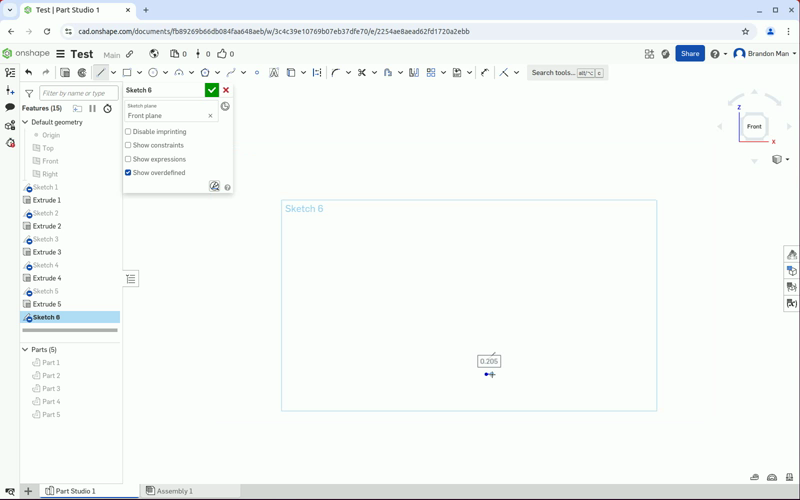
scroll(-6)
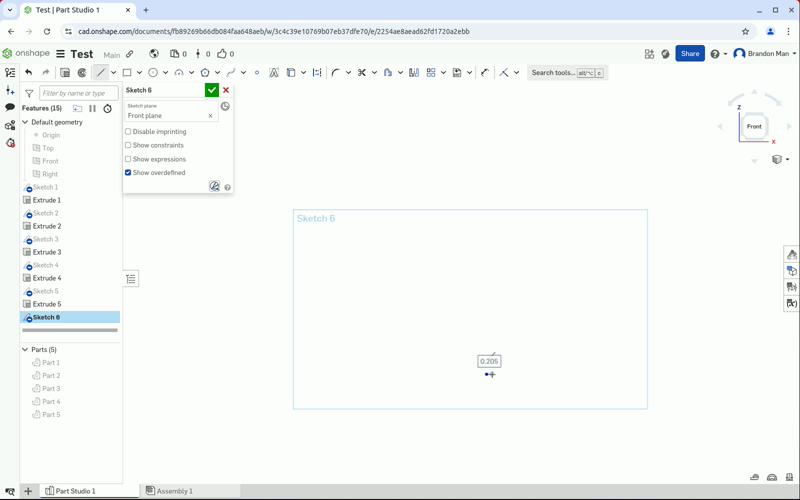
scroll(-6)
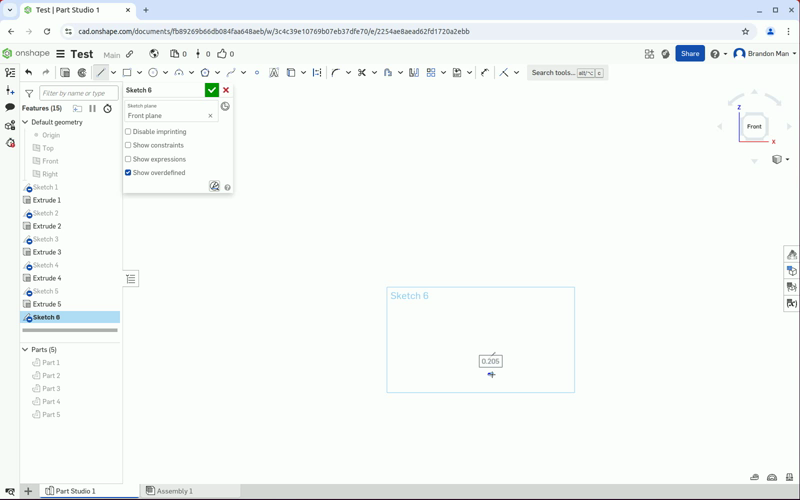
scroll(-6)
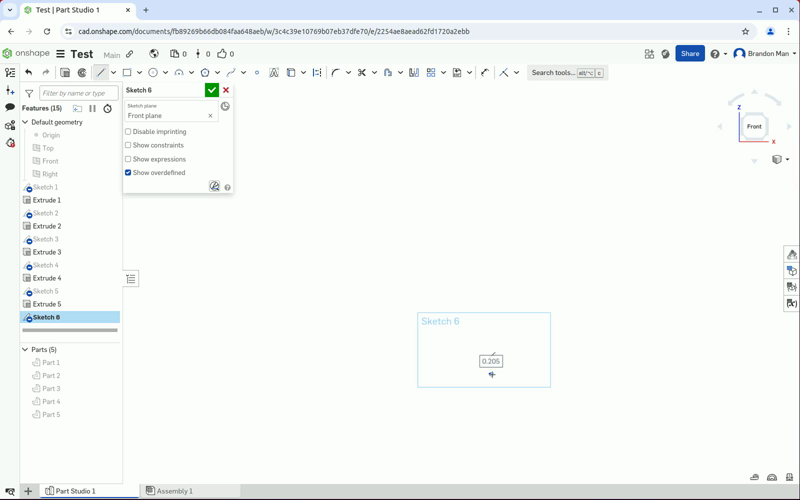
scroll(-6)
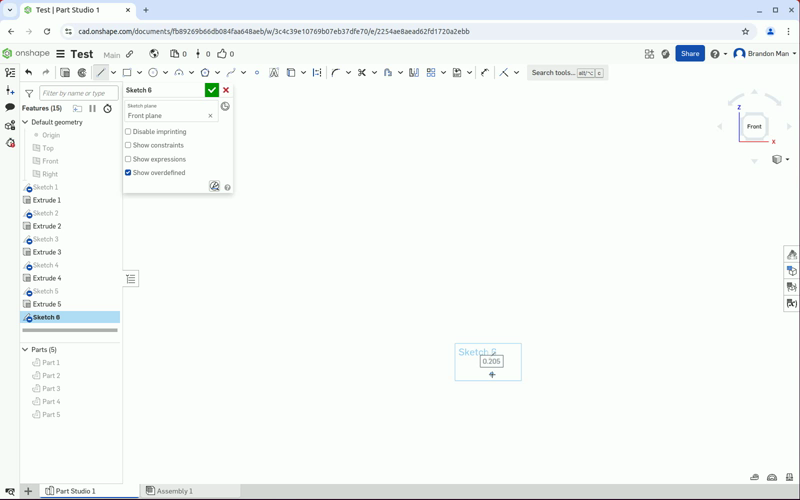
key_up(shift)
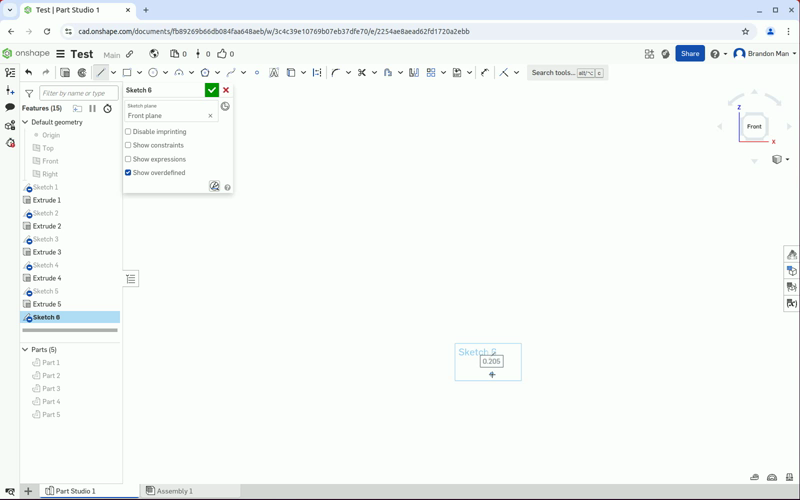
key(esc)
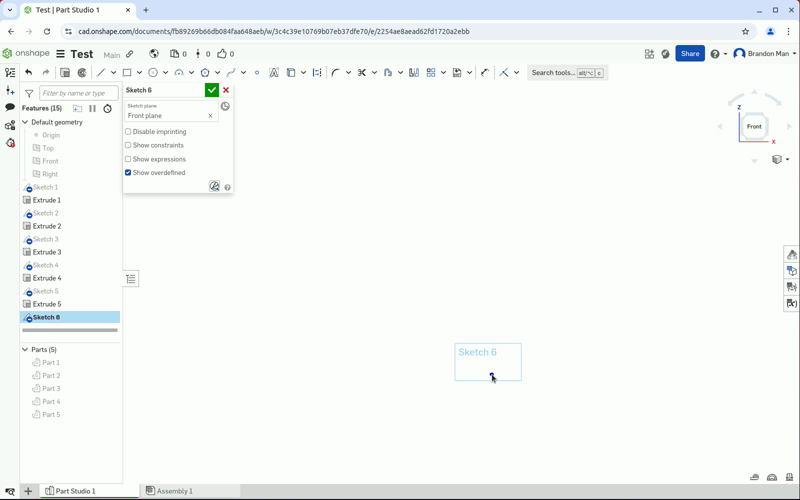
key(a)
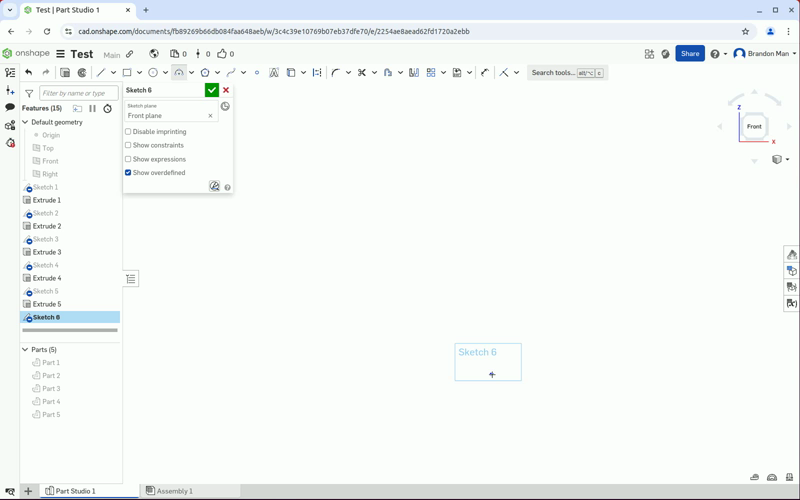
mouse_move(492, 374)
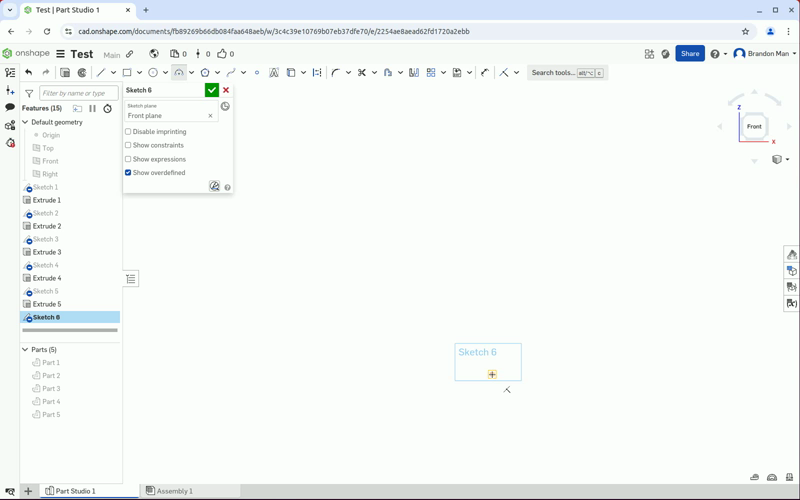
scroll(6)
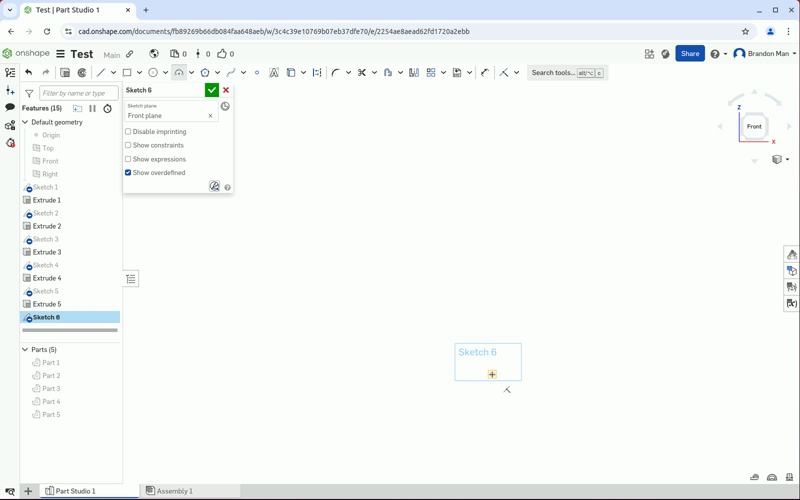
scroll(6)
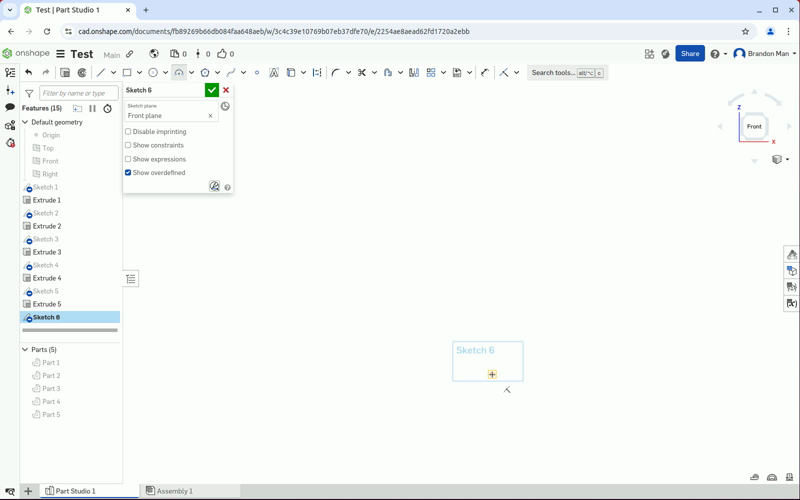
scroll(6)
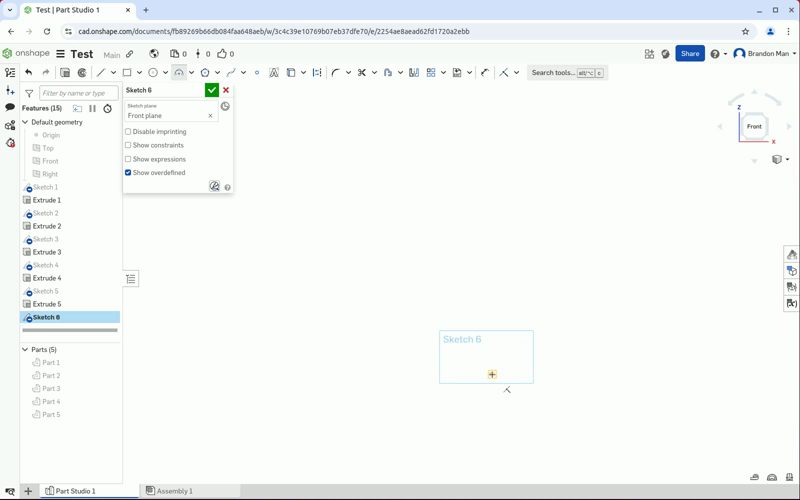
scroll(6)
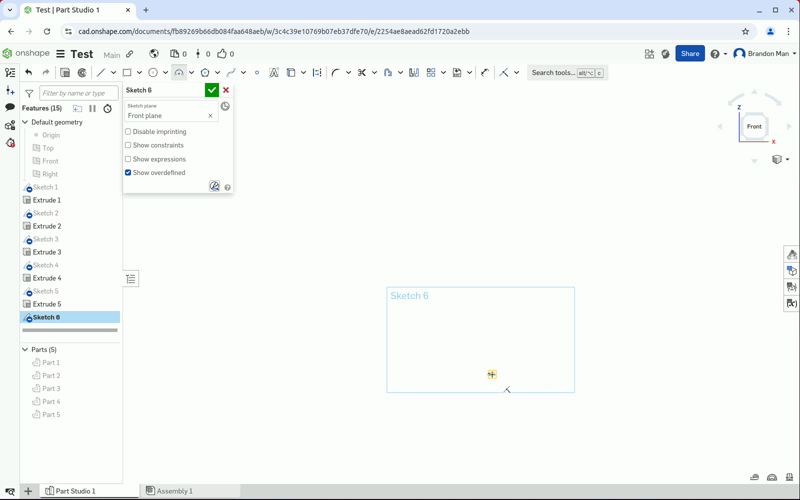
scroll(6)
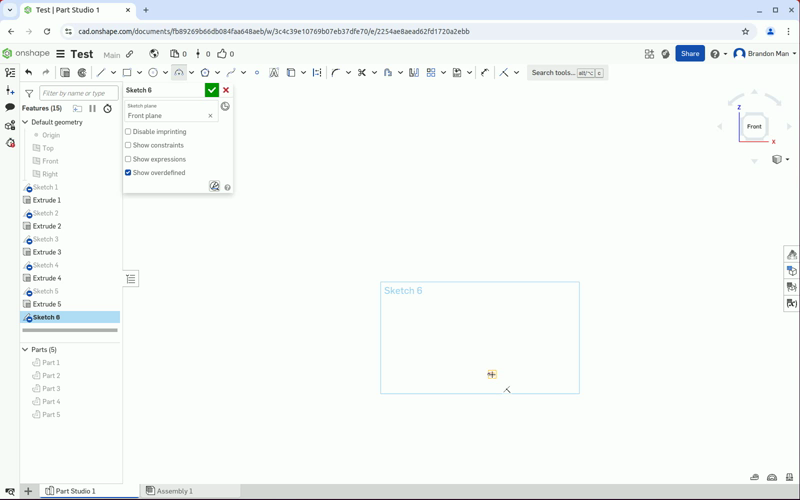
scroll(6)
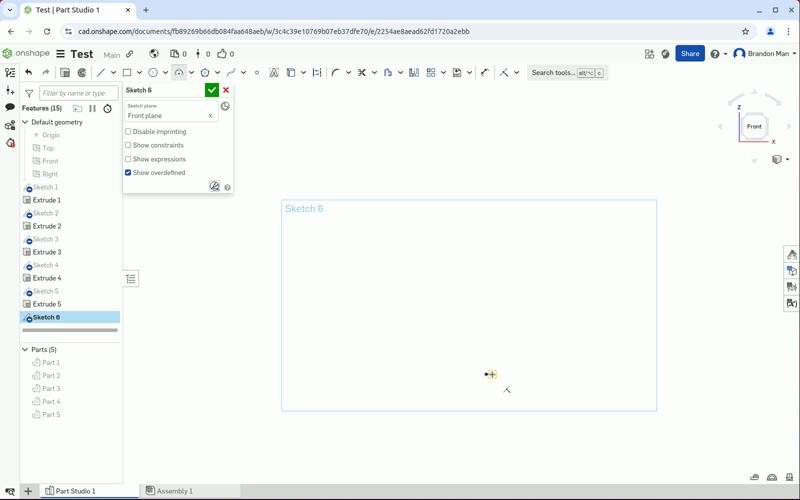
scroll(6)
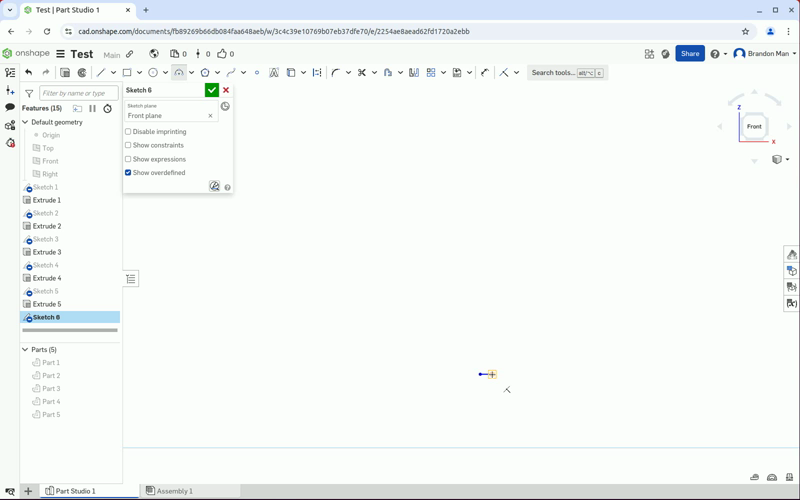
click(492, 374)
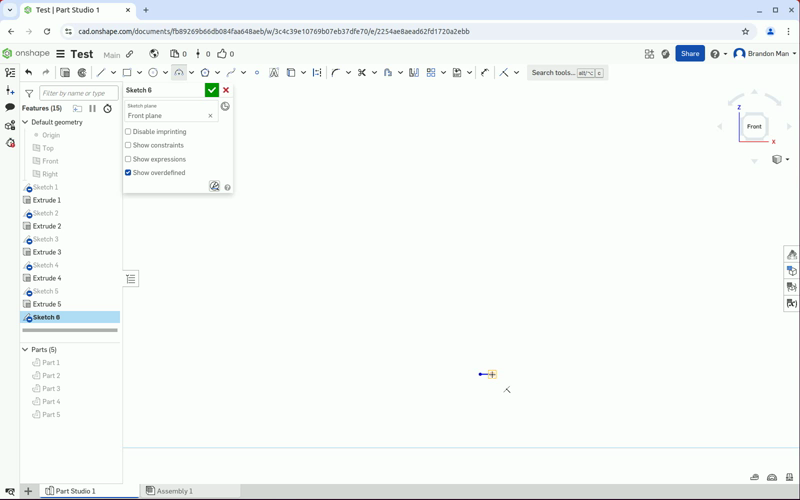
scroll(-6)
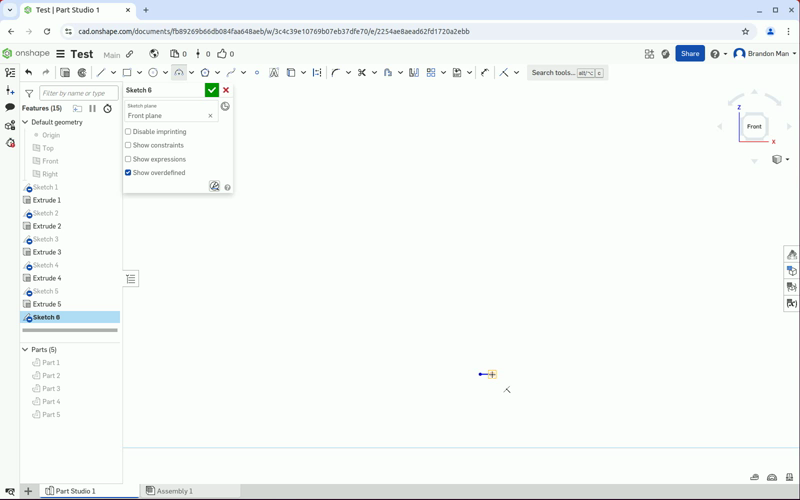
scroll(-6)
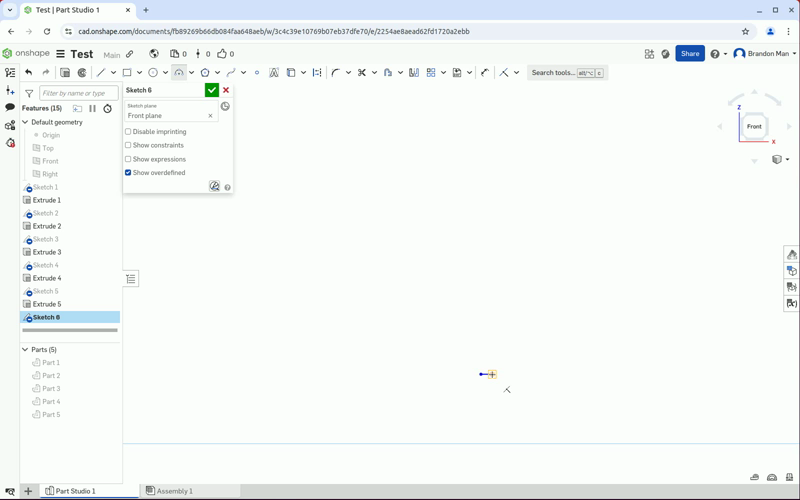
scroll(-6)
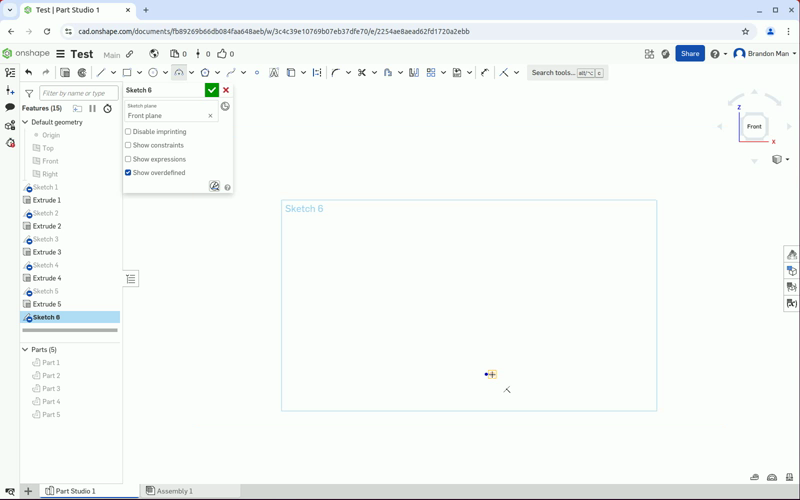
scroll(-6)
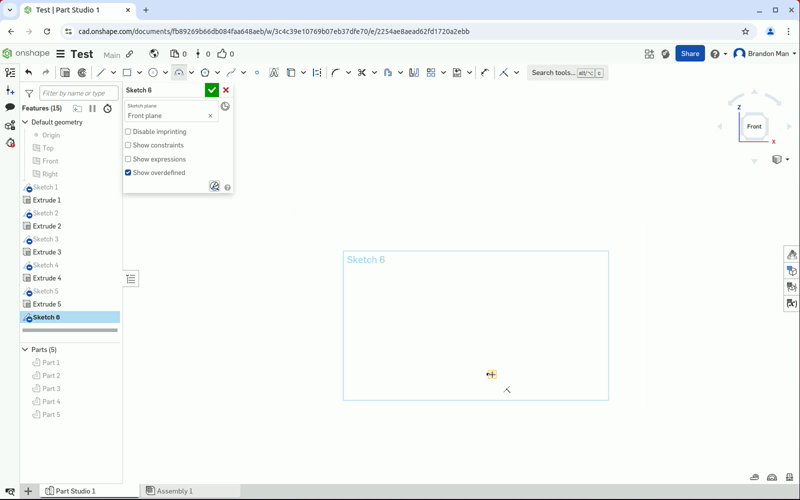
scroll(-6)
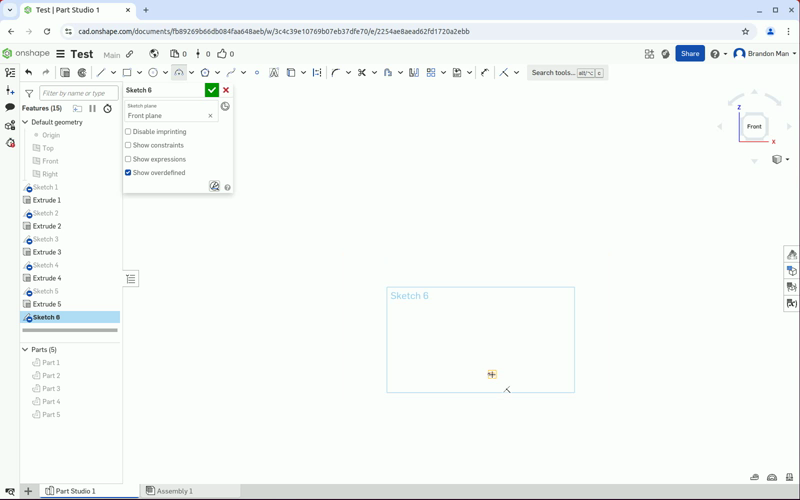
scroll(-6)
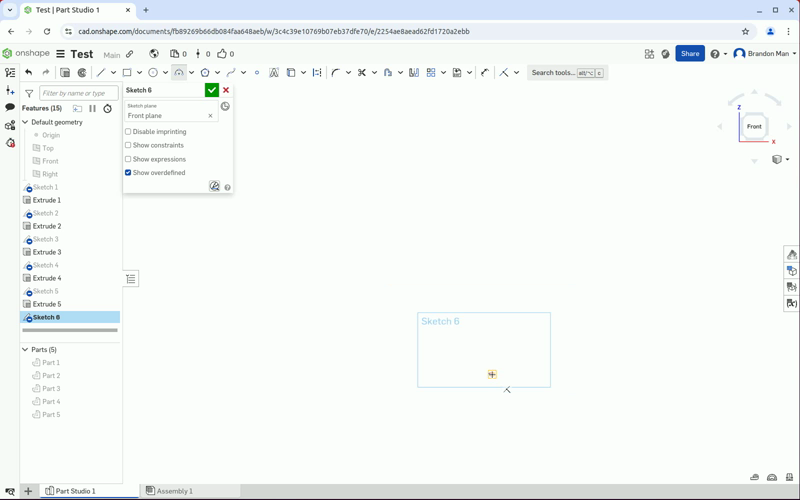
scroll(-6)
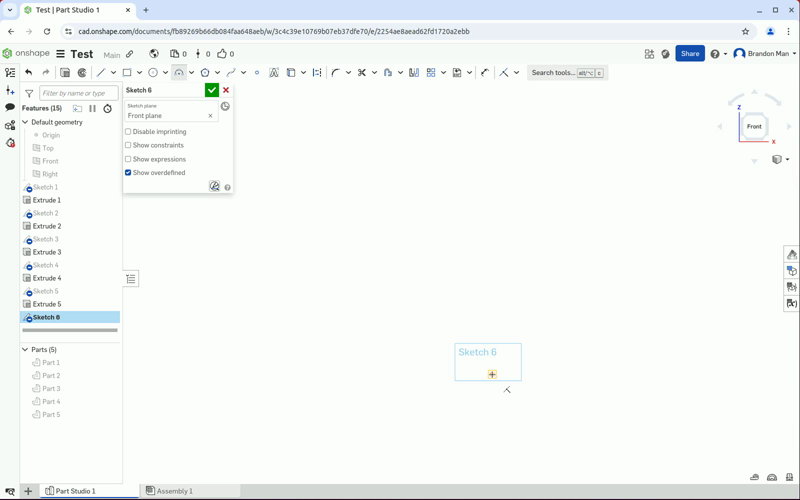
mouse_move(491, 374)
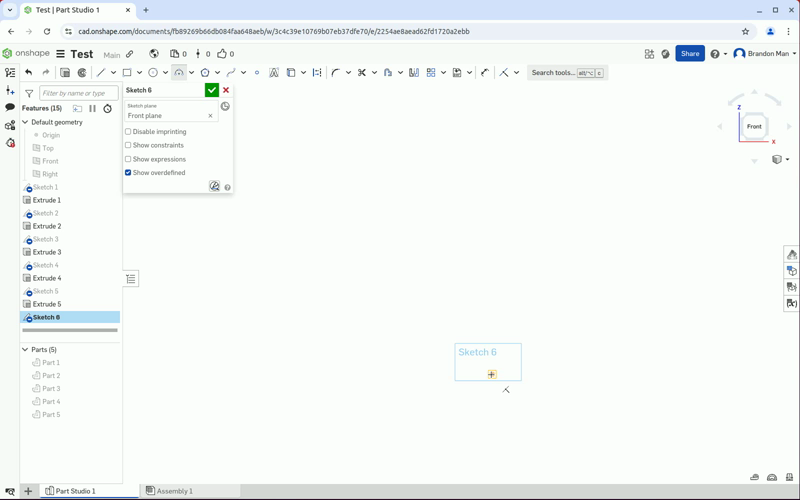
scroll(6)
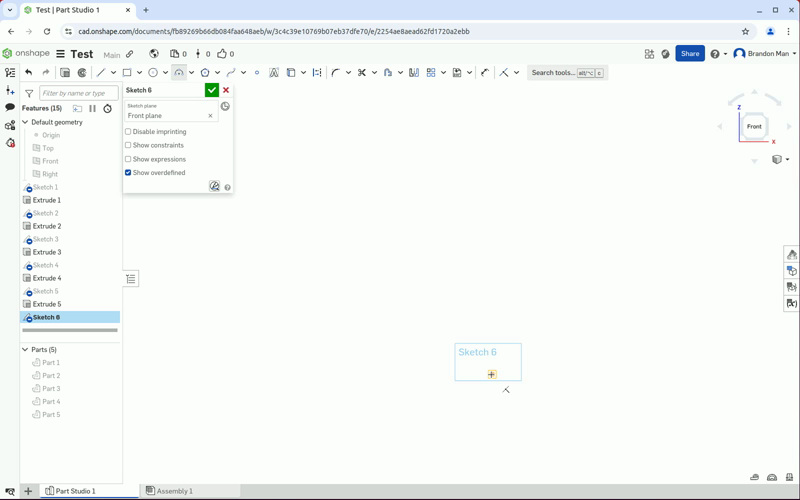
scroll(6)
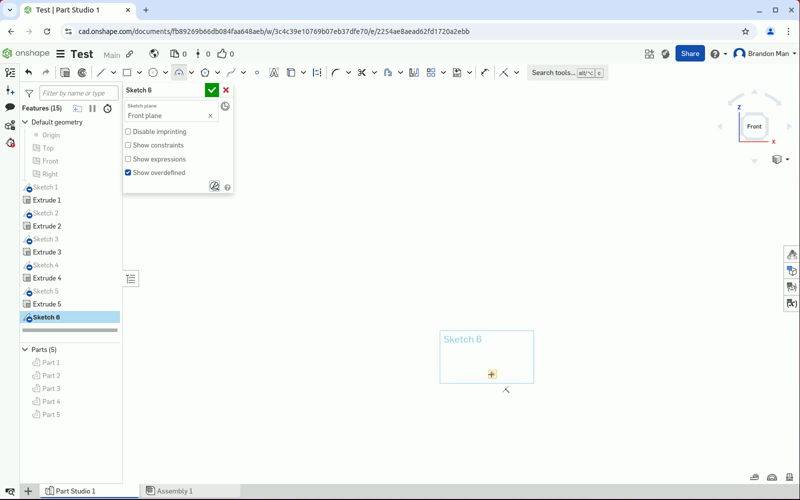
scroll(6)
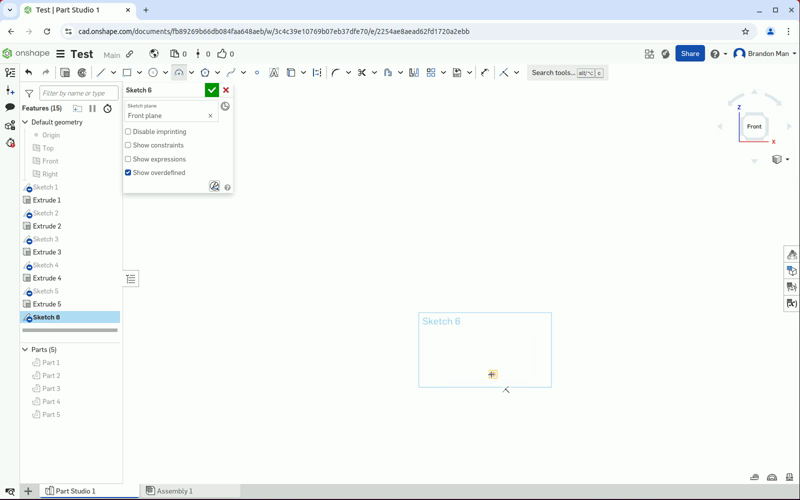
scroll(6)
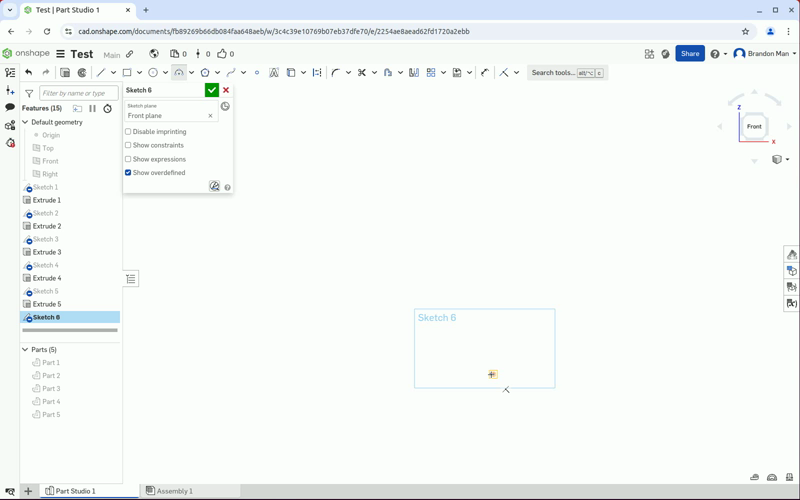
scroll(6)
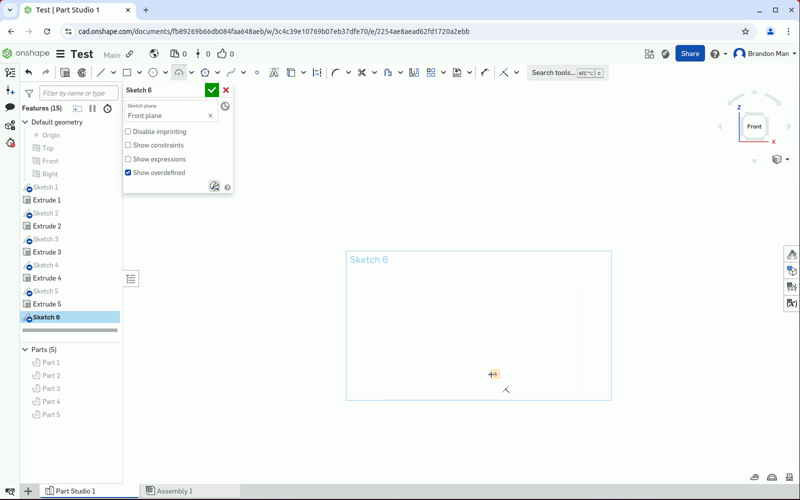
scroll(6)
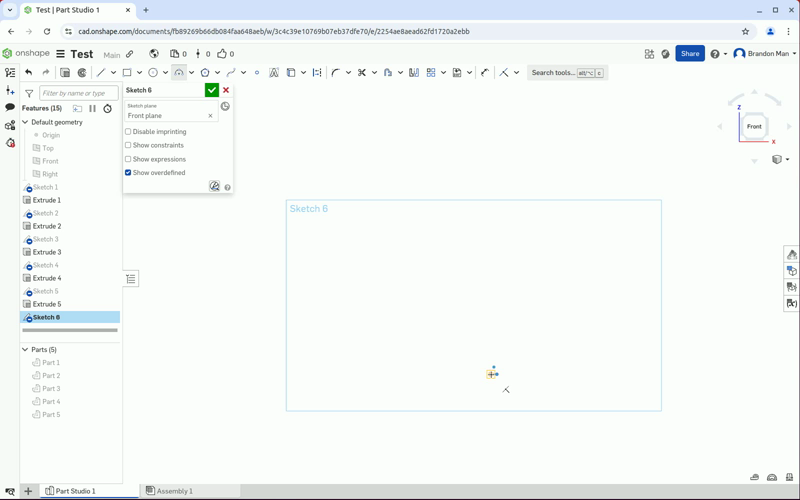
scroll(6)
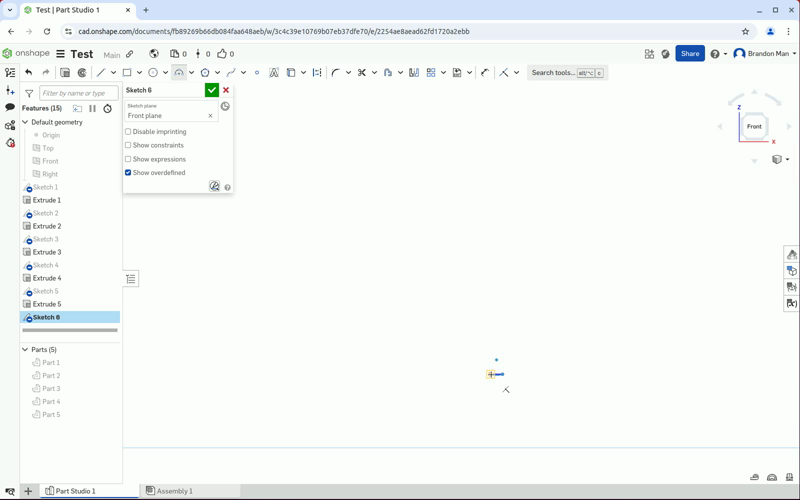
click(491, 374)
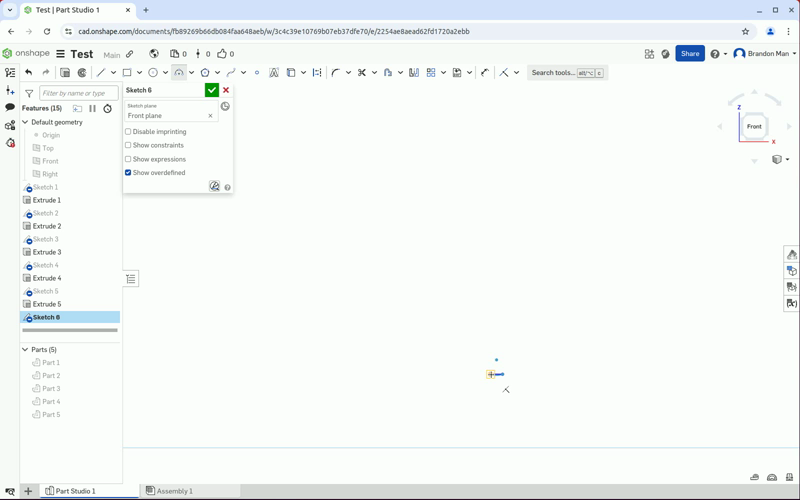
scroll(-6)
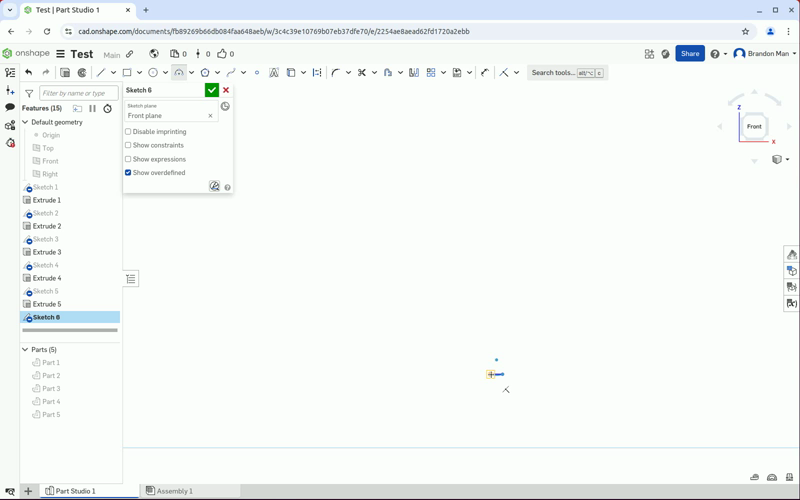
scroll(-6)
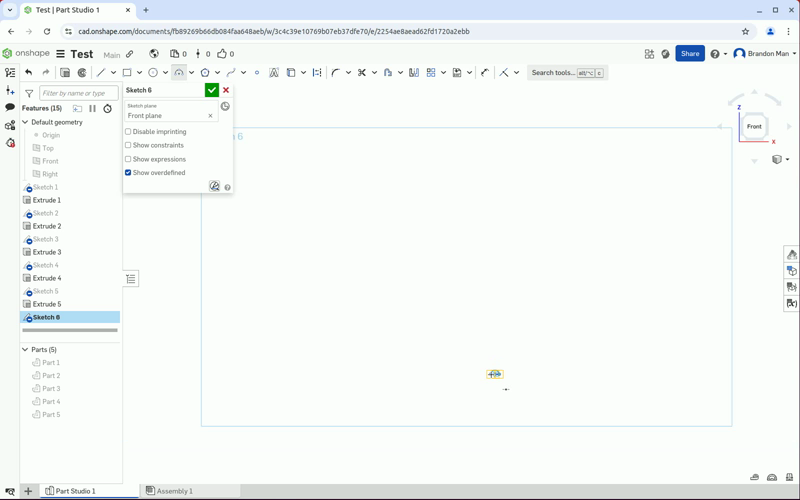
scroll(-6)
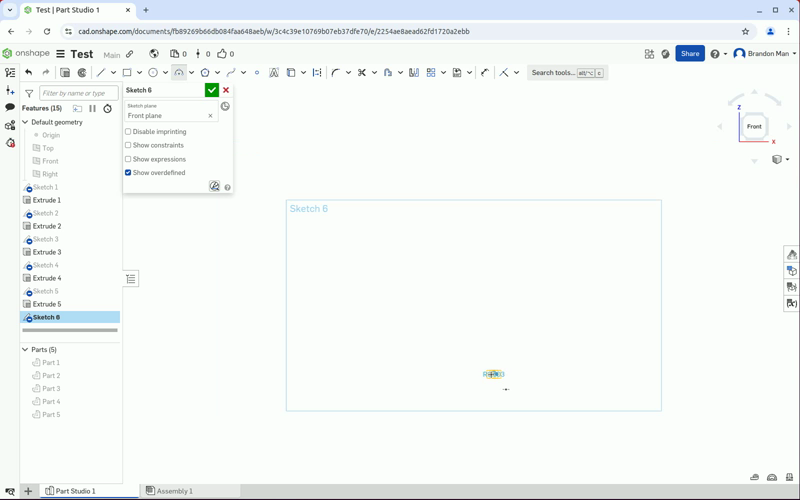
scroll(-6)
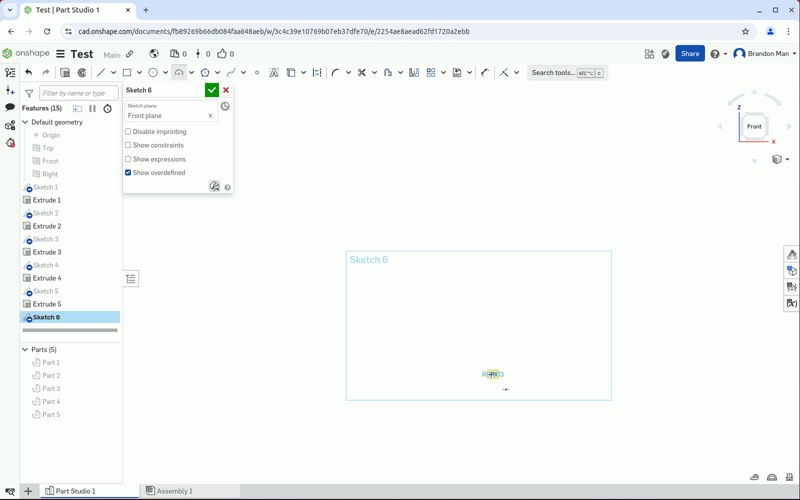
scroll(-6)
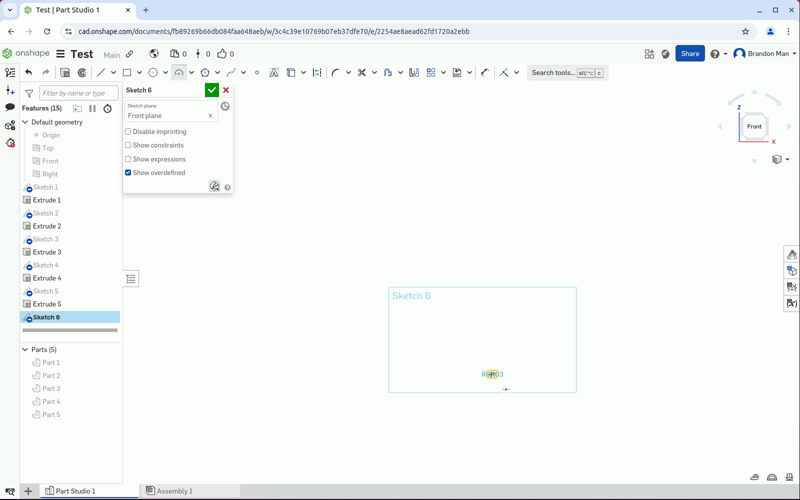
scroll(-6)
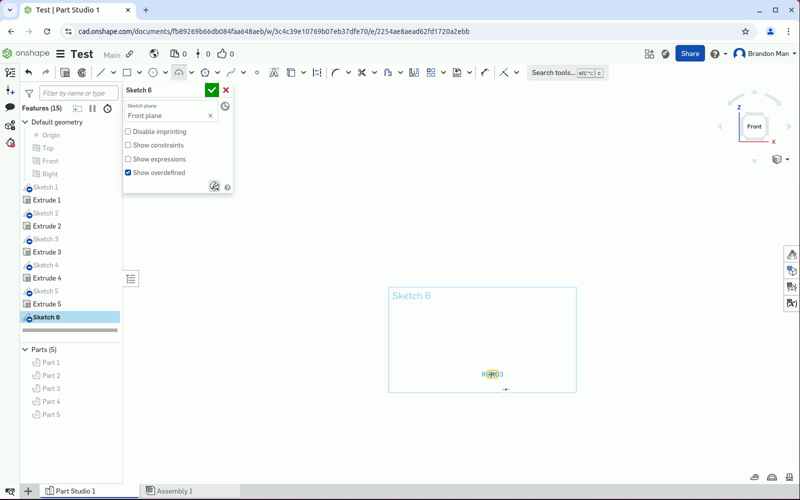
scroll(-6)
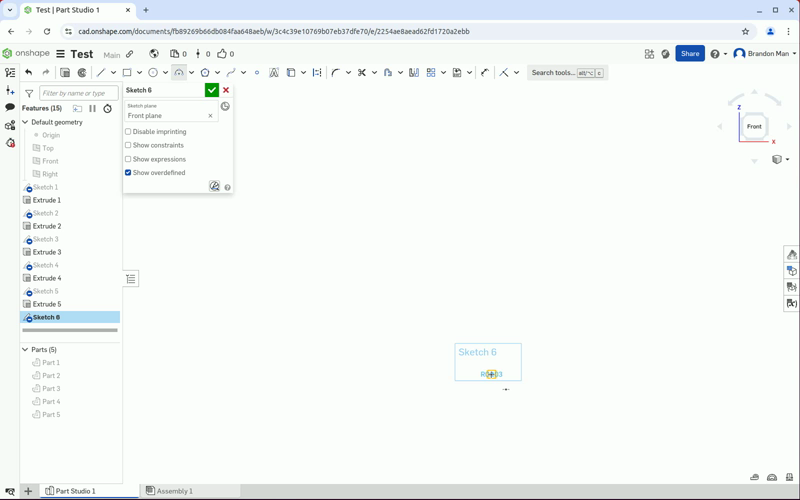
key_down(shift)
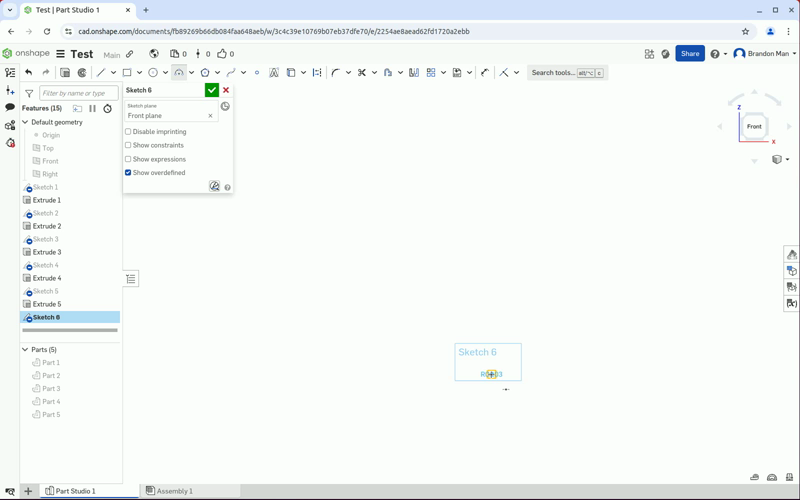
mouse_move(491, 348)
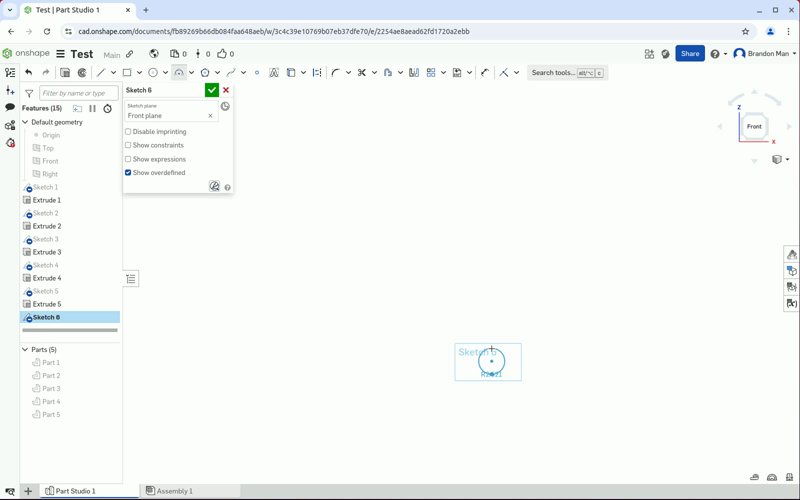
scroll(6)
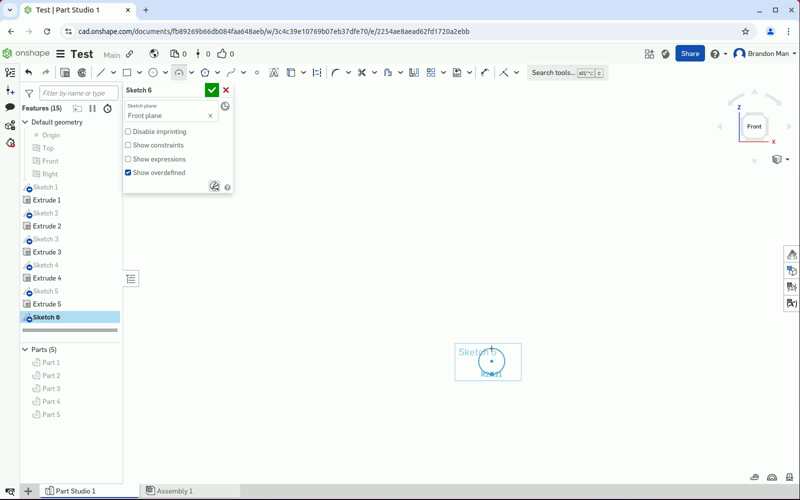
scroll(6)
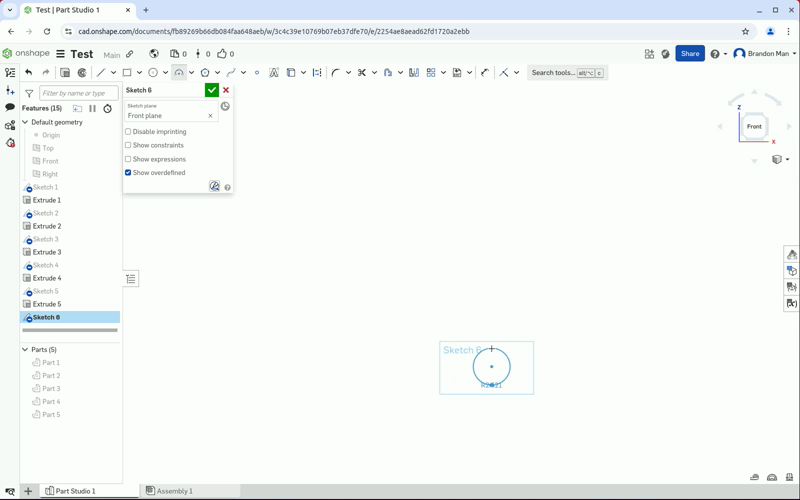
scroll(6)
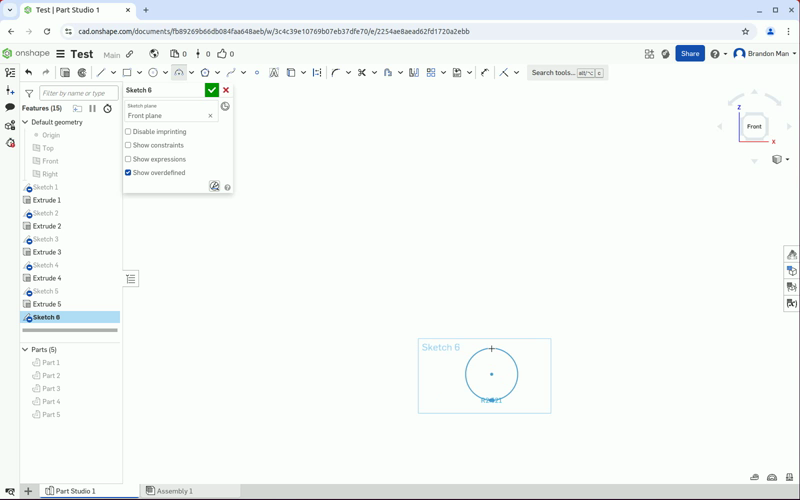
scroll(6)
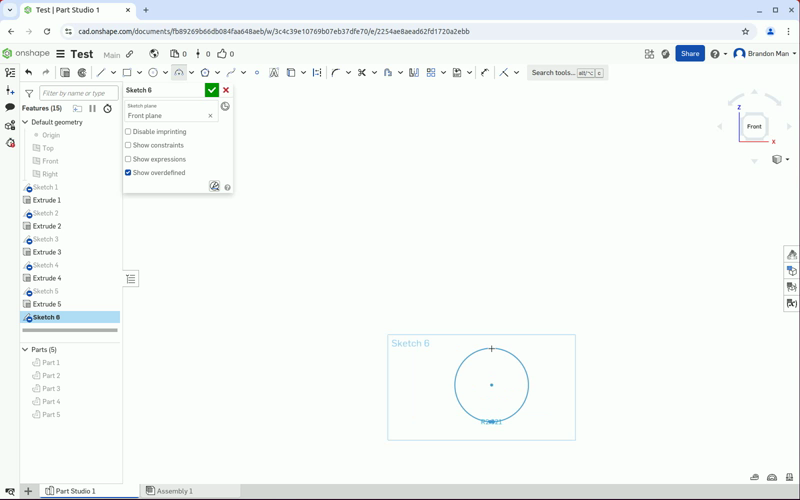
scroll(6)
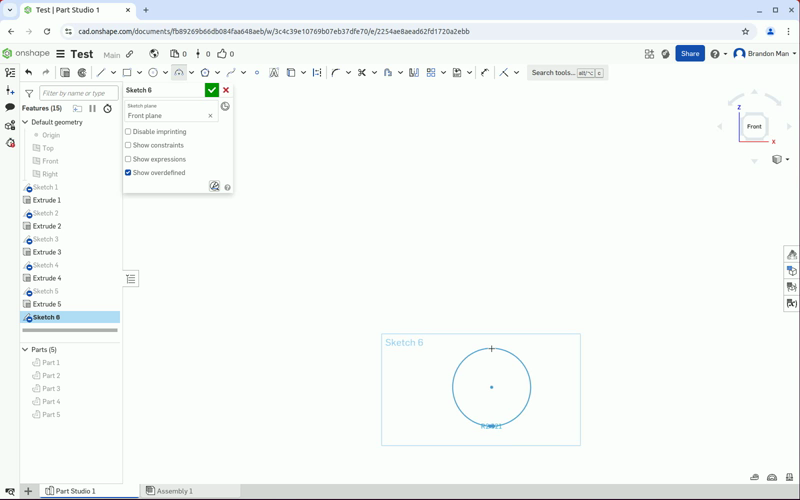
scroll(6)
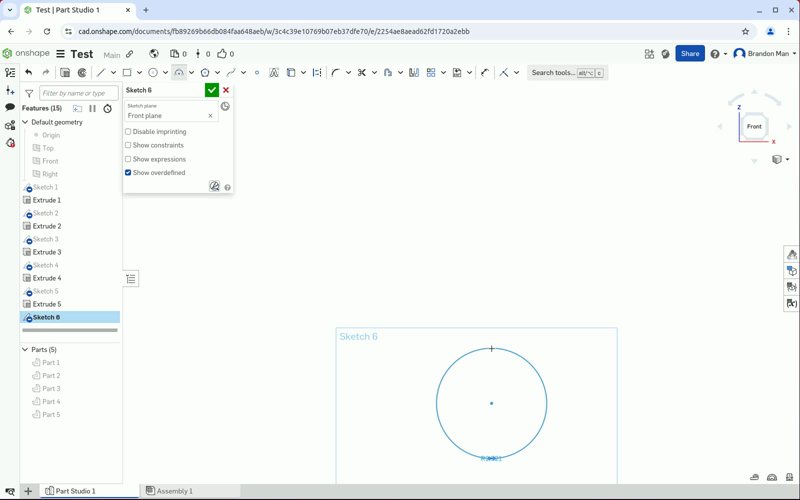
scroll(6)
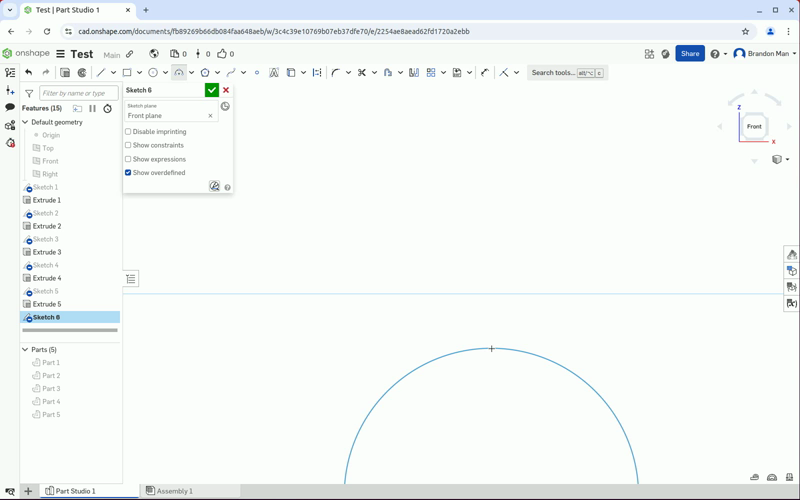
click(491, 348)
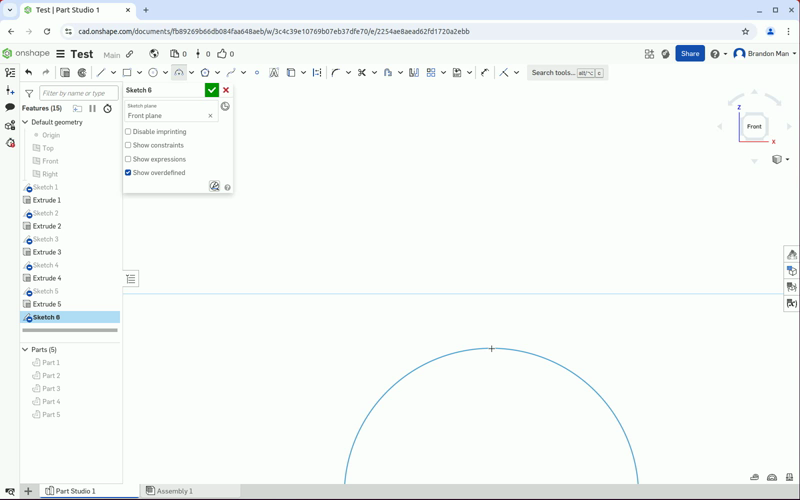
scroll(-6)
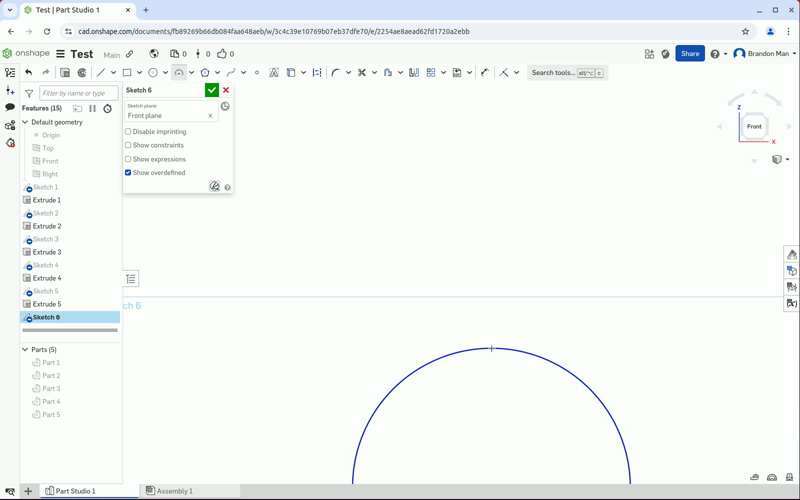
scroll(-6)
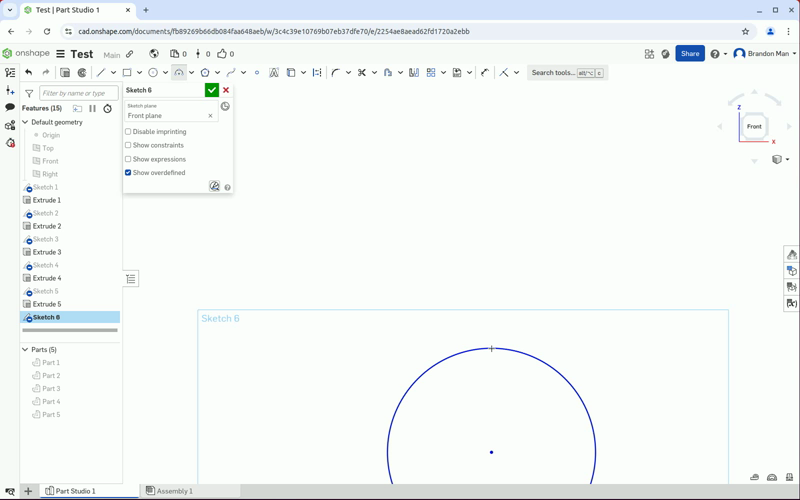
scroll(-6)
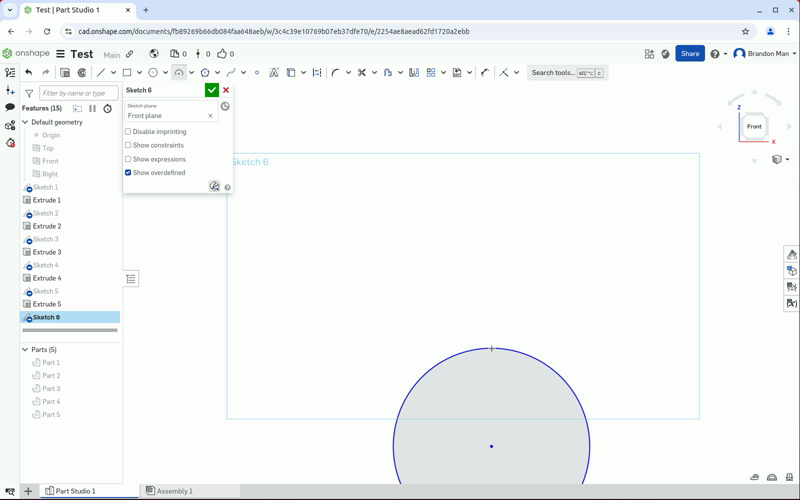
scroll(-6)
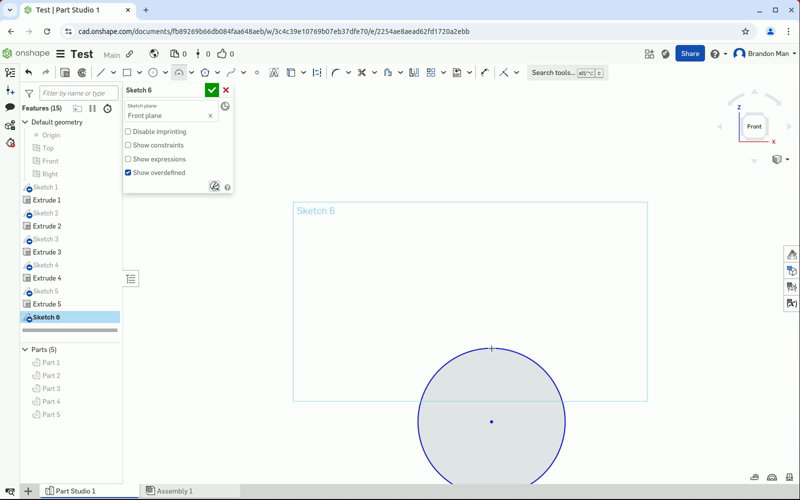
scroll(-6)
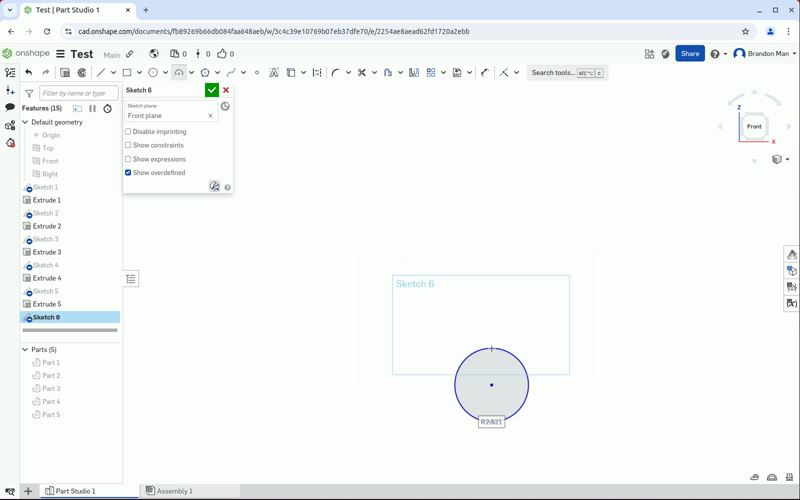
scroll(-6)
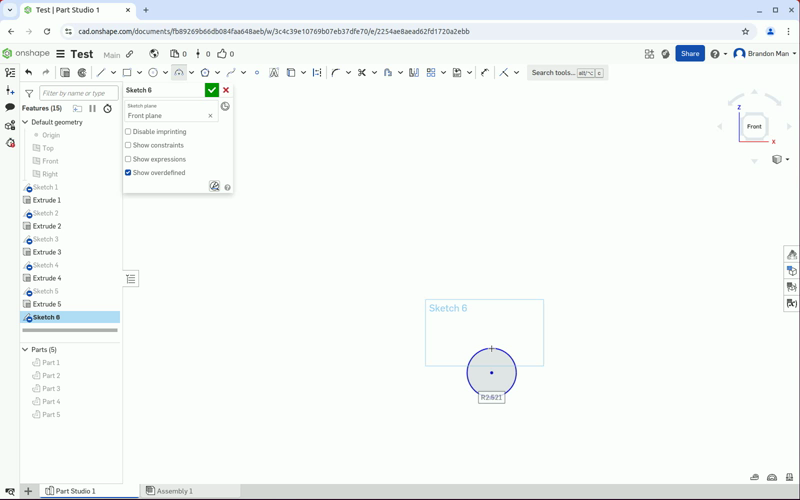
scroll(-6)
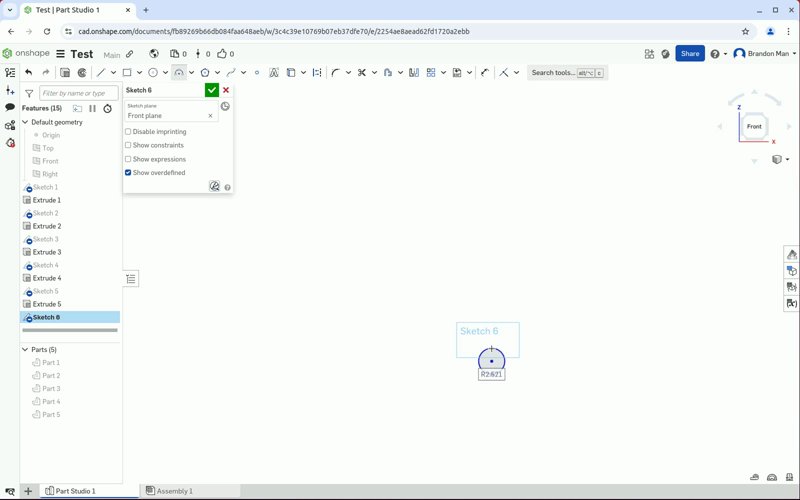
key_up(shift)
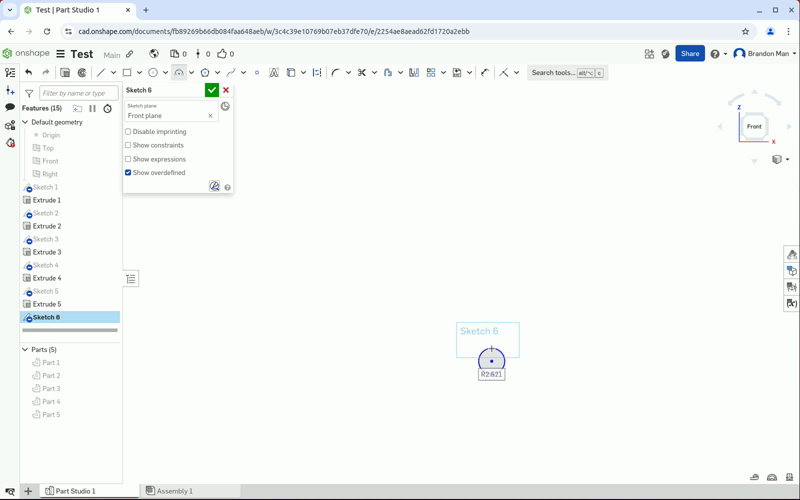
key(esc)
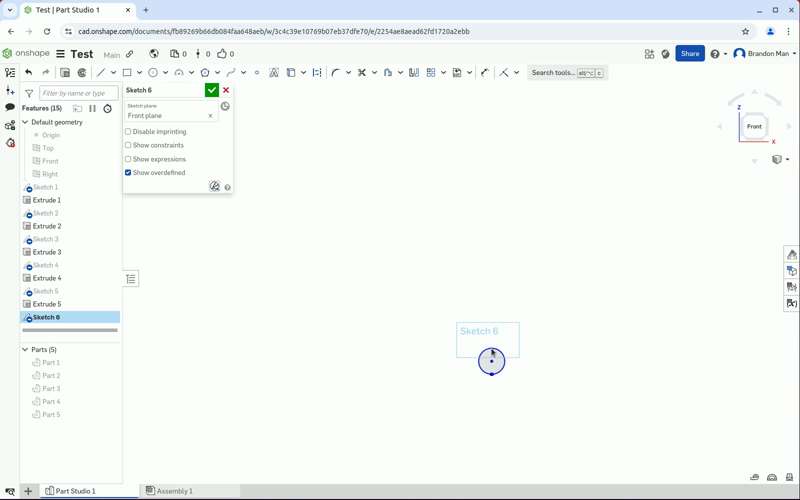
key(c)
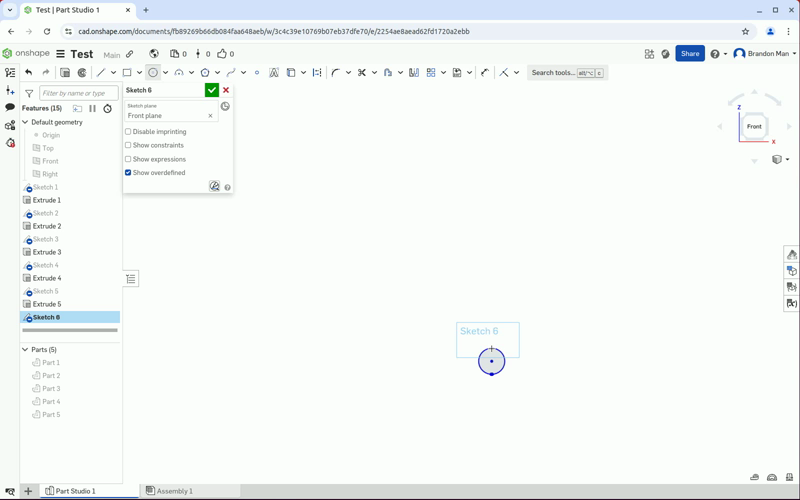
key_down(shift)
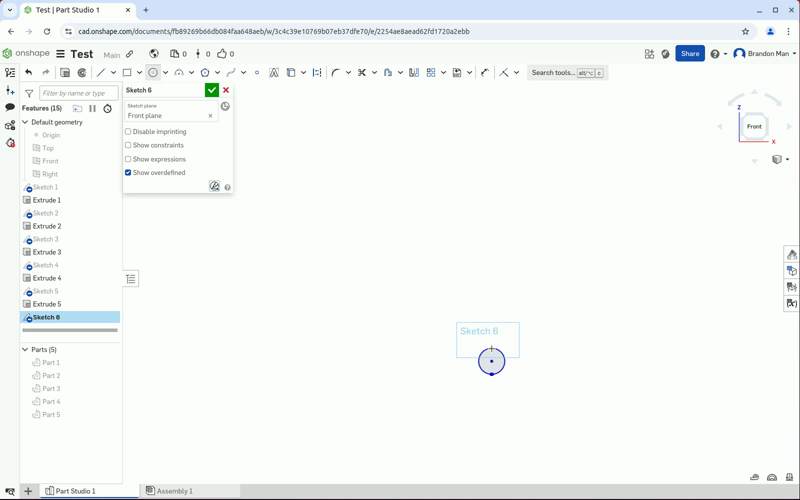
mouse_move(491, 359)
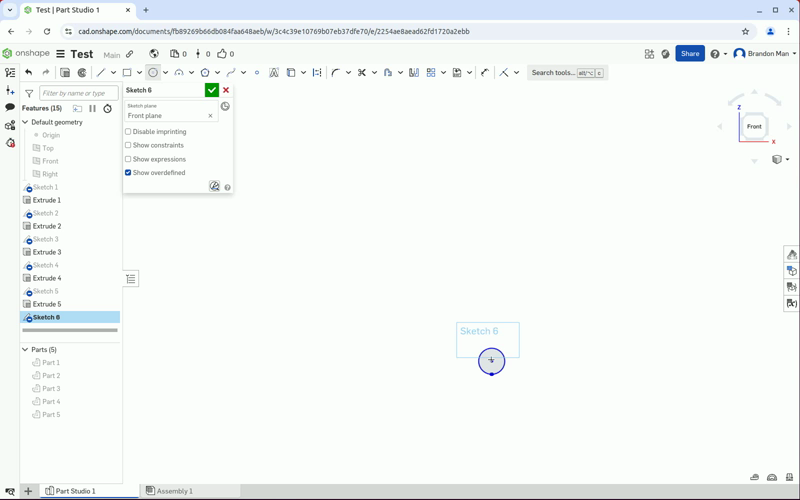
scroll(6)
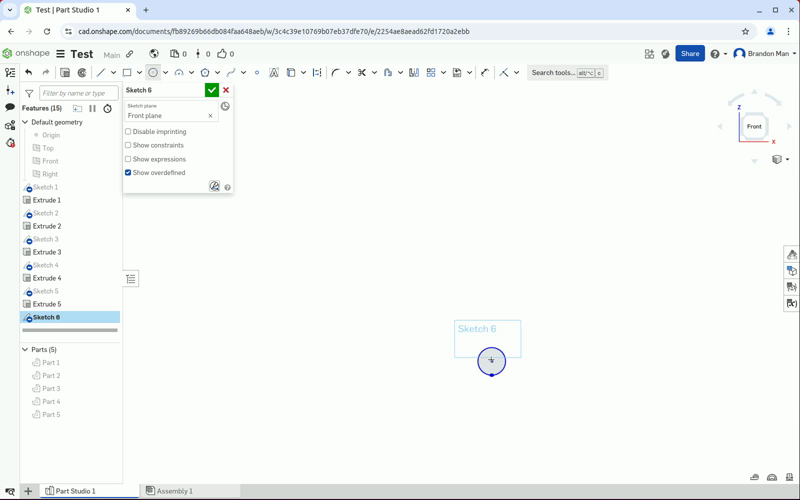
scroll(6)
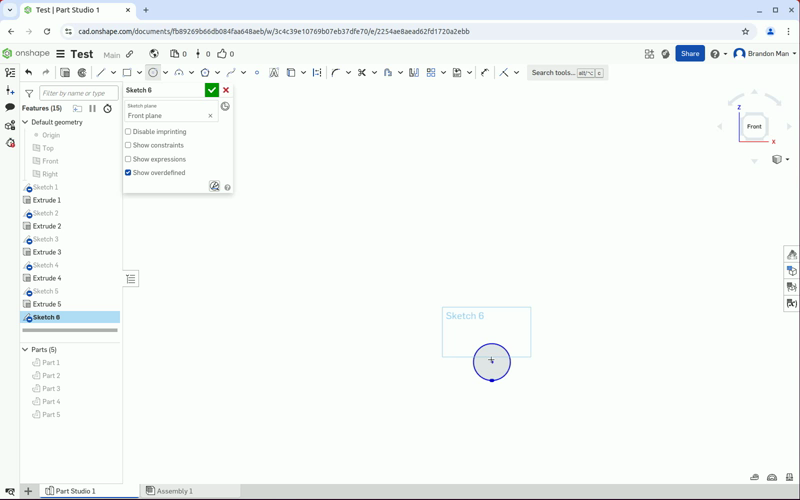
scroll(6)
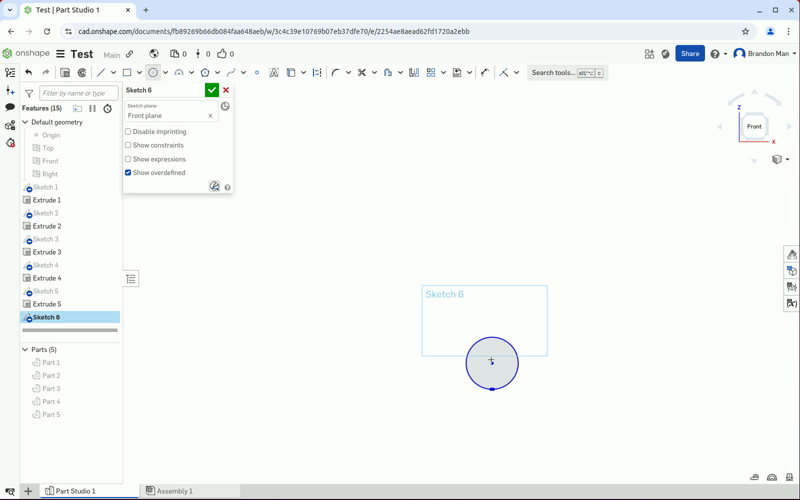
scroll(6)
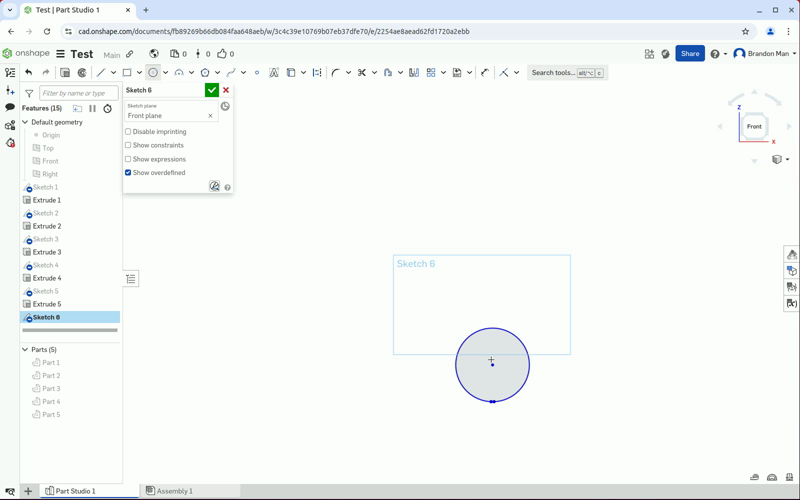
scroll(6)
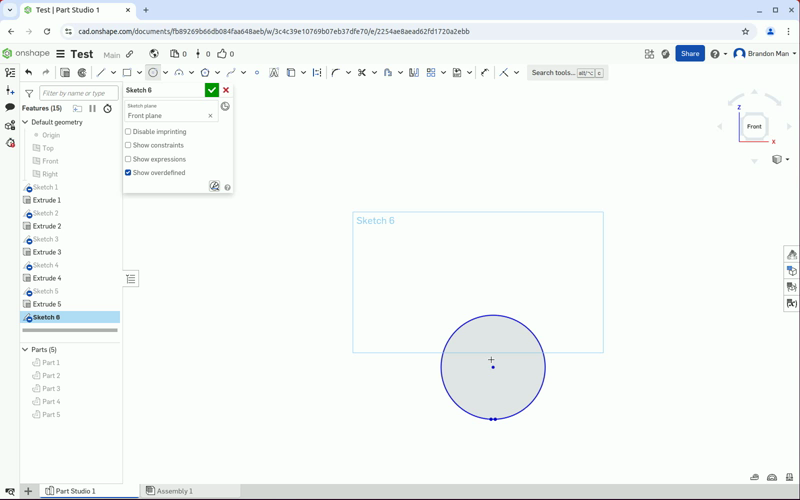
scroll(6)
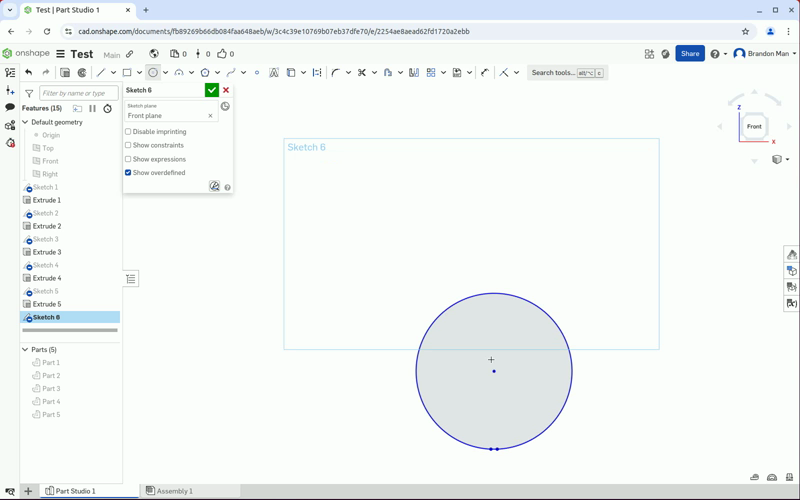
scroll(6)
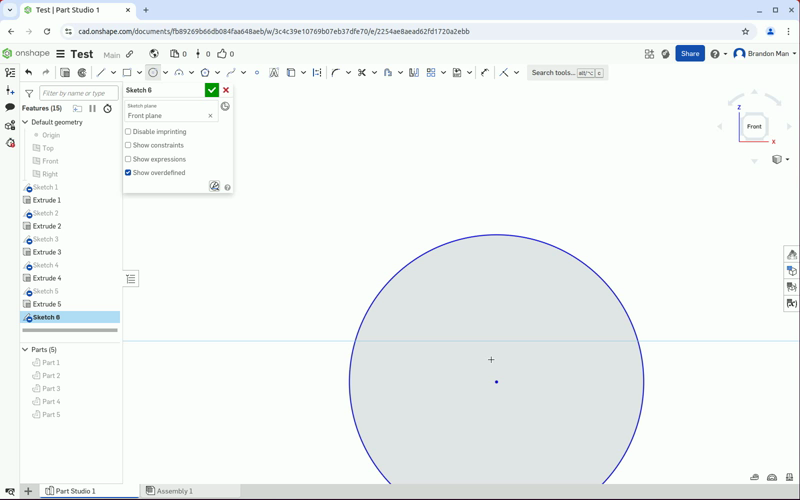
click(491, 359)
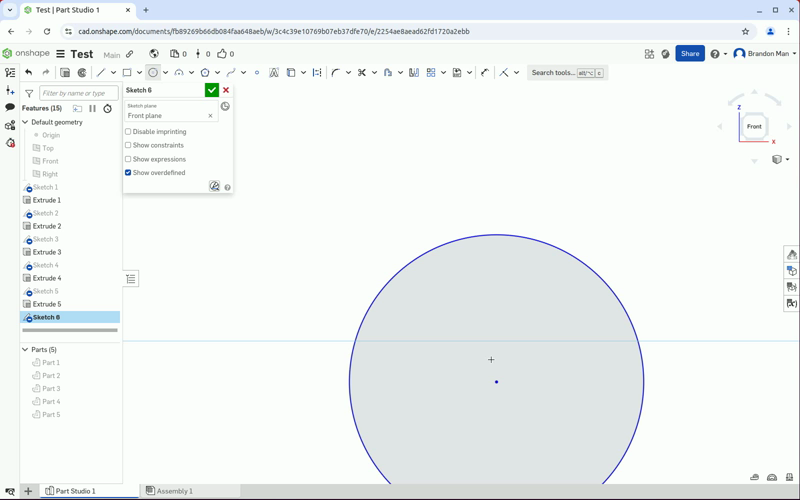
scroll(-6)
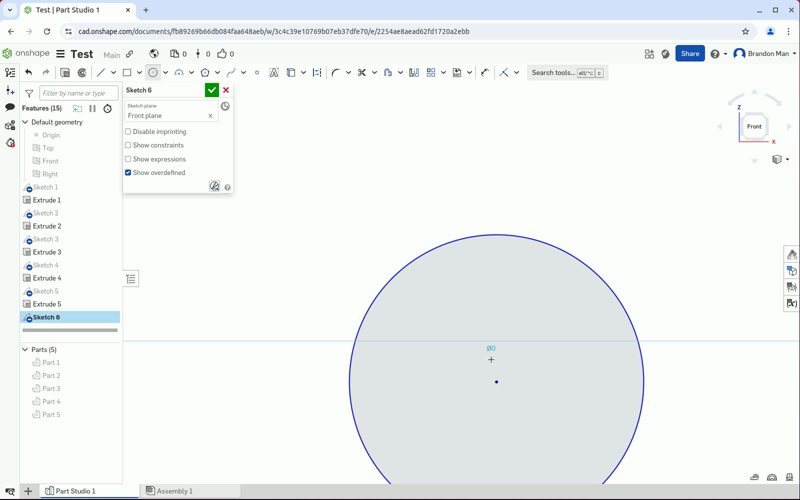
scroll(-6)
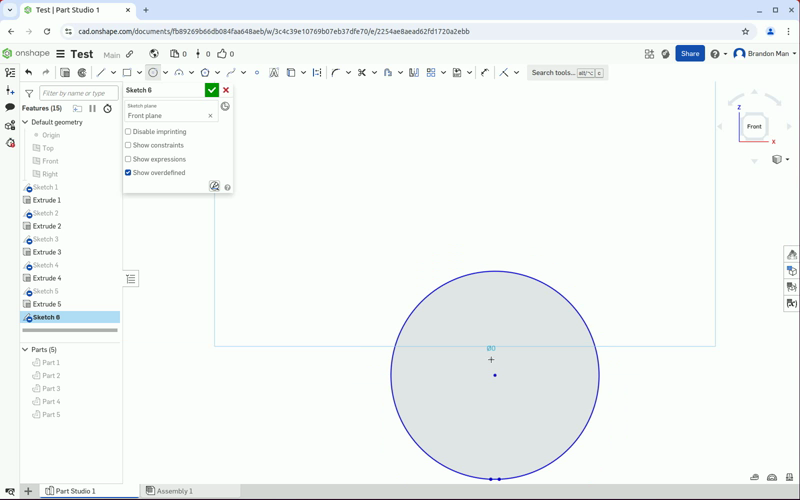
scroll(-6)
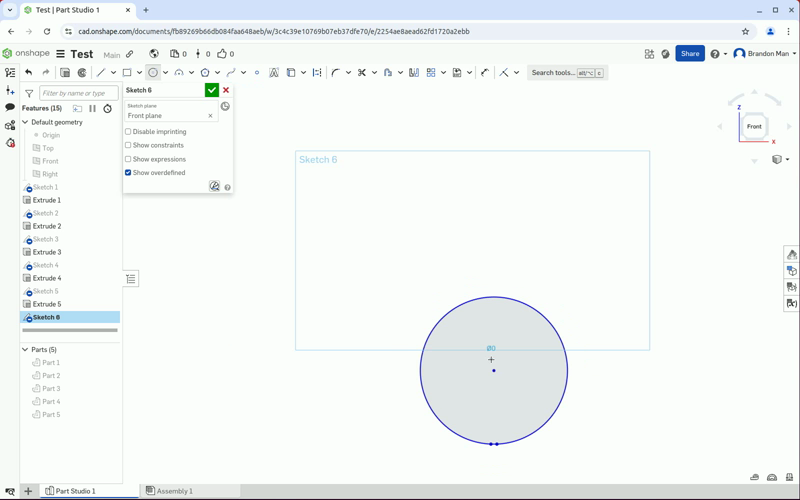
scroll(-6)
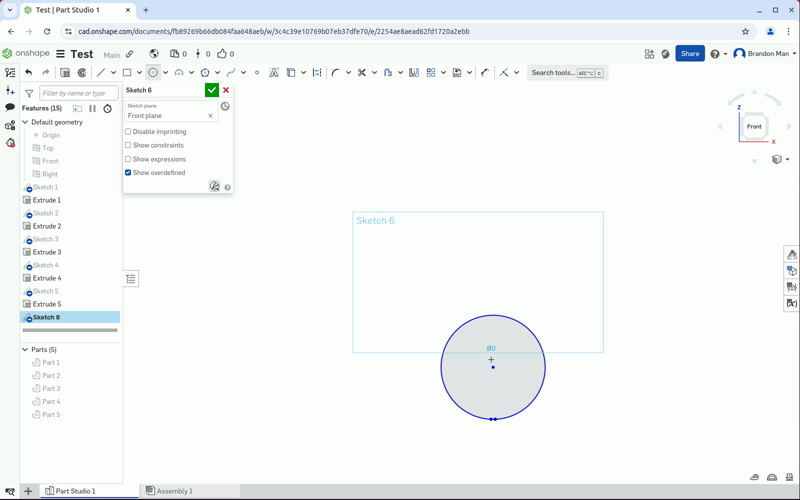
scroll(-6)
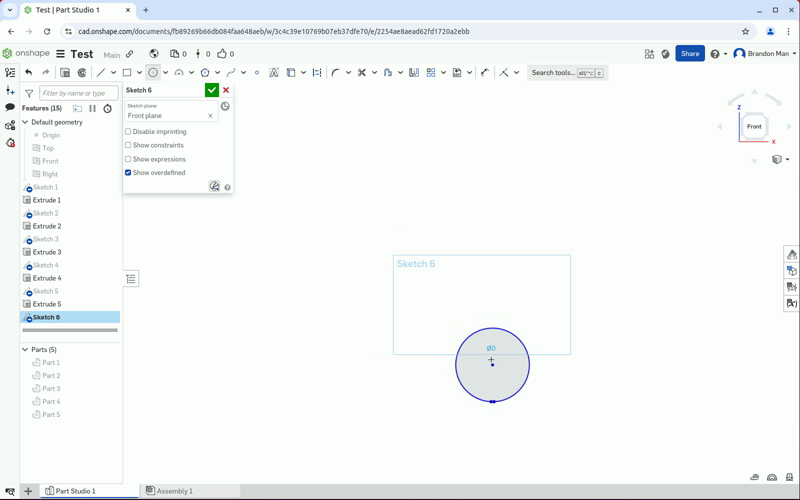
scroll(-6)
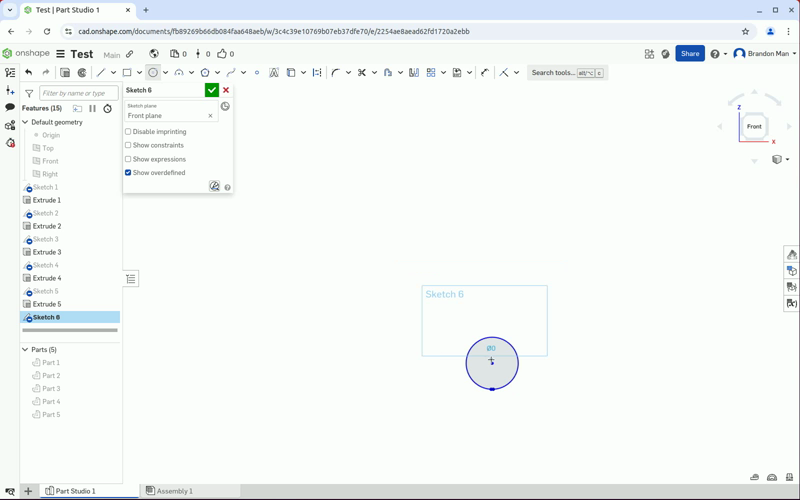
scroll(-6)
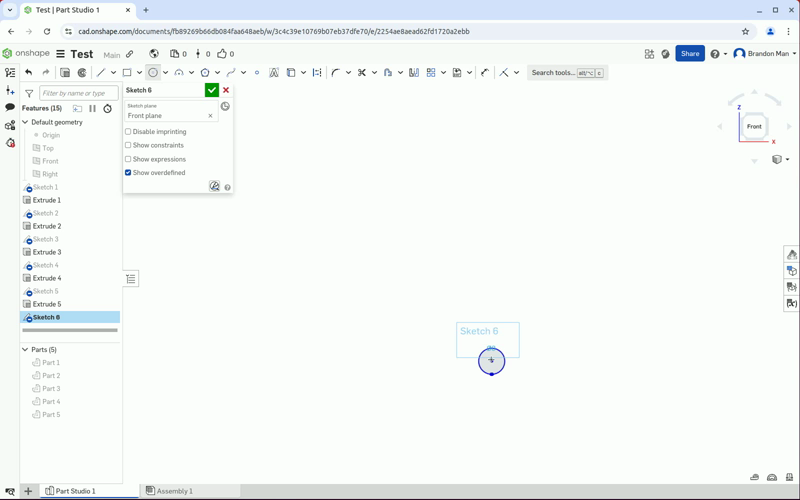
key_up(shift)
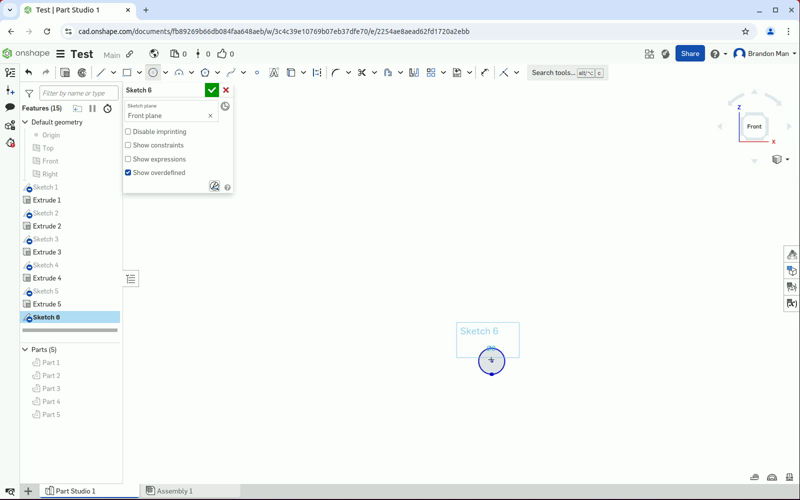
mouse_move(496, 359)
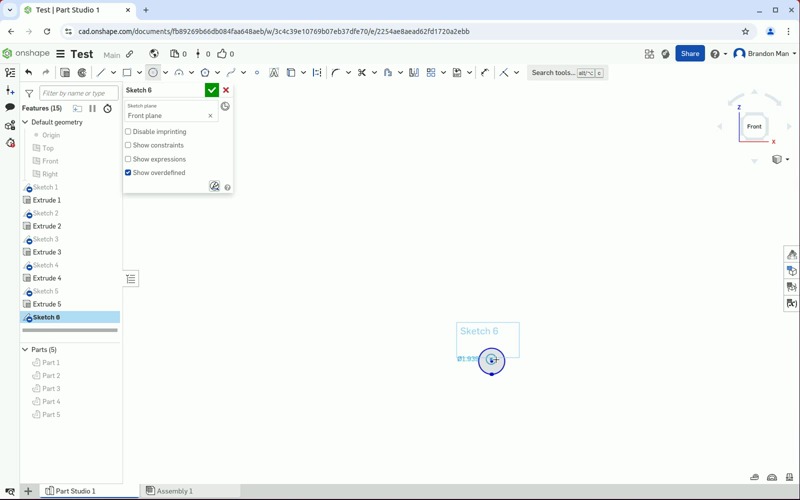
click(496, 359)
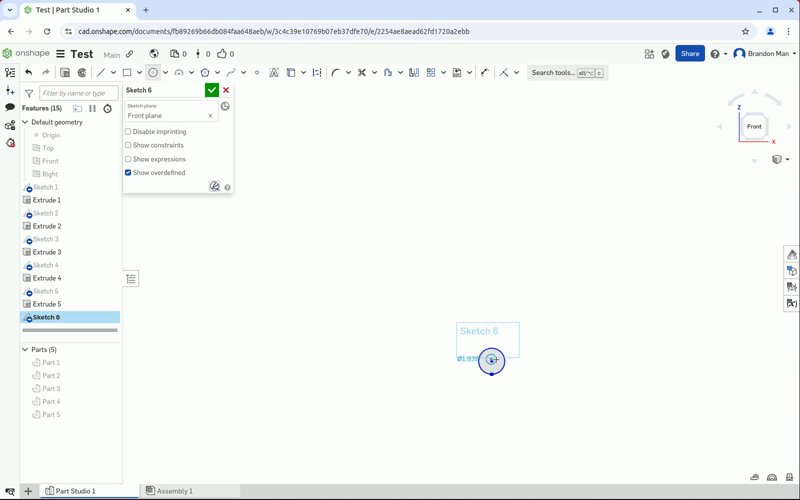
key(esc)
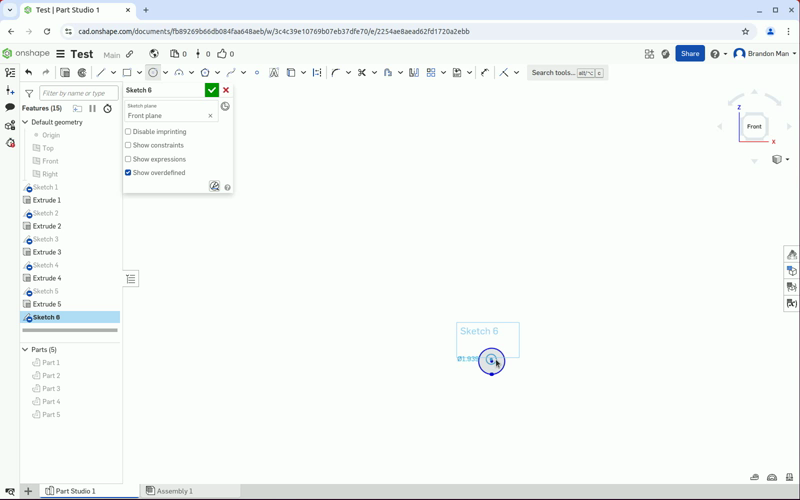
mouse_move(480, 361)
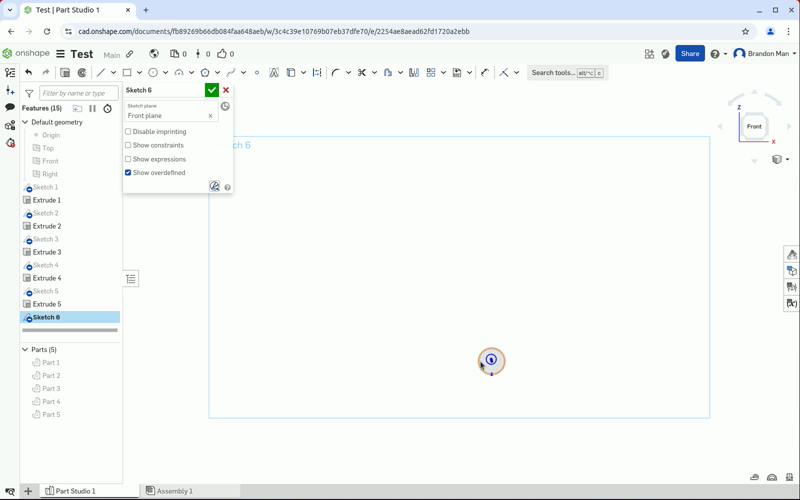
scroll(6)
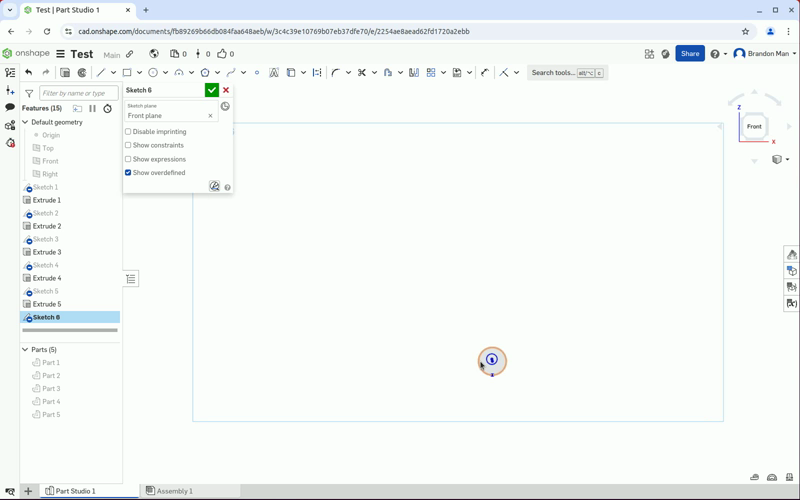
scroll(6)
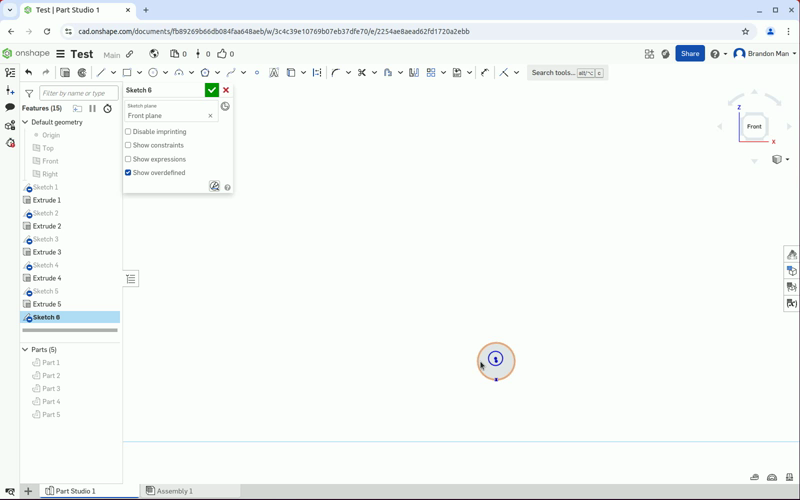
scroll(6)
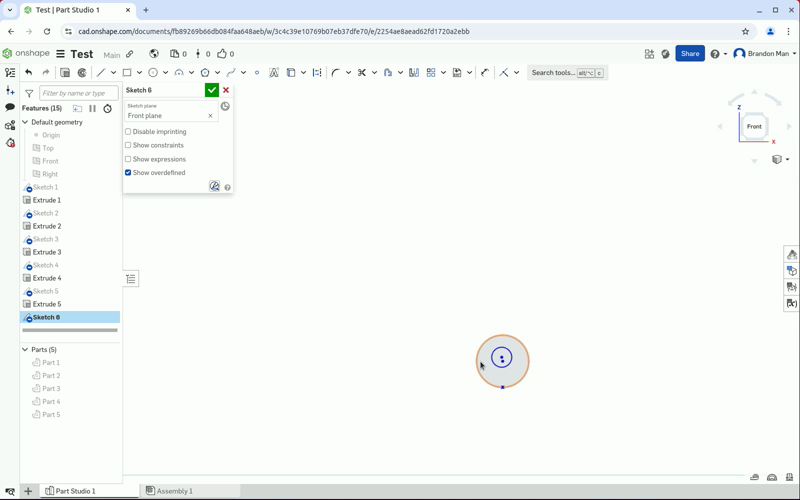
scroll(6)
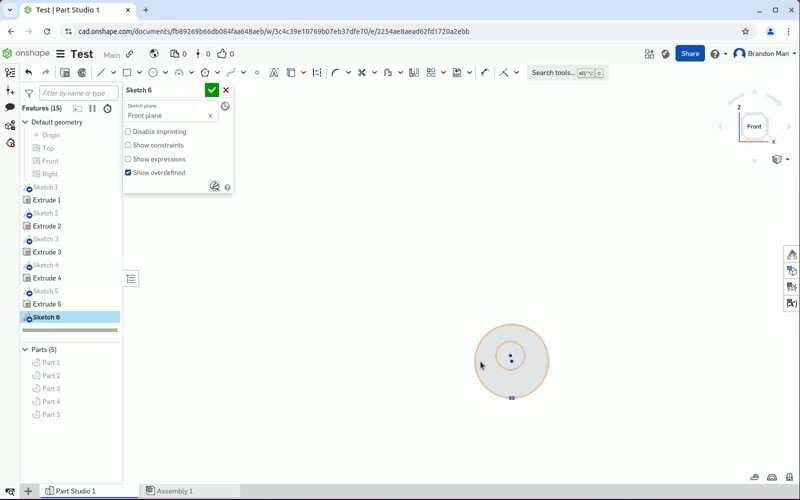
scroll(6)
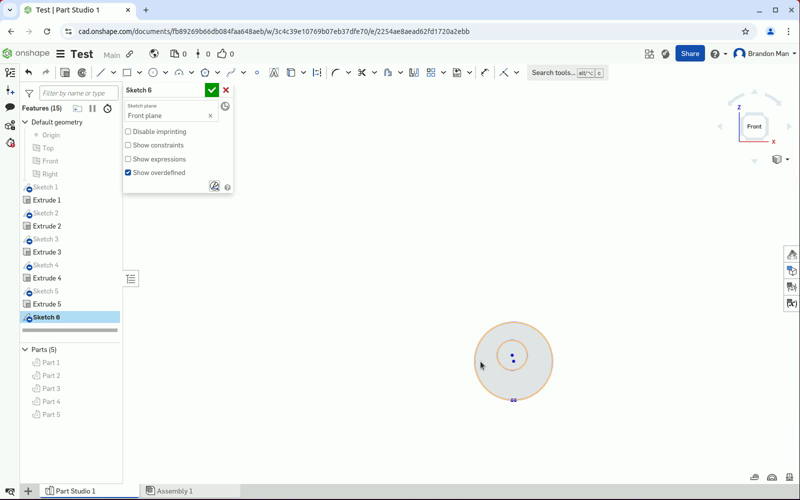
scroll(6)
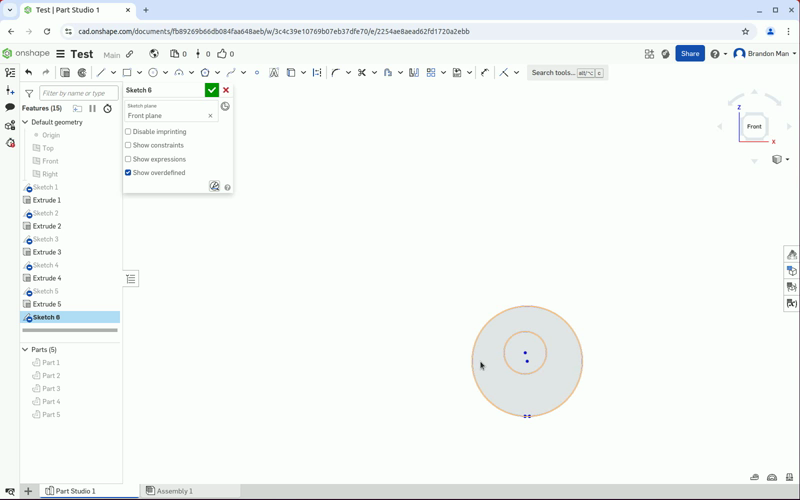
scroll(6)
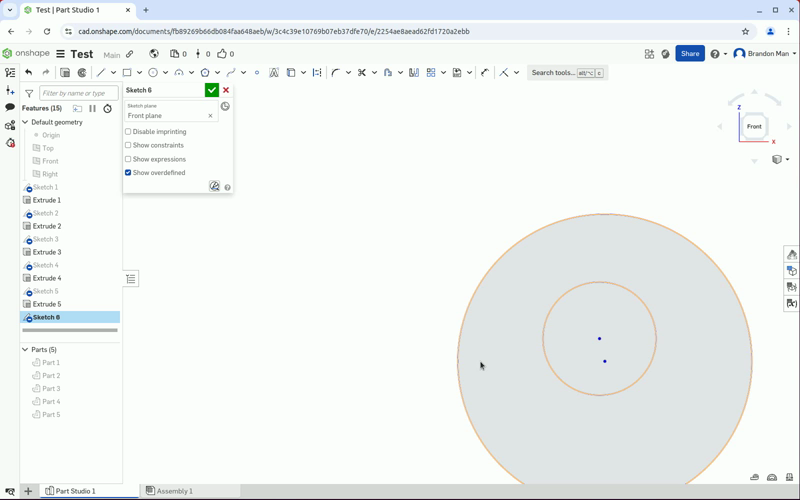
click(480, 361)
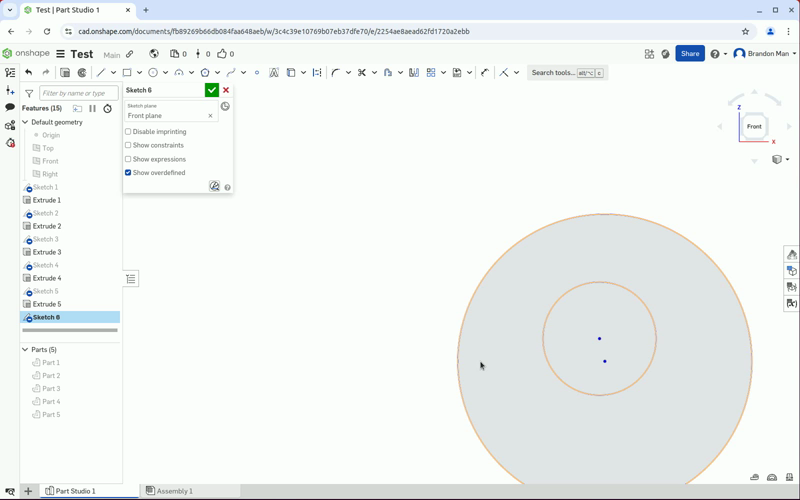
scroll(-6)
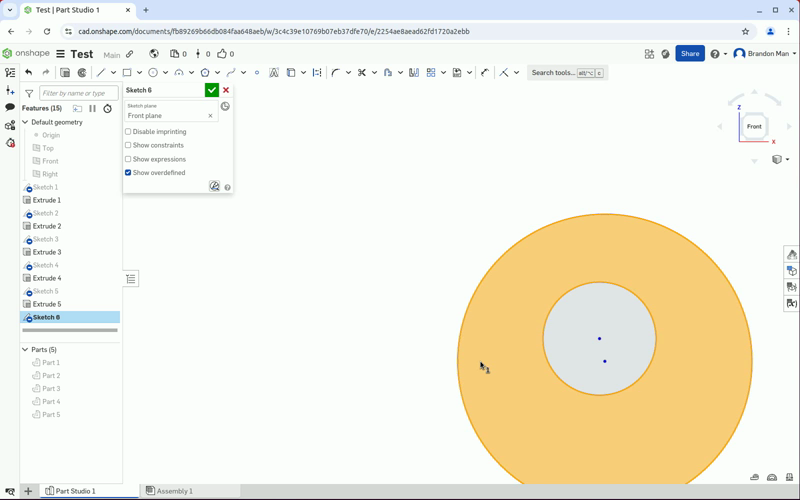
scroll(-6)
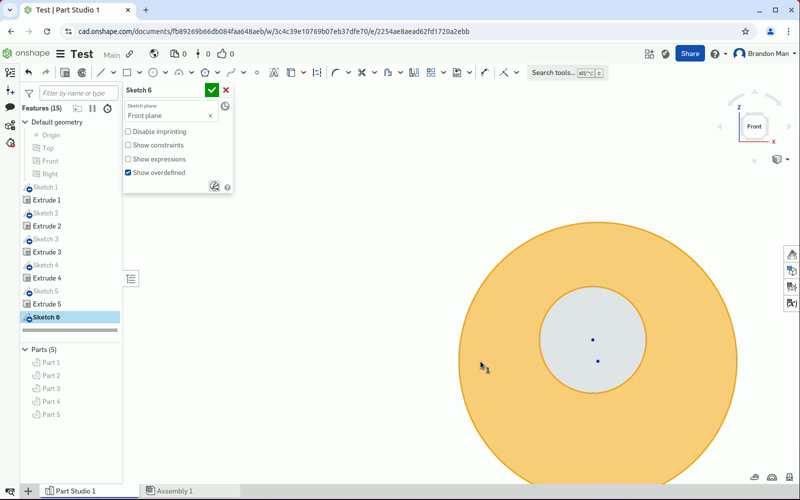
scroll(-6)
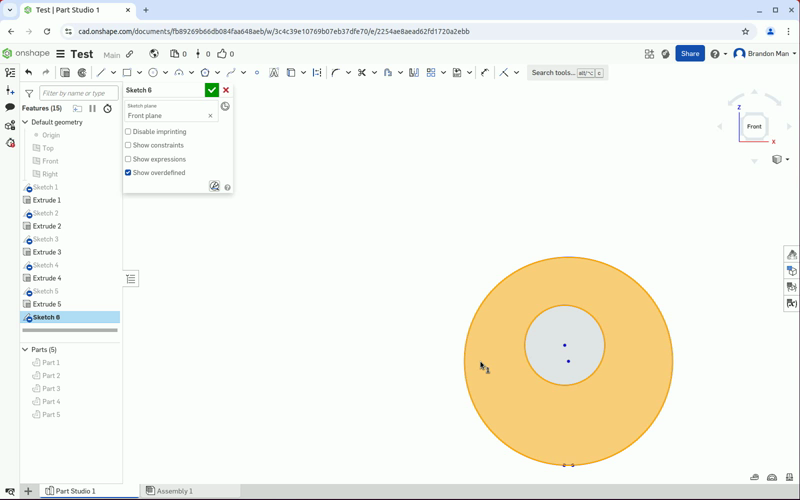
scroll(-6)
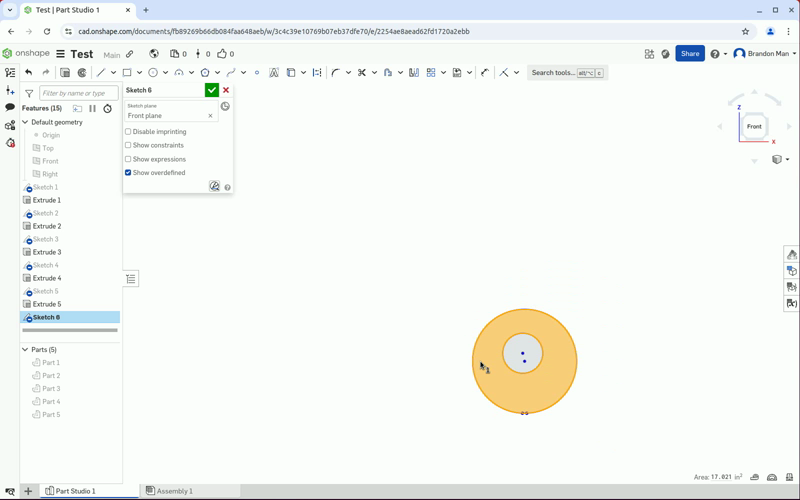
scroll(-6)
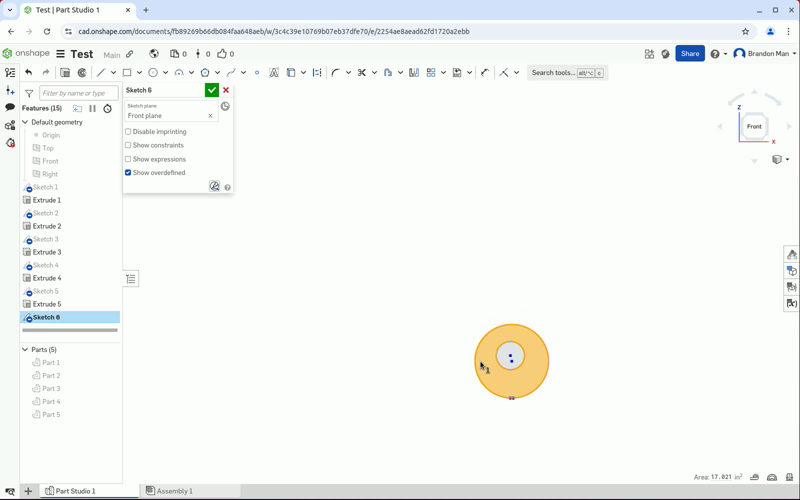
scroll(-6)
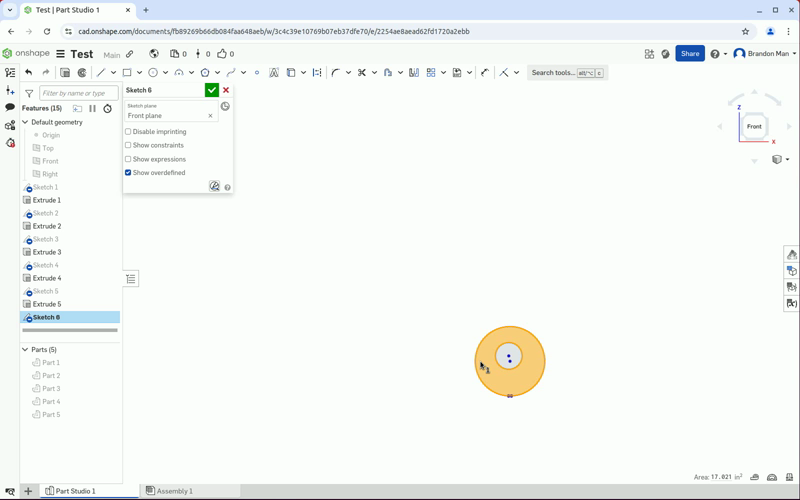
scroll(-6)
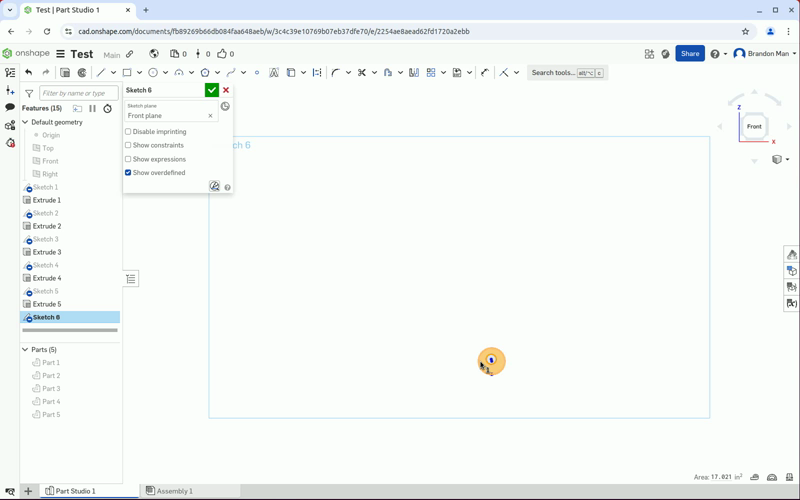
mouse_move(73, 352)
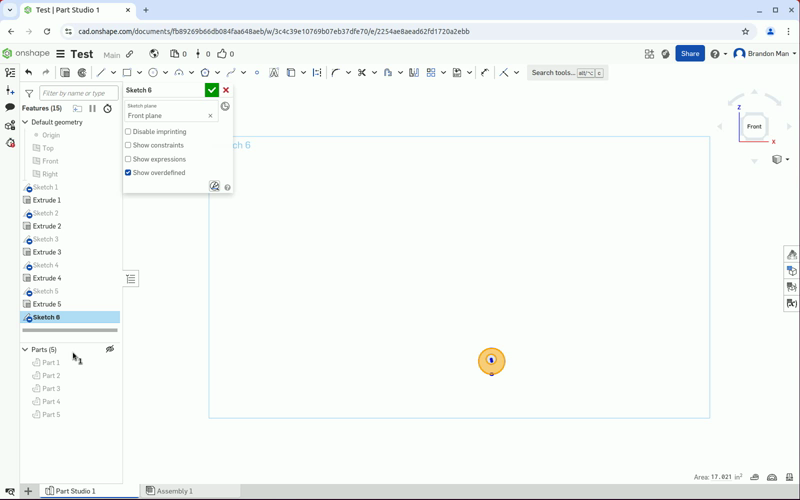
key(shift+y)
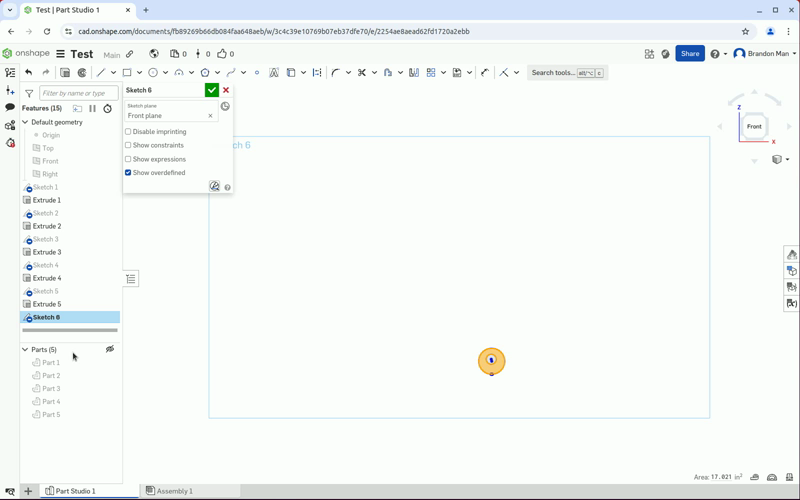
key(shift+e)
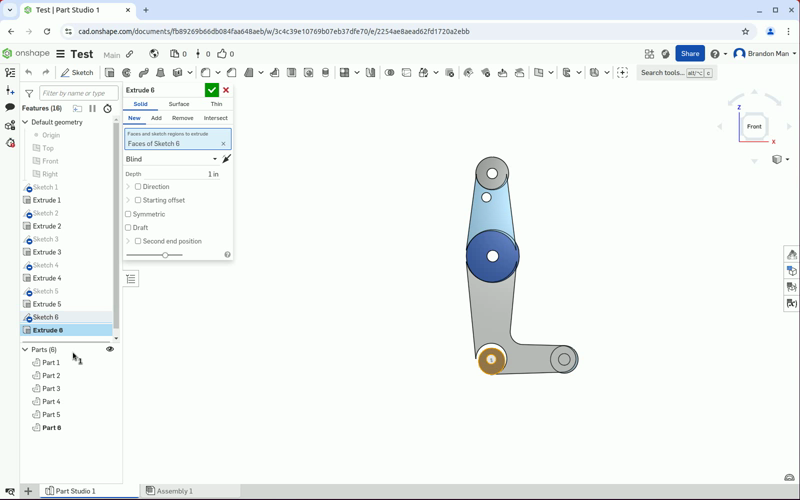
mouse_move(143, 106)
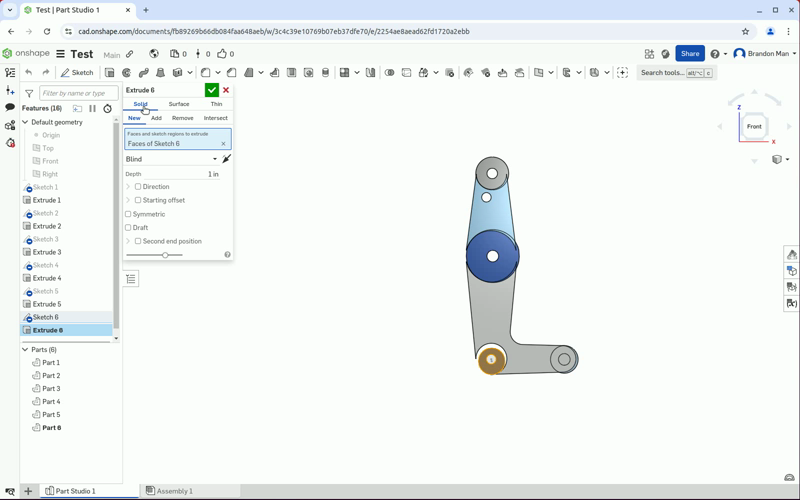
click(143, 106)
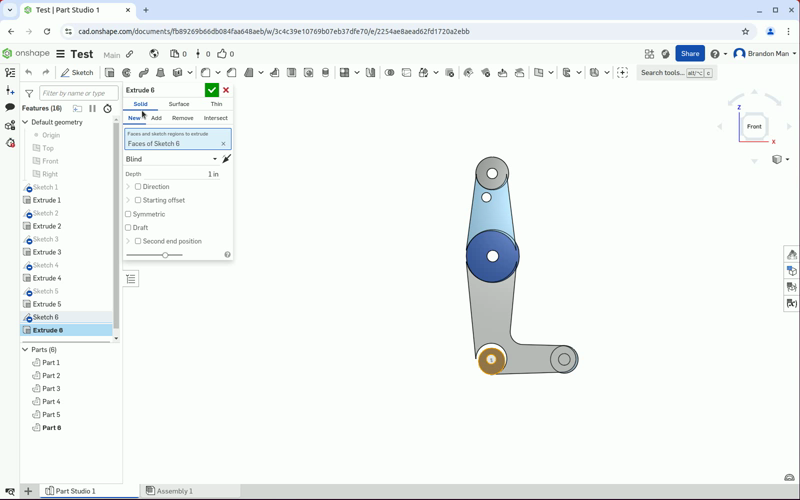
mouse_move(137, 120)
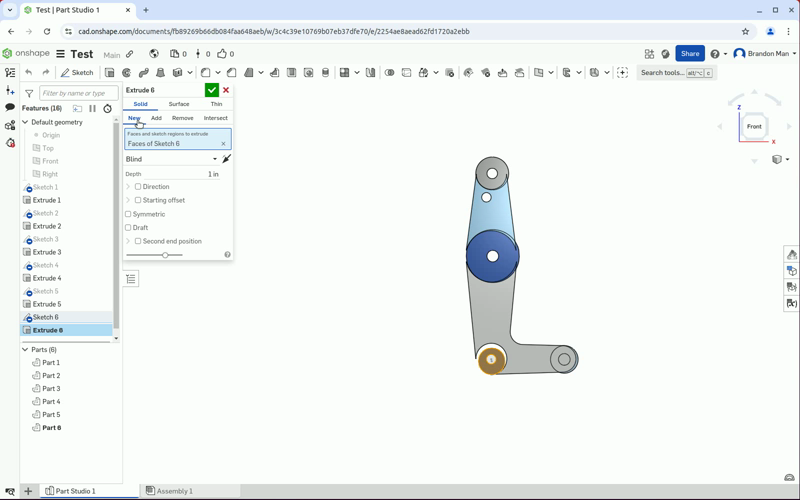
click(137, 120)
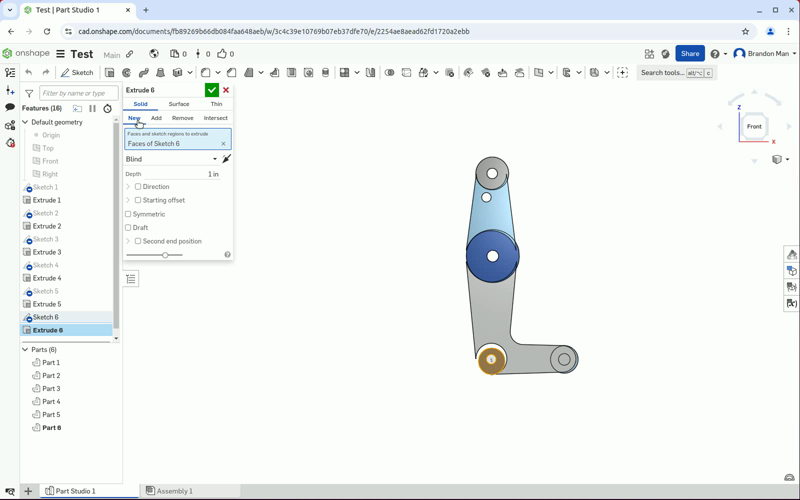
key(tab, 4)
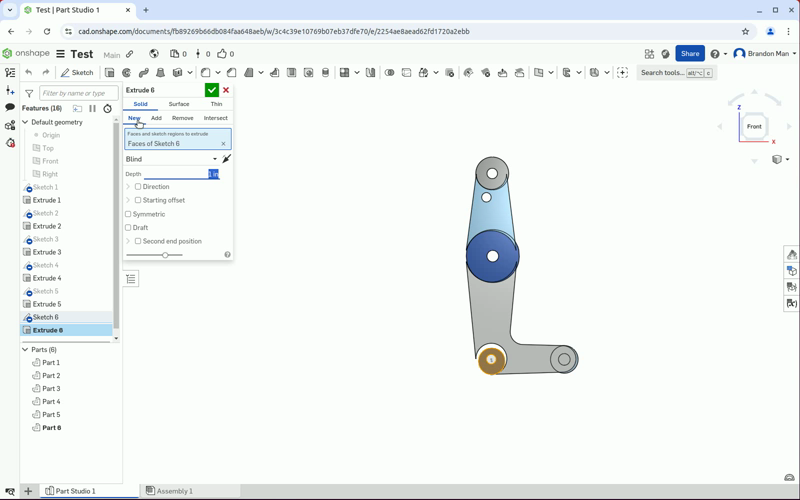
text(0.963)
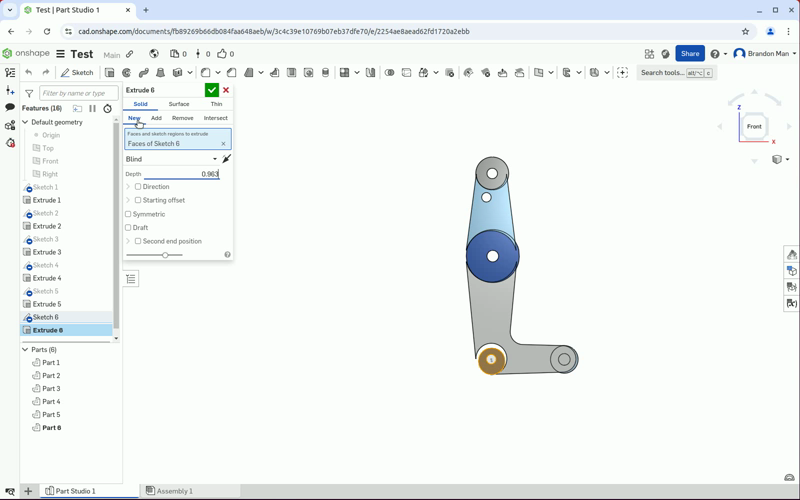
key(enter)
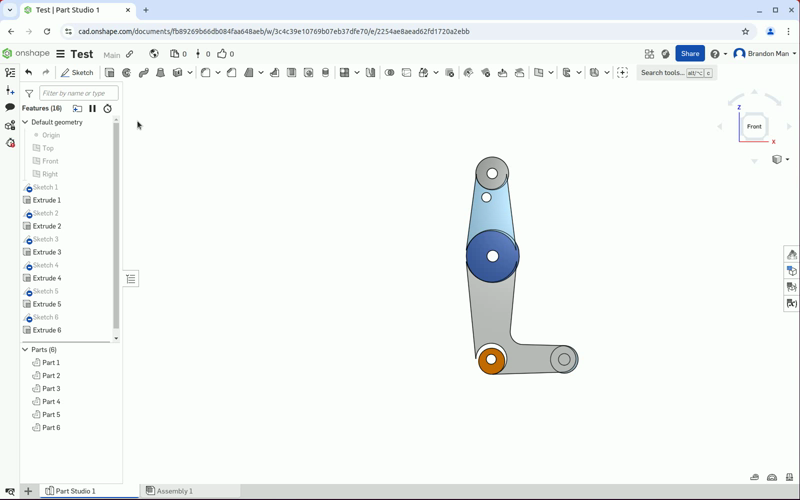
key(shift+h)
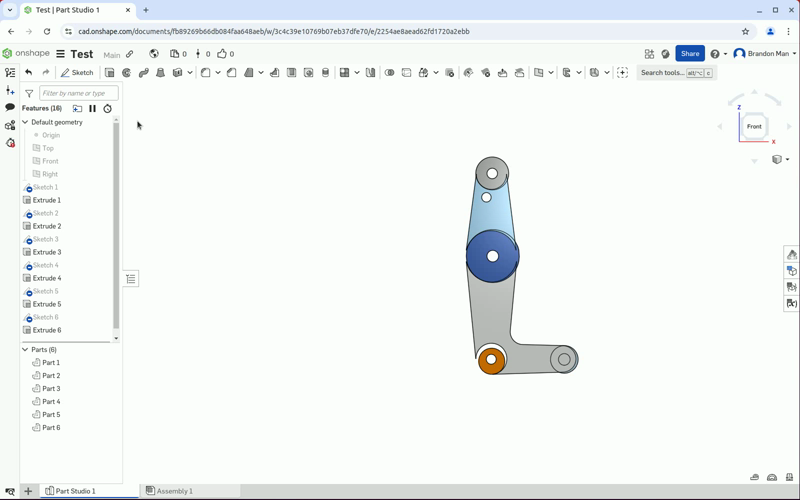
key(shift+h)
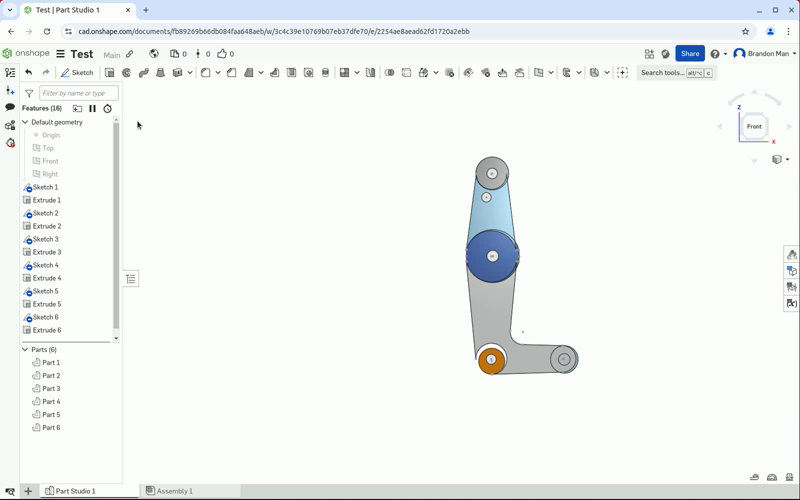
key(shift+7)
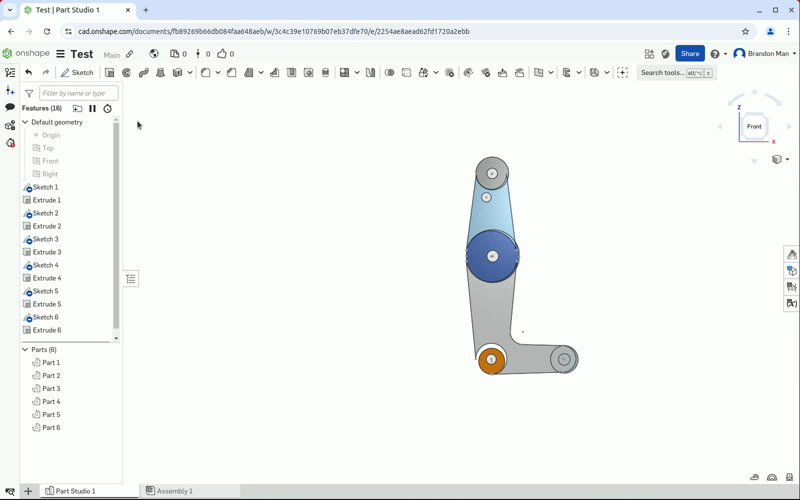
key(left, 2)
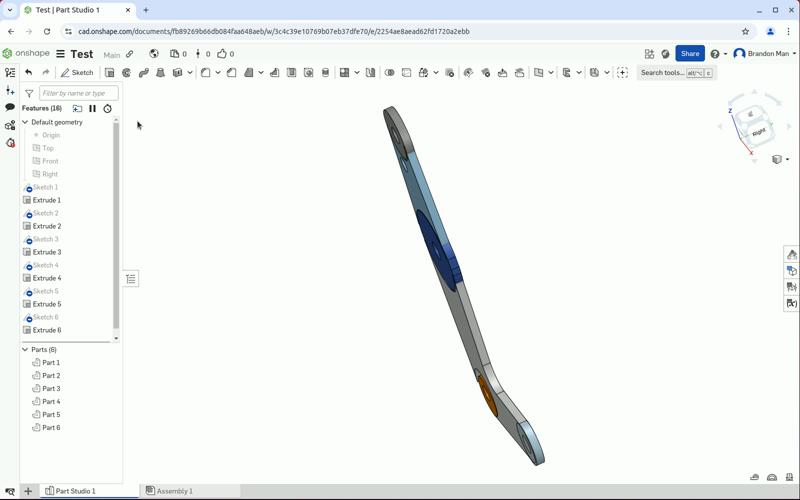
key(down, 2)
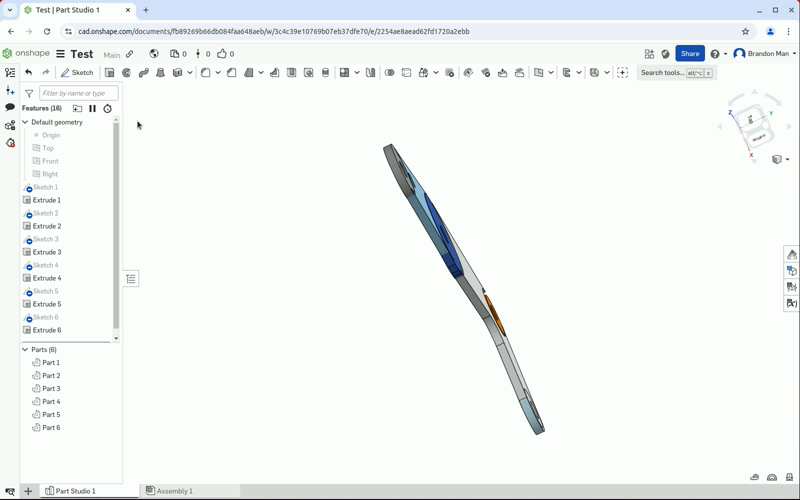
key(up, 2)
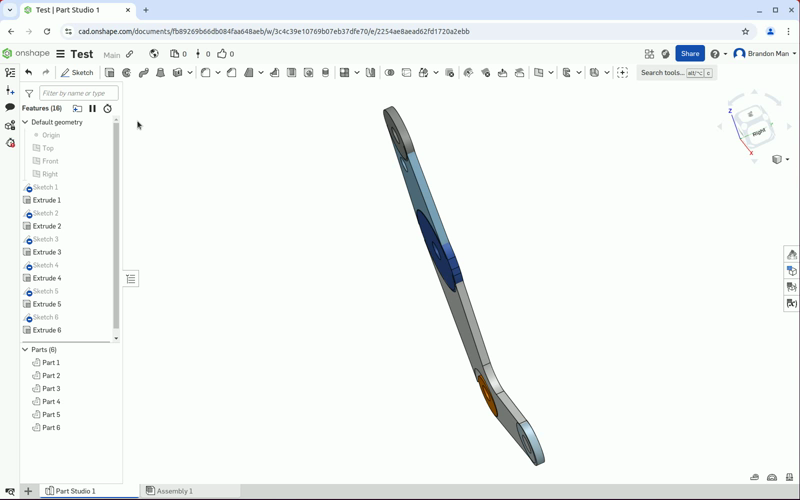
key(right, 2)
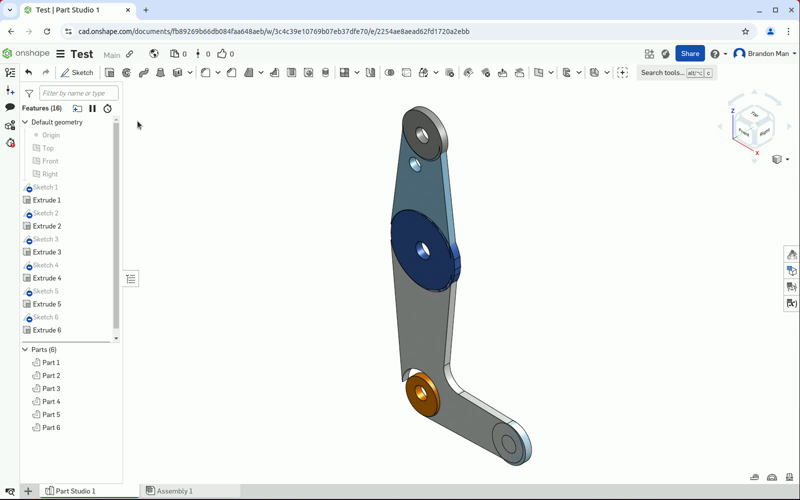
mouse_move(69, 189)
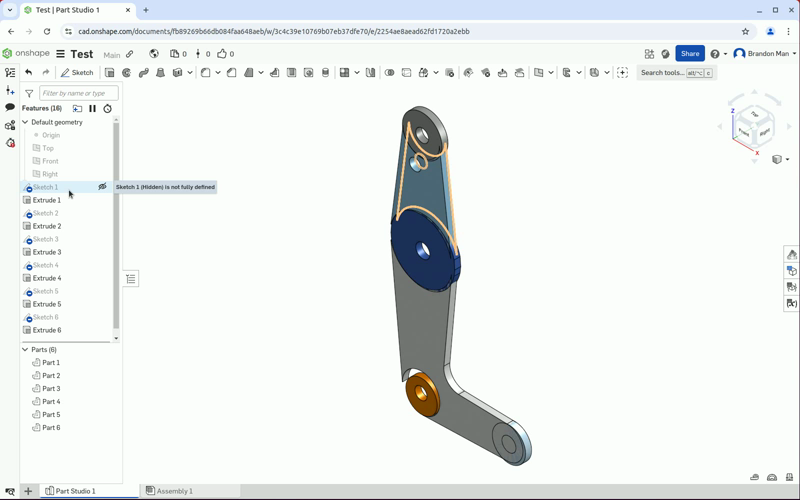
click(69, 189)